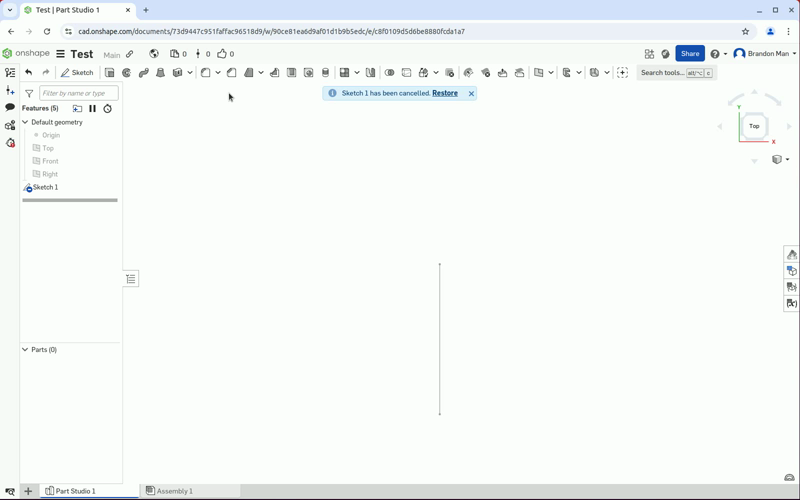
key(shift+h)
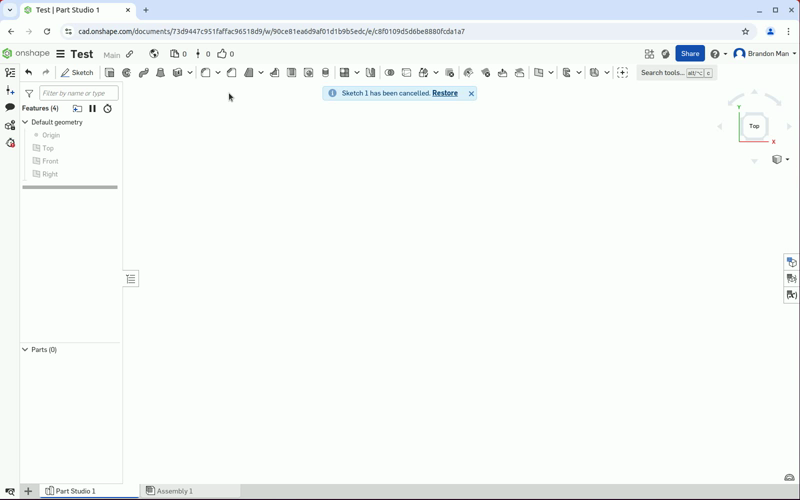
mouse_move(73, 352)
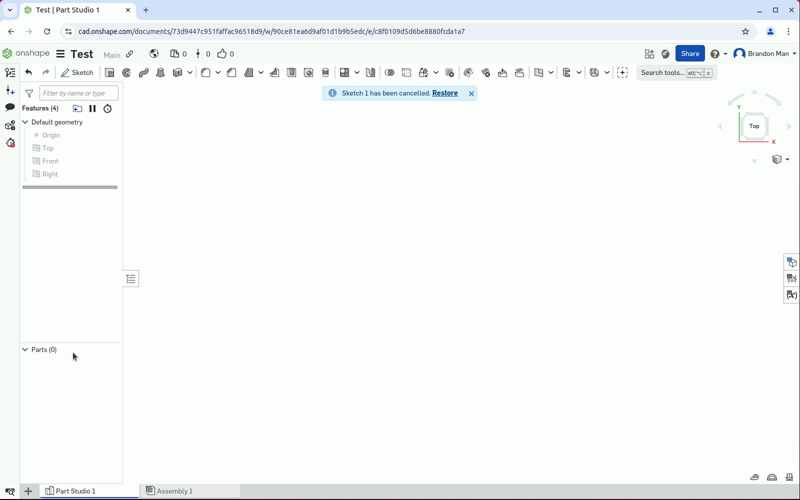
key(y)
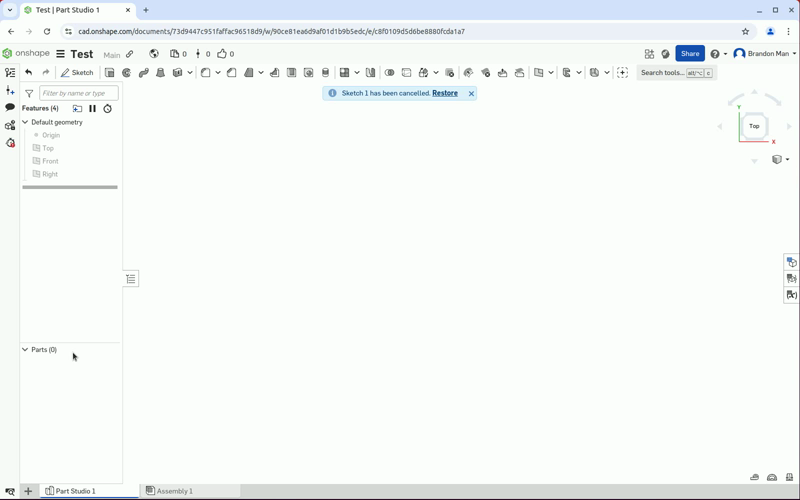
key(shift+p)
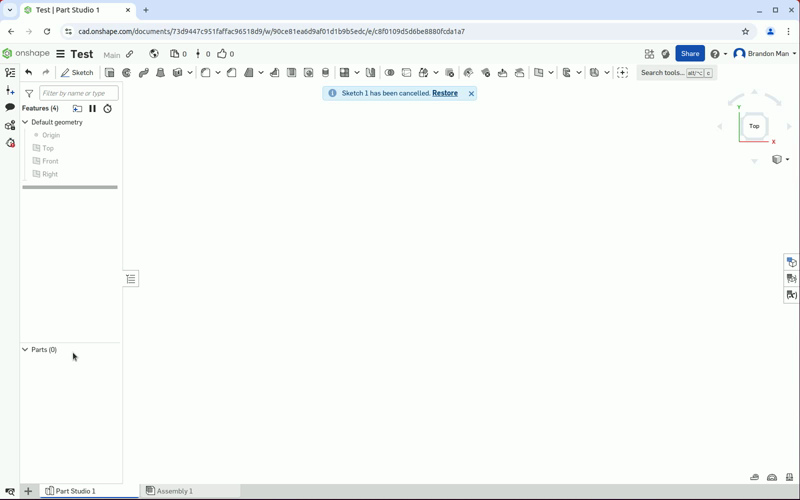
key(space)
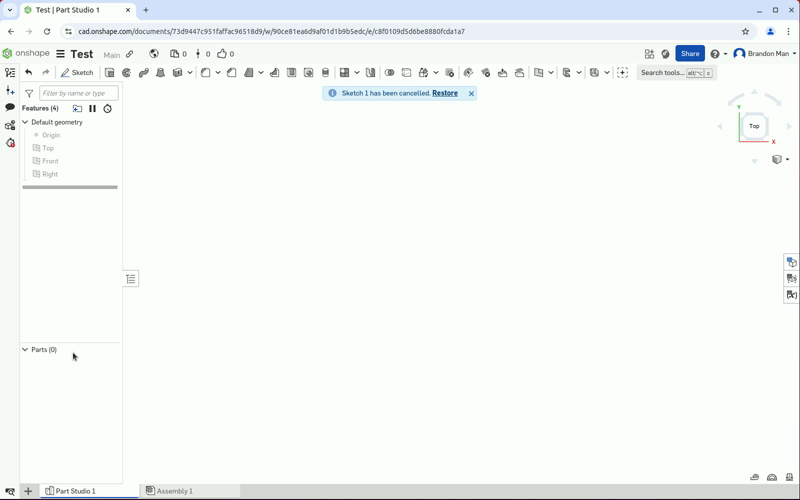
key_down(shift)
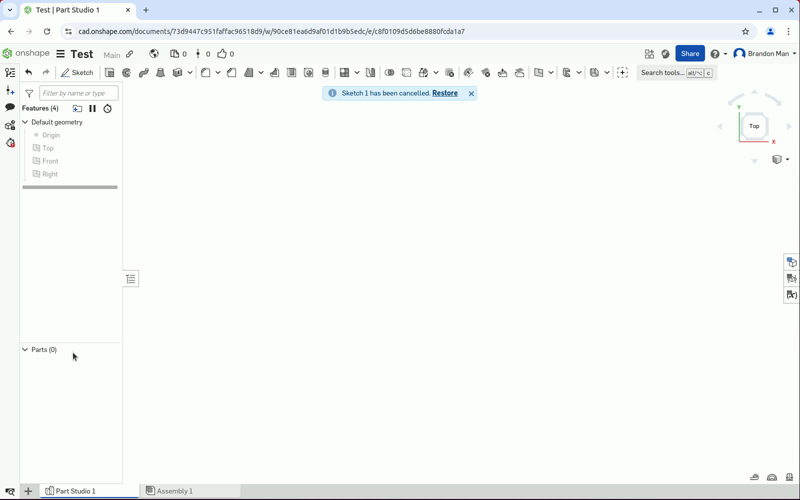
key(up)
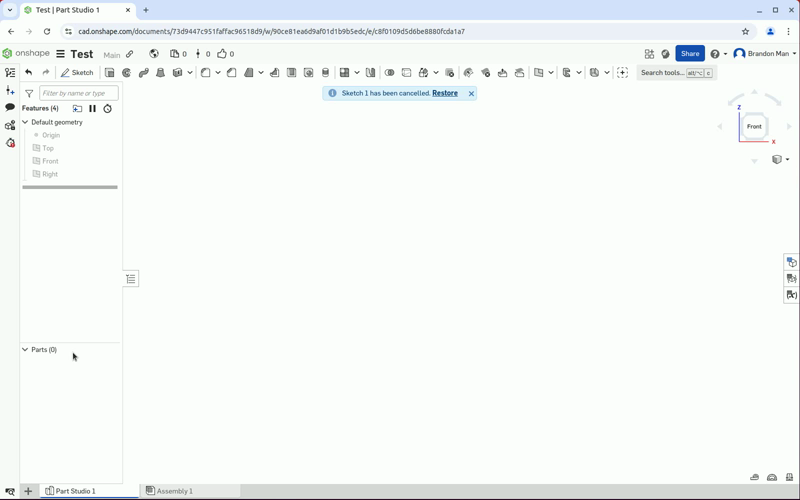
key_up(shift)
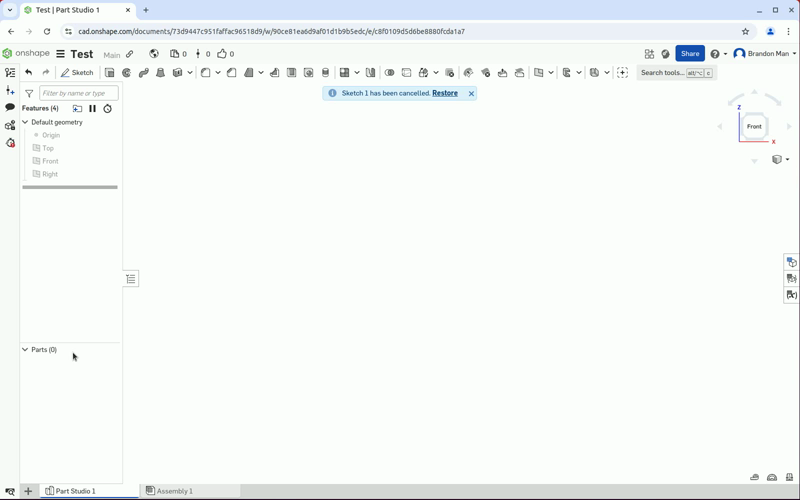
mouse_move(73, 352)
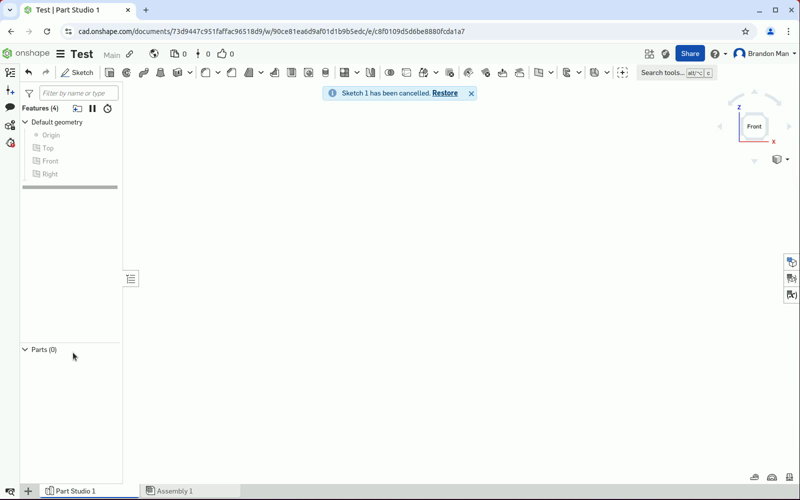
key(shift+y)
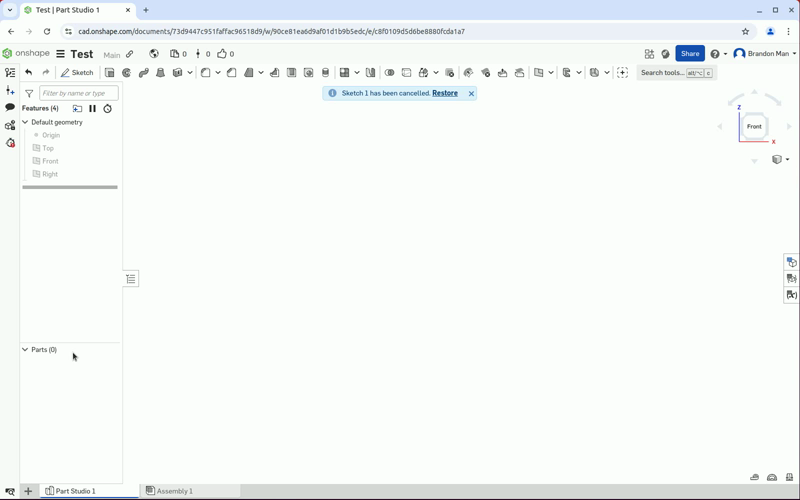
key(shift+s)
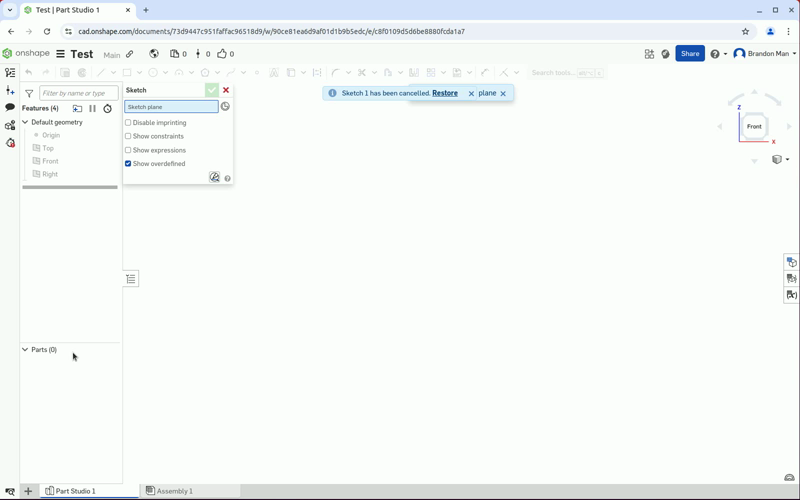
mouse_move(73, 163)
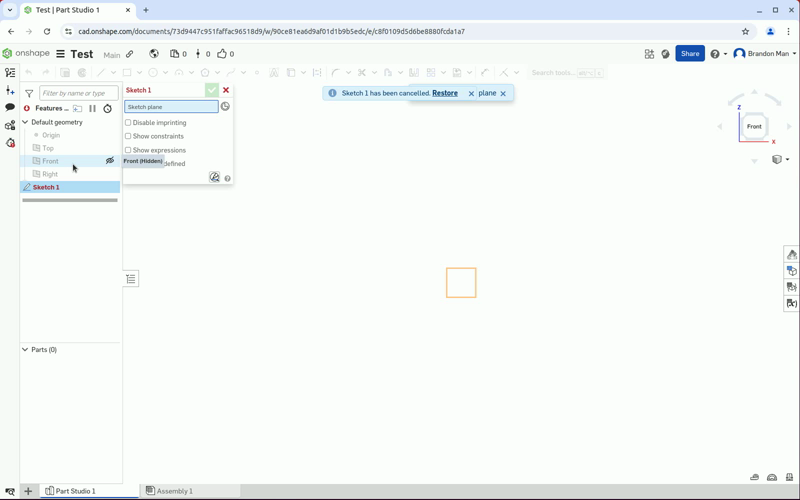
click(73, 163)
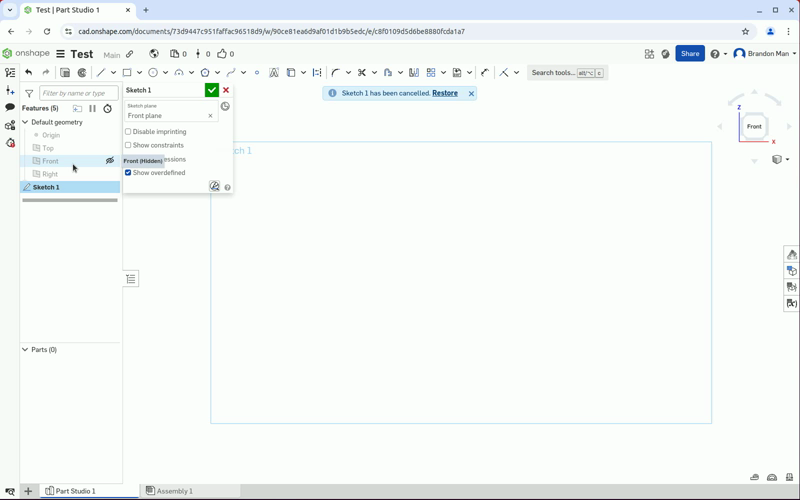
mouse_move(73, 352)
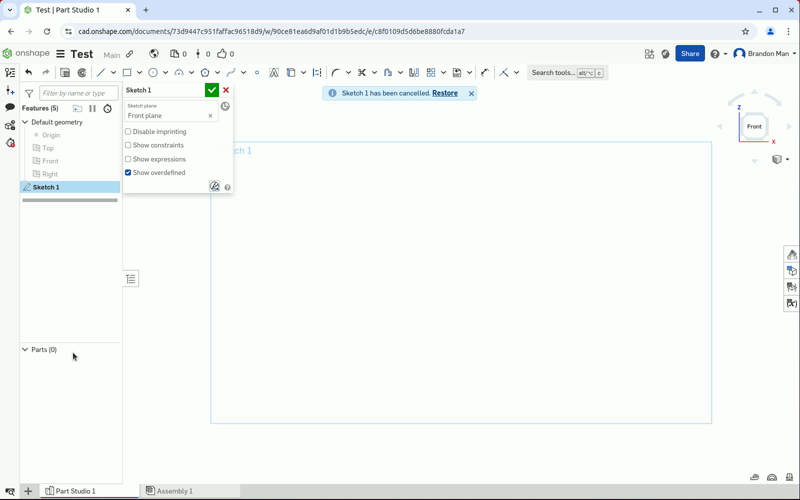
key(y)
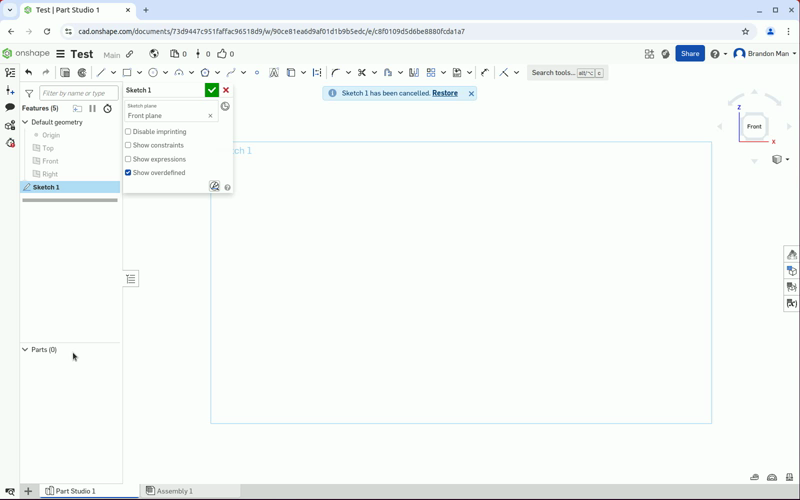
key(a)
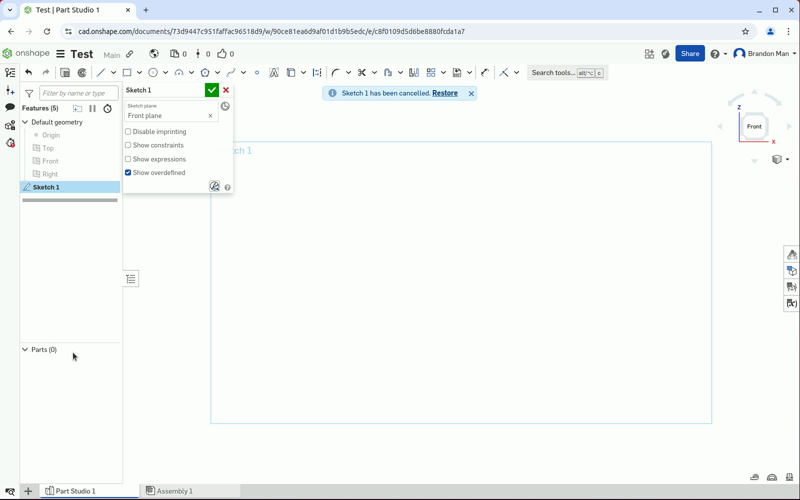
key_down(shift)
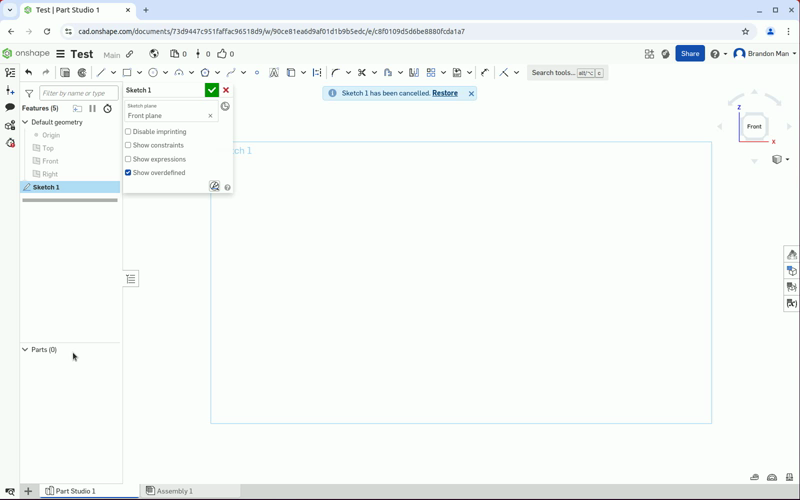
mouse_move(451, 246)
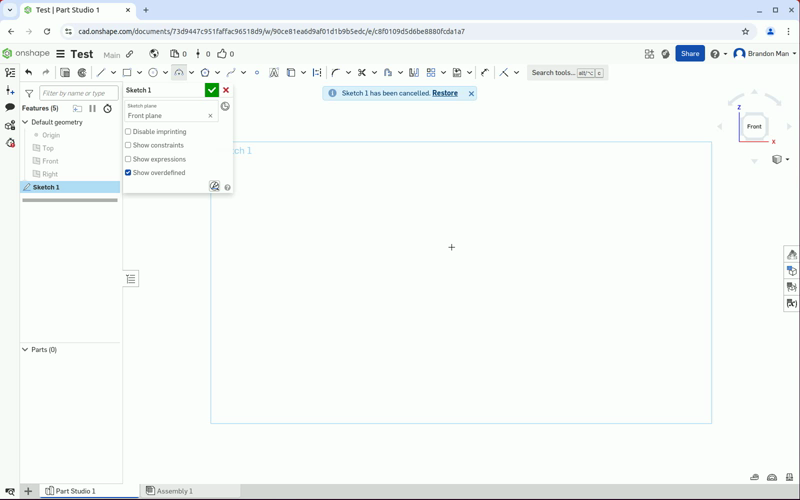
click(451, 246)
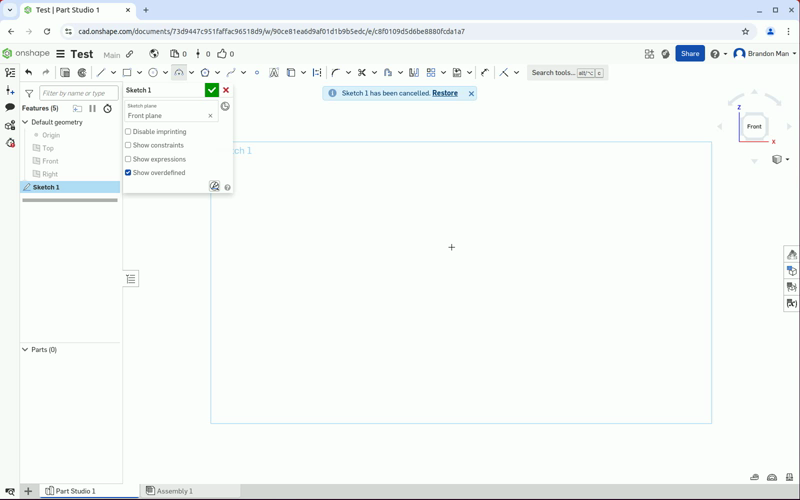
key_up(shift)
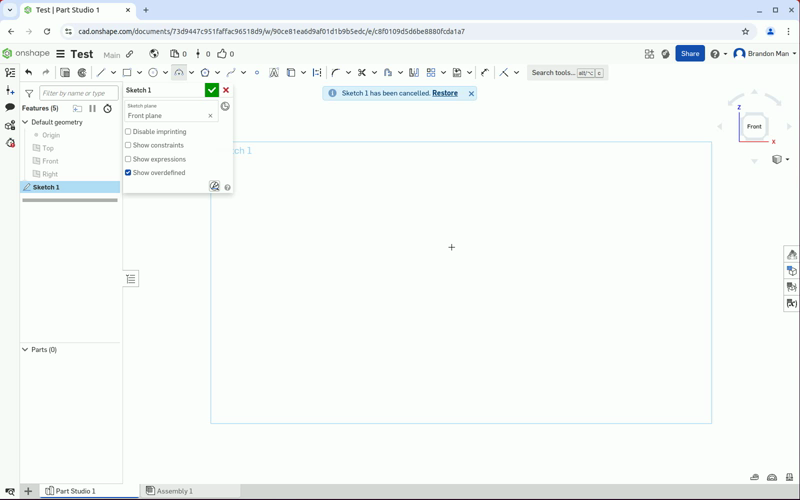
key_down(shift)
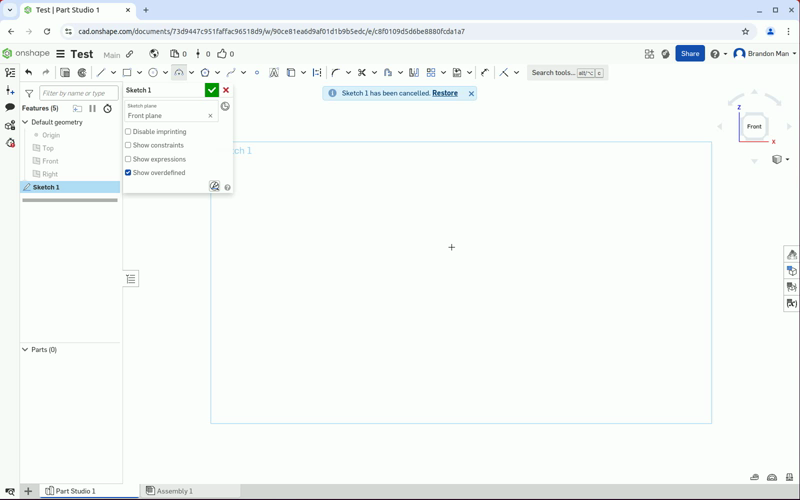
mouse_move(469, 246)
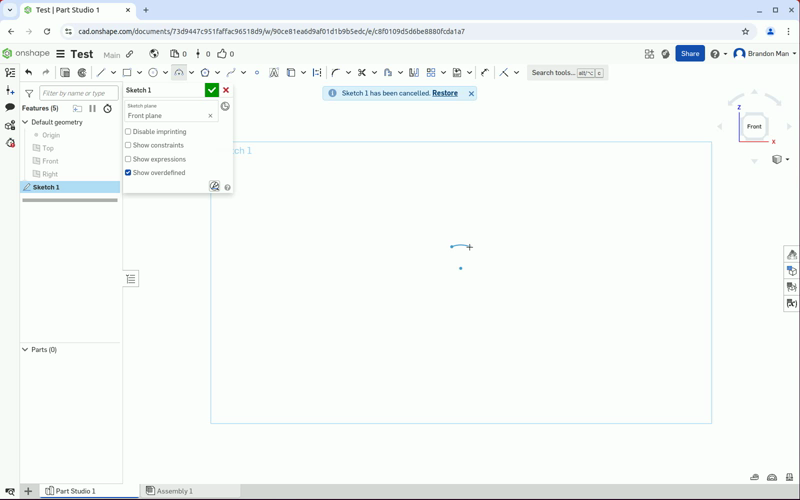
click(469, 246)
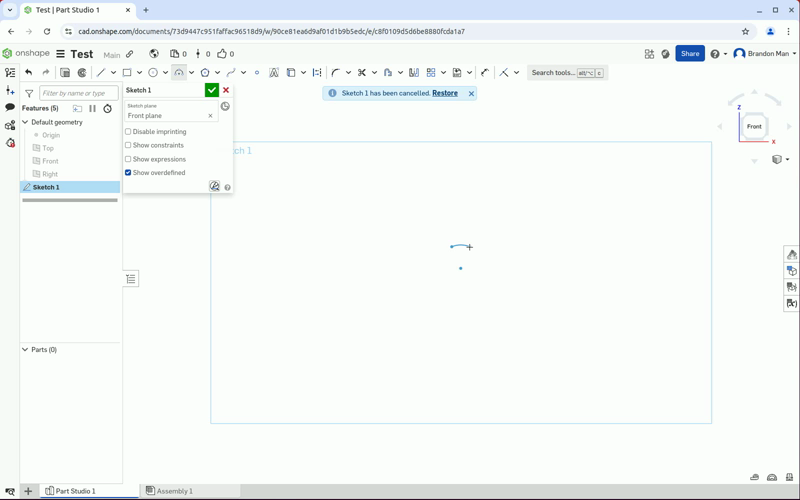
mouse_move(460, 237)
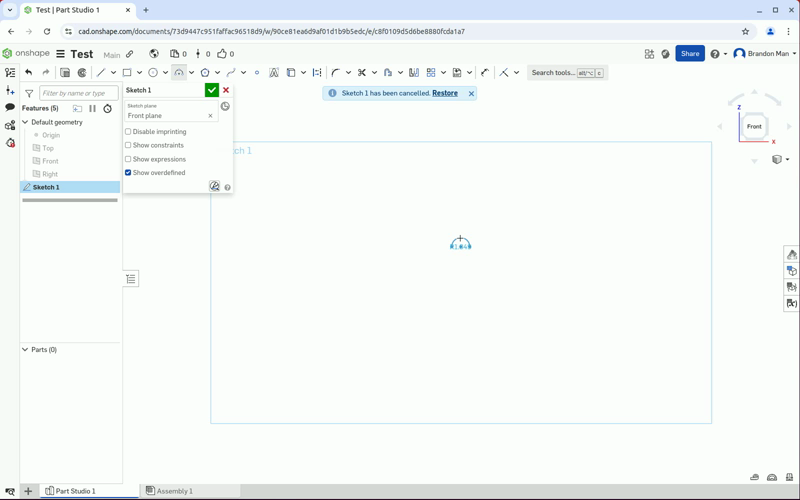
click(460, 237)
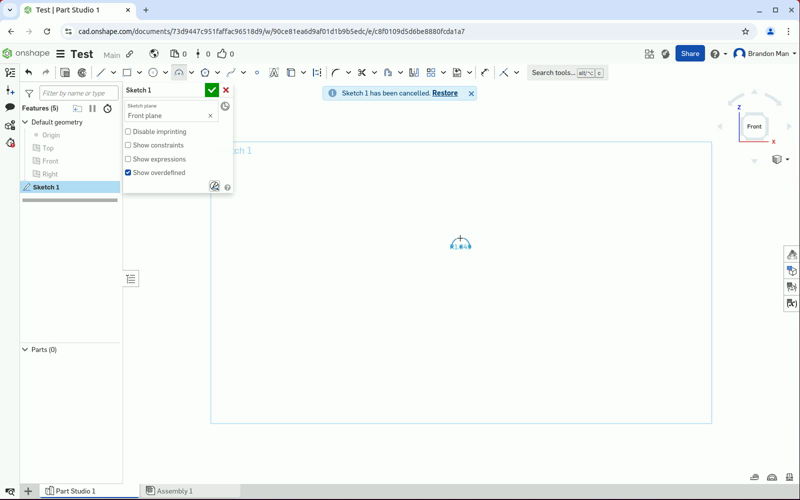
key_up(shift)
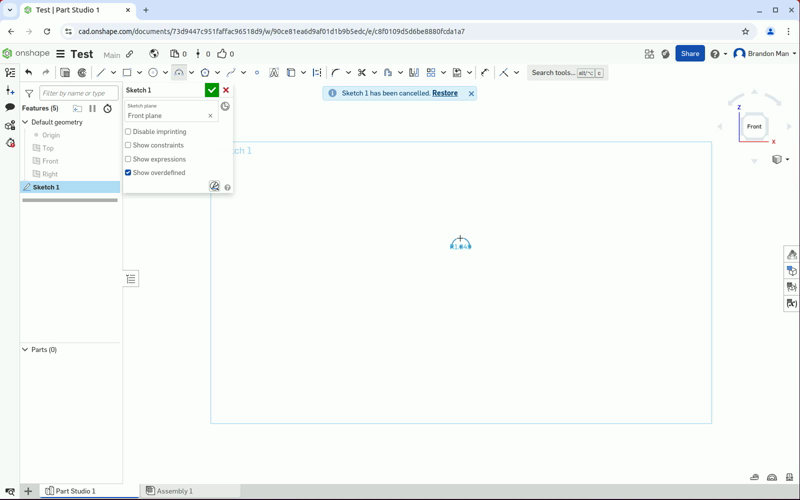
key(esc)
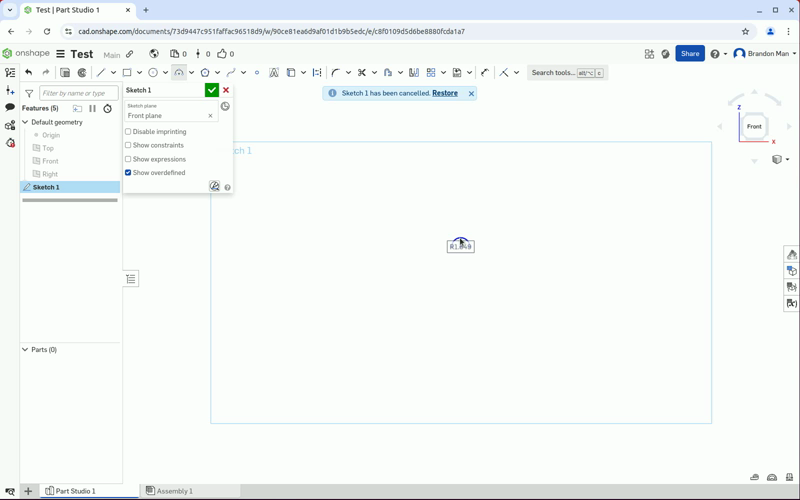
key(l)
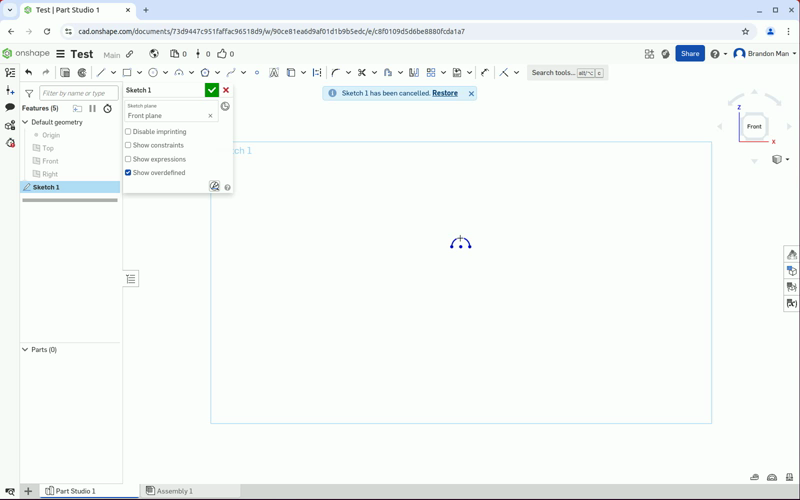
mouse_move(469, 246)
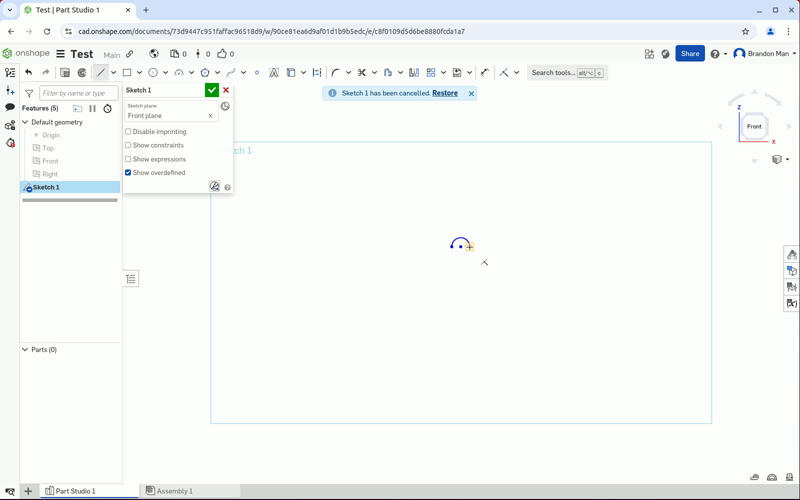
click(469, 246)
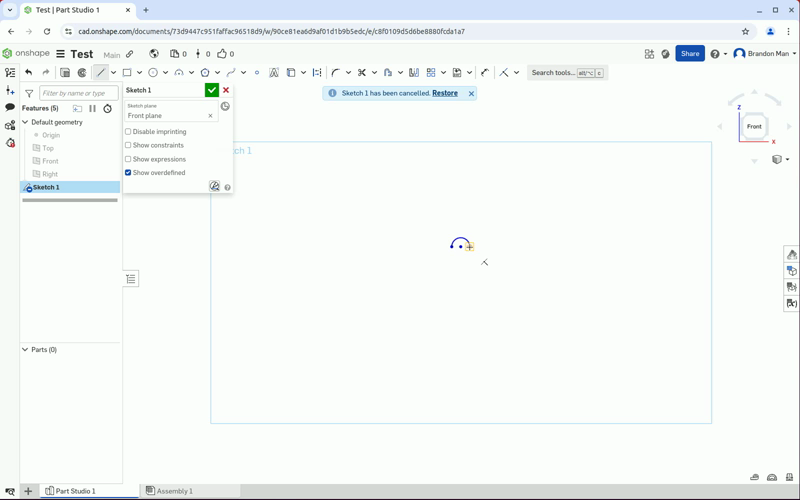
key_down(shift)
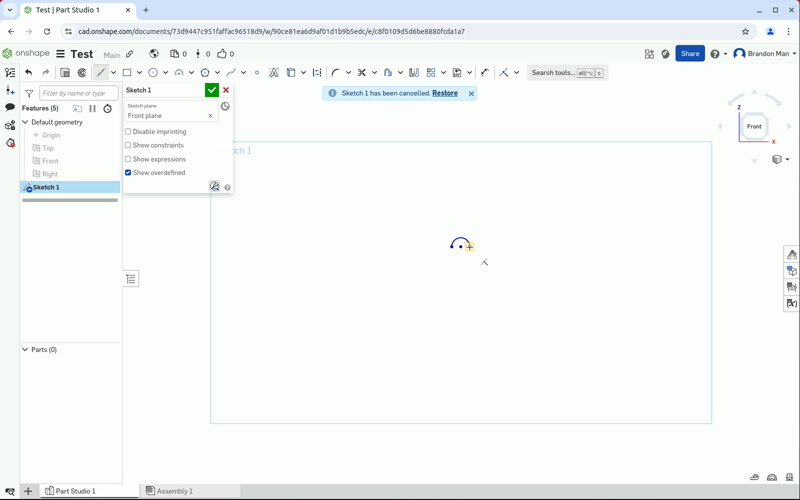
mouse_move(465, 174)
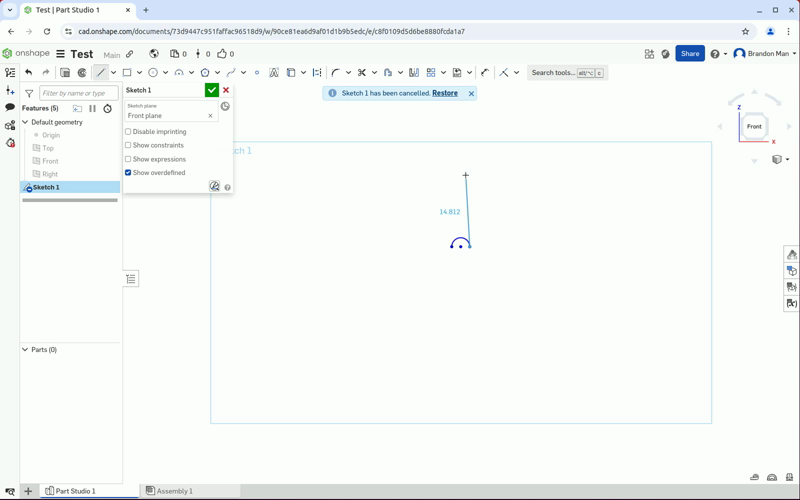
click(465, 174)
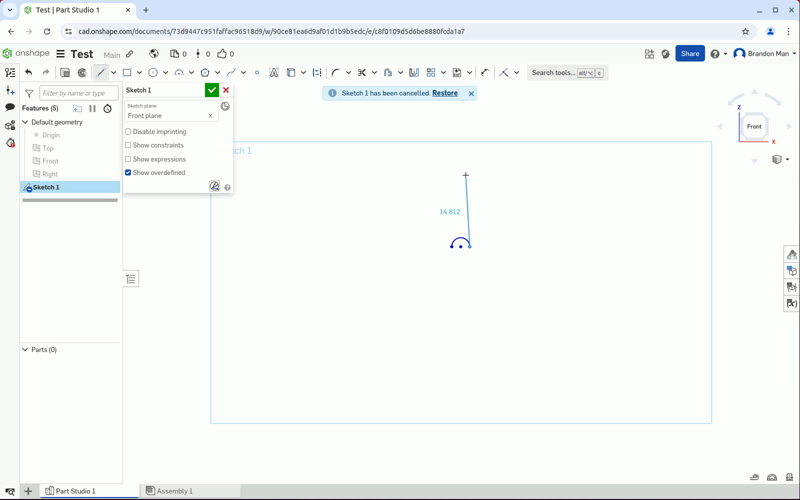
key_up(shift)
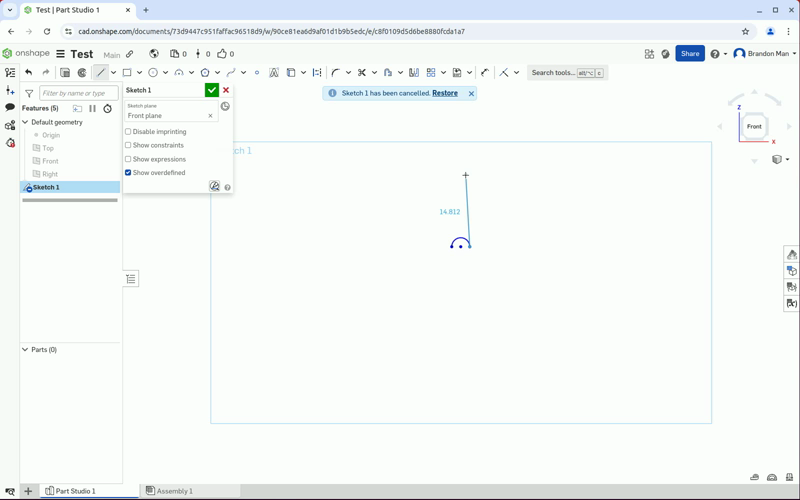
key(esc)
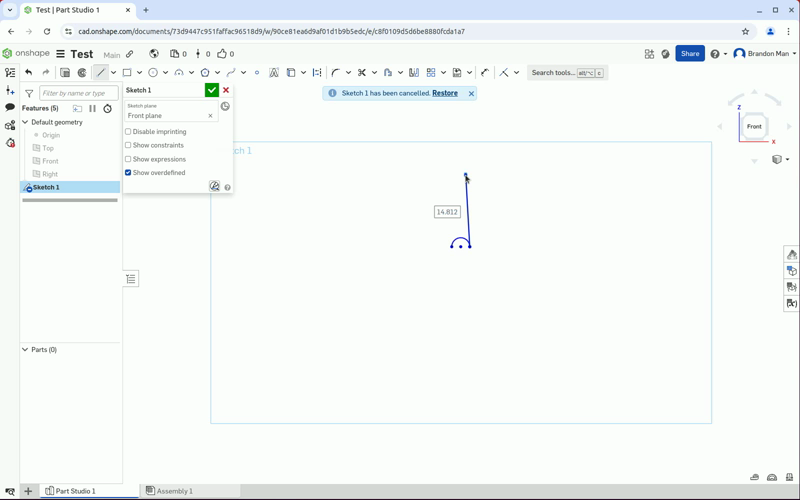
key(a)
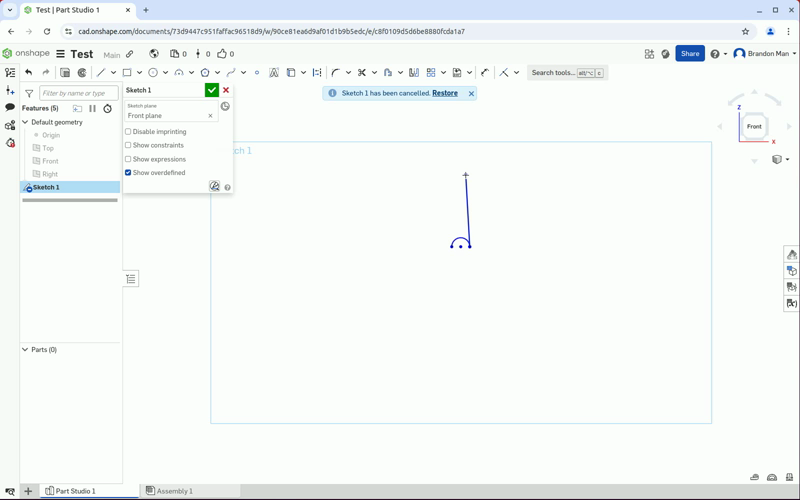
mouse_move(465, 174)
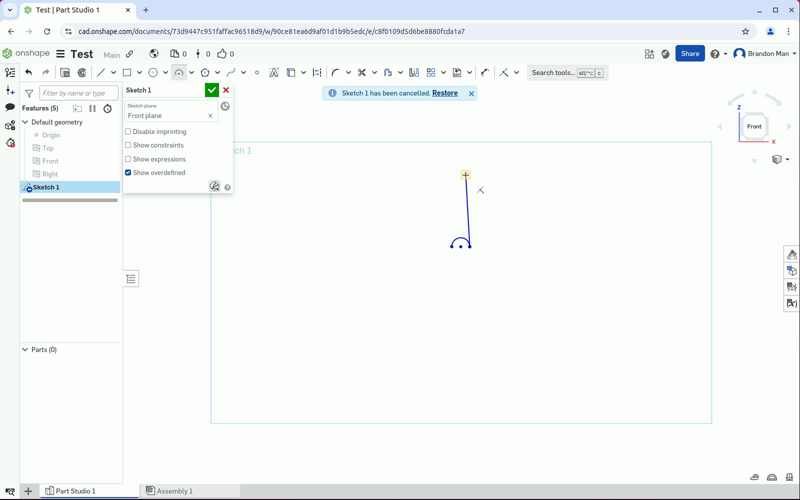
click(465, 174)
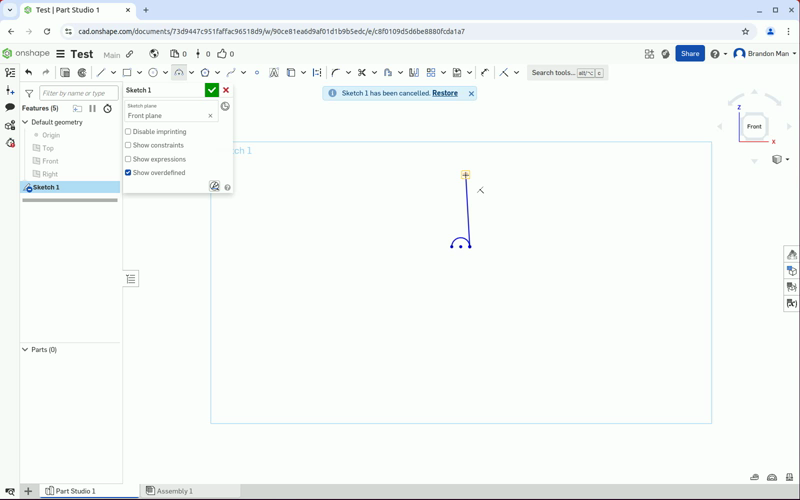
key_down(shift)
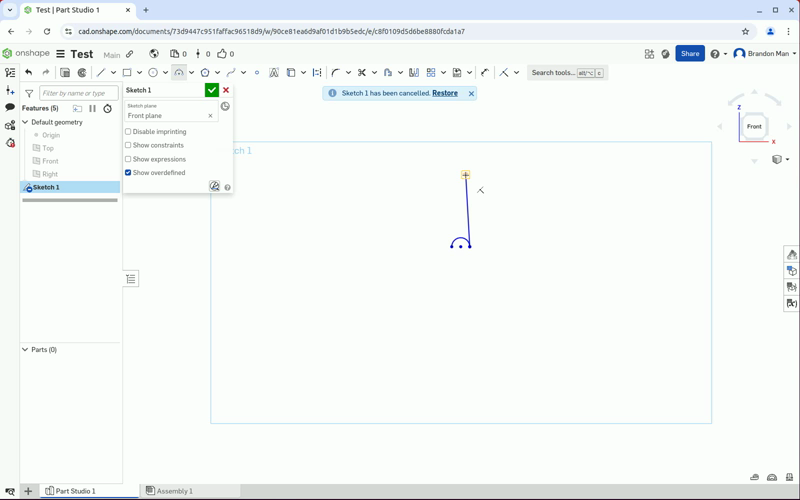
mouse_move(455, 174)
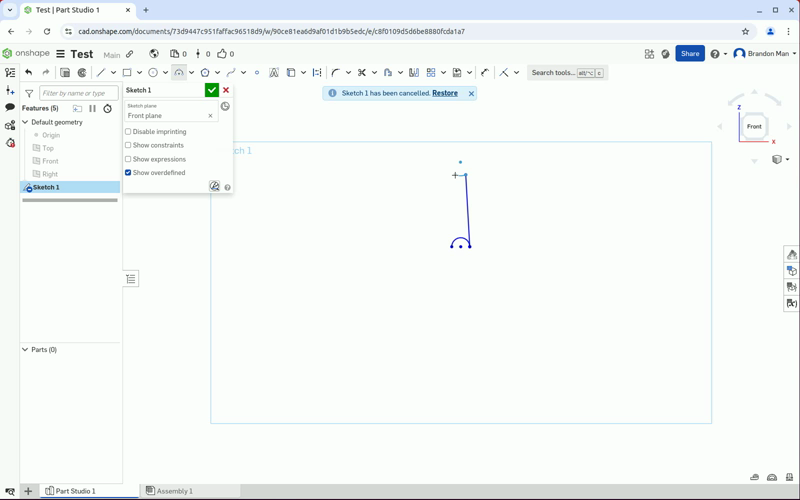
click(455, 174)
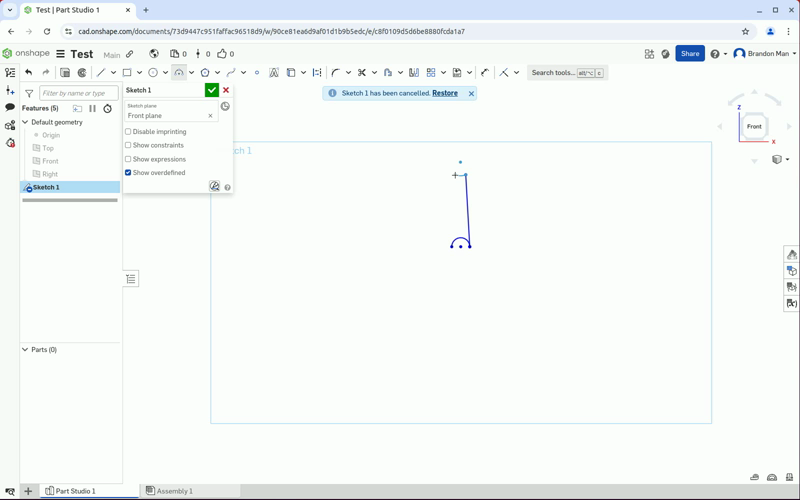
mouse_move(460, 180)
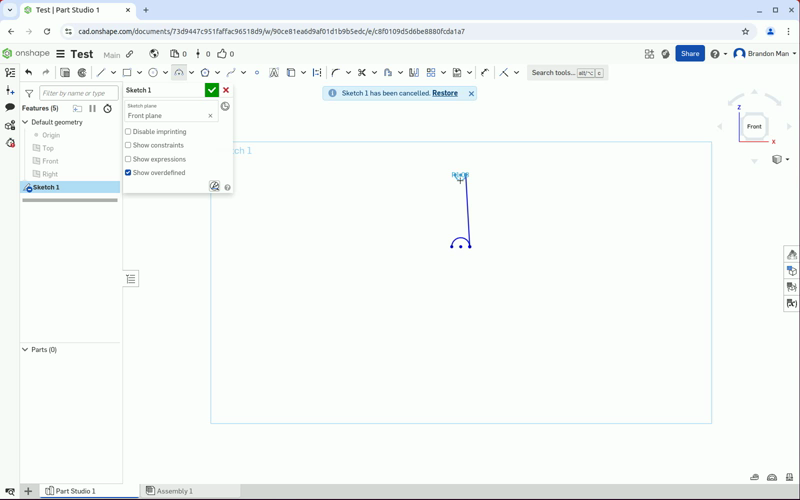
click(460, 180)
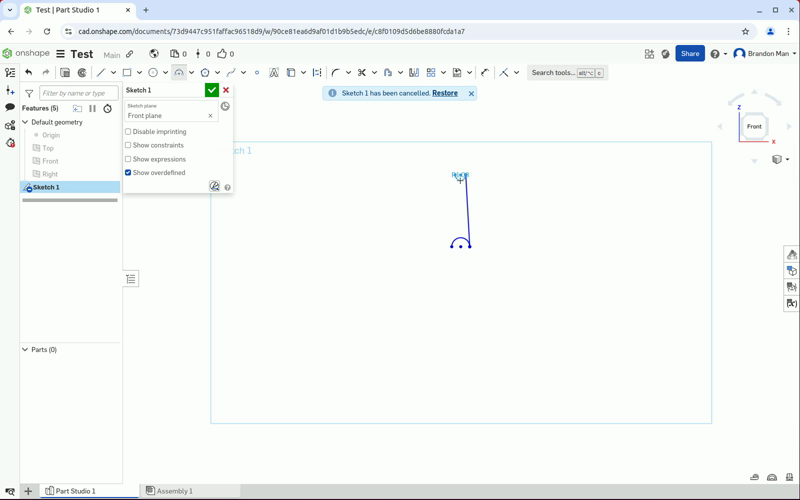
key_up(shift)
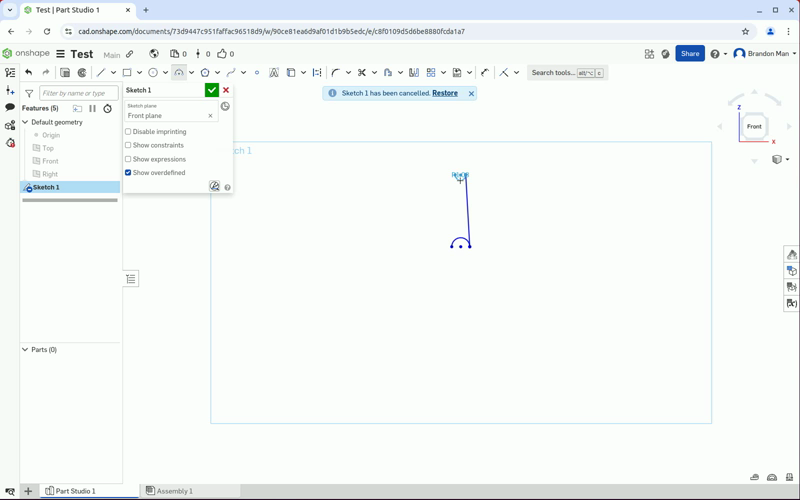
key(esc)
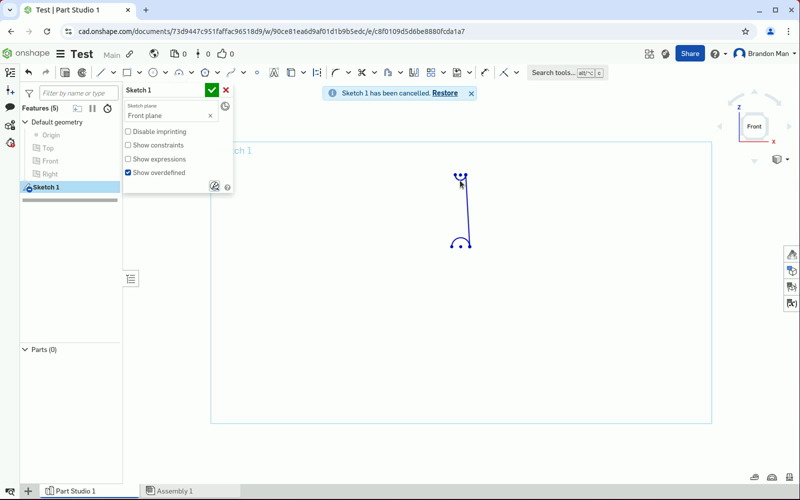
key(l)
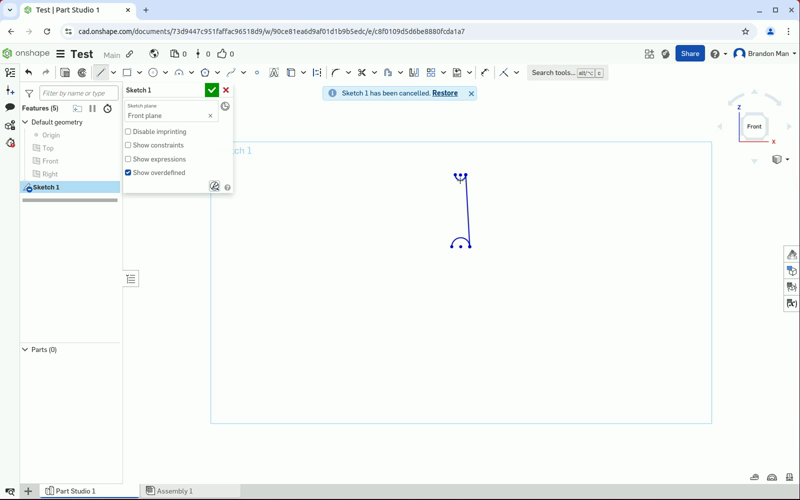
mouse_move(455, 174)
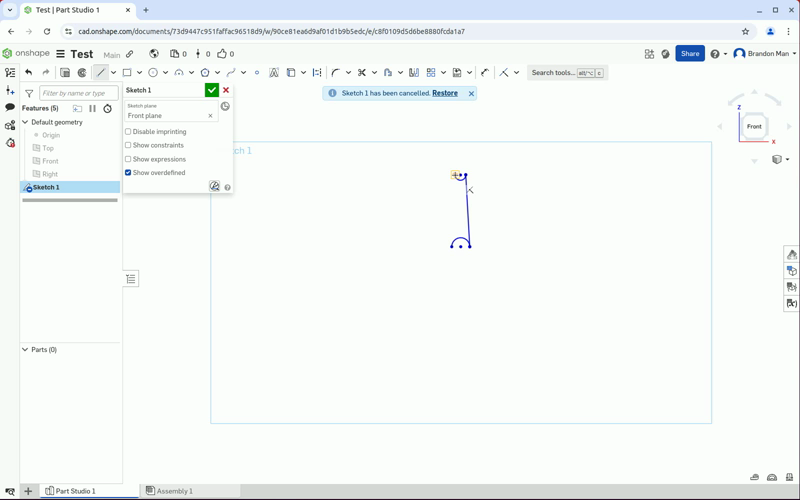
click(455, 174)
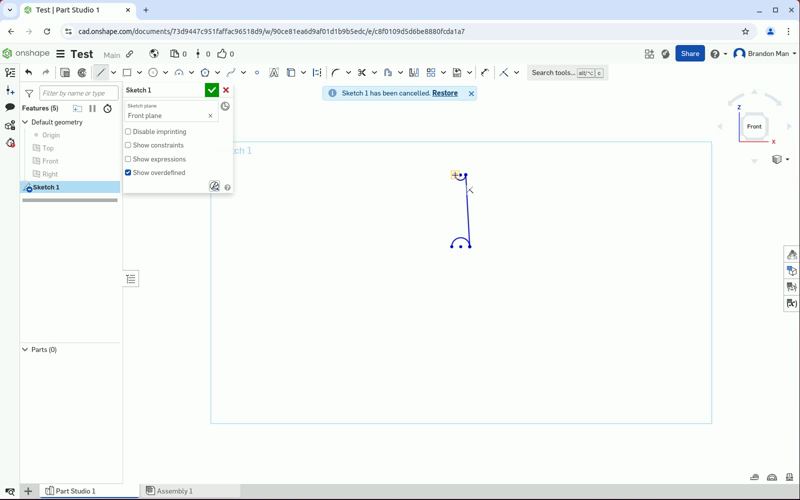
key_down(shift)
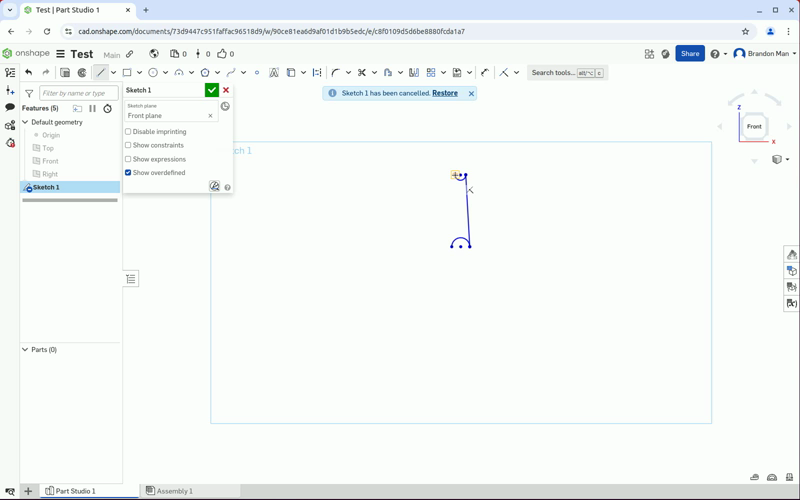
mouse_move(451, 246)
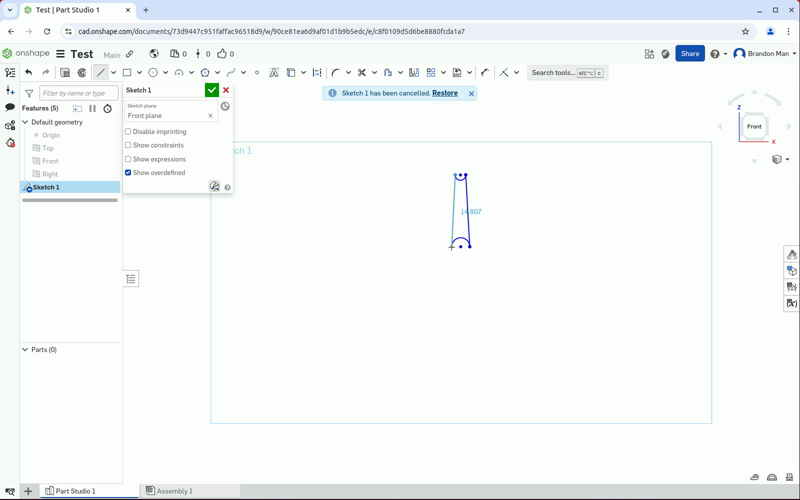
key_up(shift)
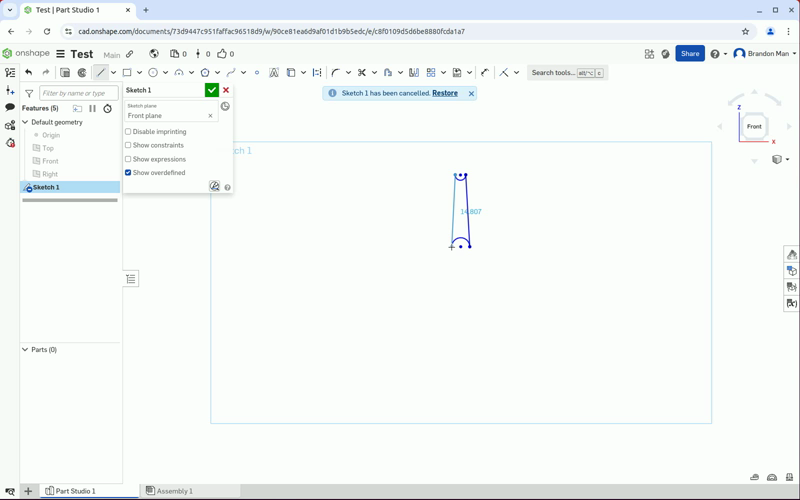
click(451, 246)
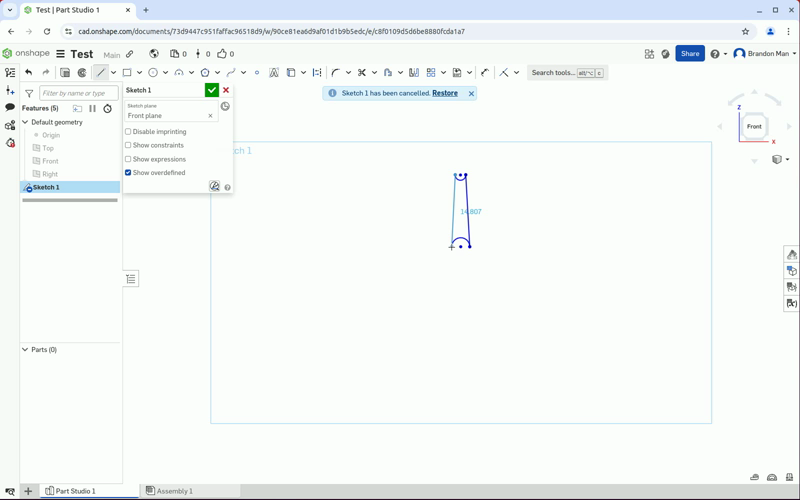
key(esc)
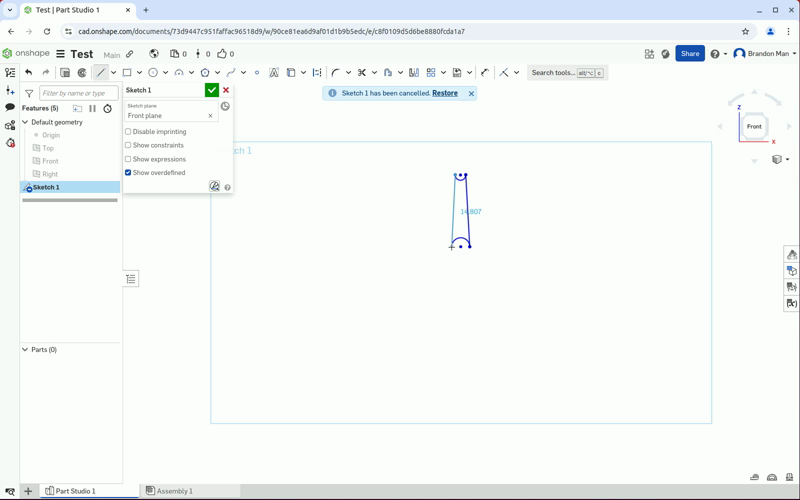
key(c)
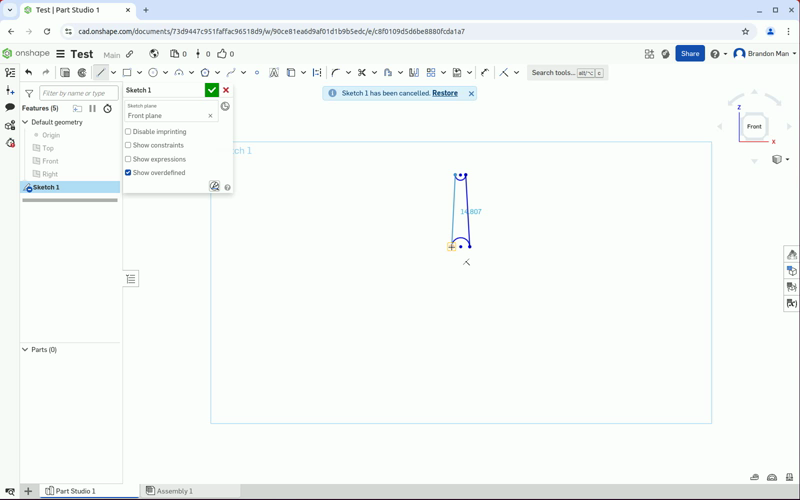
key_down(shift)
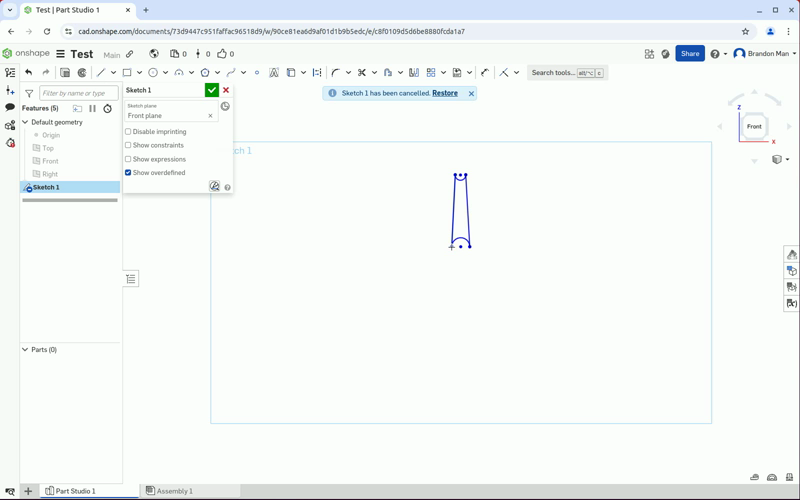
mouse_move(458, 226)
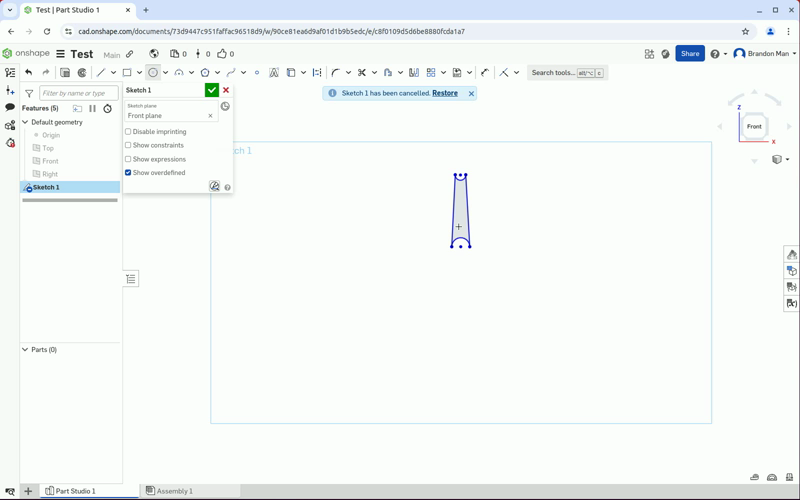
click(458, 226)
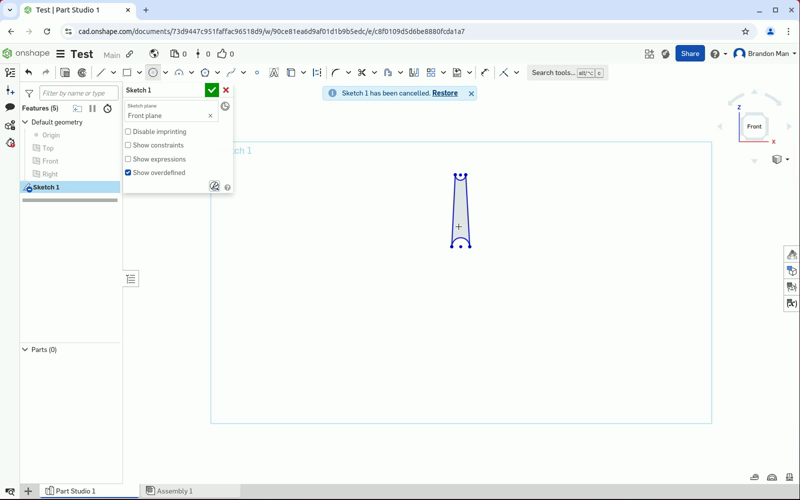
key_up(shift)
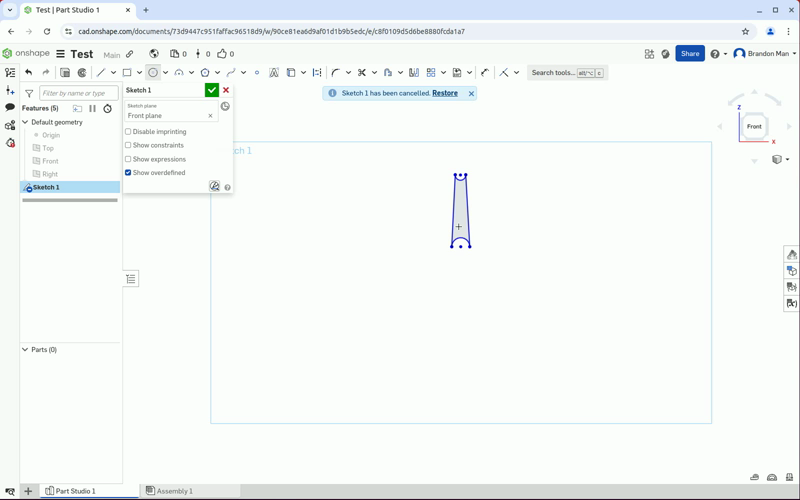
mouse_move(460, 226)
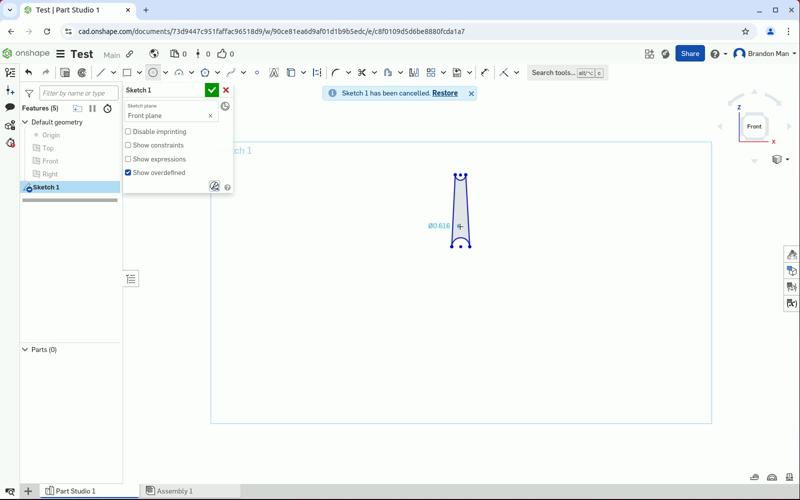
scroll(6)
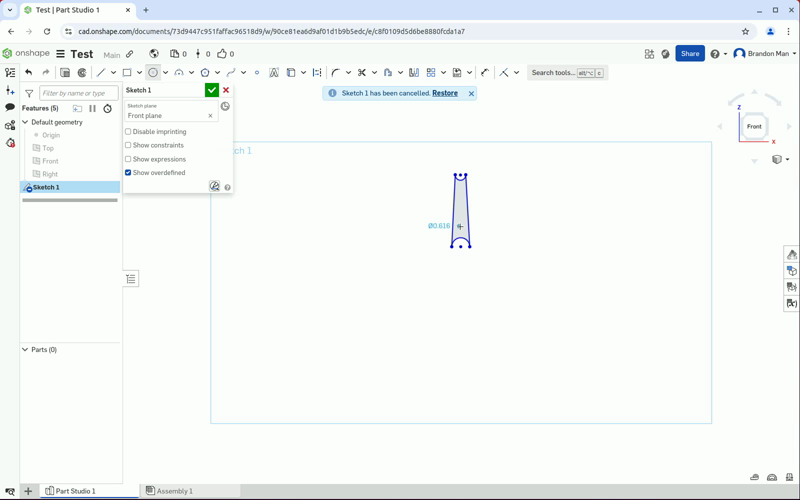
scroll(6)
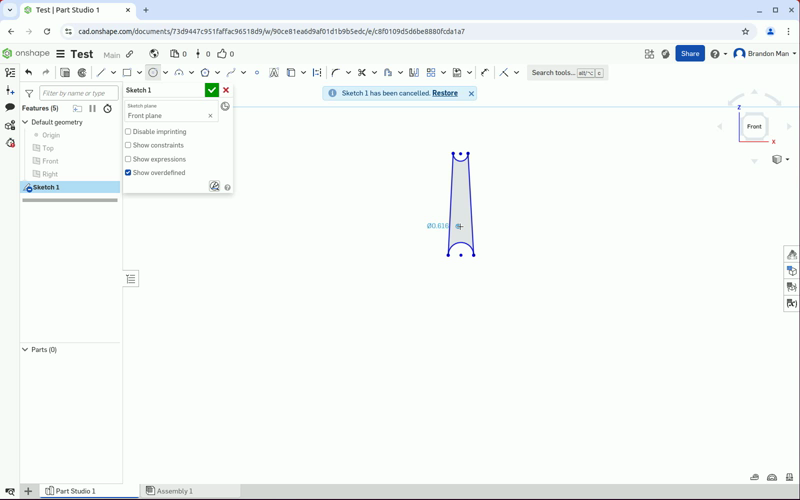
scroll(6)
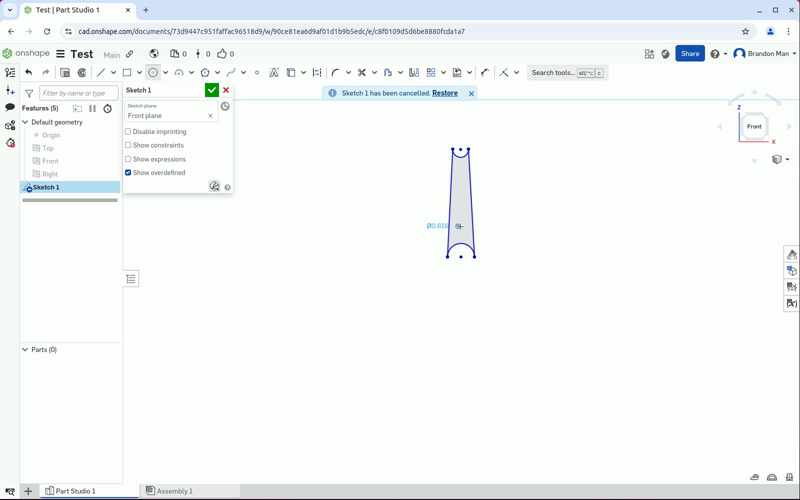
scroll(6)
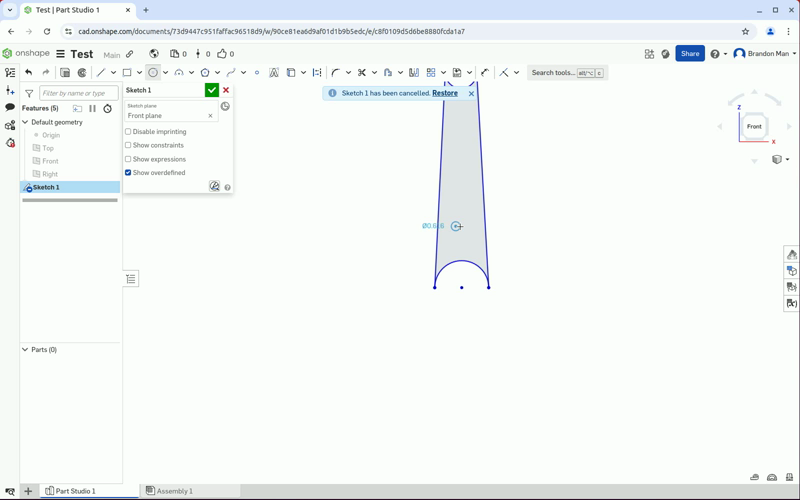
scroll(6)
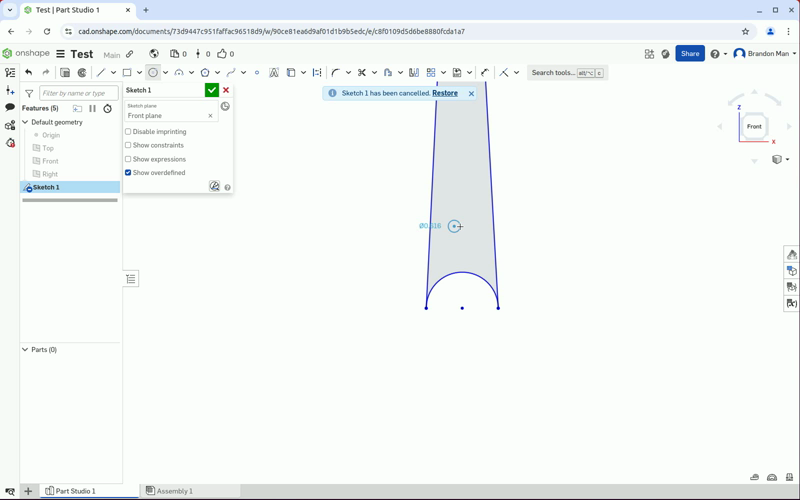
scroll(6)
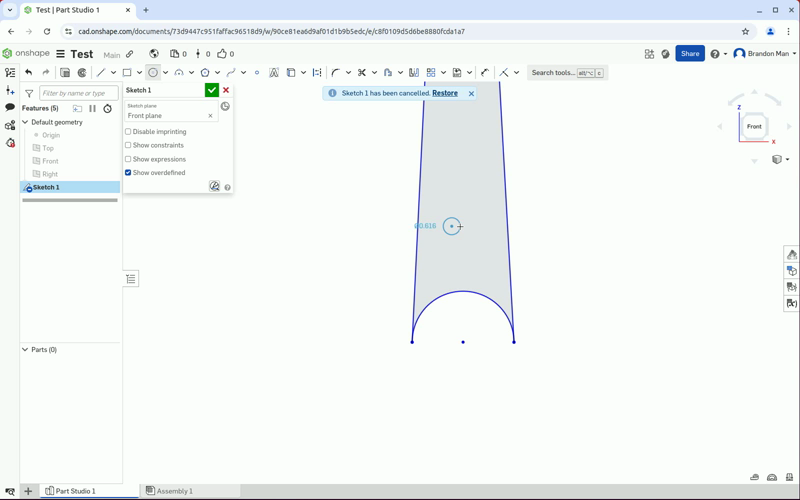
scroll(6)
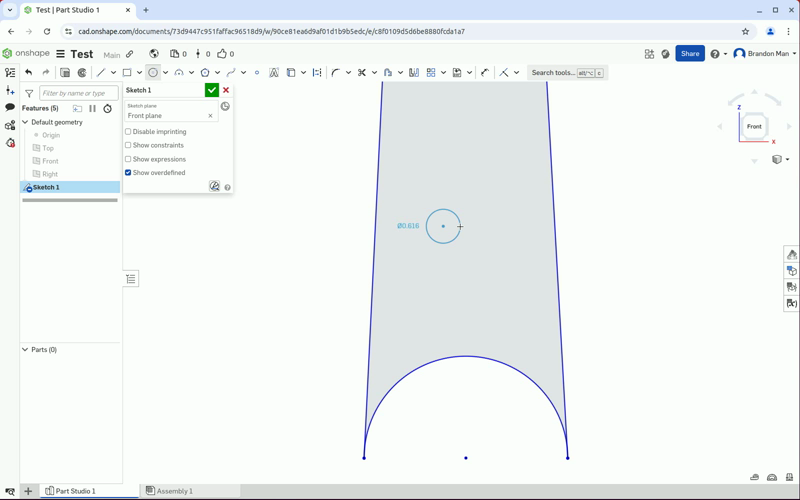
click(460, 226)
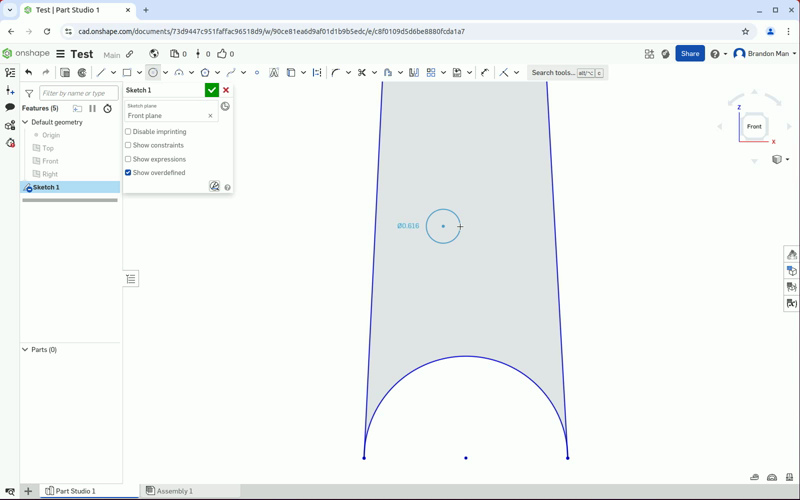
scroll(-6)
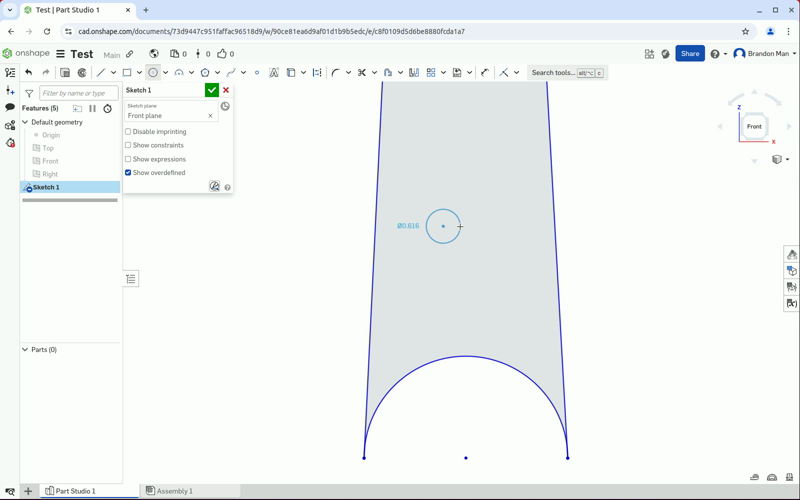
scroll(-6)
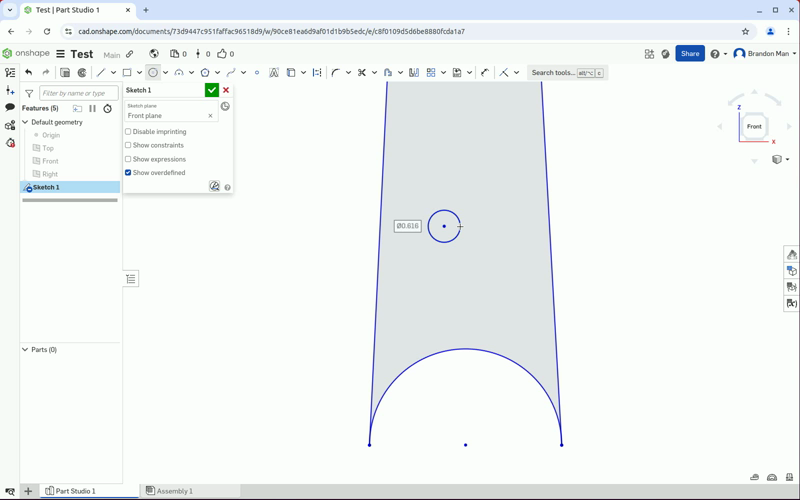
scroll(-6)
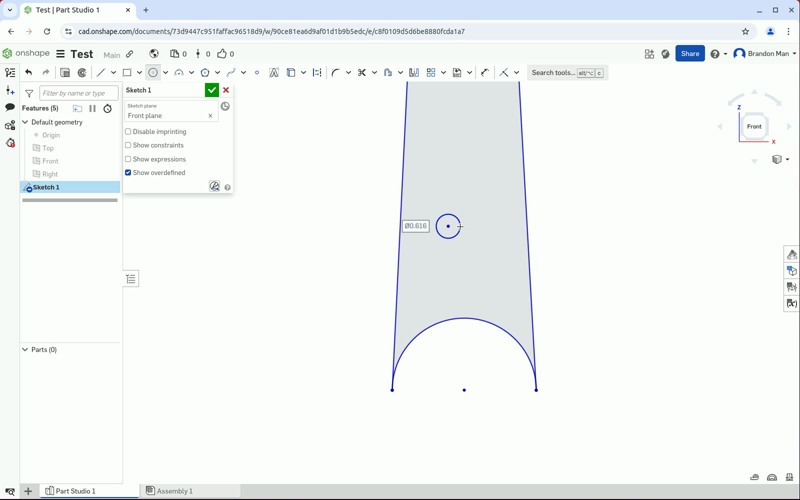
scroll(-6)
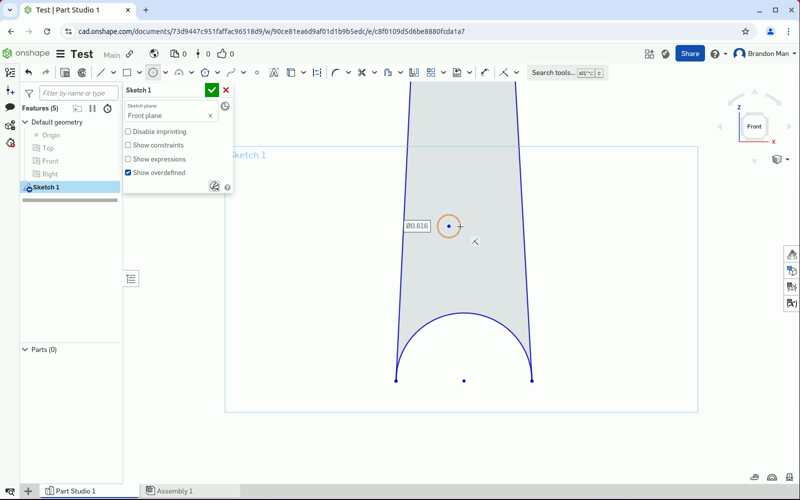
scroll(-6)
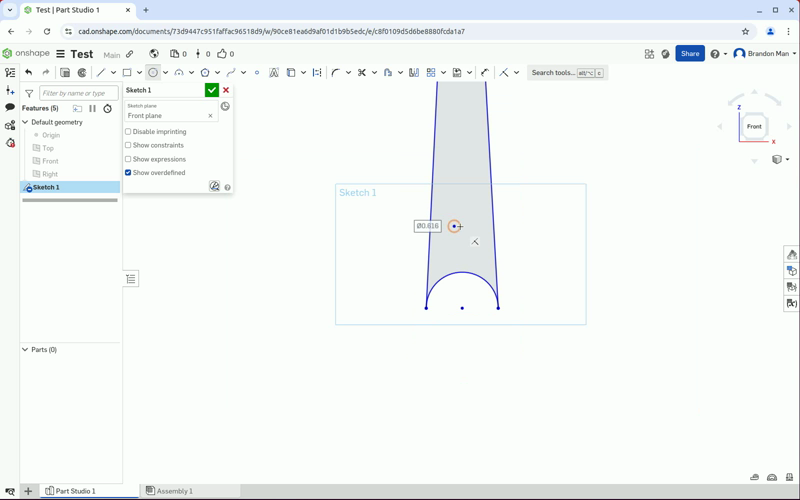
scroll(-6)
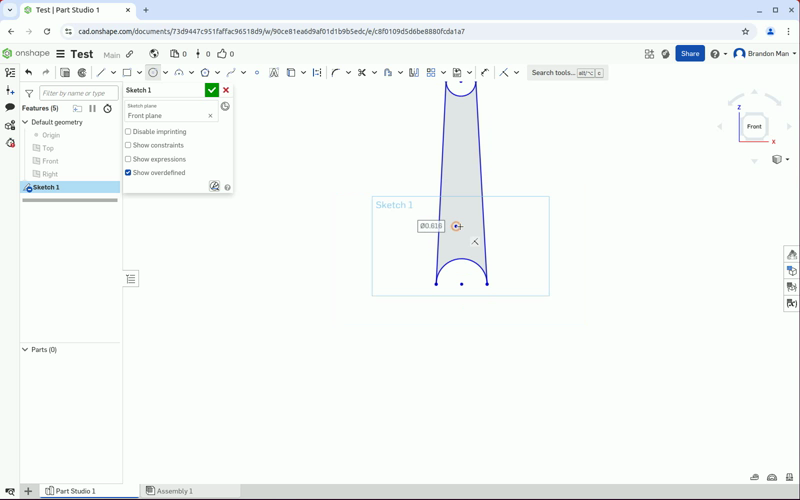
scroll(-6)
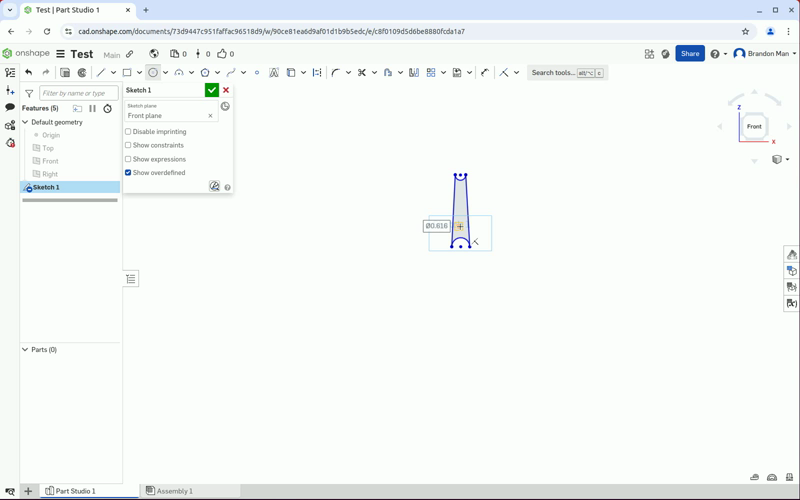
key(esc)
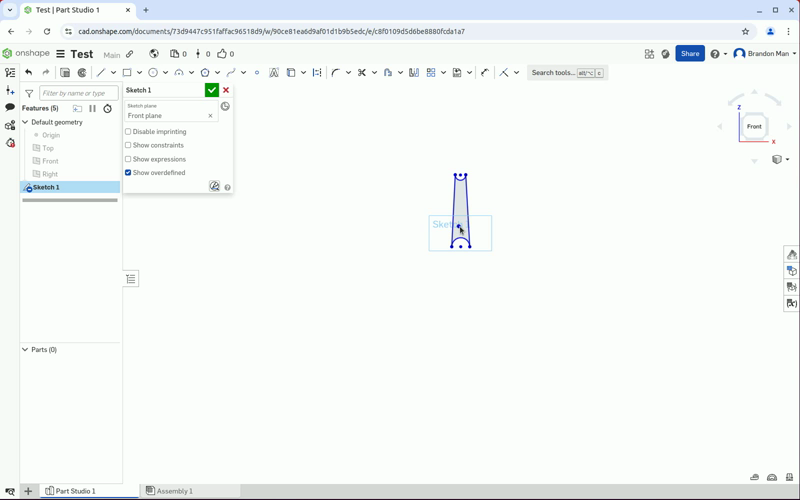
mouse_move(455, 216)
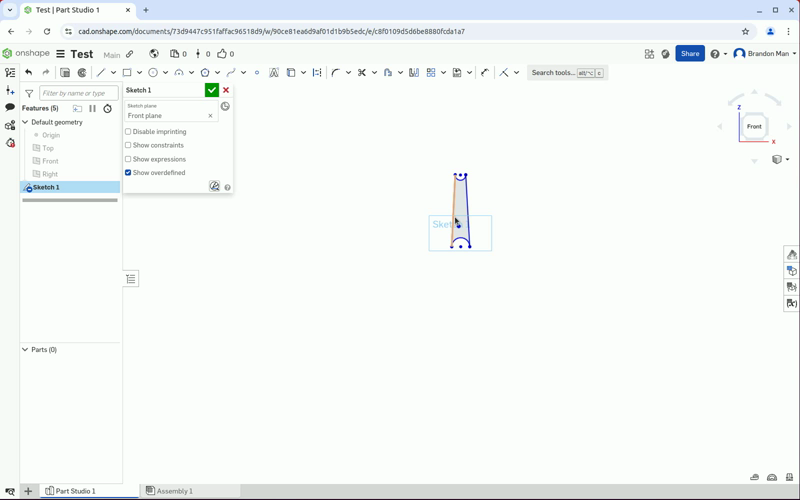
scroll(6)
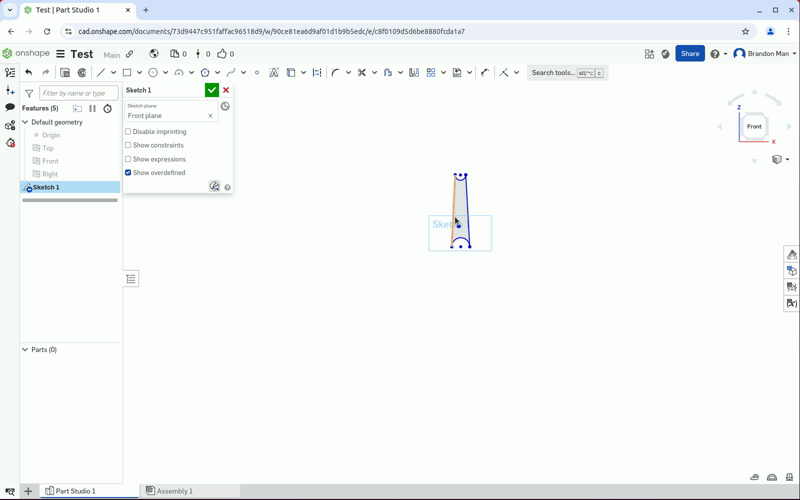
scroll(6)
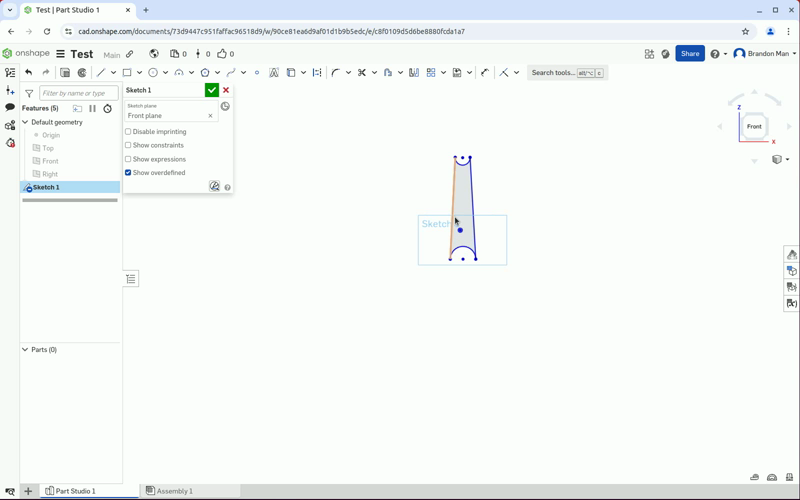
scroll(6)
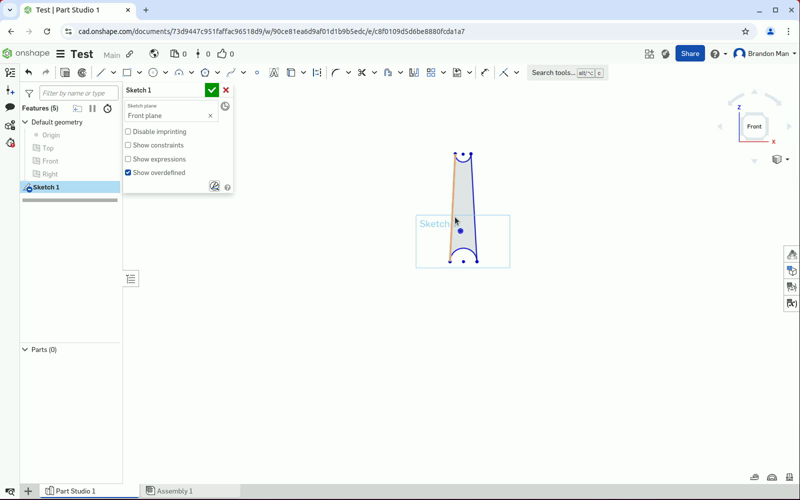
scroll(6)
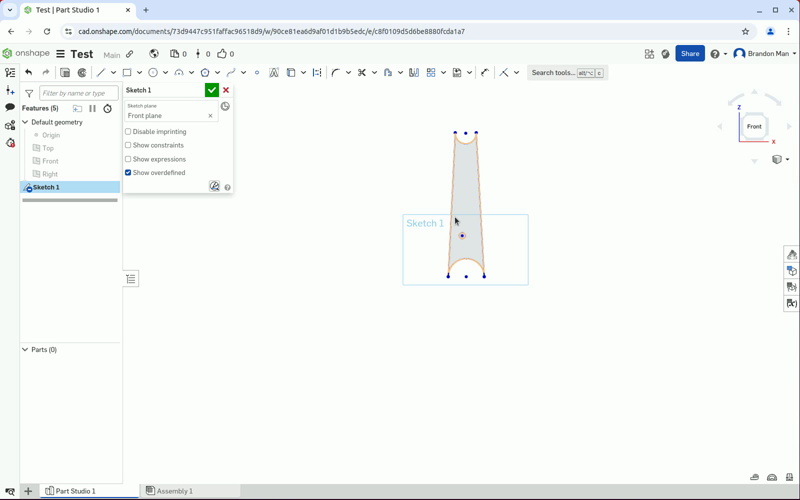
scroll(6)
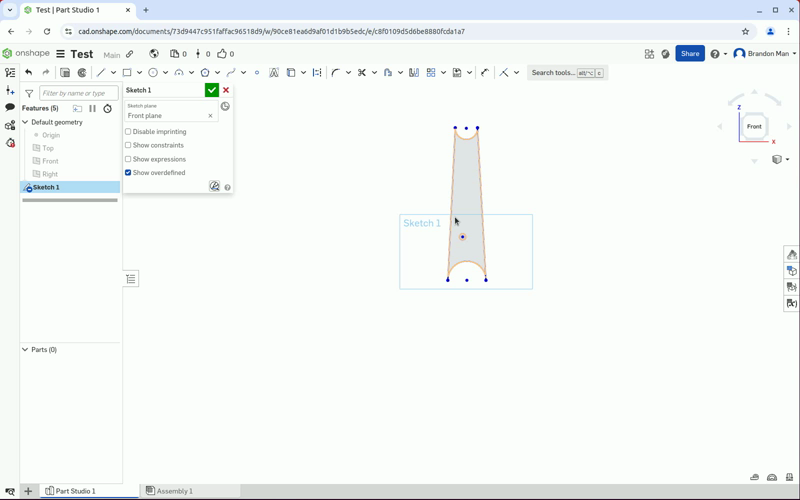
scroll(6)
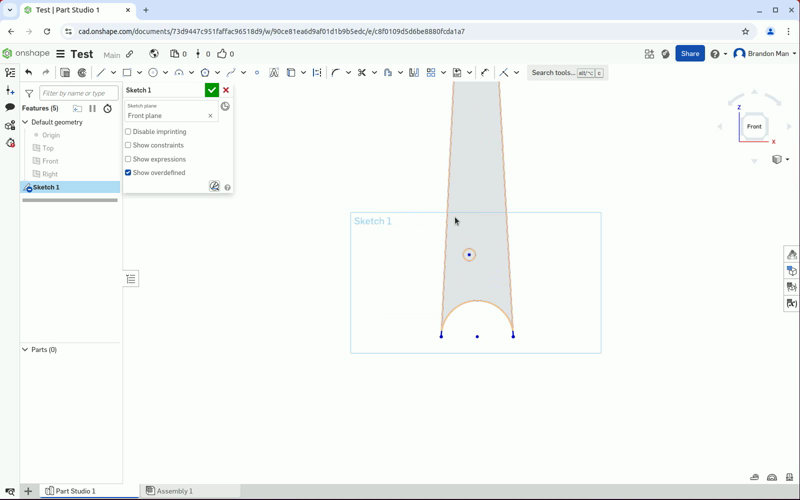
scroll(6)
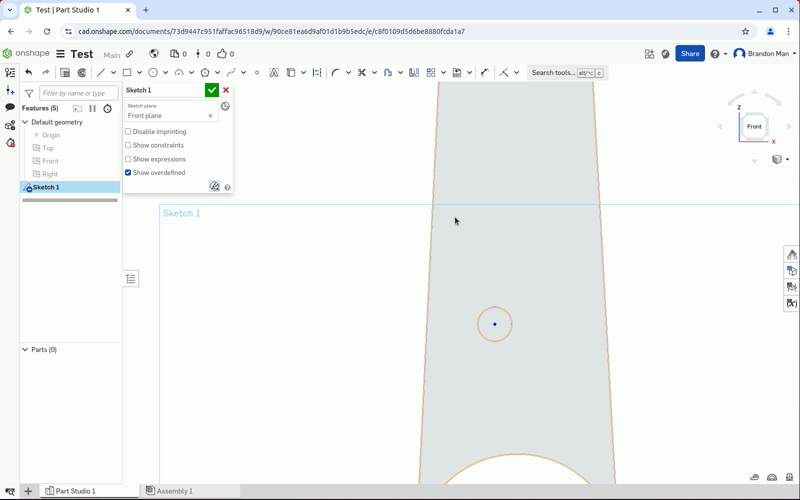
click(455, 216)
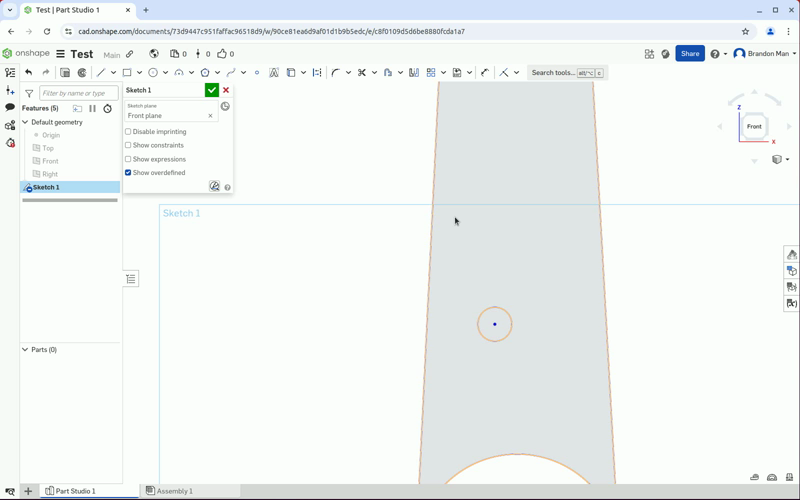
scroll(-6)
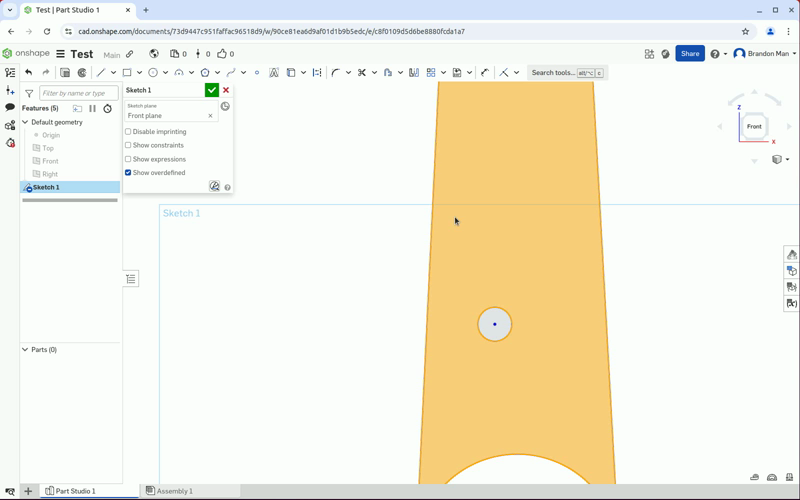
scroll(-6)
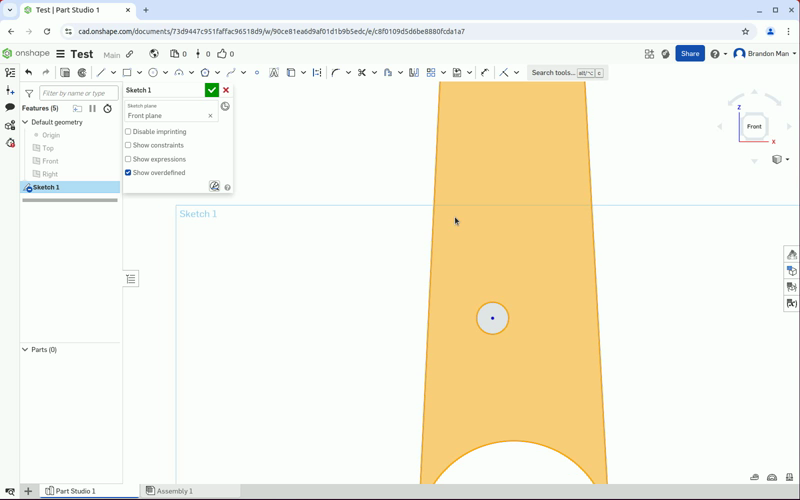
scroll(-6)
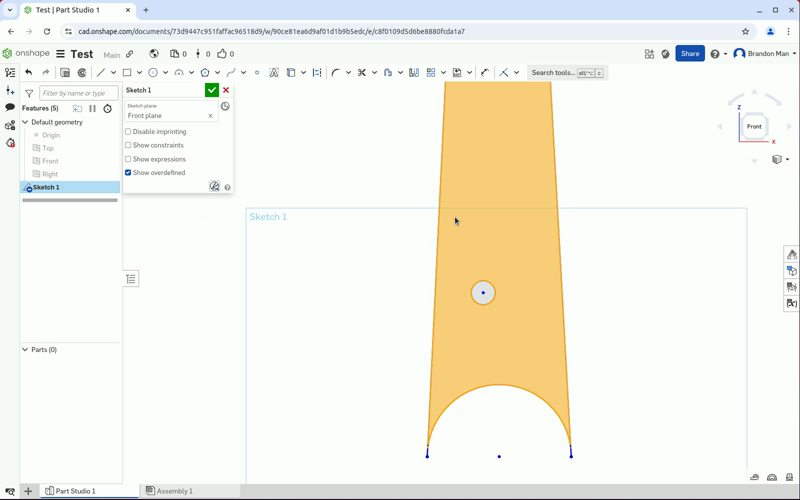
scroll(-6)
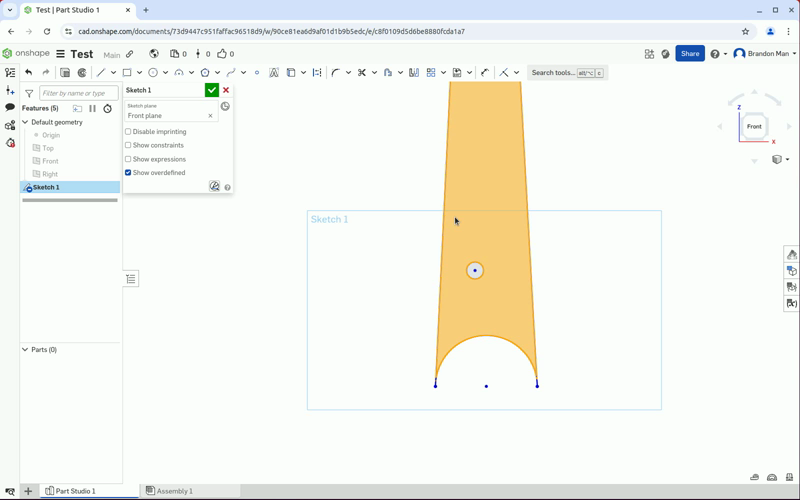
scroll(-6)
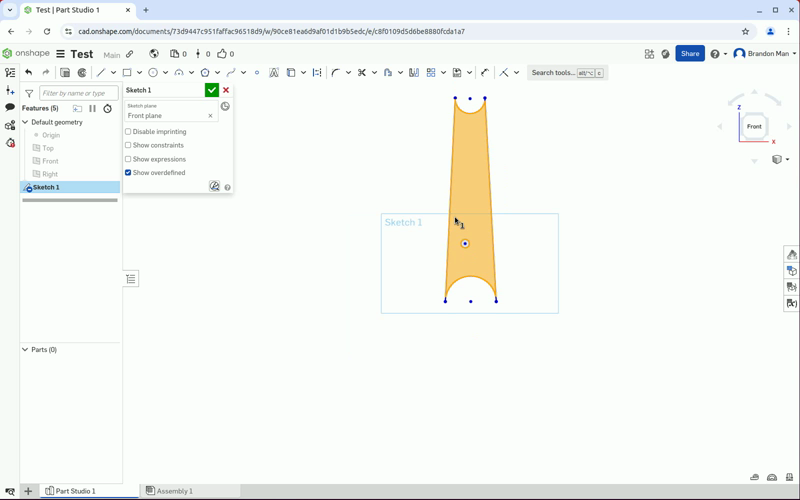
scroll(-6)
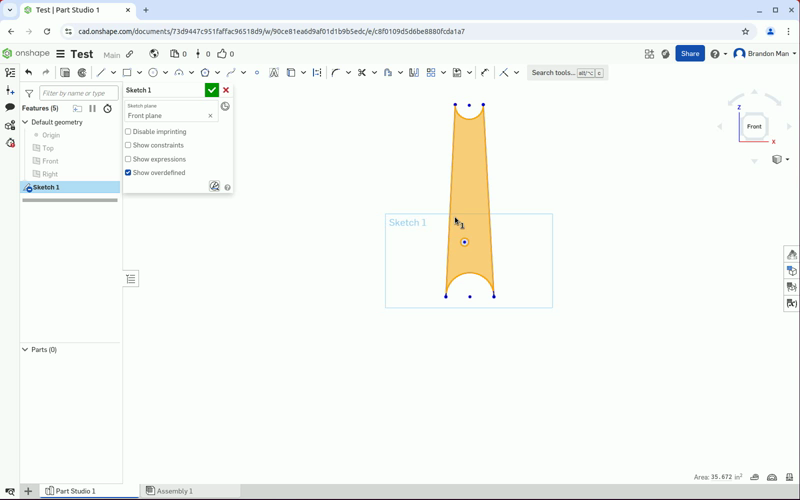
scroll(-6)
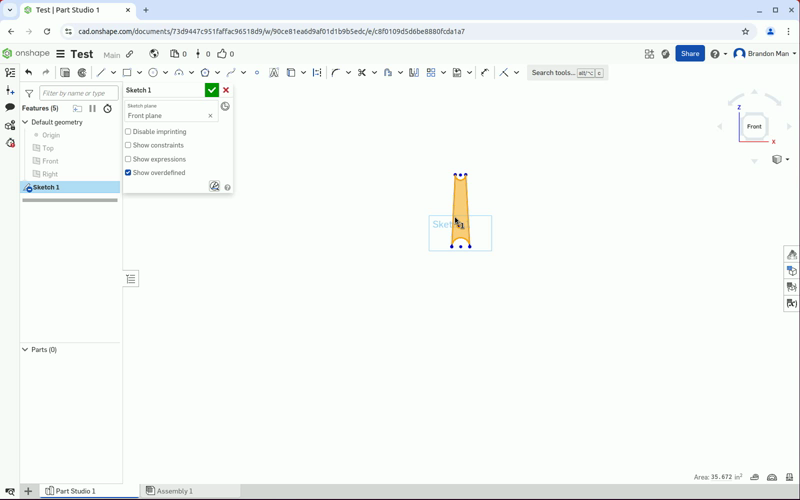
mouse_move(73, 352)
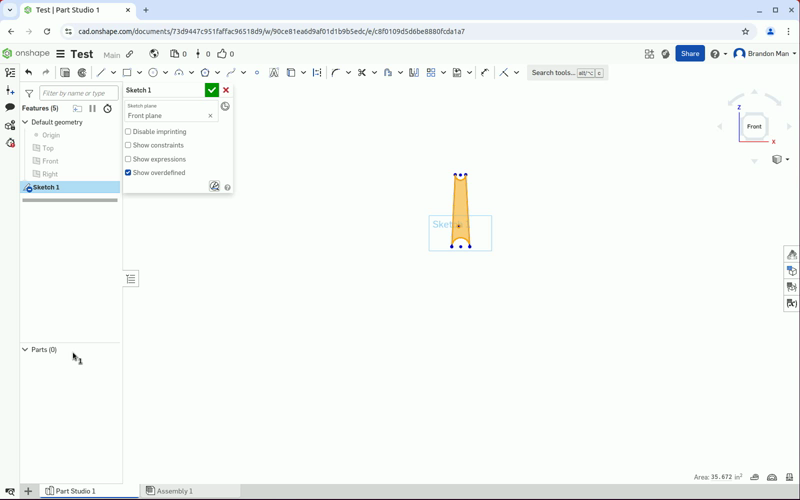
key(shift+y)
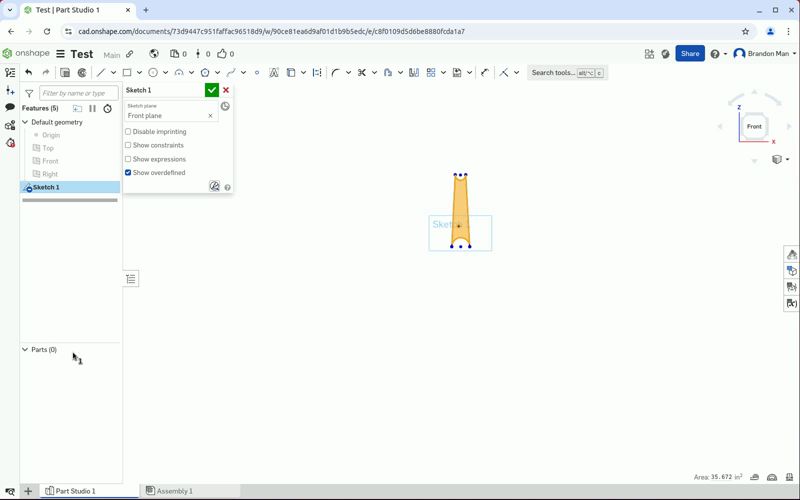
key(shift+e)
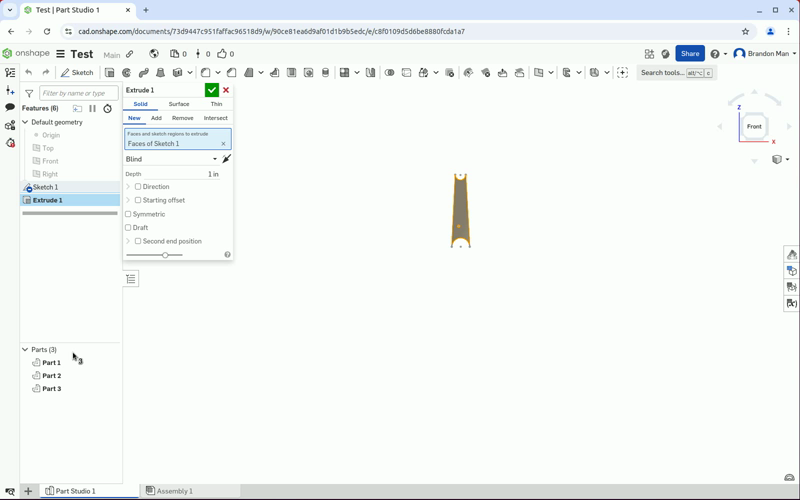
mouse_move(143, 106)
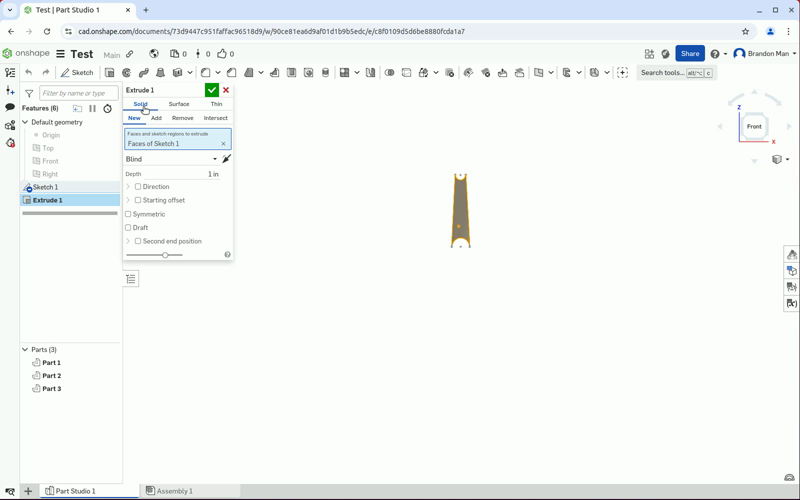
click(143, 106)
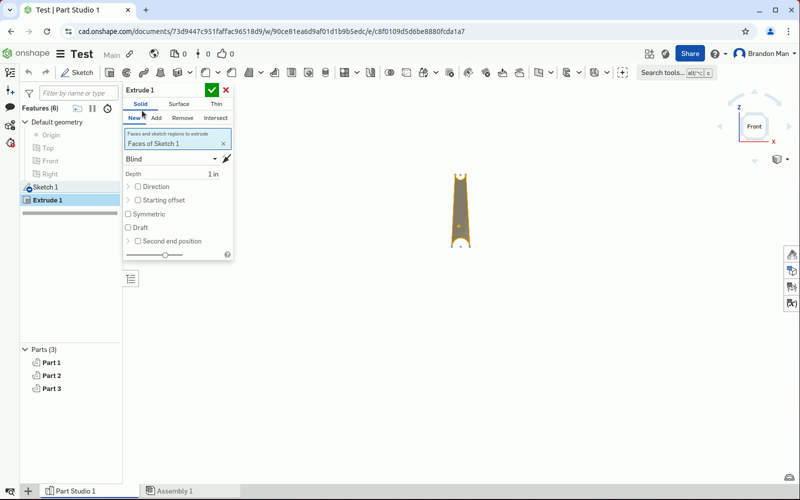
mouse_move(137, 120)
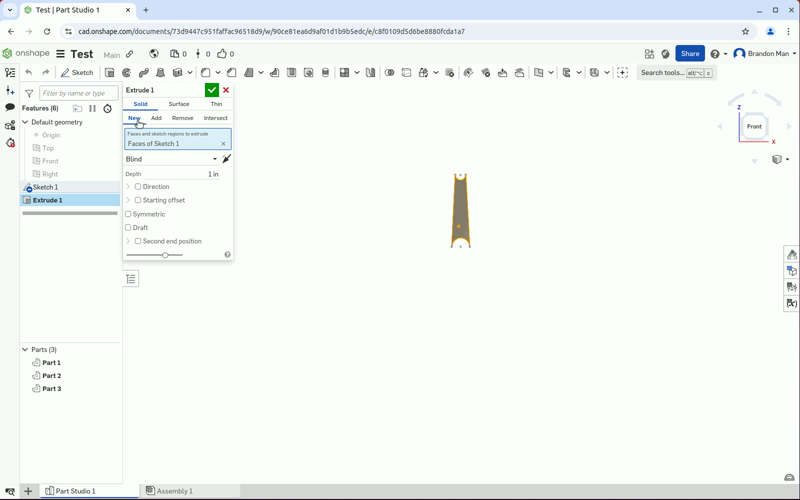
click(137, 120)
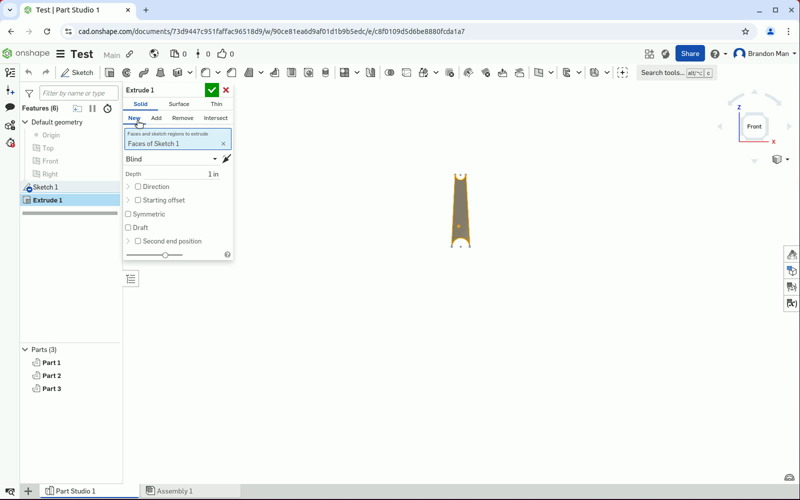
key(tab, 4)
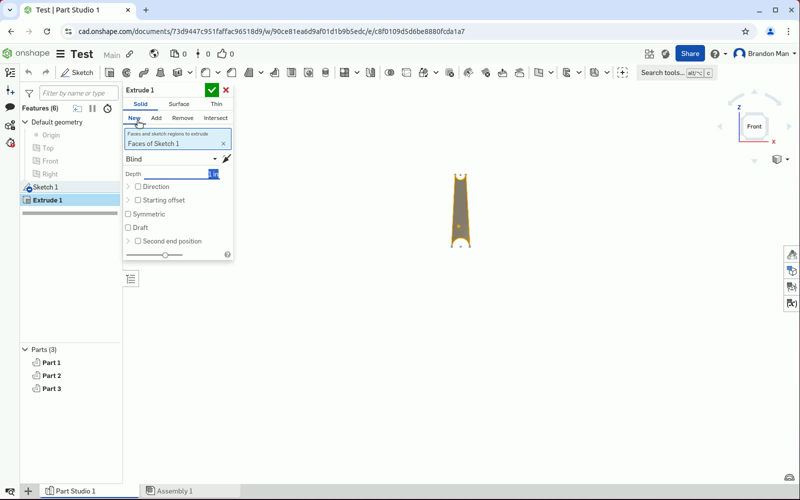
text(0.241)
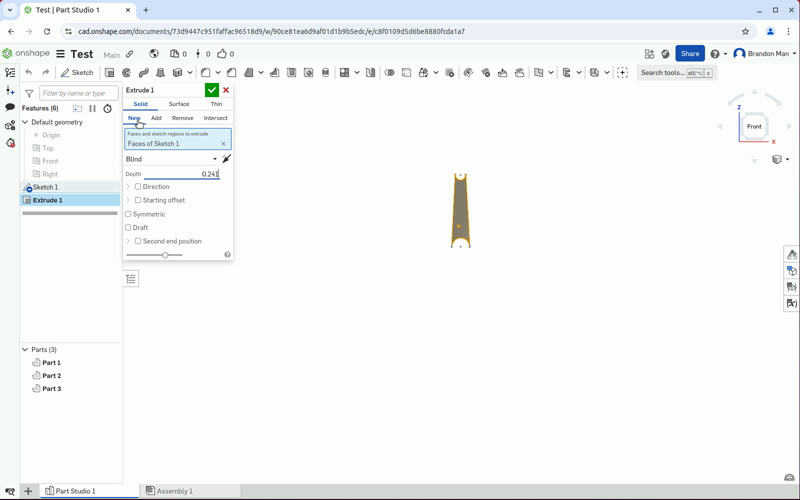
key(enter)
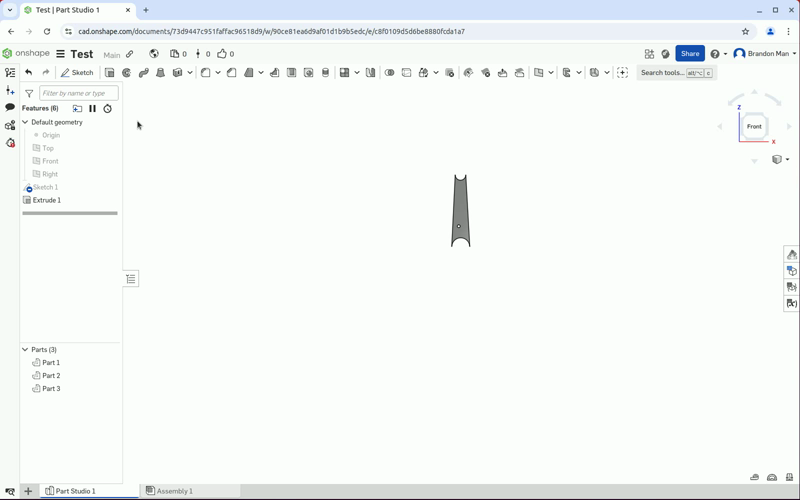
key(shift+h)
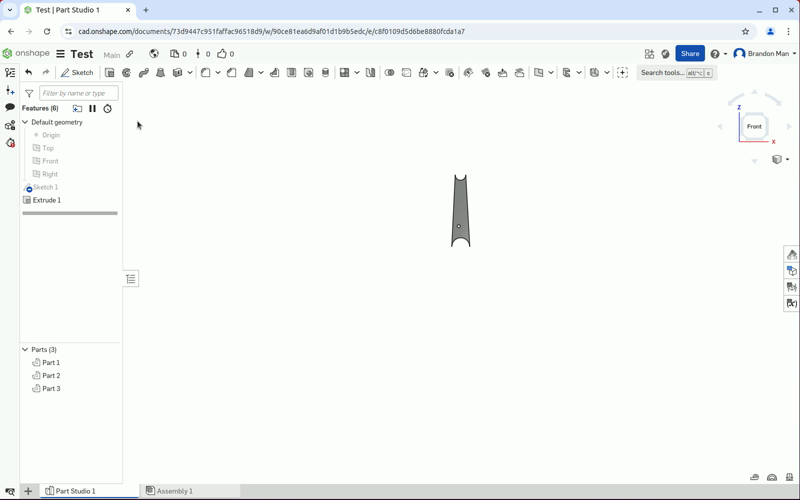
key(shift+h)
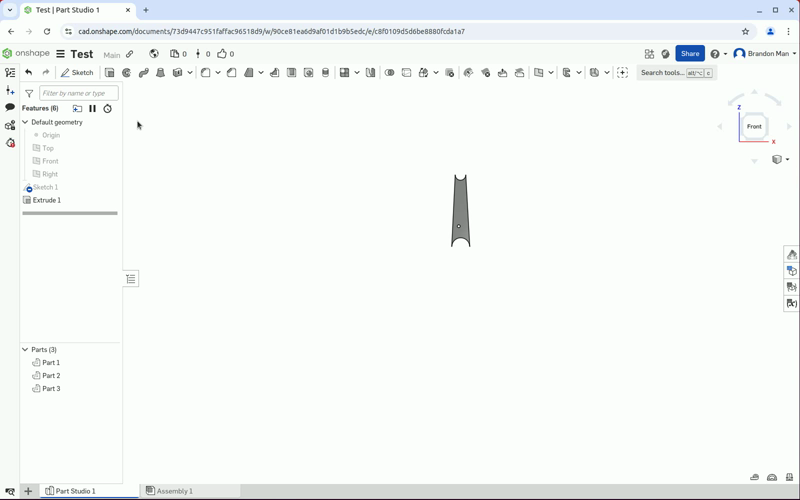
mouse_move(73, 189)
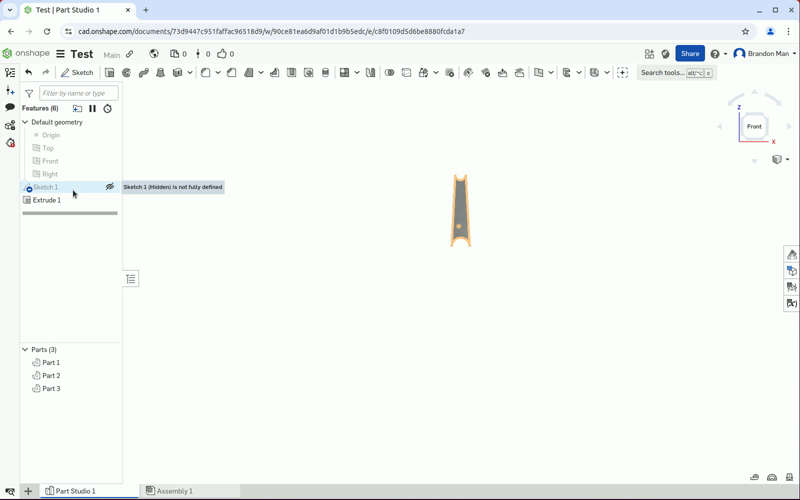
click(73, 189)
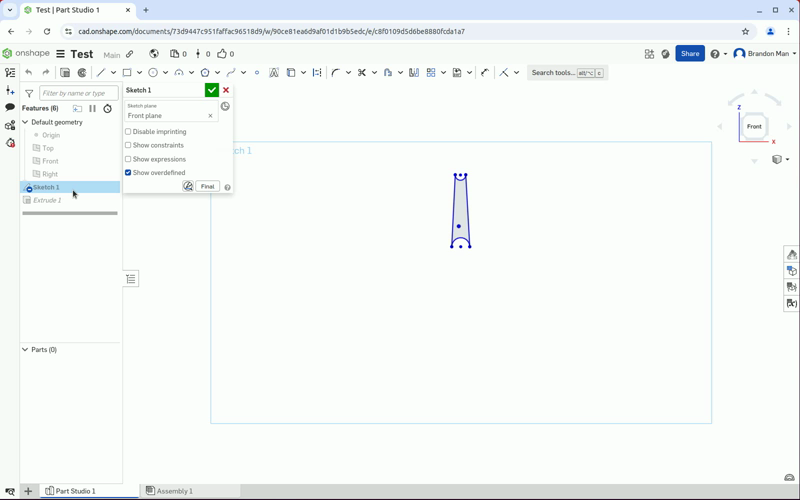
mouse_move(229, 92)
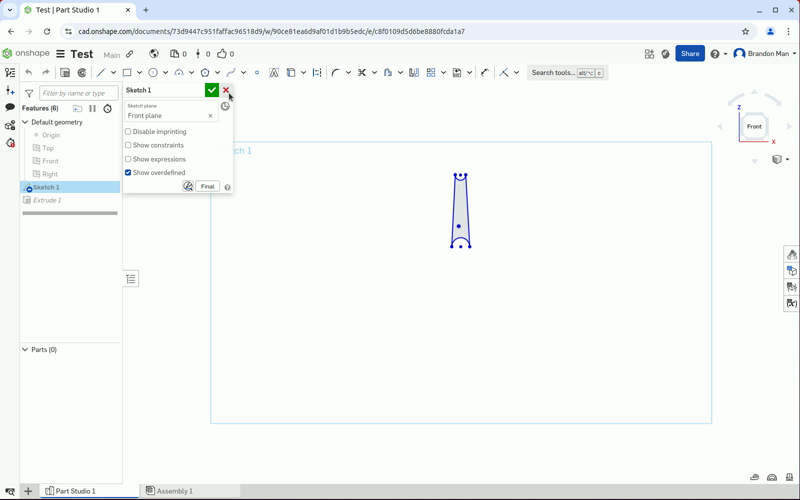
click(229, 92)
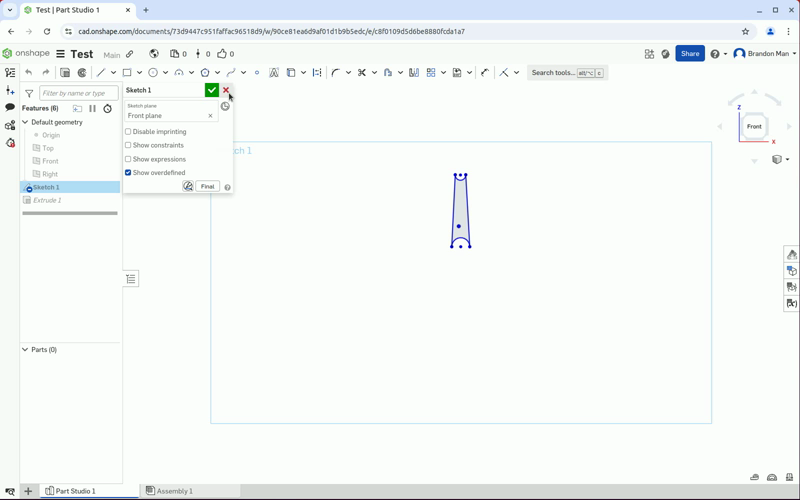
key(shift+s)
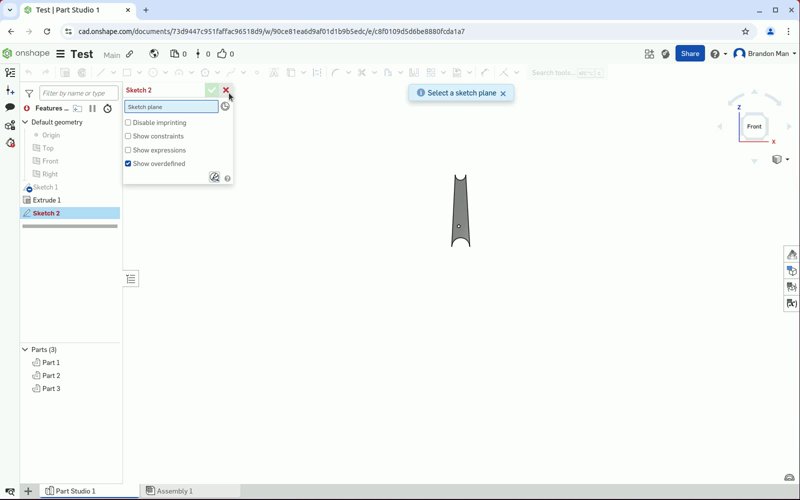
mouse_move(73, 163)
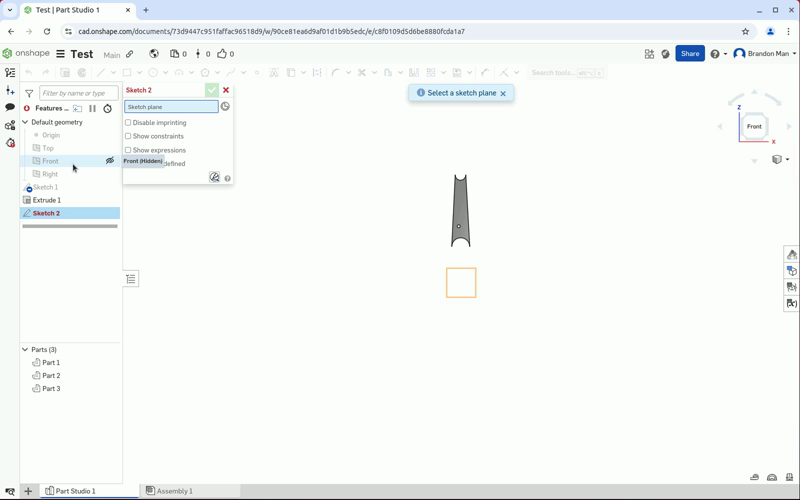
click(73, 163)
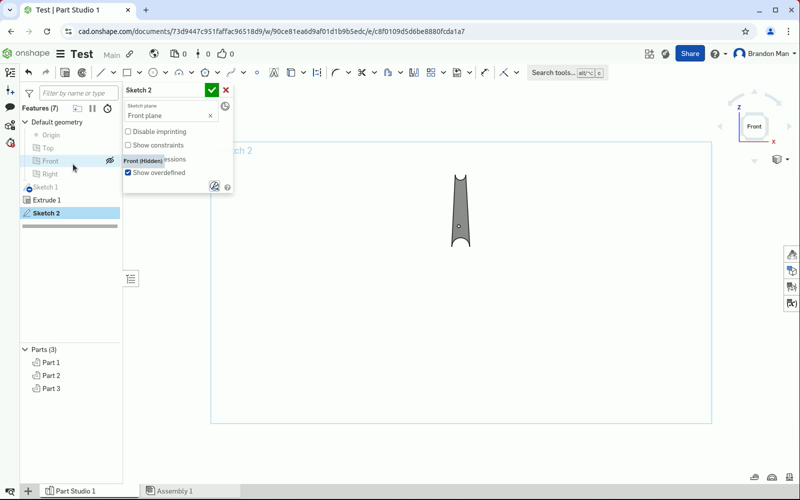
mouse_move(73, 352)
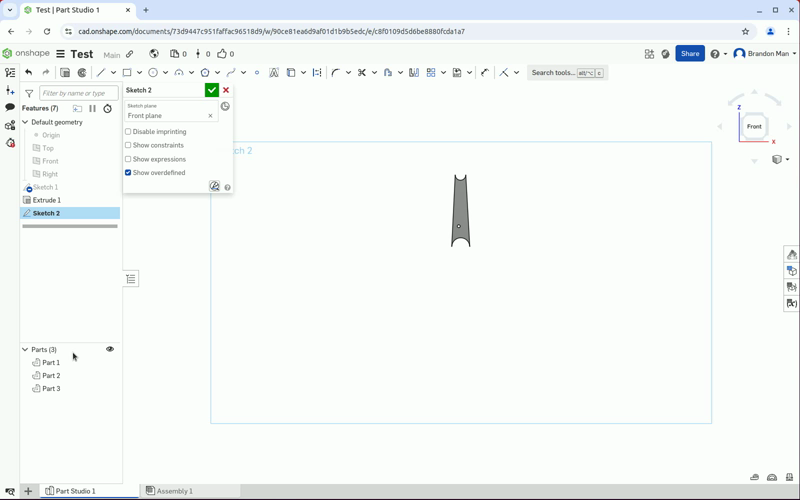
key(y)
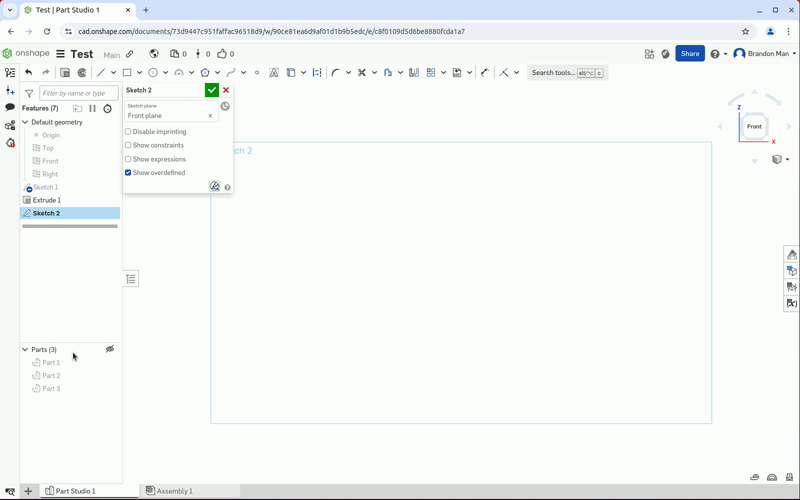
key(l)
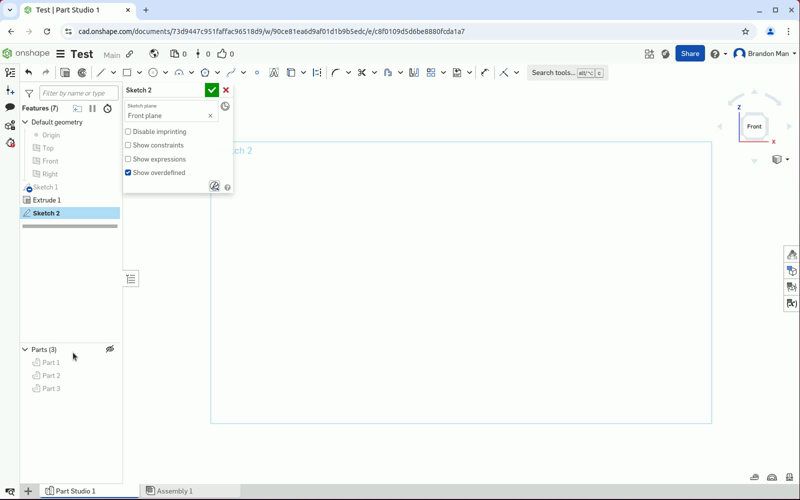
key_down(shift)
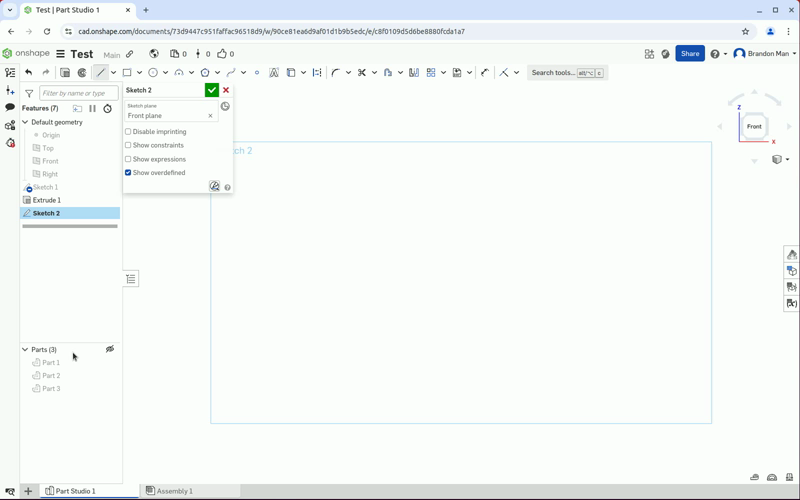
mouse_move(451, 247)
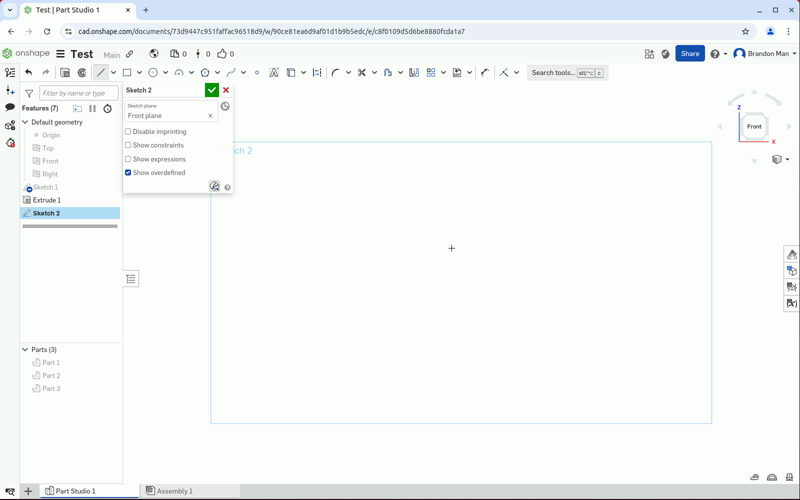
click(451, 247)
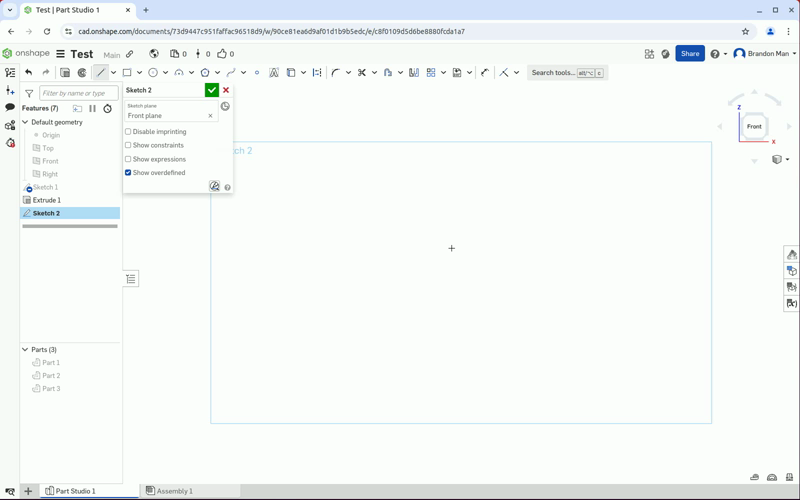
key_up(shift)
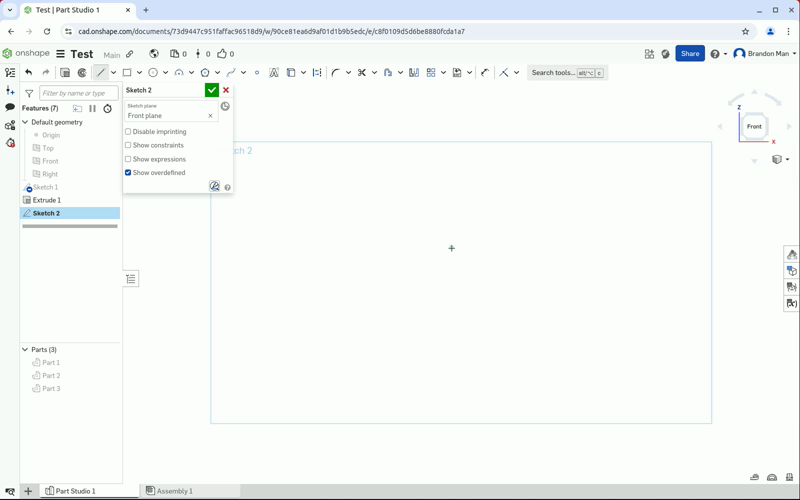
key_down(shift)
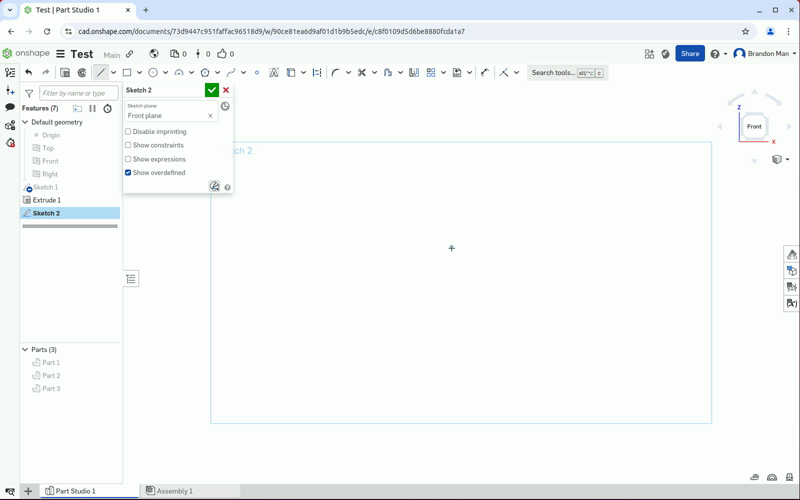
mouse_move(481, 247)
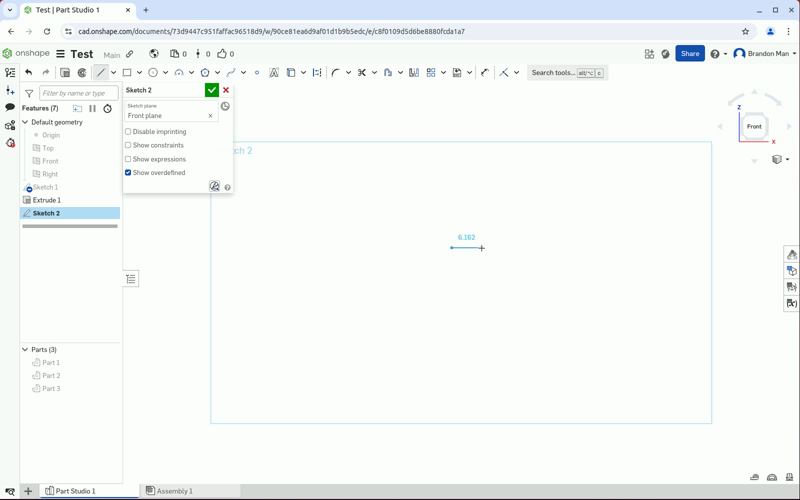
mouse_move(454, 283)
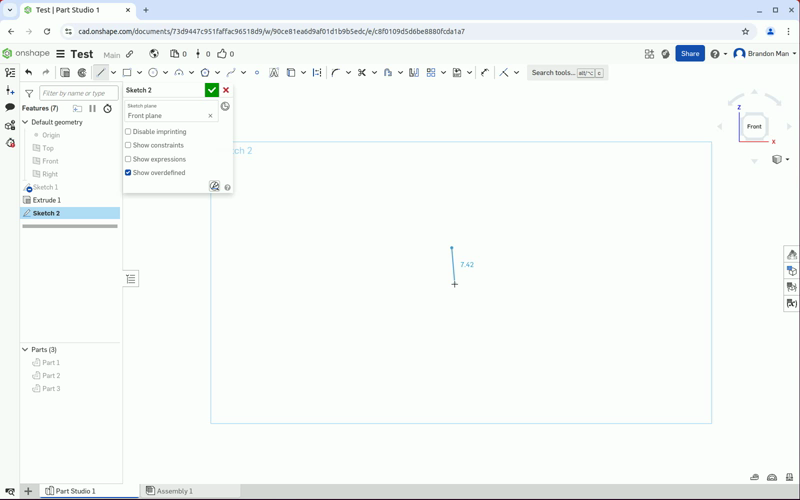
click(454, 283)
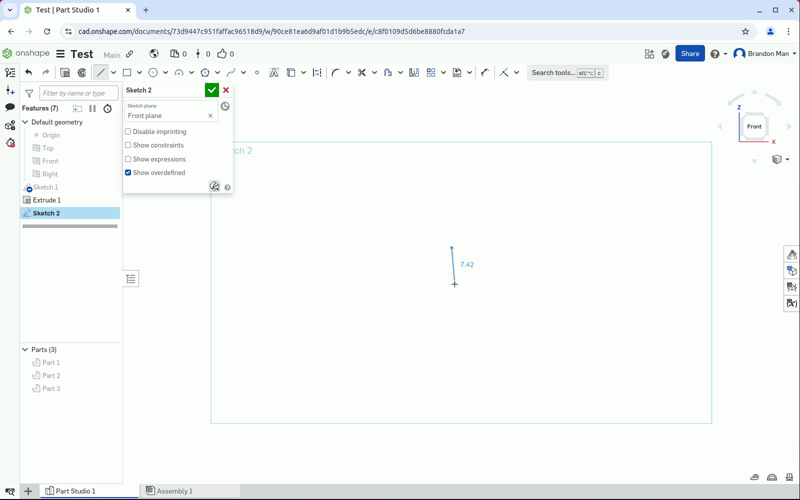
key_up(shift)
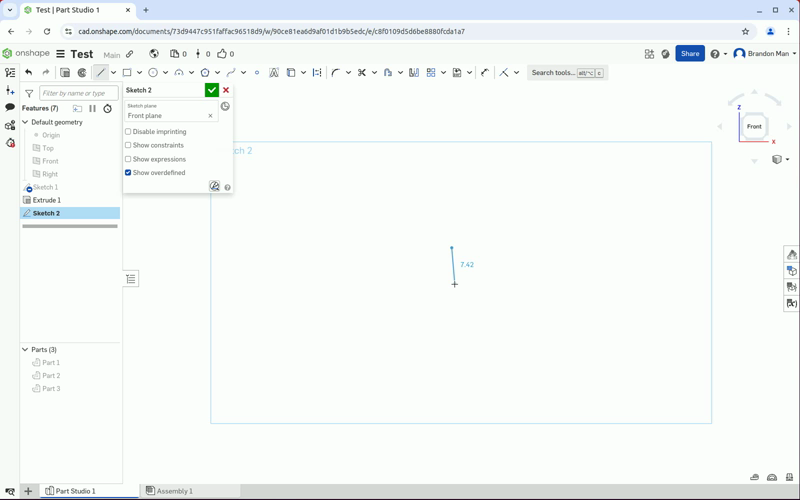
key(esc)
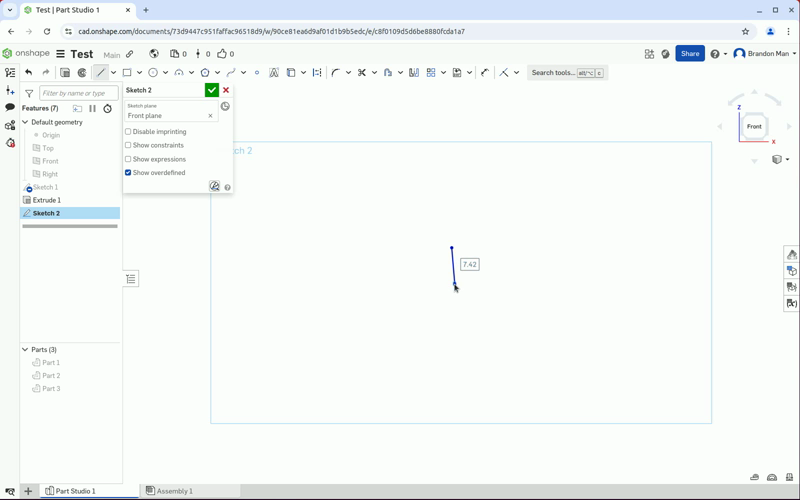
key(a)
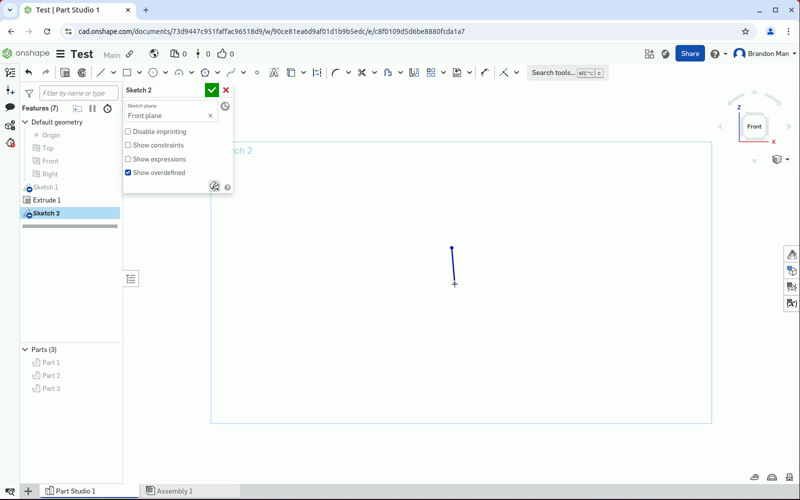
mouse_move(454, 283)
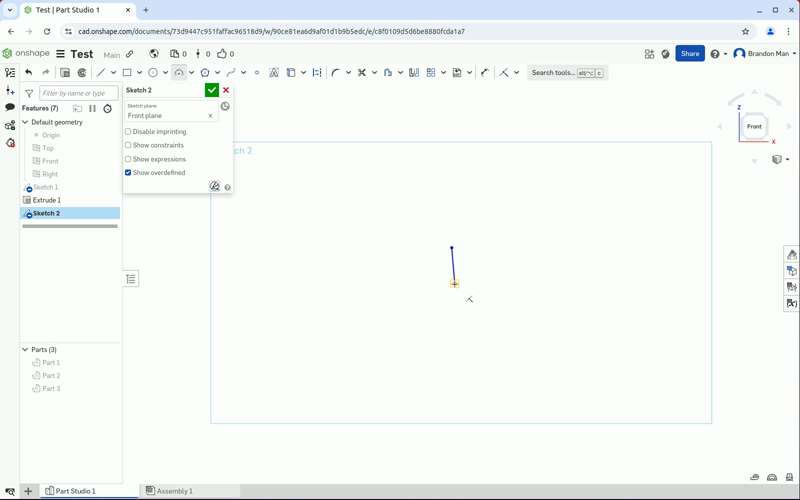
click(454, 283)
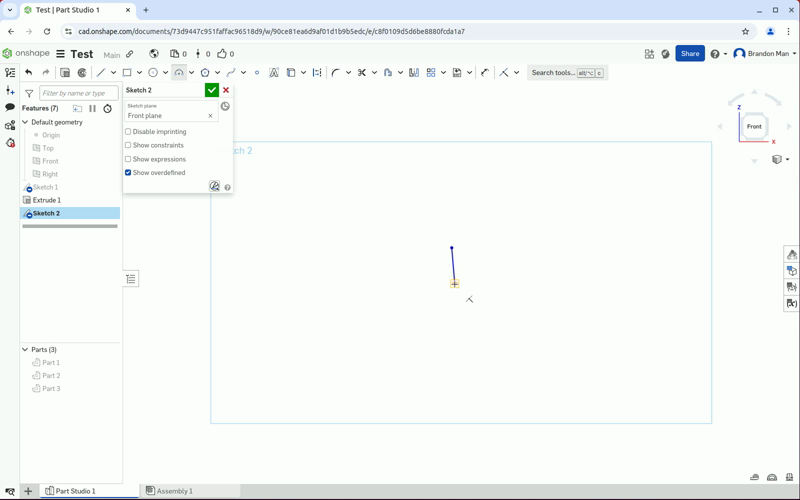
key_down(shift)
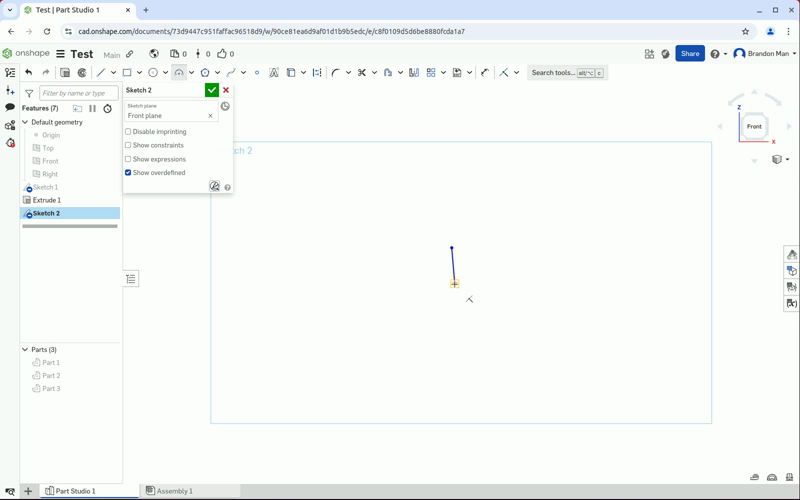
mouse_move(460, 288)
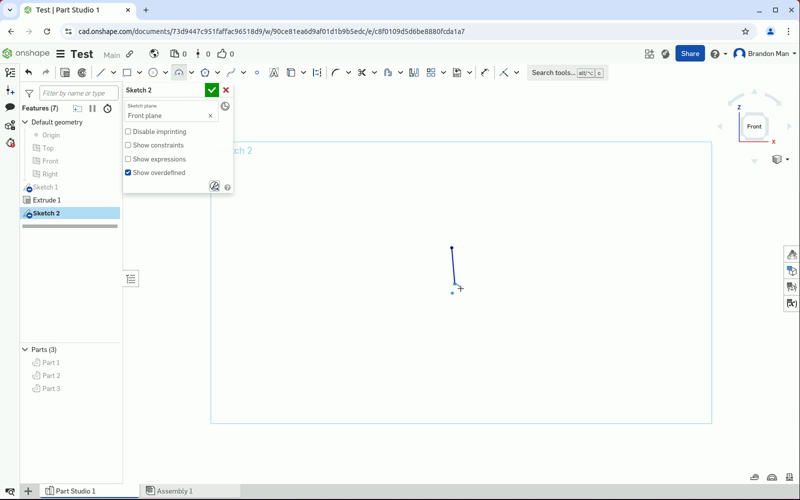
scroll(6)
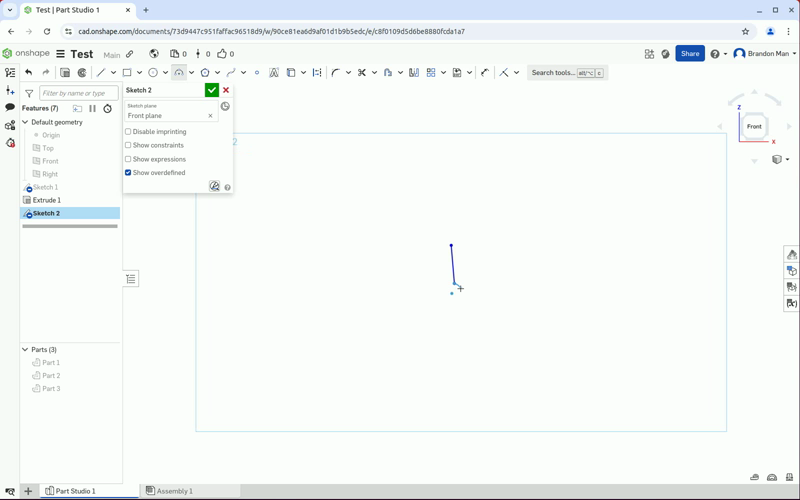
scroll(6)
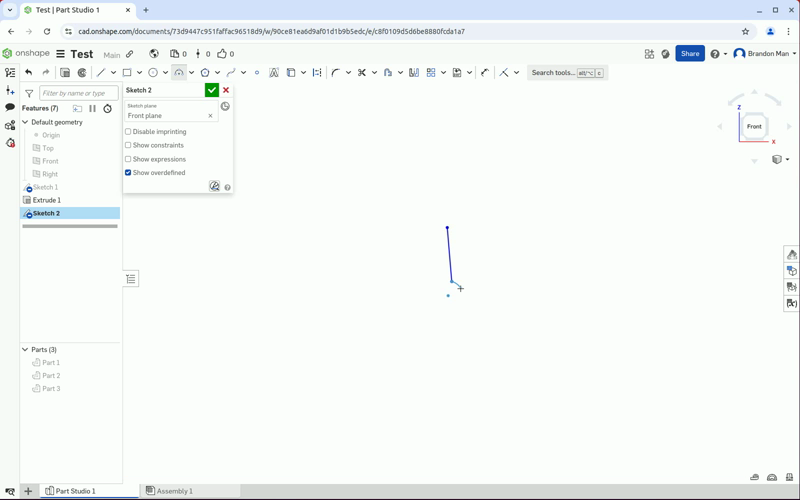
scroll(6)
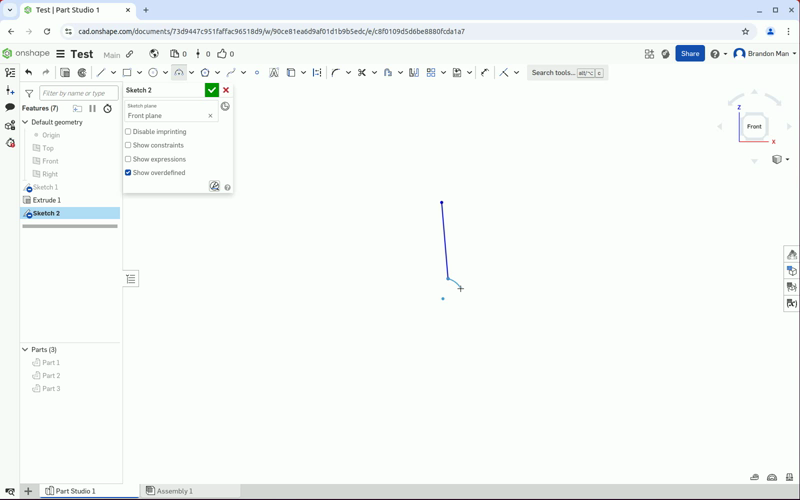
scroll(6)
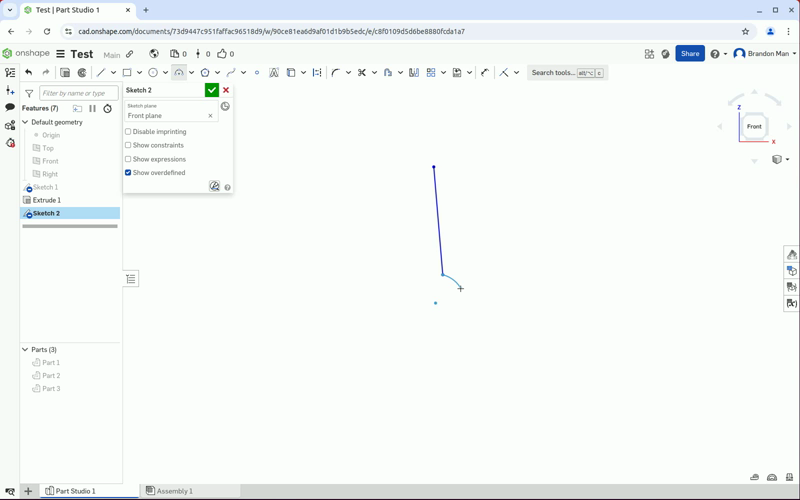
scroll(6)
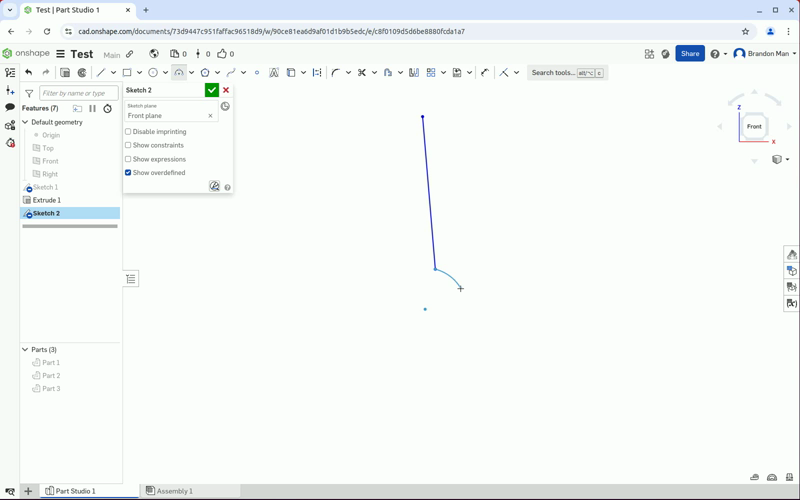
scroll(6)
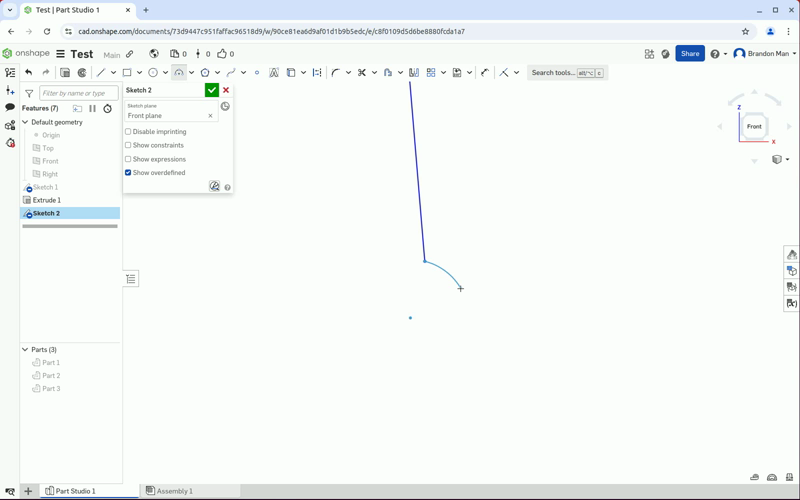
scroll(6)
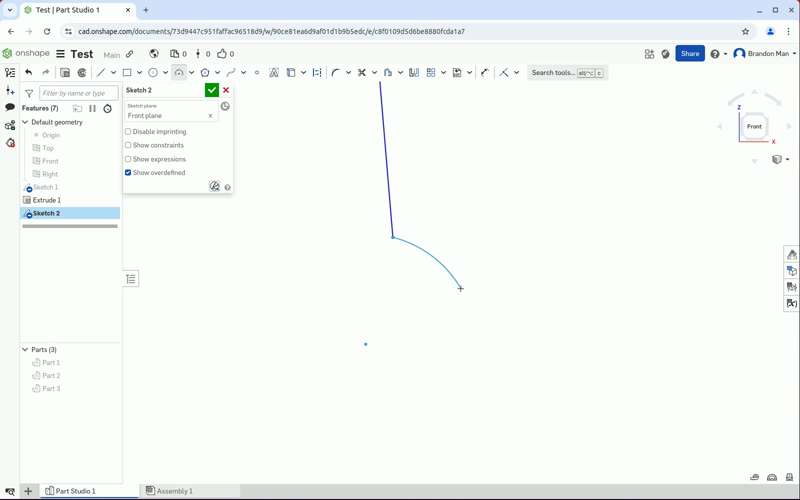
click(460, 288)
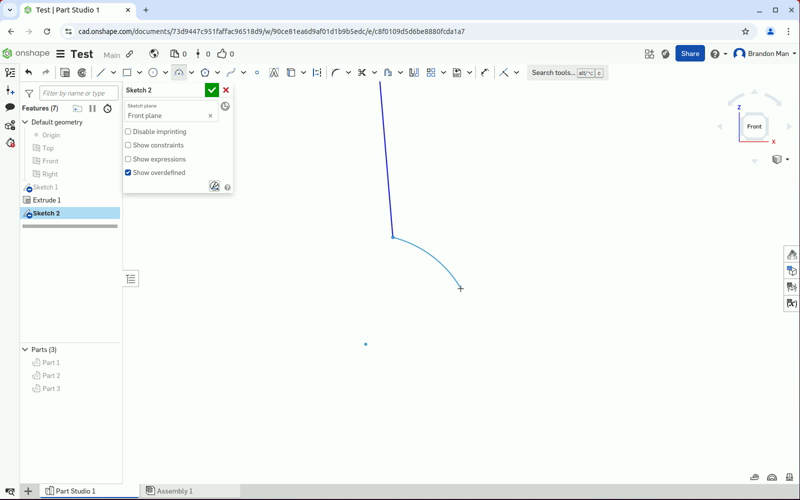
scroll(-6)
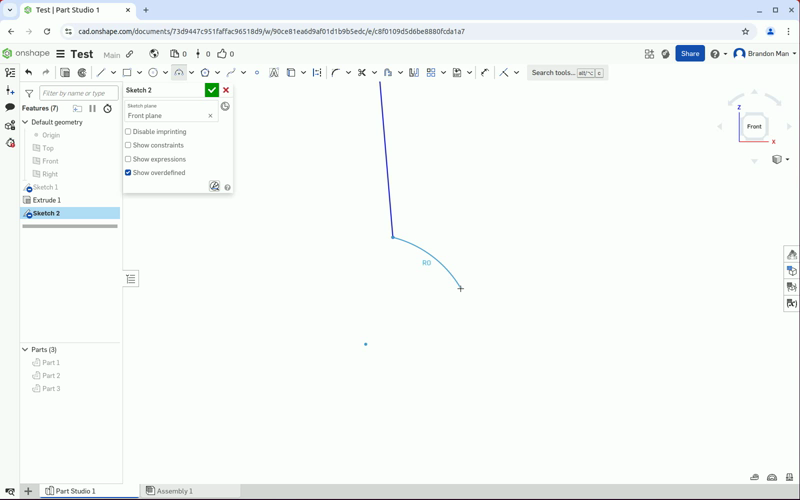
scroll(-6)
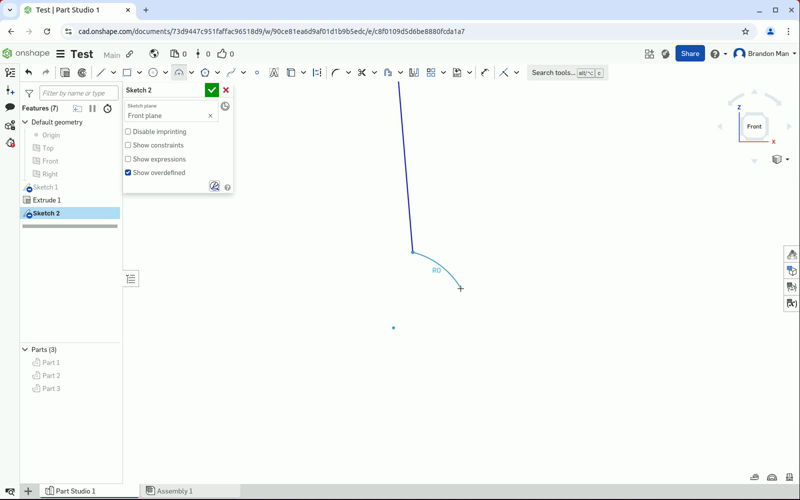
scroll(-6)
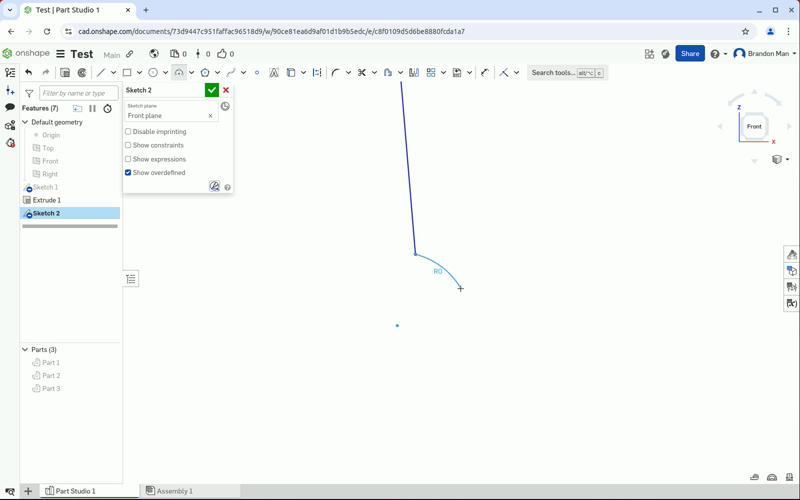
scroll(-6)
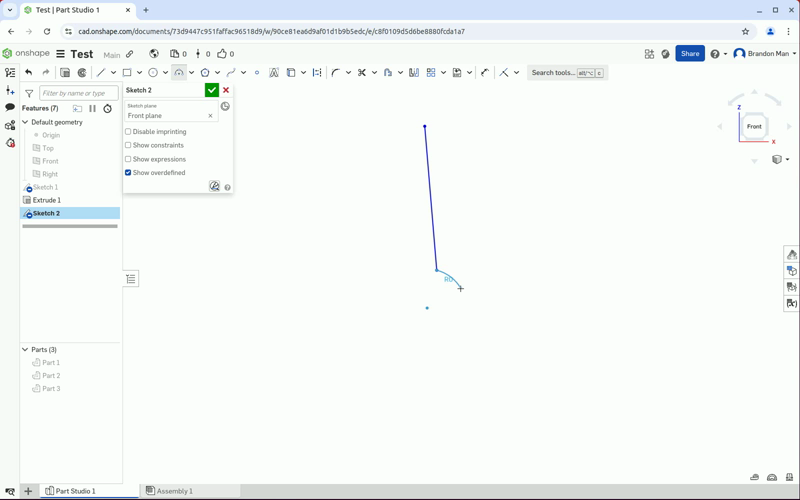
scroll(-6)
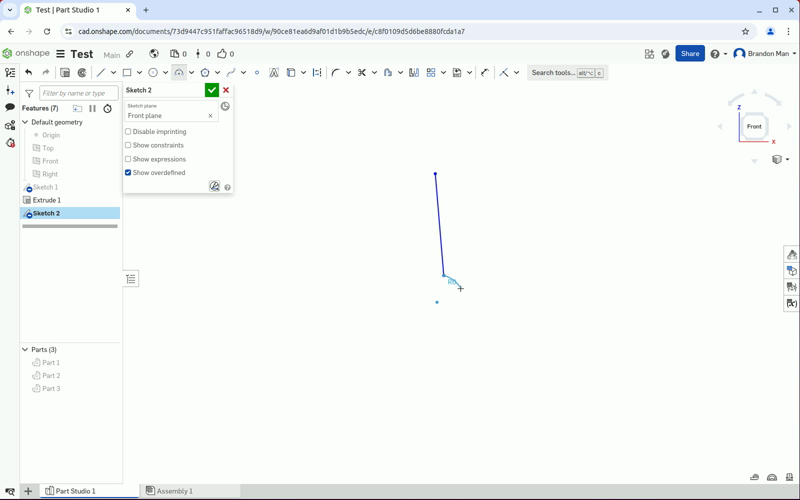
scroll(-6)
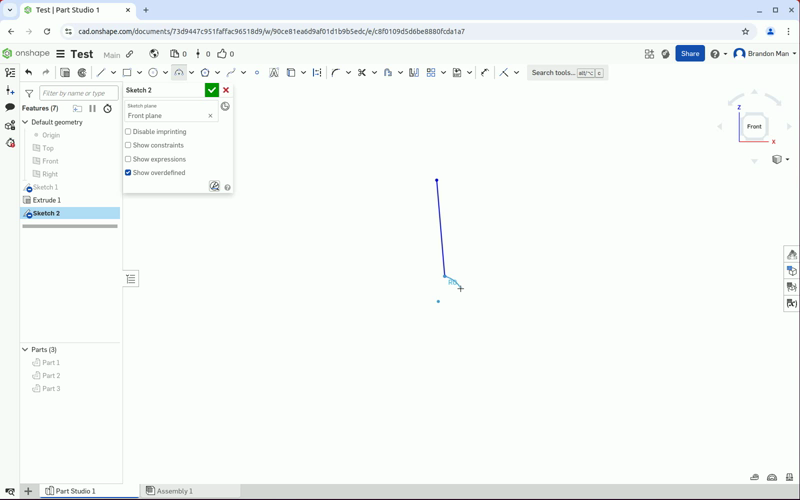
scroll(-6)
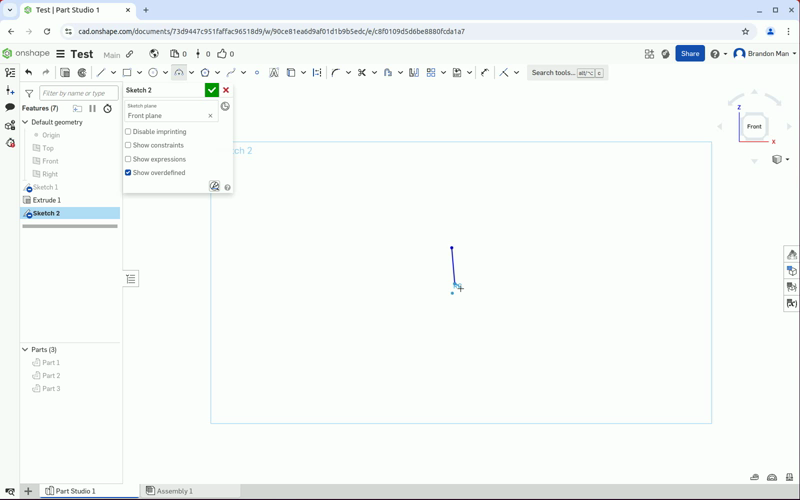
mouse_move(463, 278)
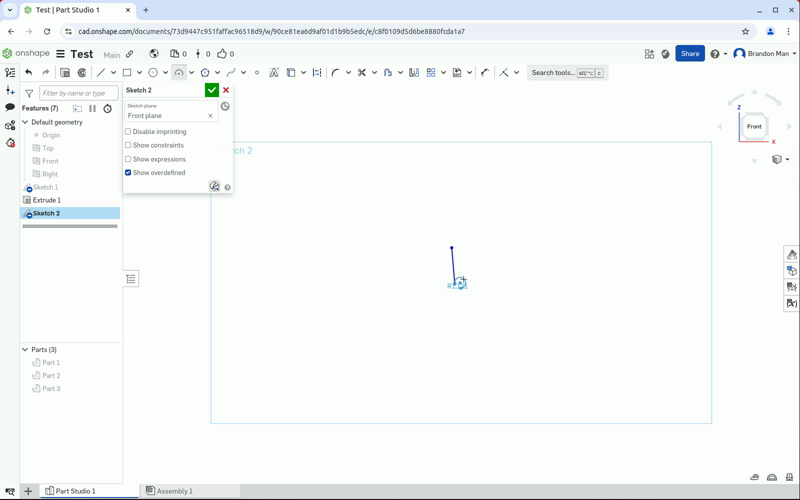
scroll(6)
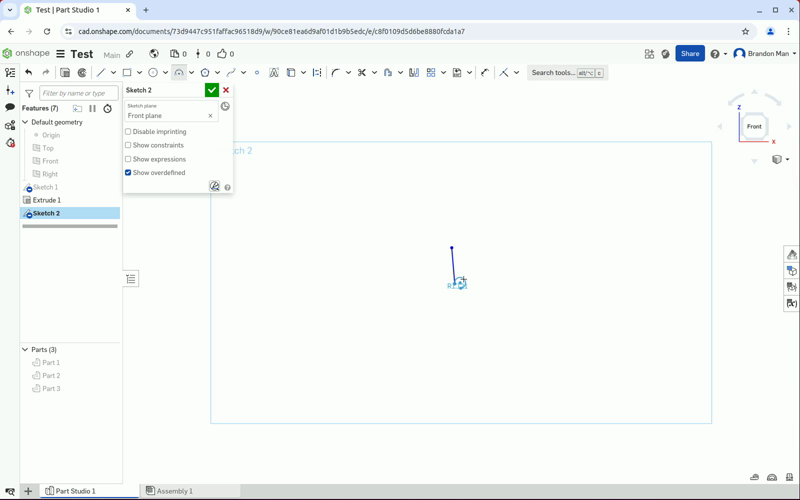
scroll(6)
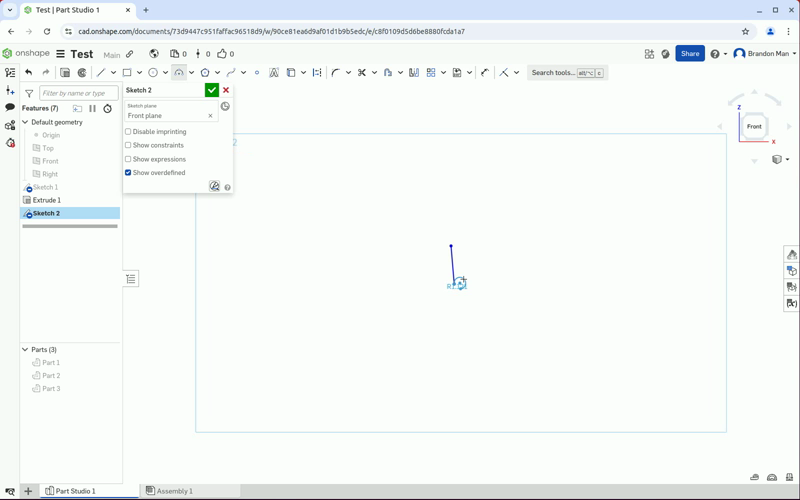
scroll(6)
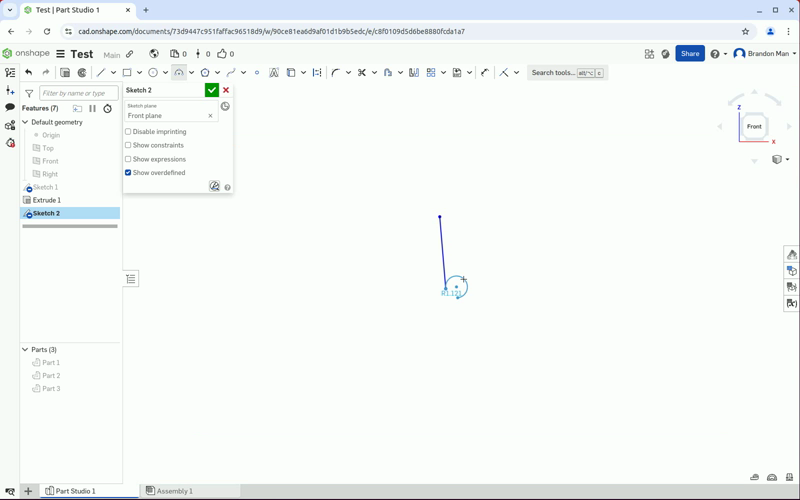
scroll(6)
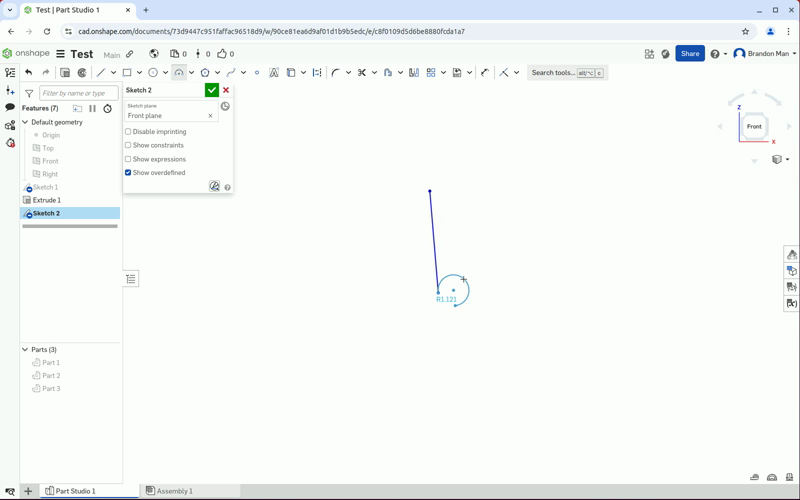
scroll(6)
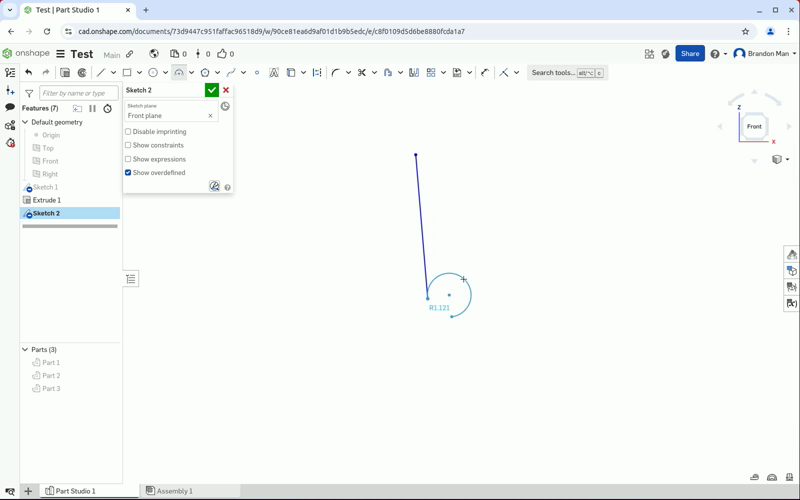
scroll(6)
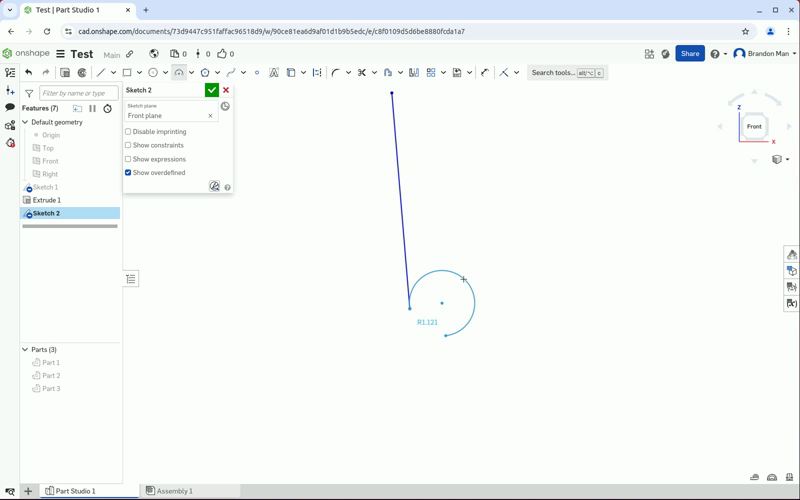
scroll(6)
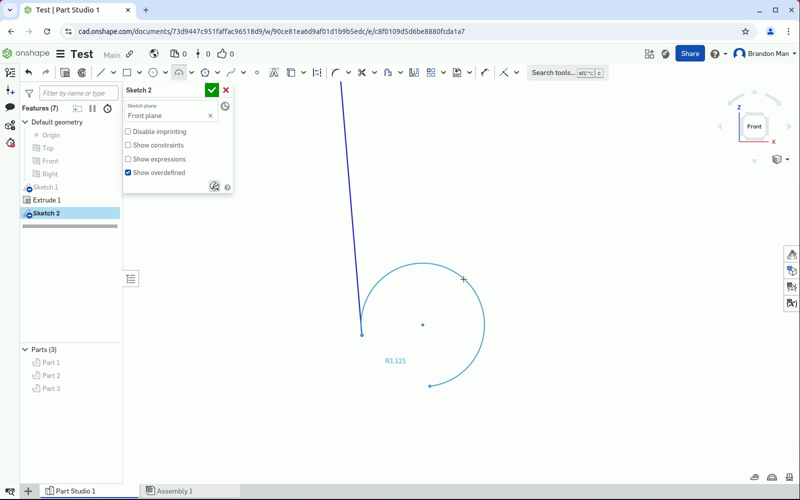
click(463, 278)
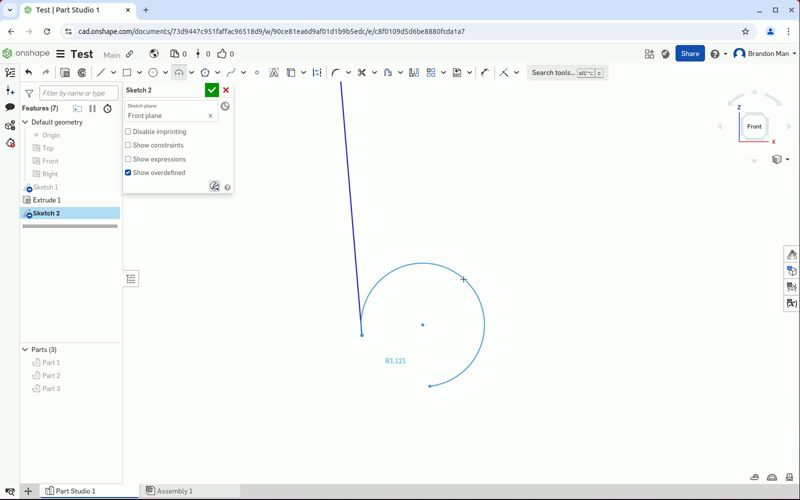
scroll(-6)
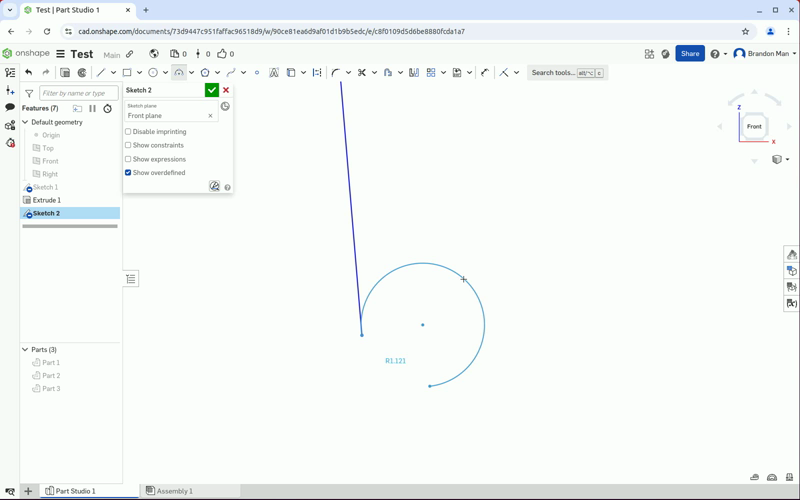
scroll(-6)
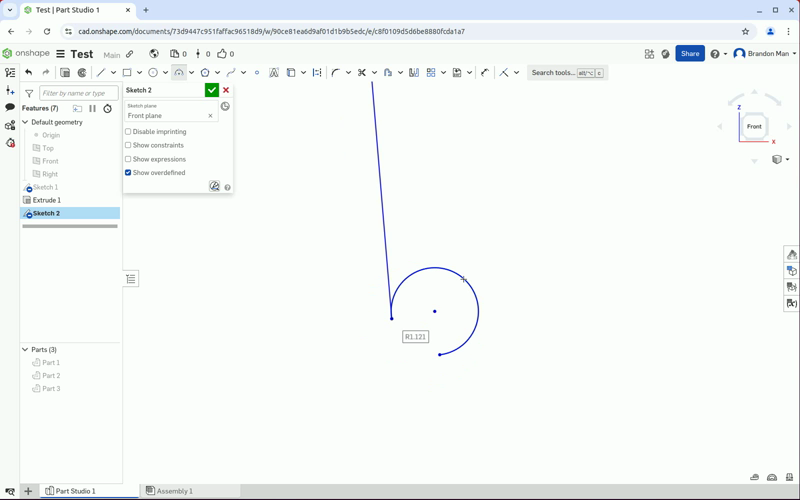
scroll(-6)
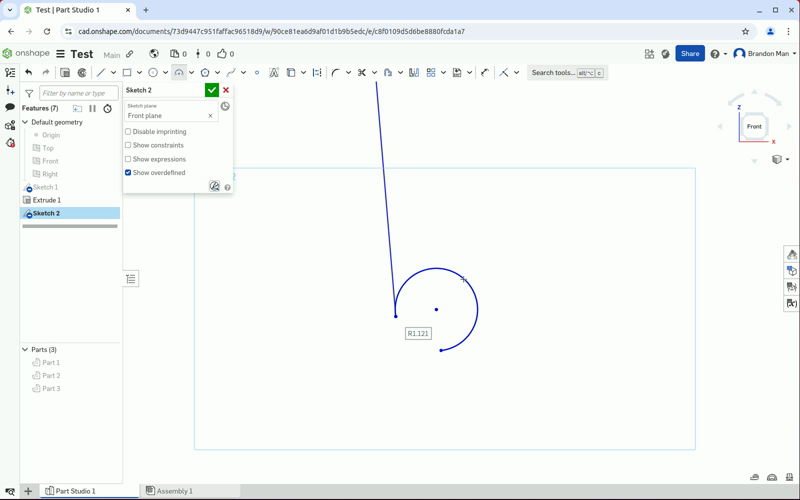
scroll(-6)
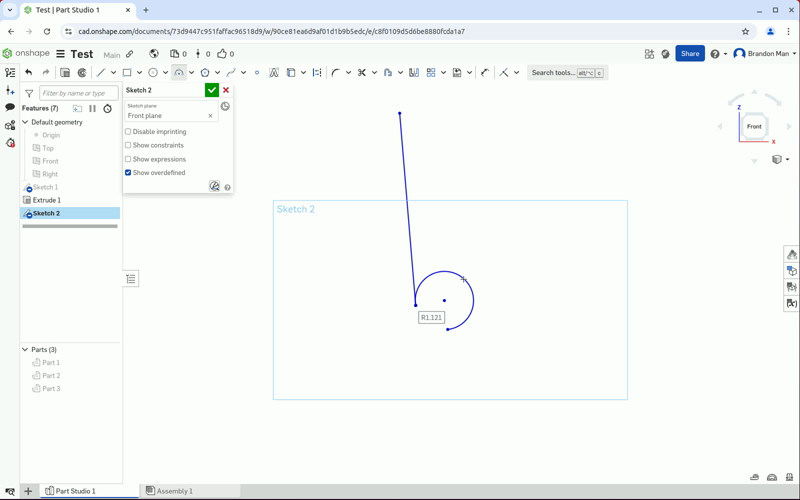
scroll(-6)
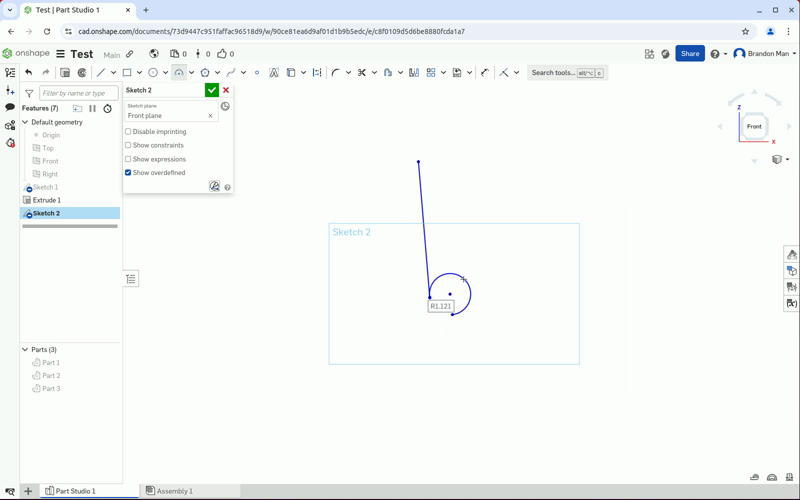
scroll(-6)
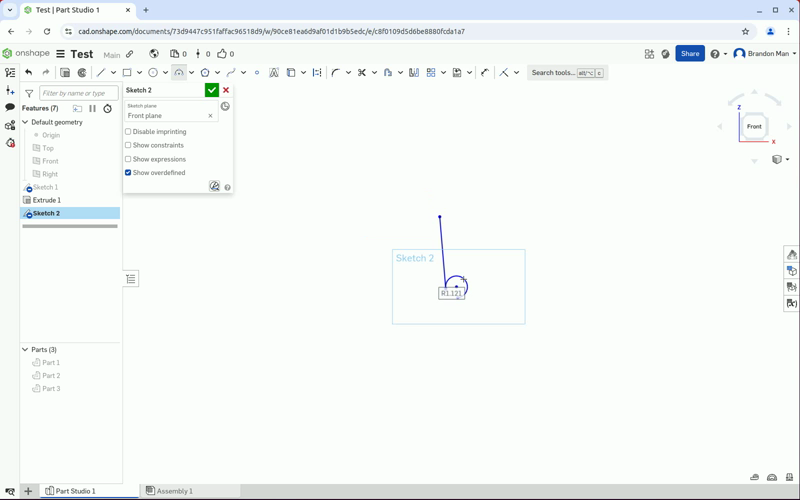
scroll(-6)
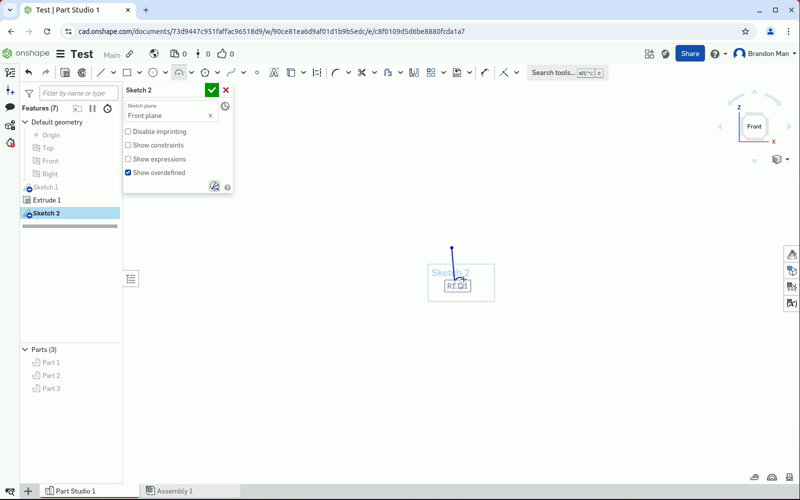
key_up(shift)
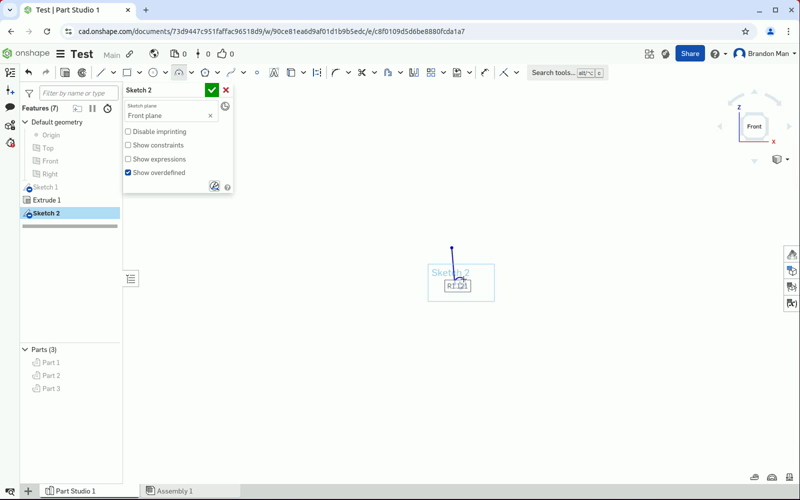
key(esc)
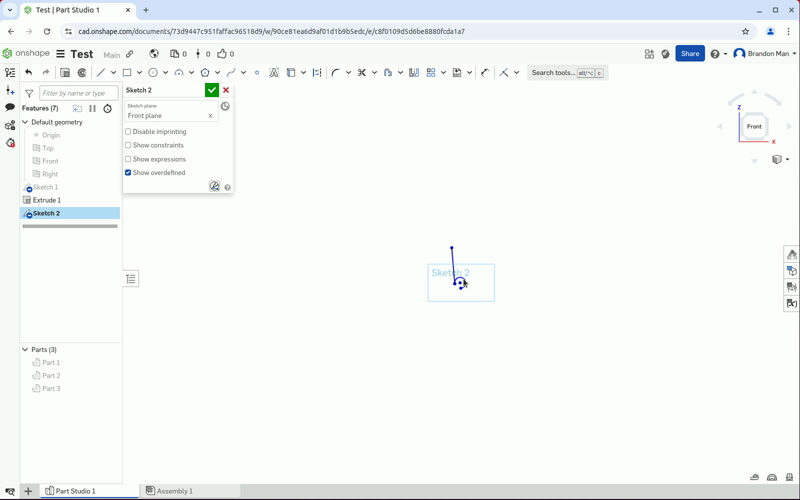
key(l)
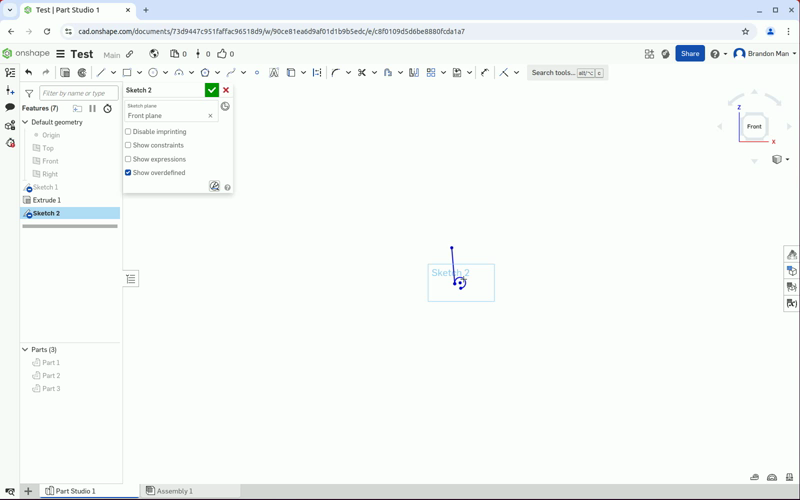
mouse_move(460, 288)
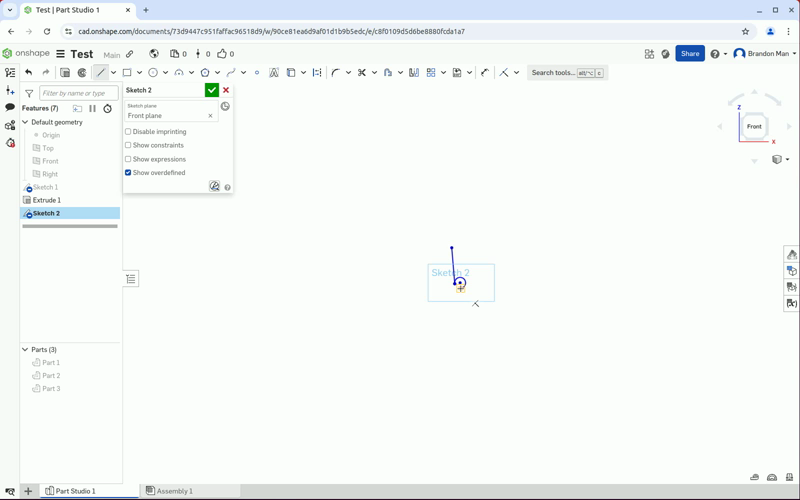
click(460, 288)
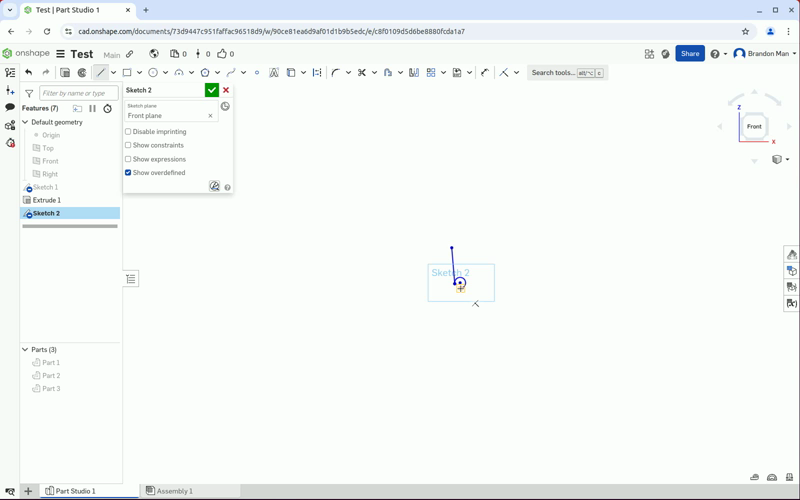
key_down(shift)
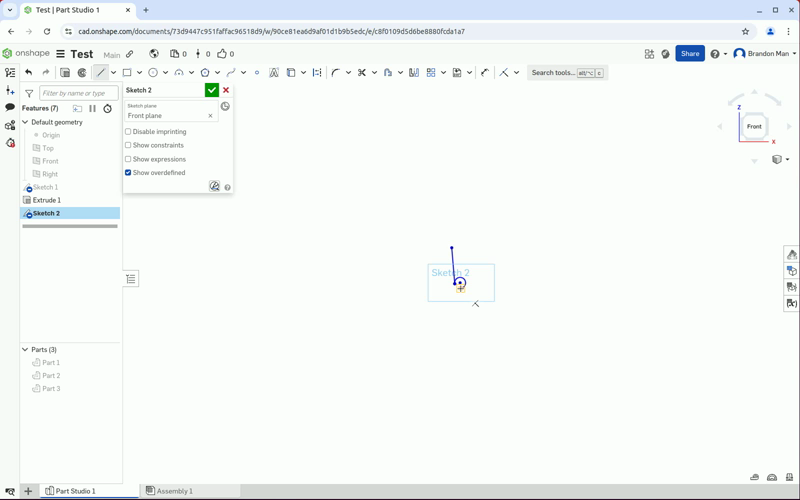
mouse_move(490, 288)
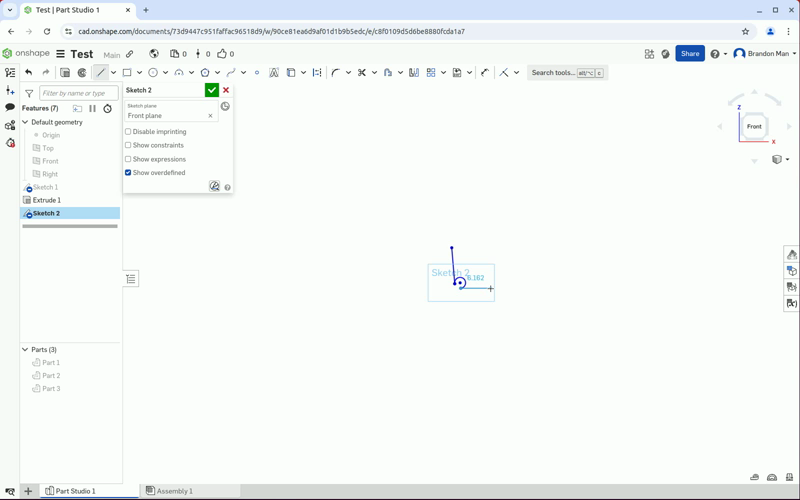
mouse_move(486, 287)
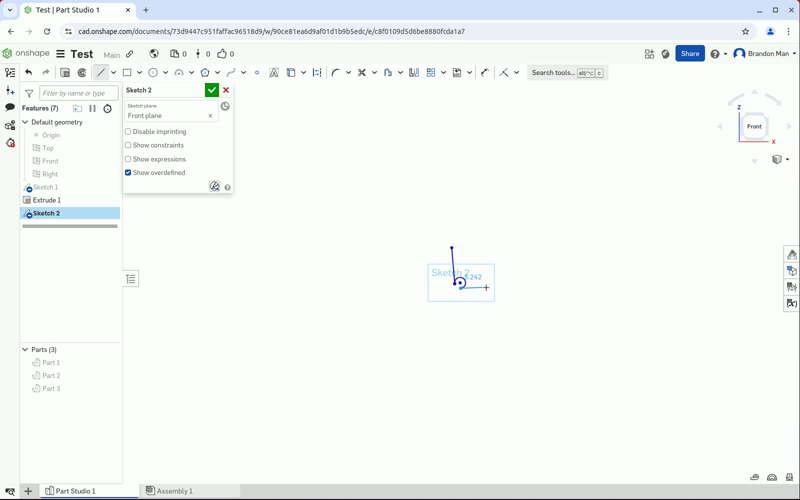
click(486, 287)
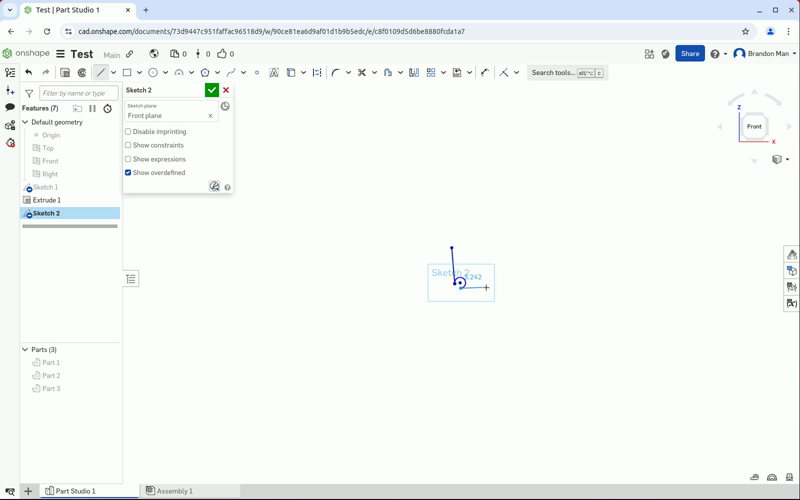
key_up(shift)
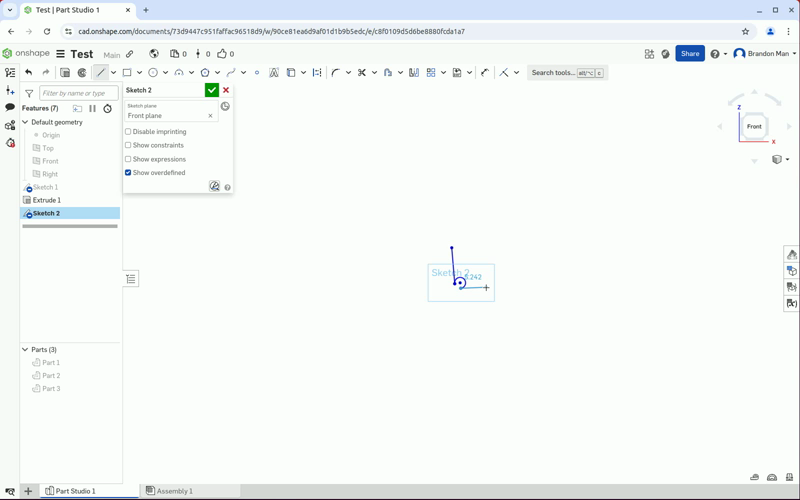
key(esc)
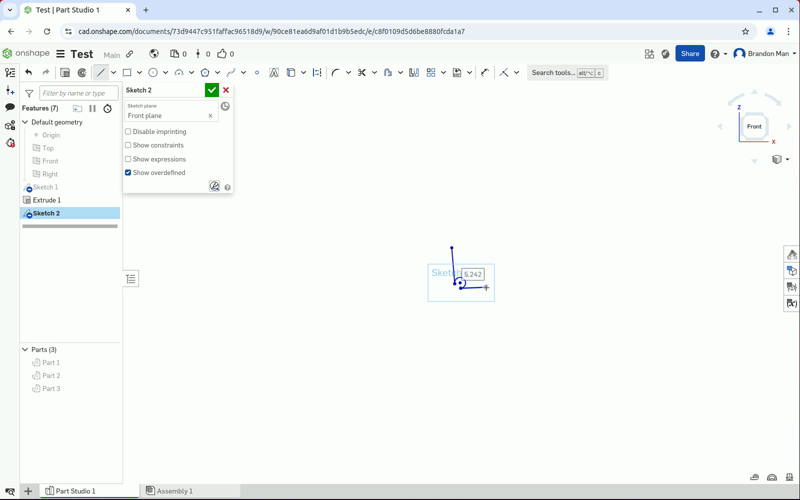
key(a)
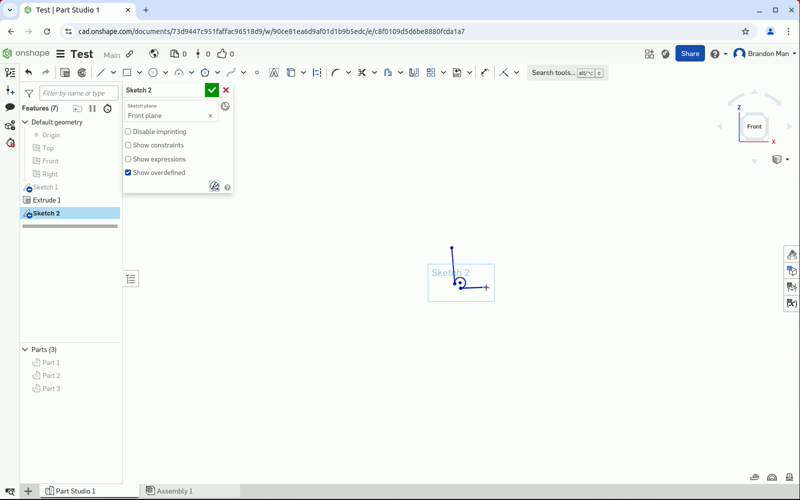
mouse_move(486, 287)
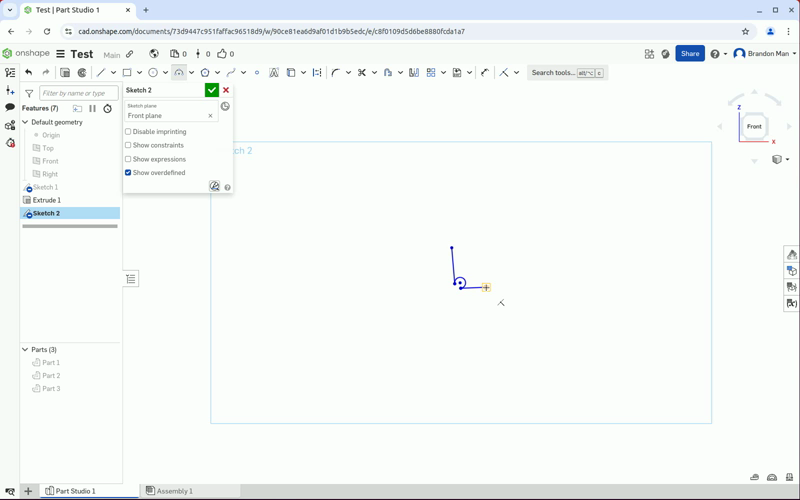
click(486, 287)
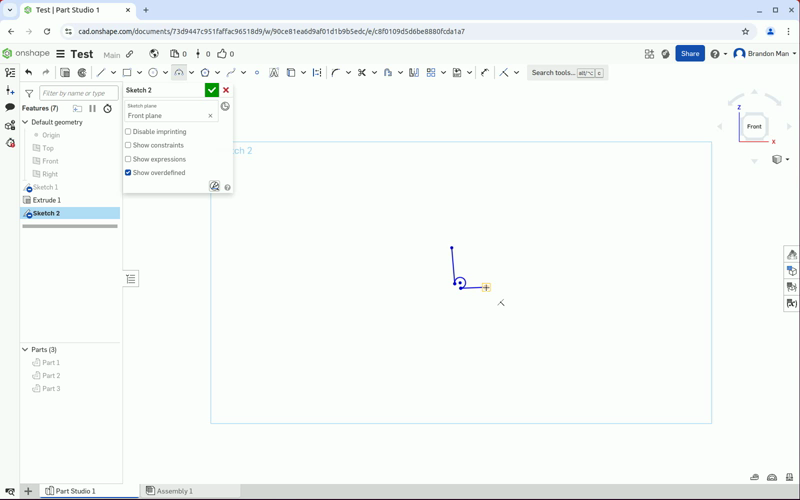
key_down(shift)
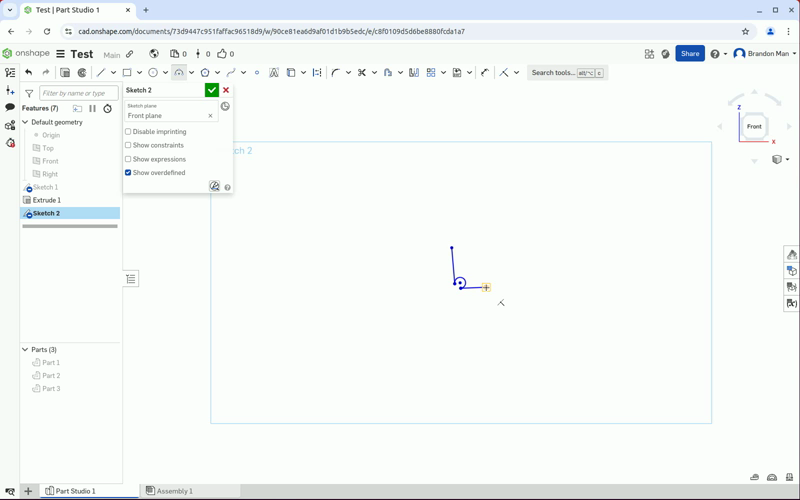
mouse_move(486, 278)
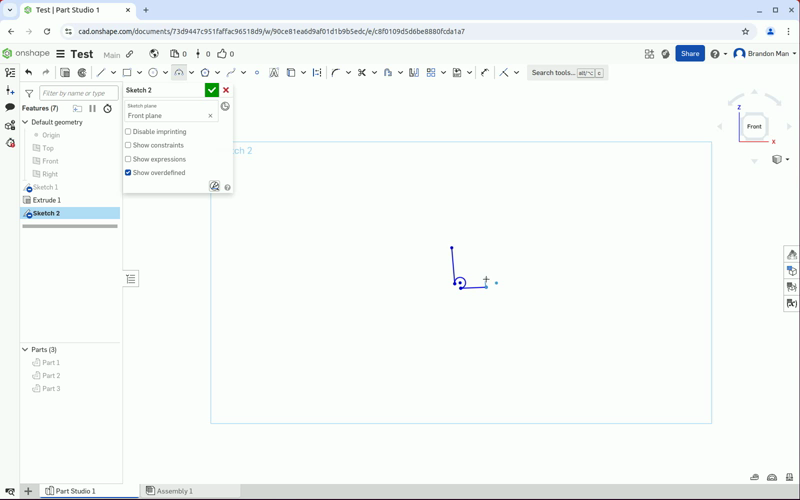
click(486, 278)
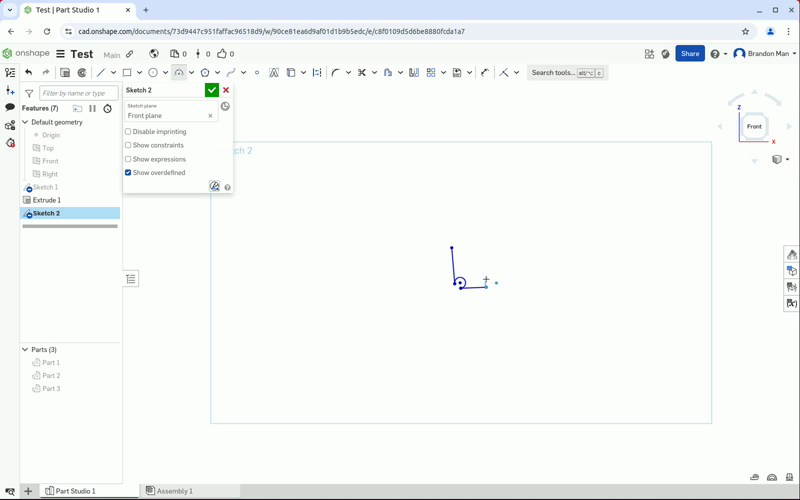
mouse_move(481, 282)
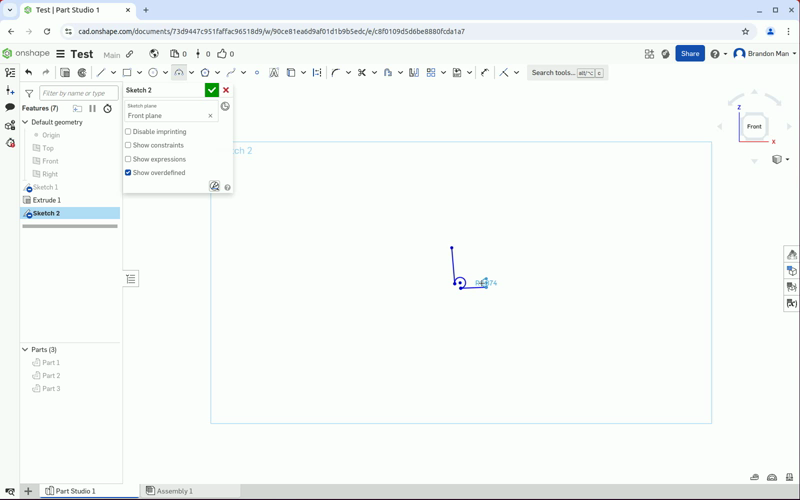
click(481, 282)
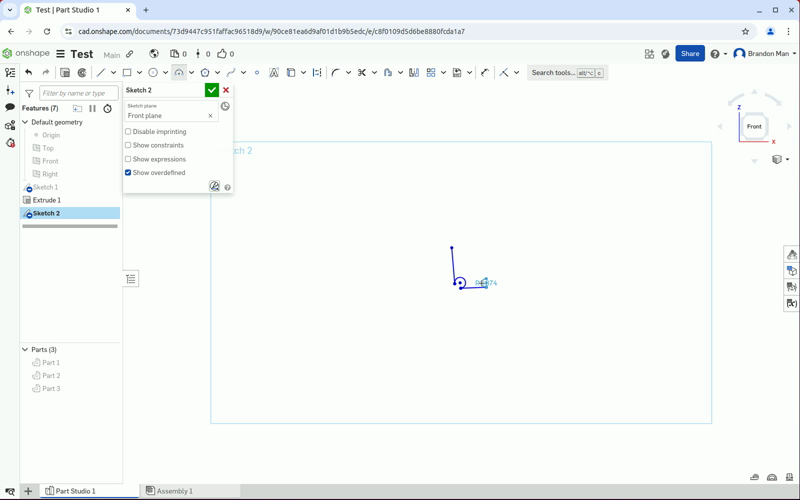
key_up(shift)
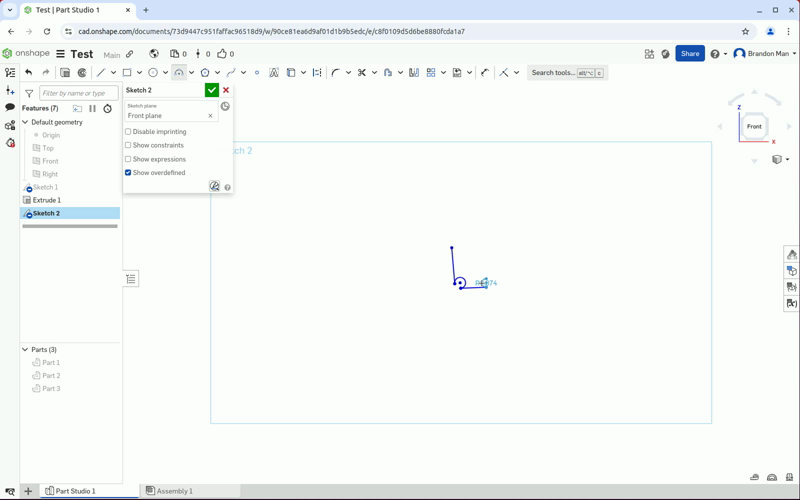
key(esc)
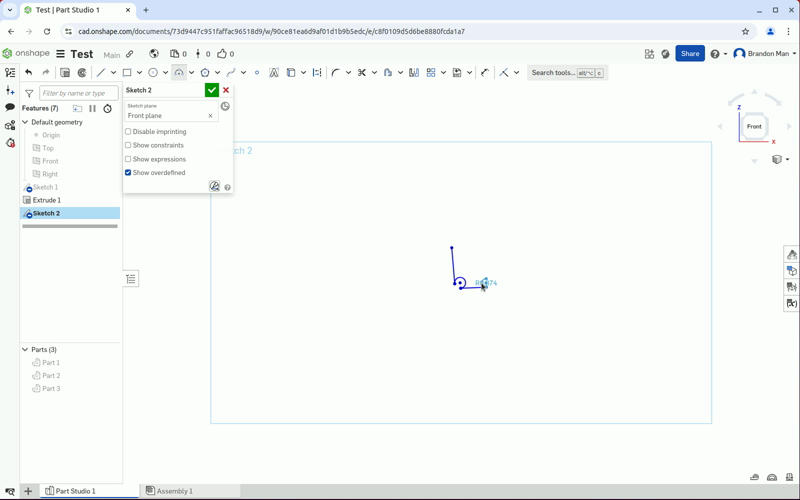
key(l)
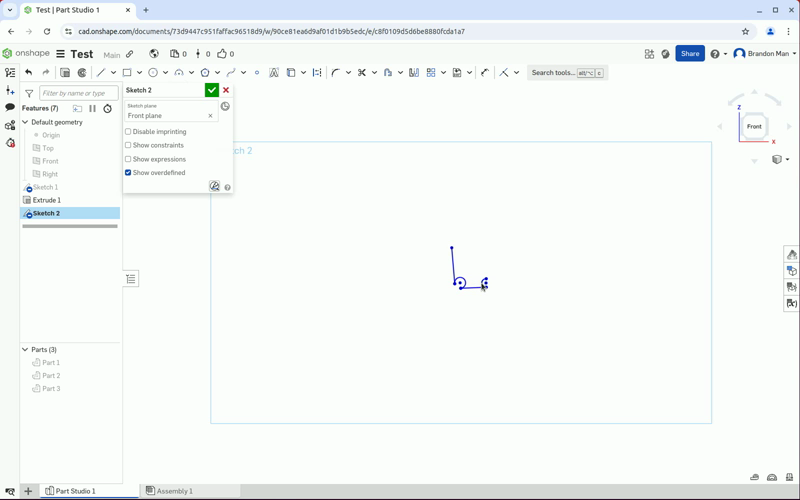
mouse_move(486, 278)
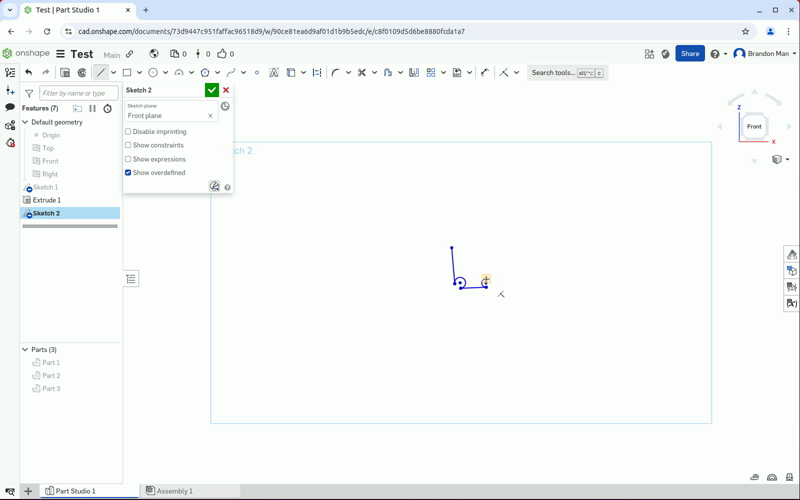
scroll(6)
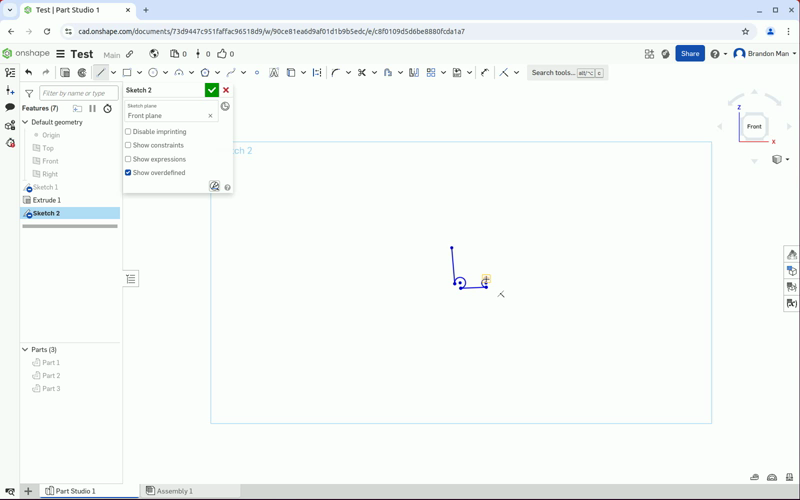
scroll(6)
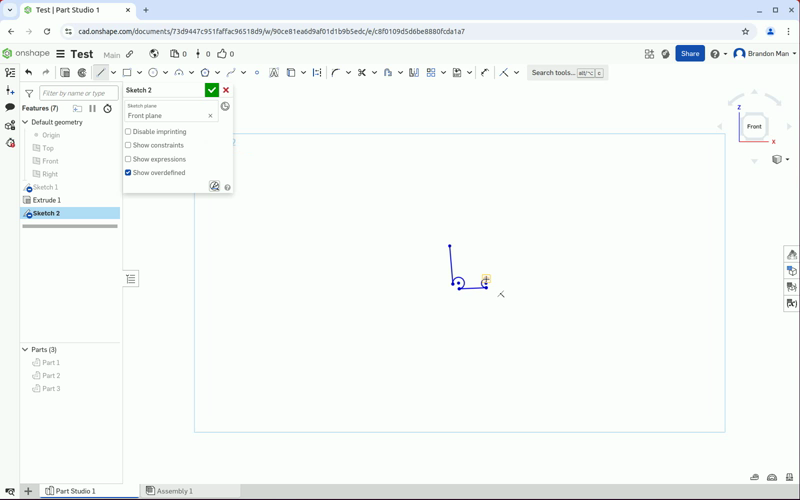
scroll(6)
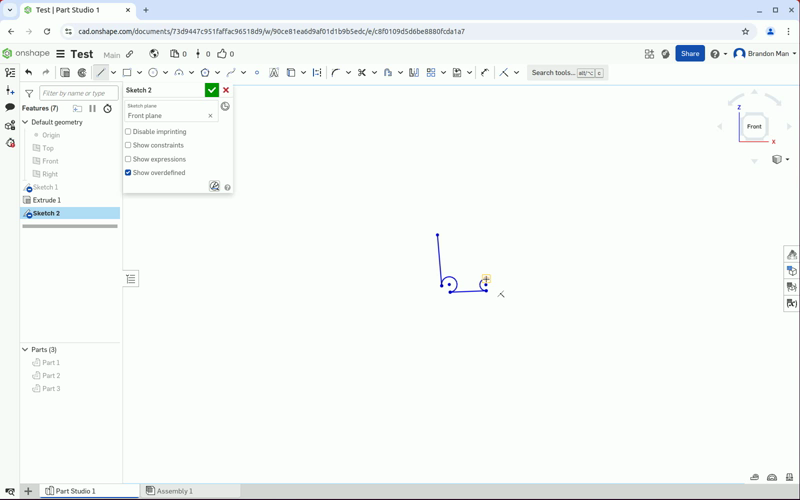
scroll(6)
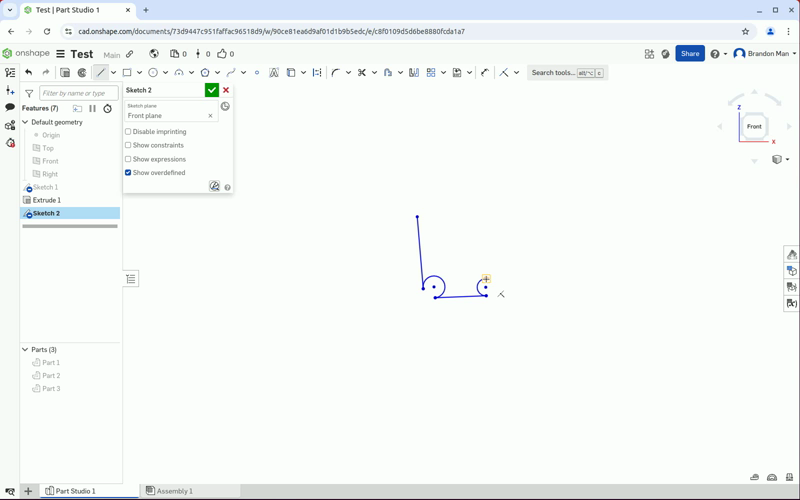
scroll(6)
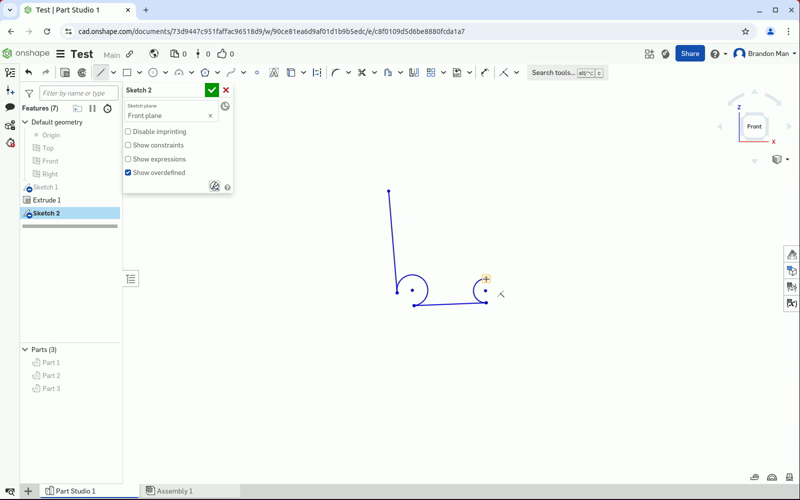
scroll(6)
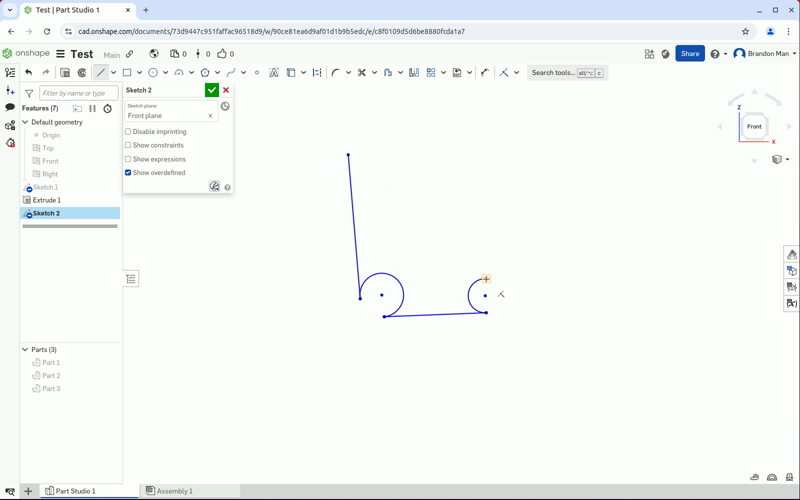
scroll(6)
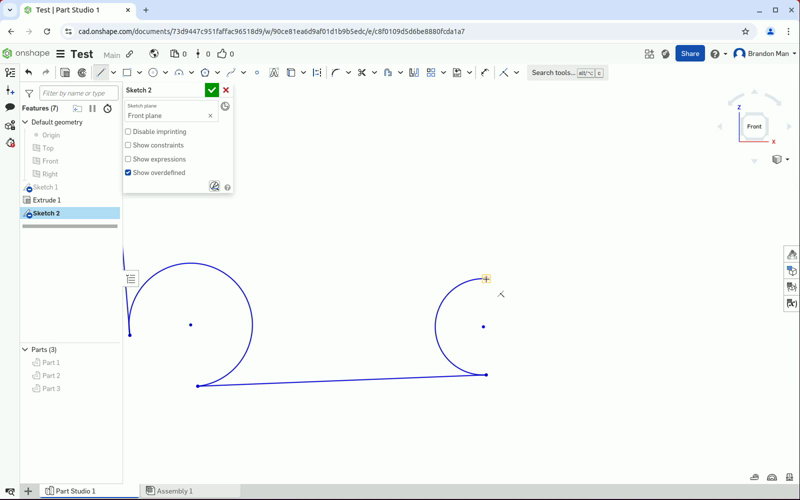
click(486, 278)
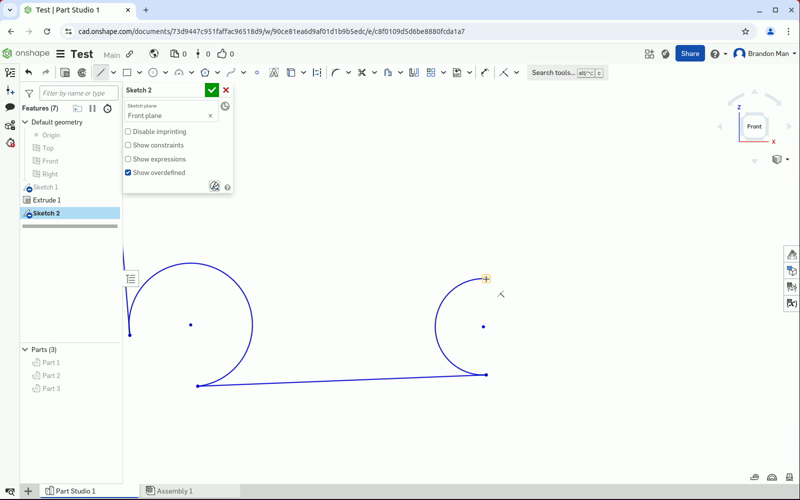
scroll(-6)
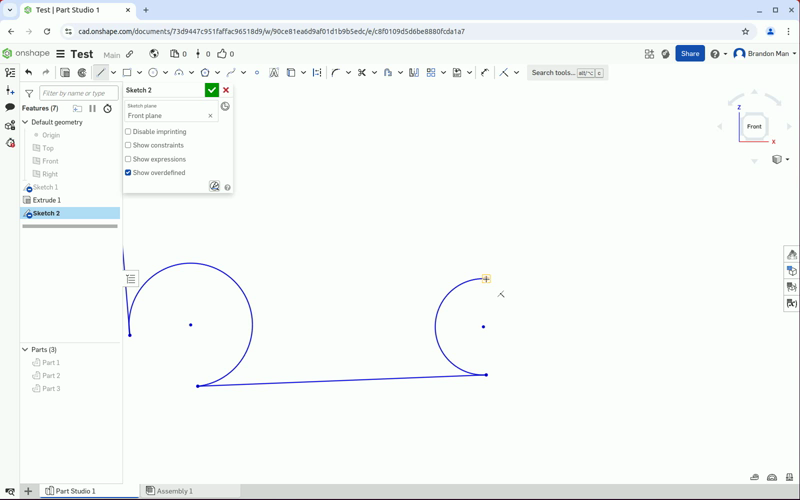
scroll(-6)
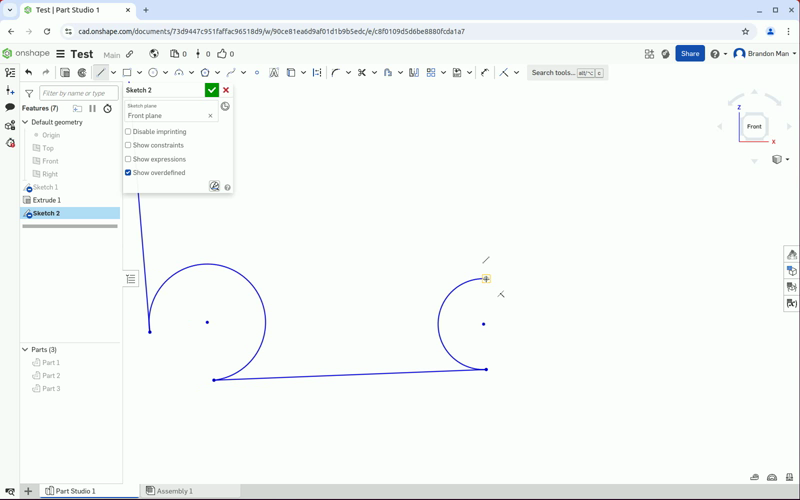
scroll(-6)
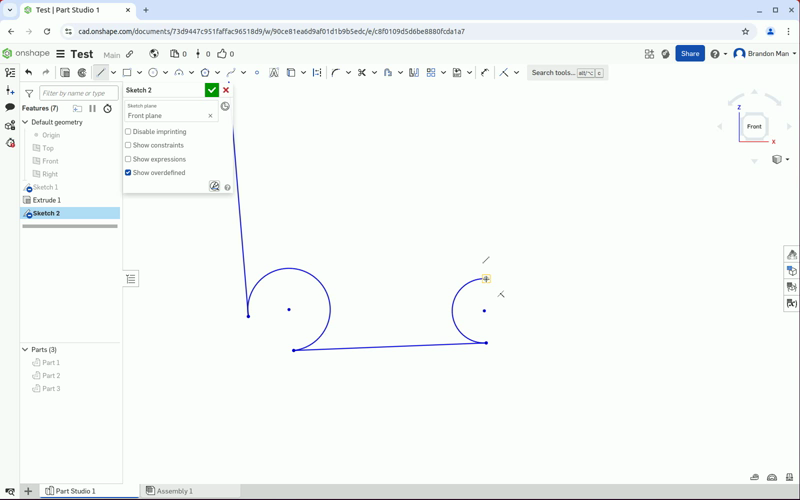
scroll(-6)
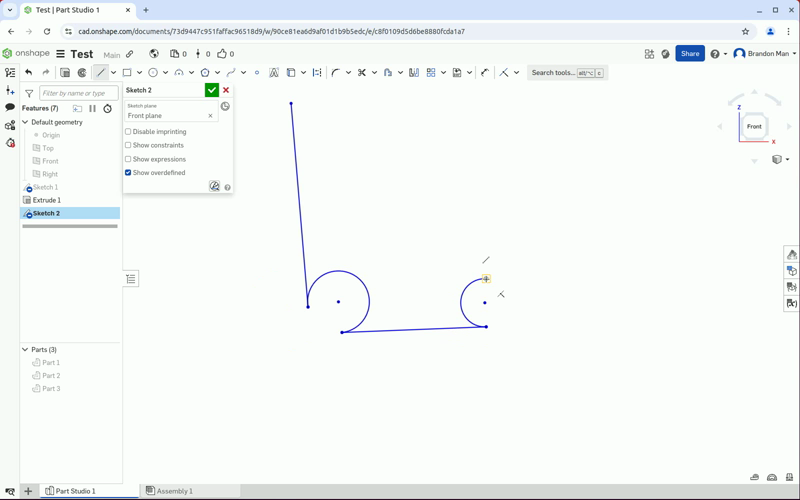
scroll(-6)
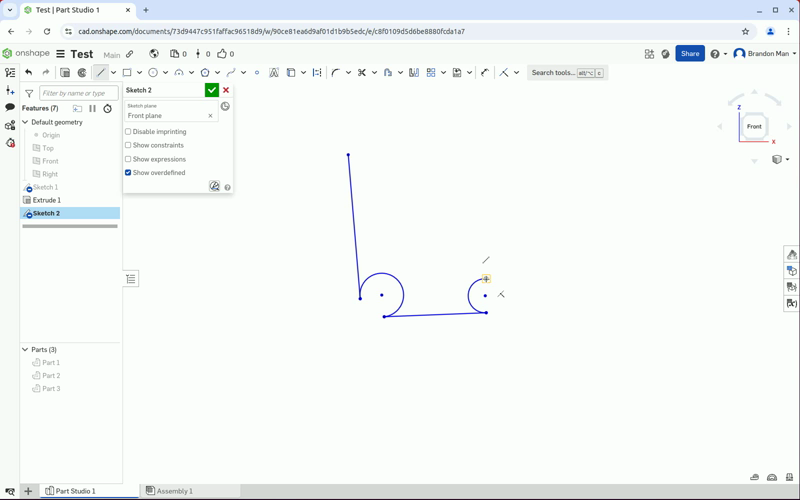
scroll(-6)
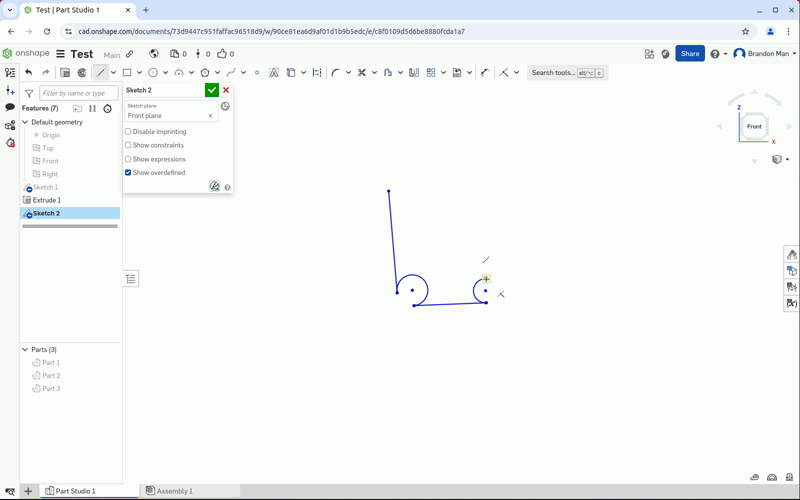
scroll(-6)
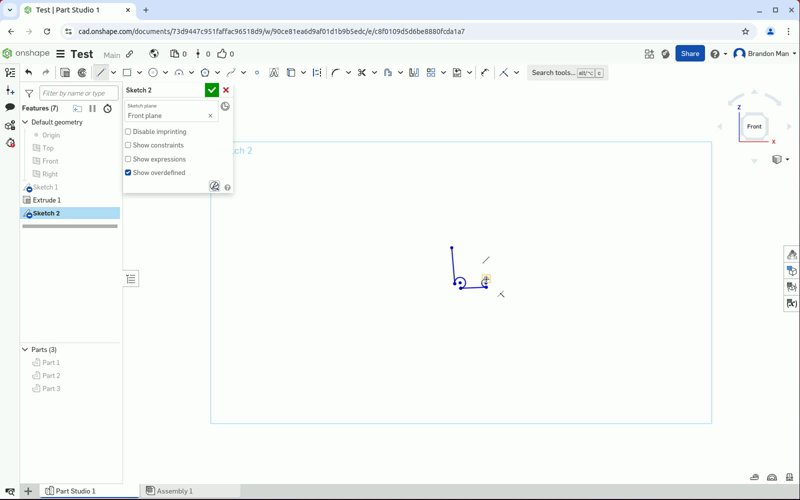
key_down(shift)
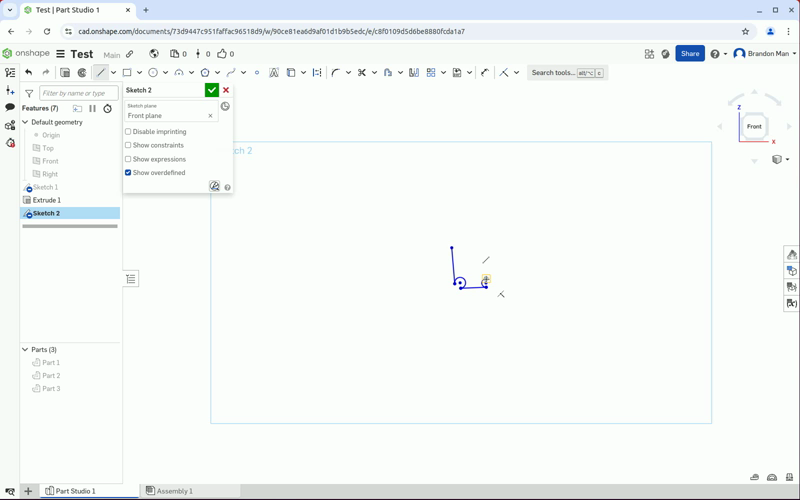
mouse_move(516, 278)
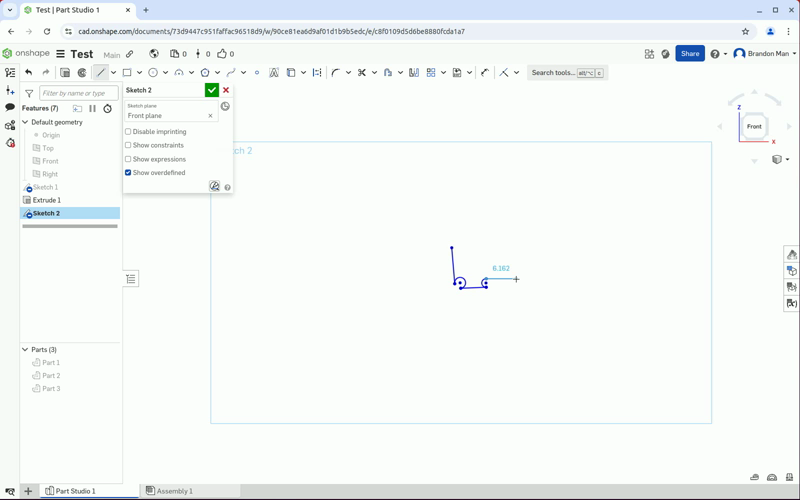
mouse_move(471, 278)
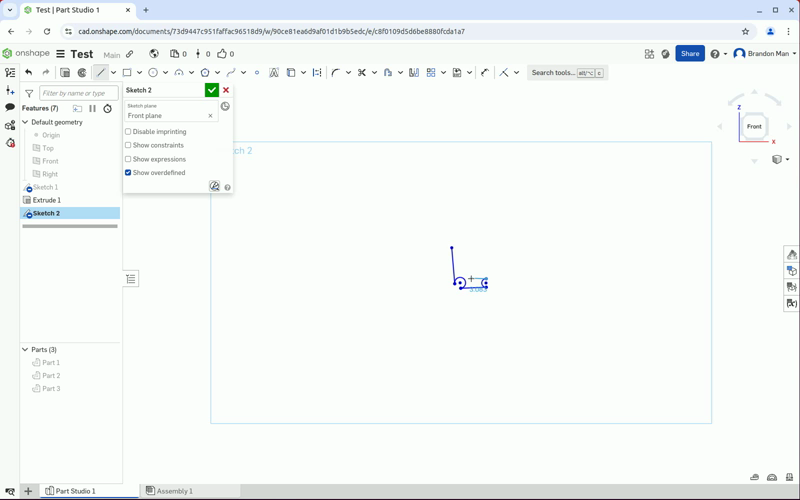
click(471, 278)
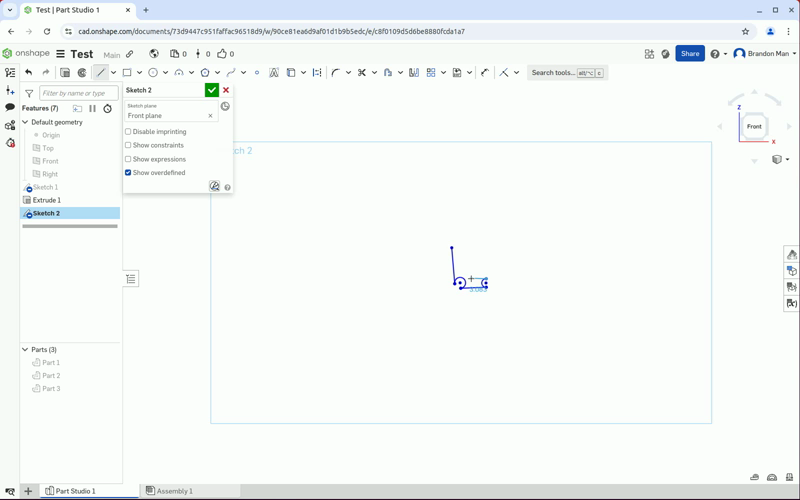
key_up(shift)
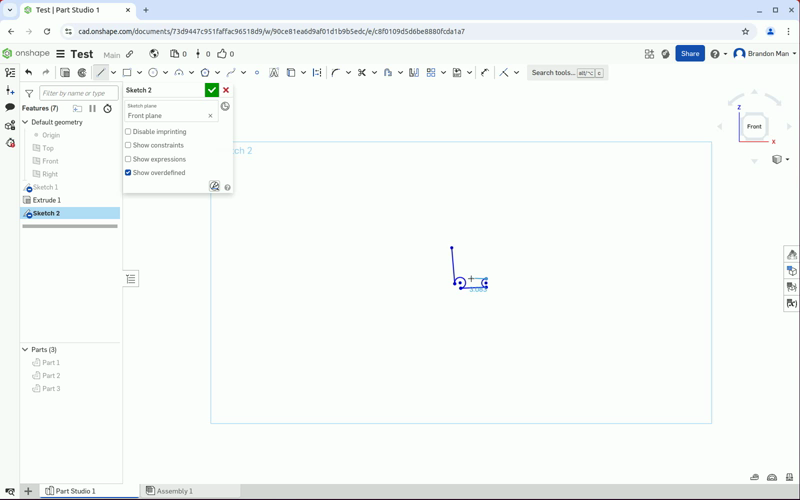
key(esc)
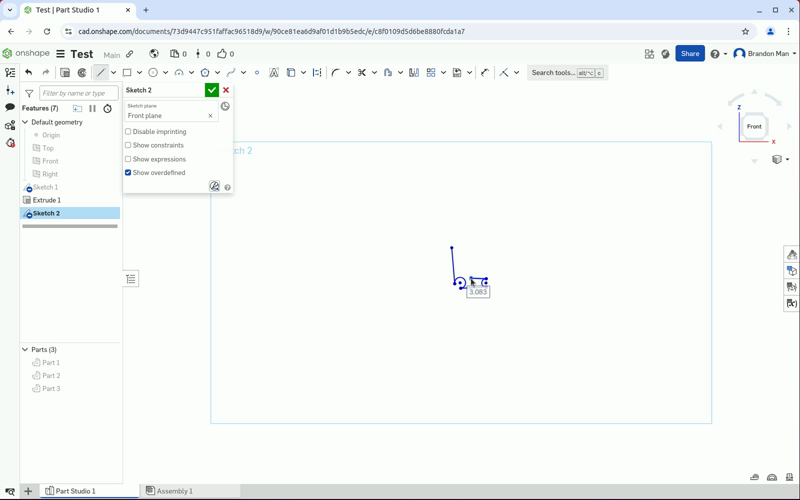
key(a)
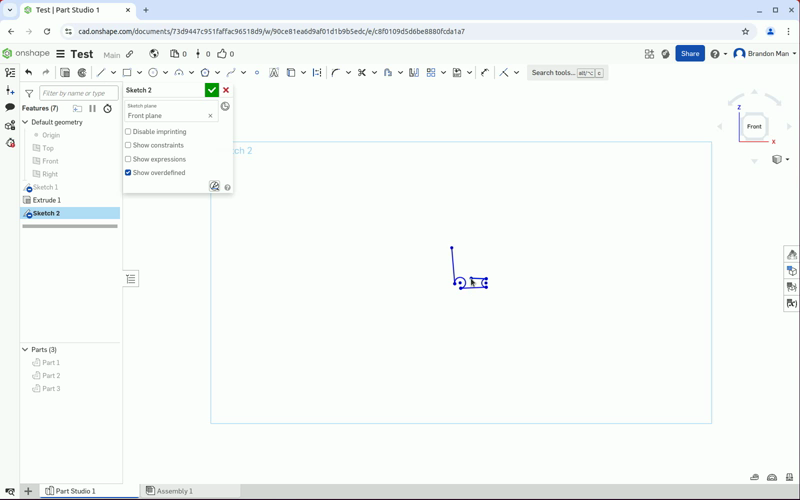
mouse_move(471, 278)
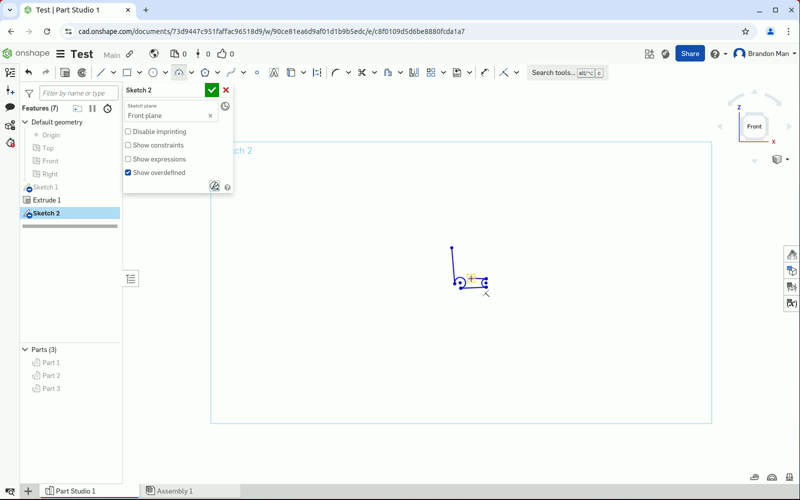
click(471, 278)
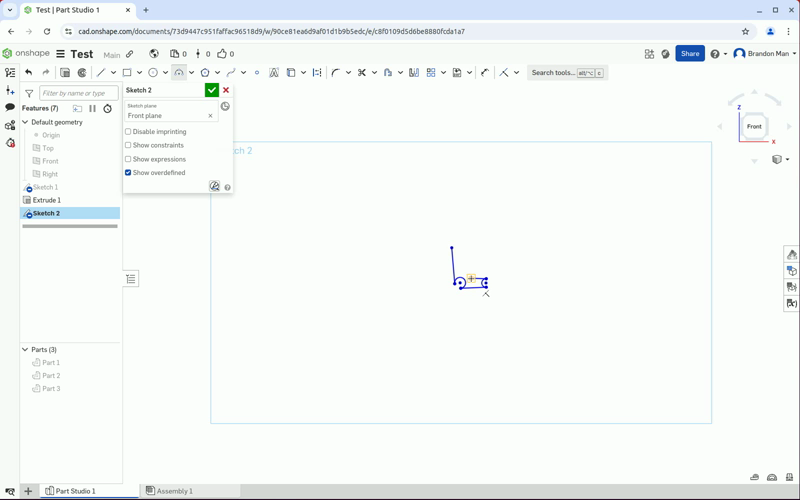
key_down(shift)
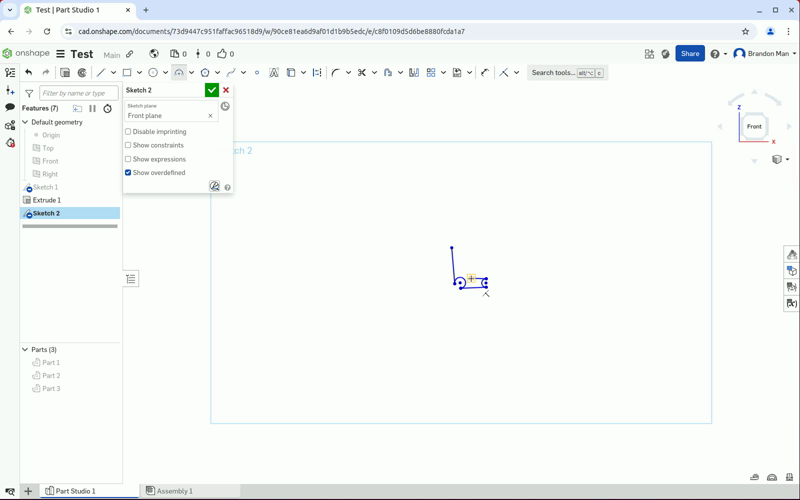
mouse_move(466, 273)
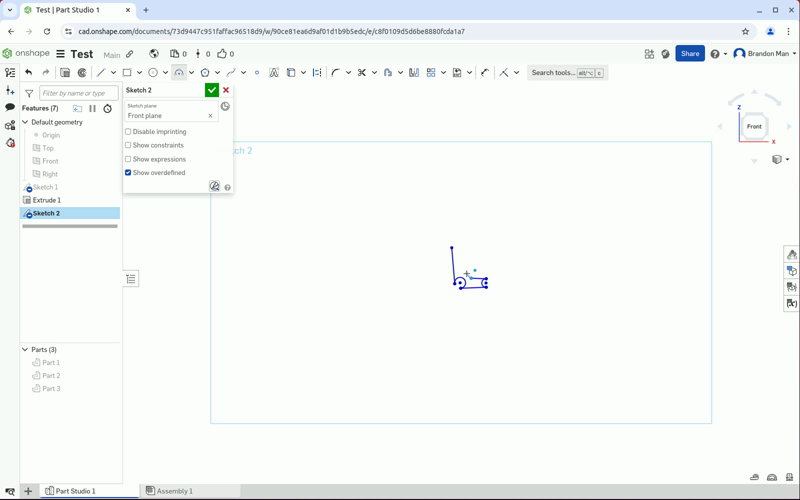
scroll(6)
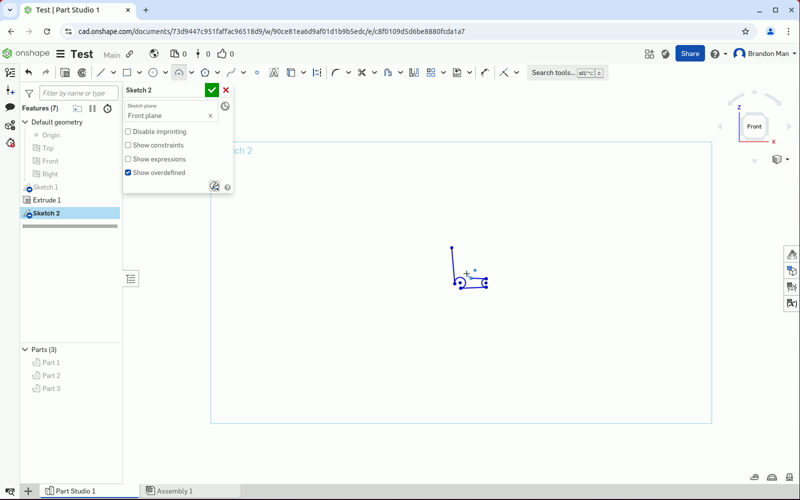
scroll(6)
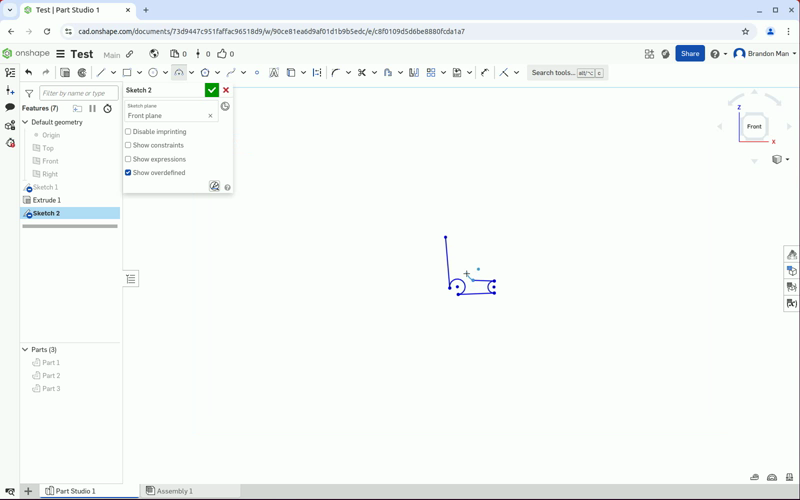
scroll(6)
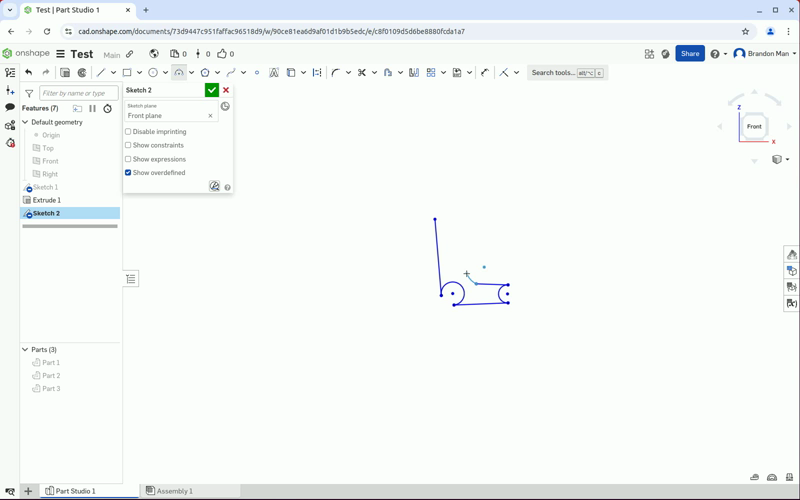
scroll(6)
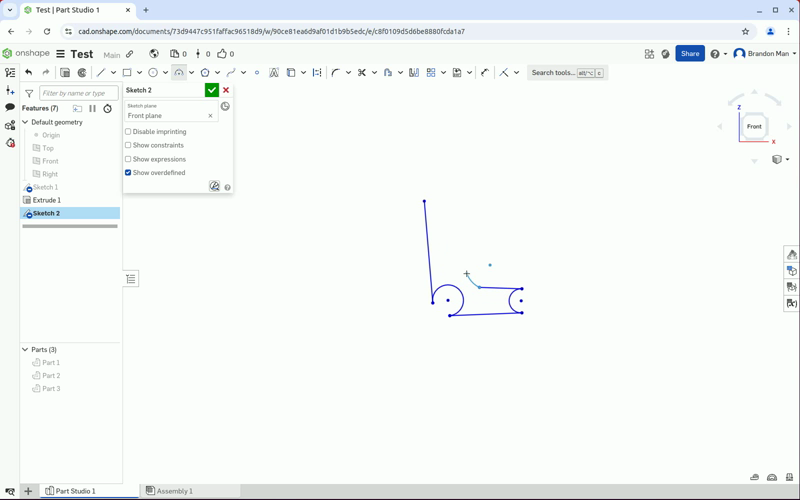
scroll(6)
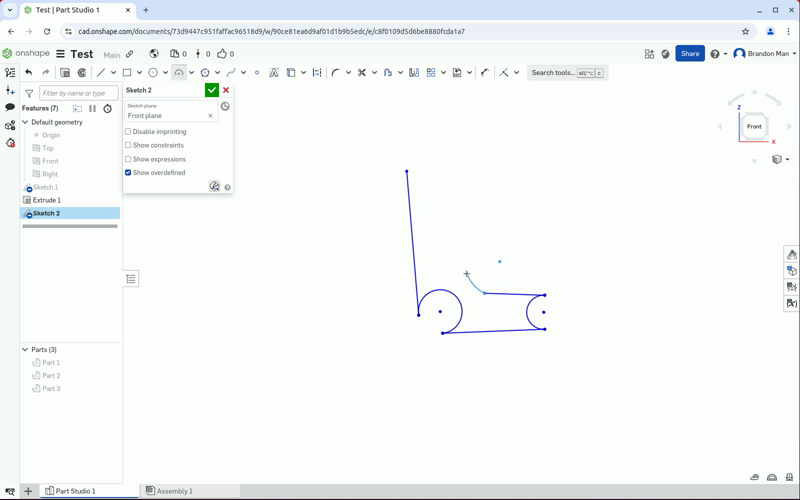
scroll(6)
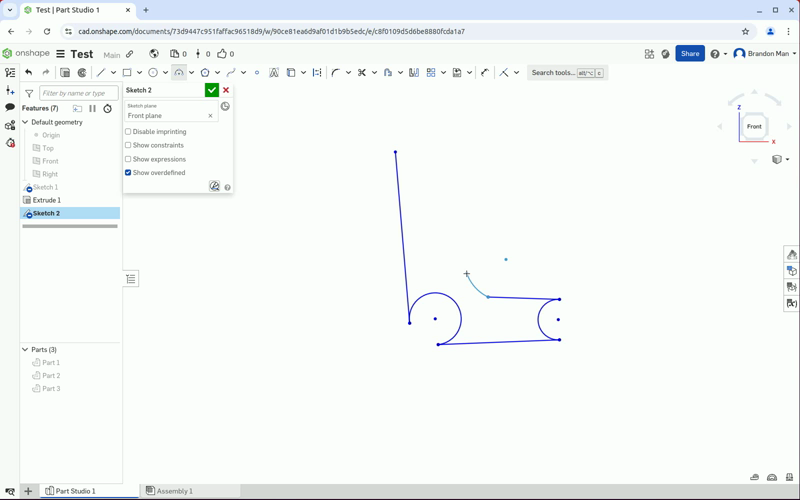
scroll(6)
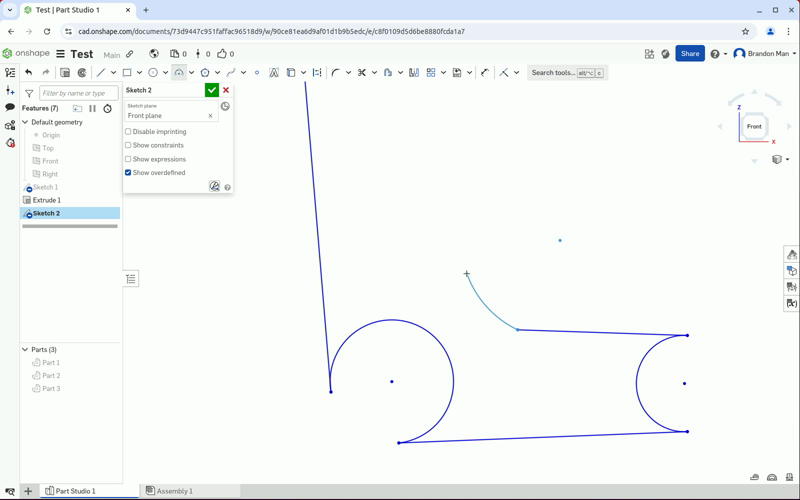
click(466, 273)
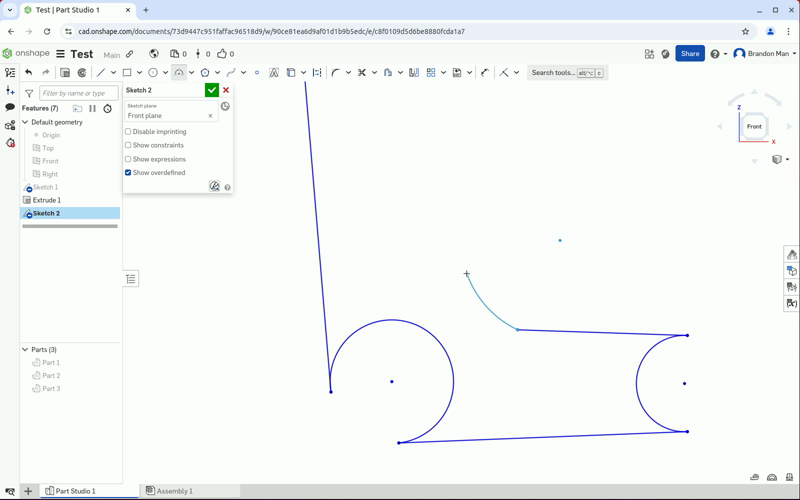
scroll(-6)
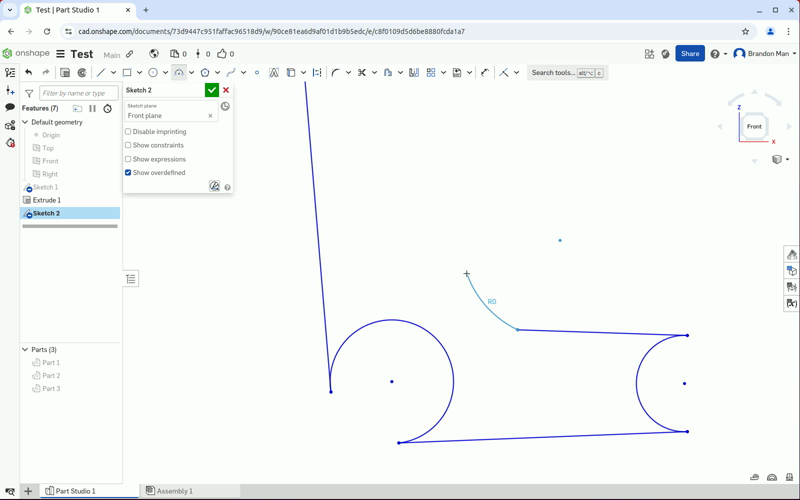
scroll(-6)
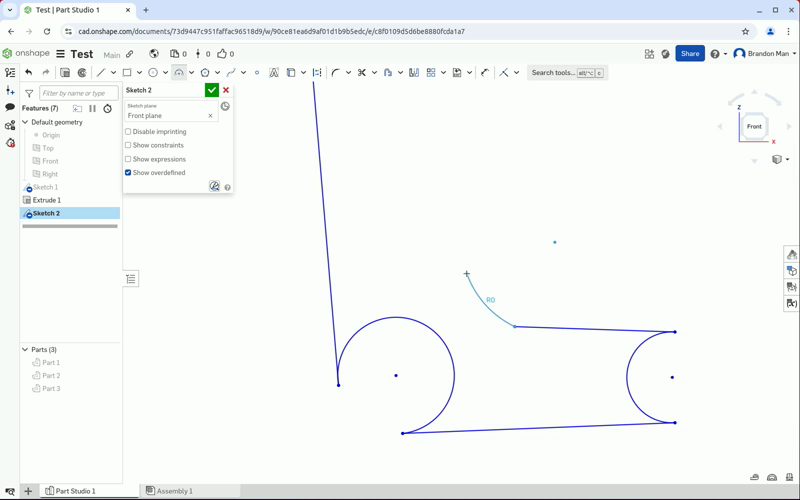
scroll(-6)
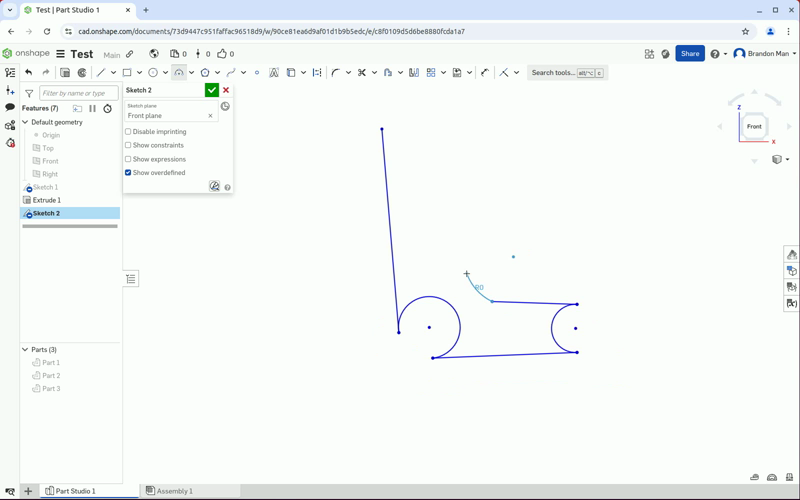
scroll(-6)
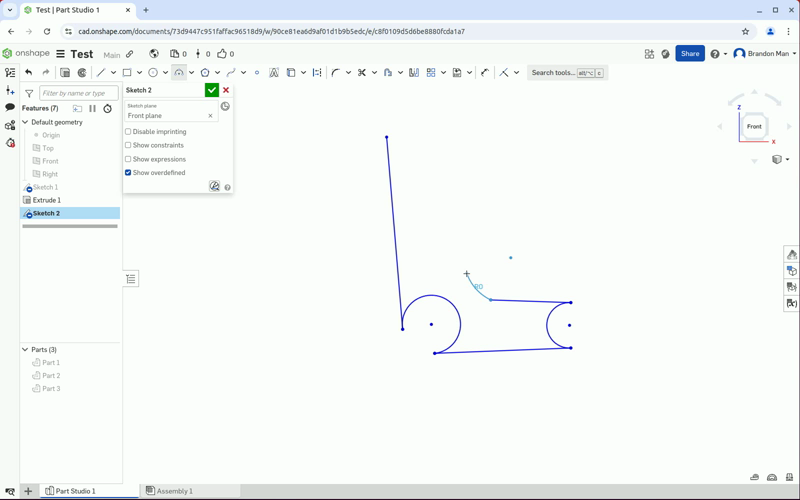
scroll(-6)
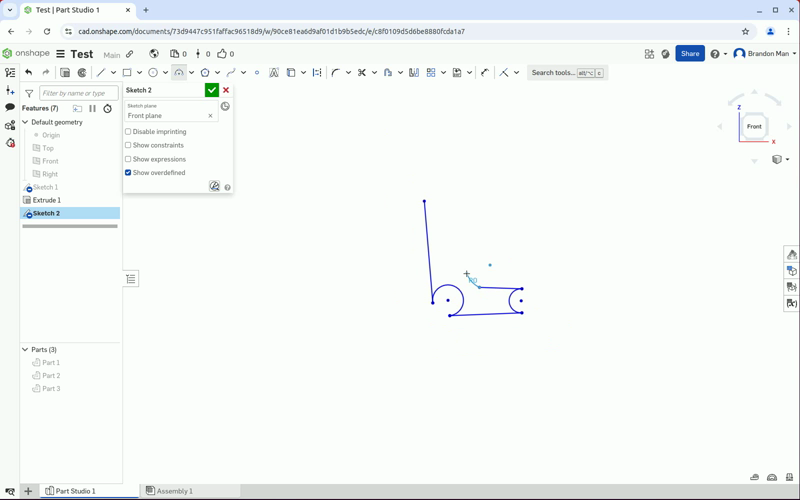
scroll(-6)
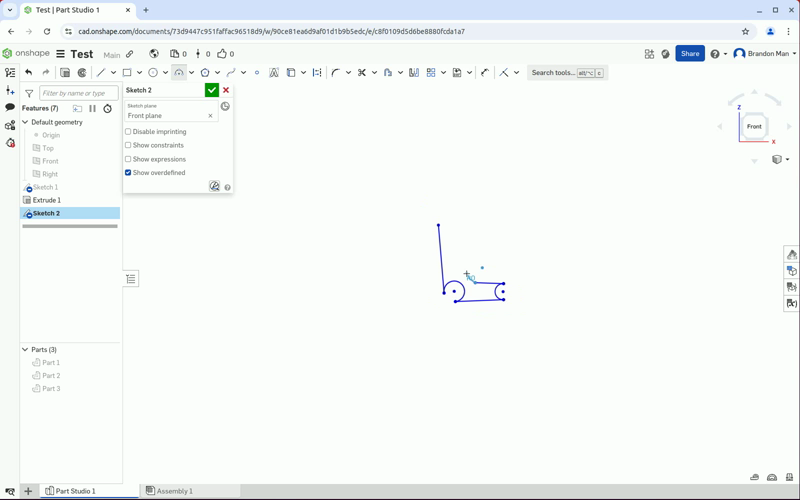
scroll(-6)
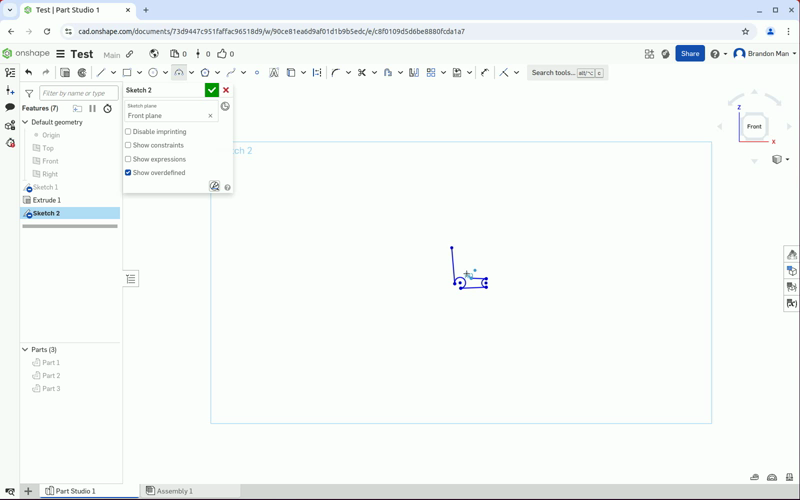
mouse_move(467, 276)
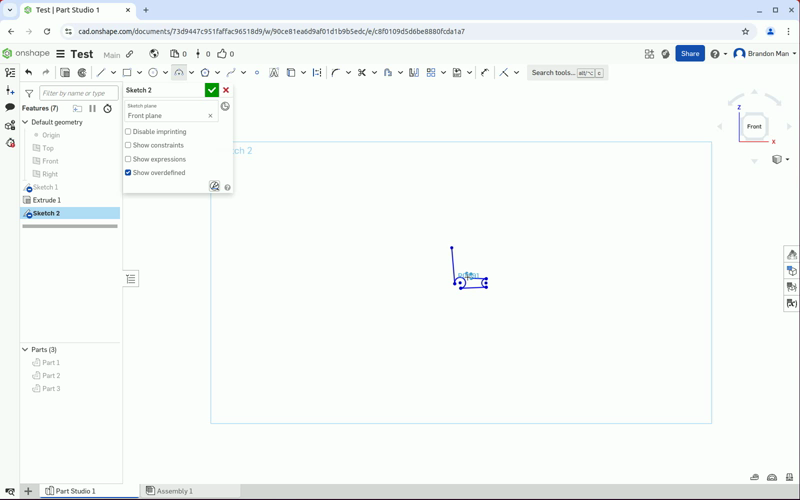
scroll(6)
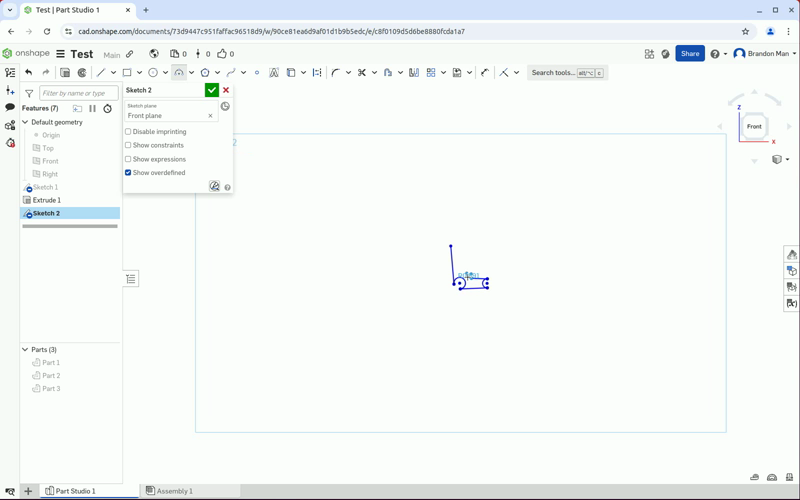
scroll(6)
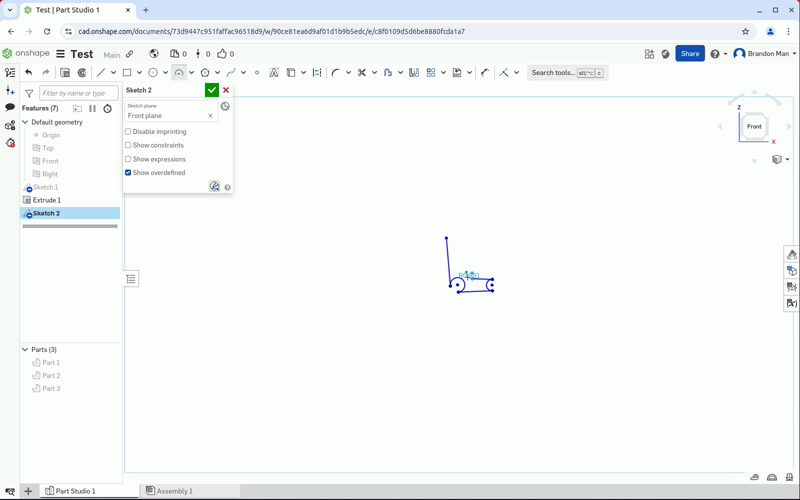
scroll(6)
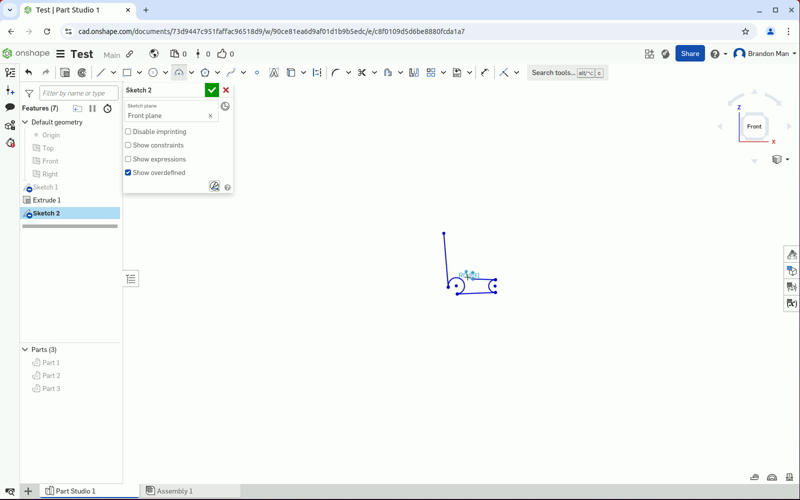
scroll(6)
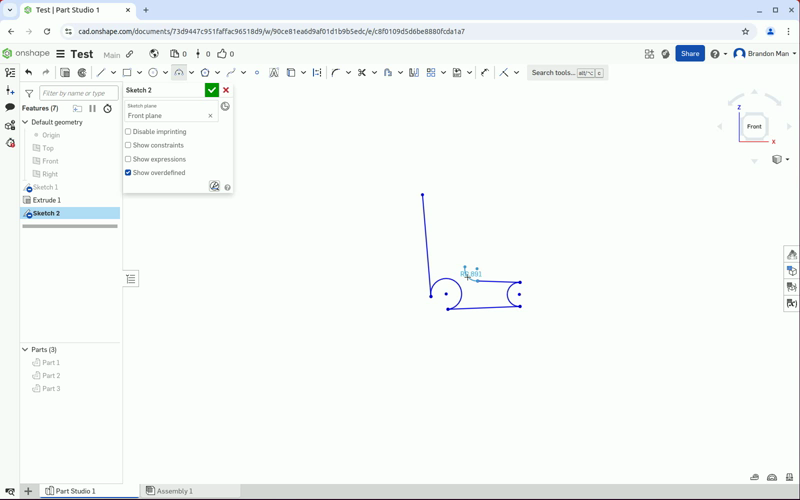
scroll(6)
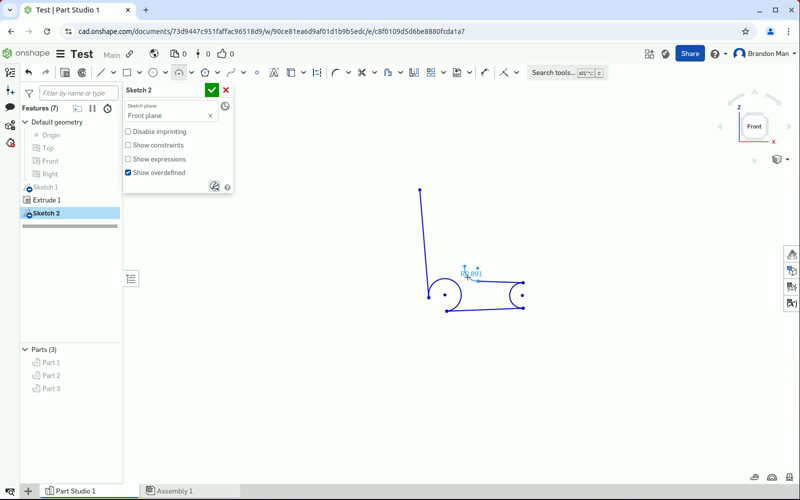
scroll(6)
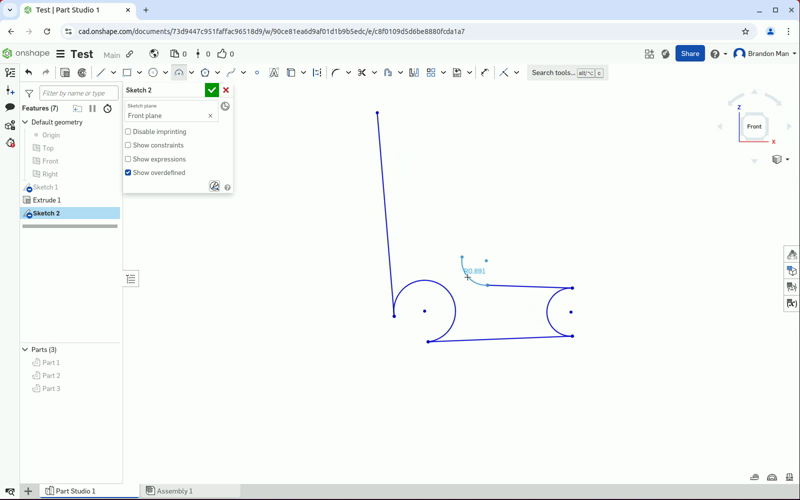
scroll(6)
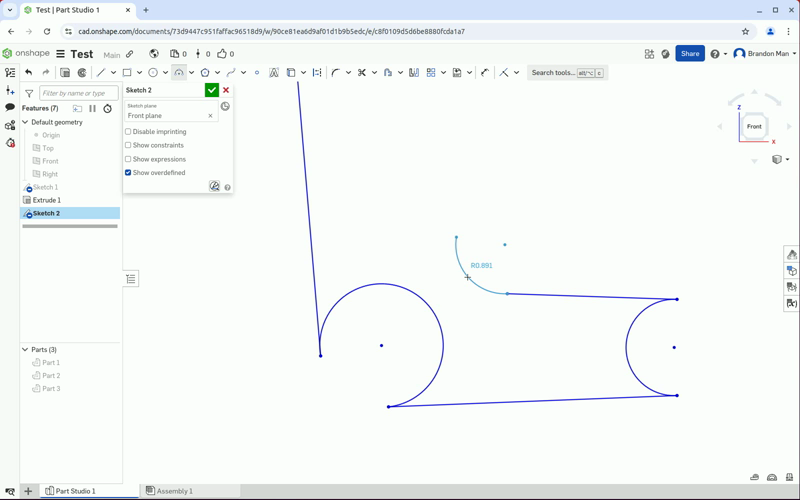
click(467, 276)
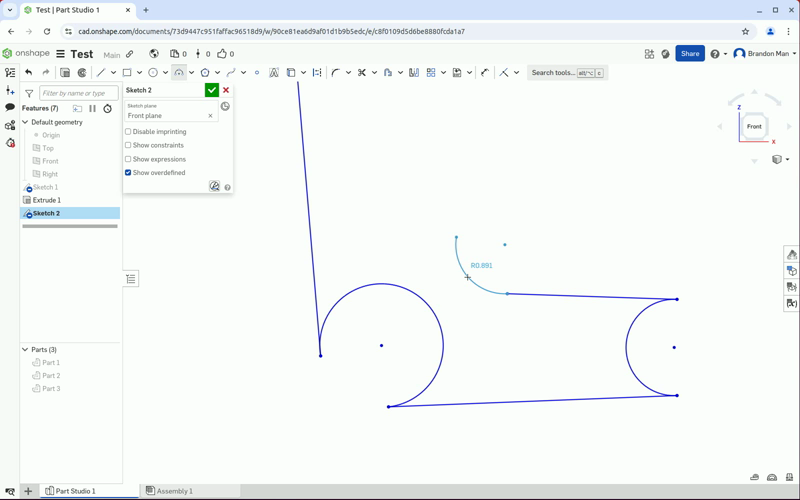
scroll(-6)
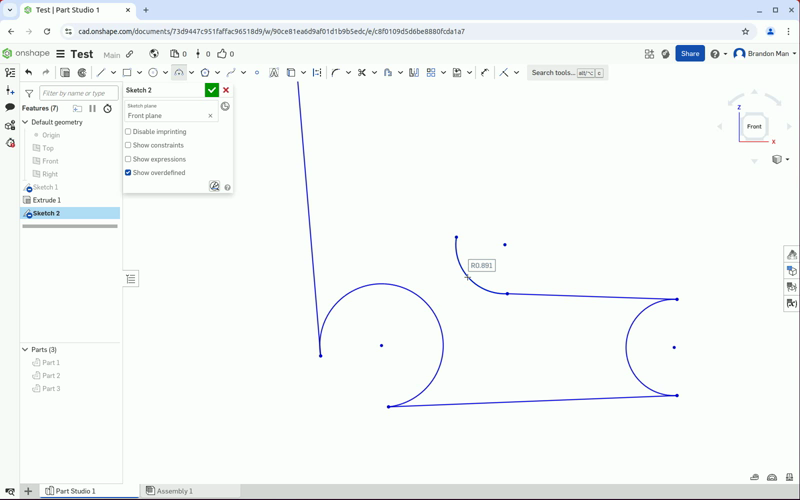
scroll(-6)
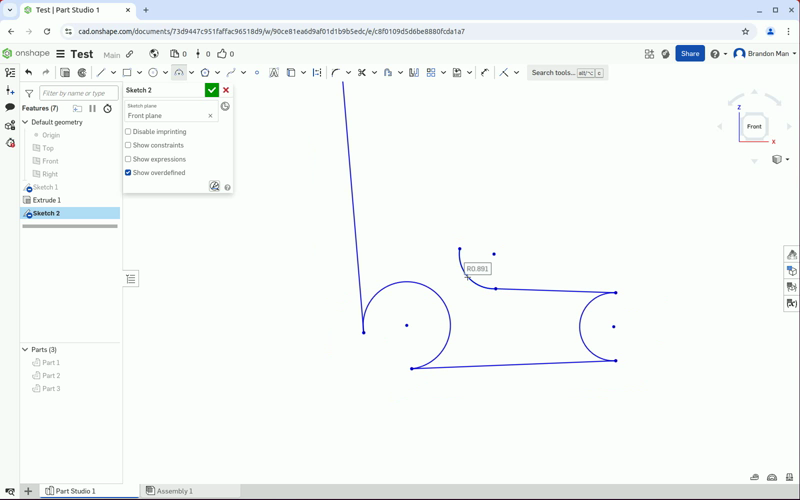
scroll(-6)
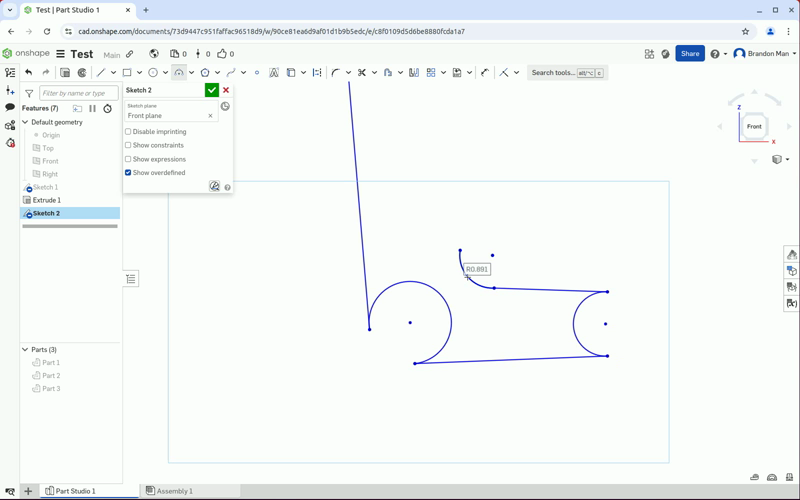
scroll(-6)
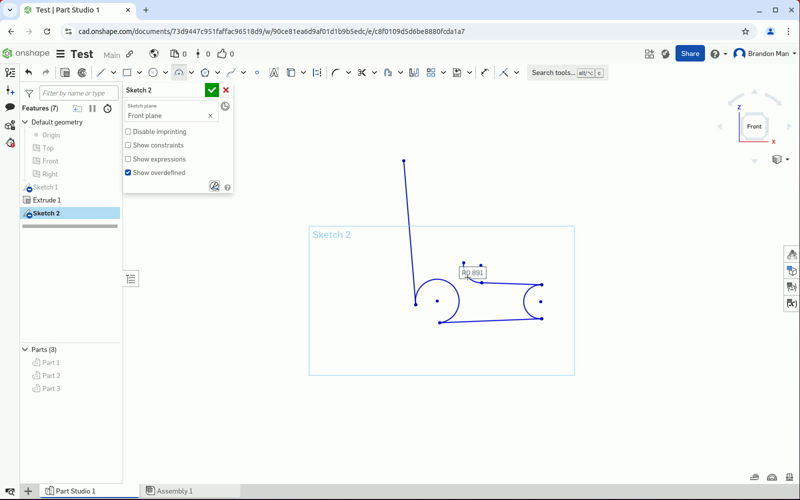
scroll(-6)
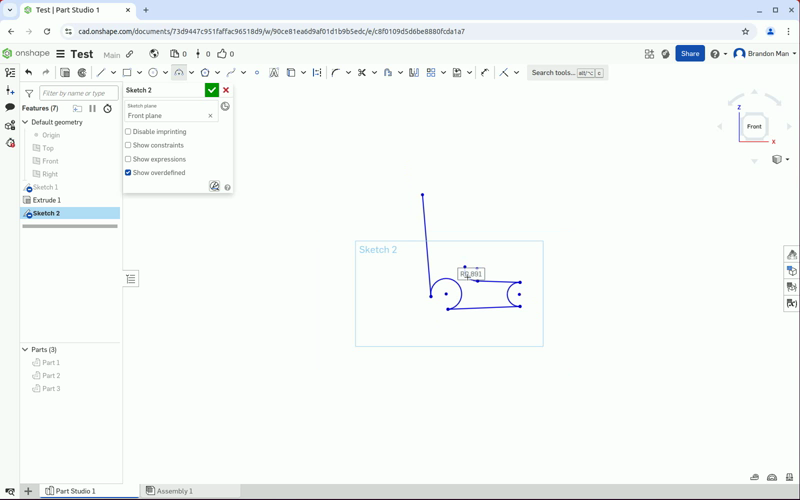
scroll(-6)
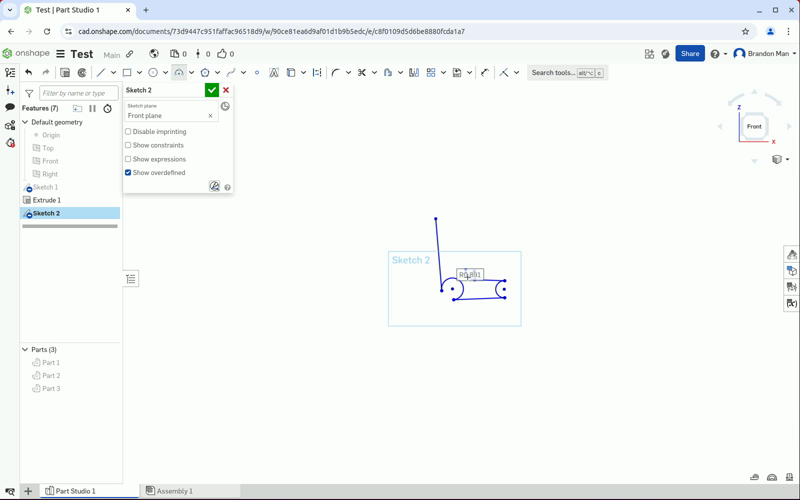
scroll(-6)
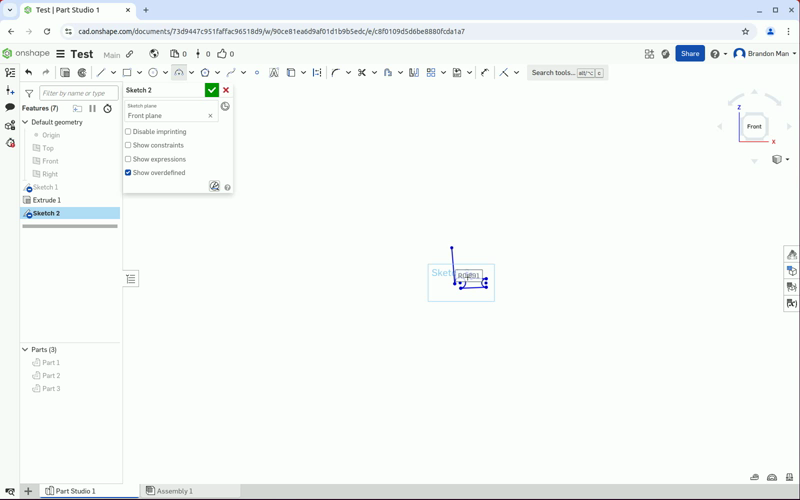
key_up(shift)
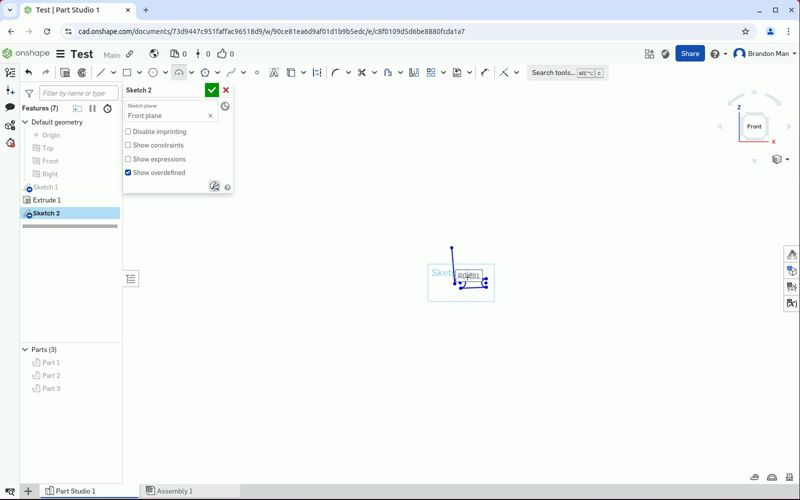
key(esc)
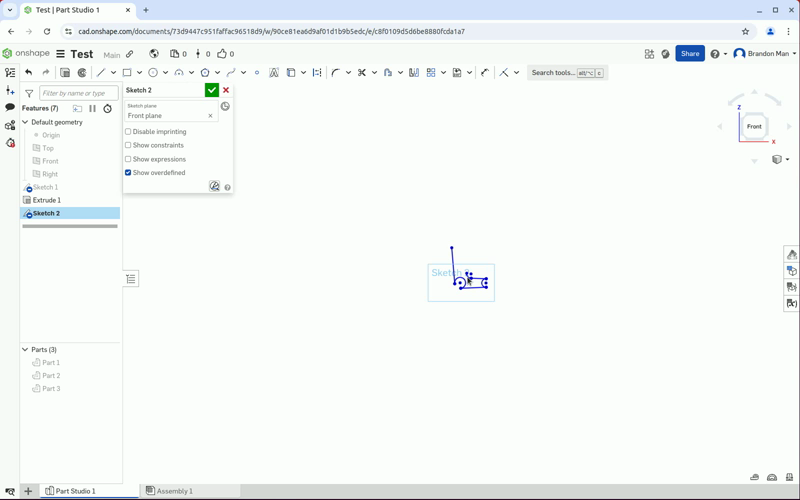
key(l)
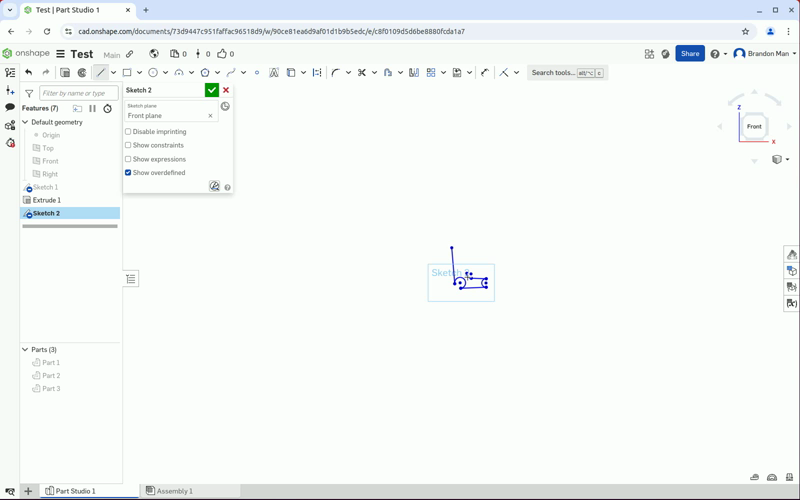
mouse_move(466, 273)
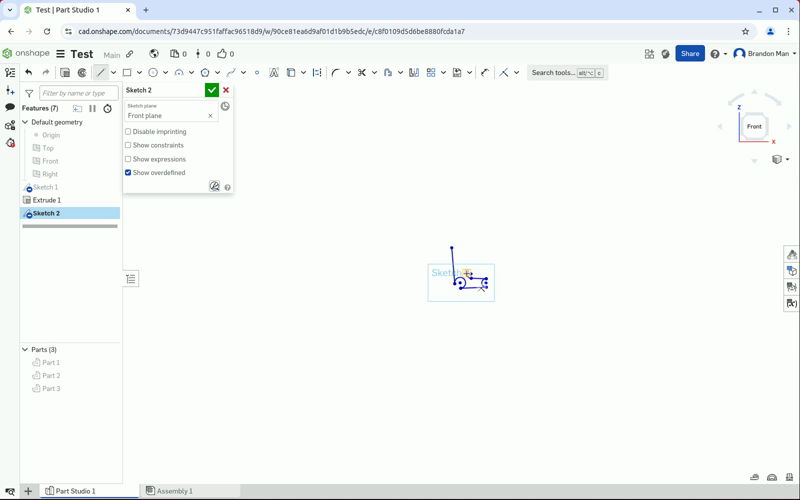
scroll(6)
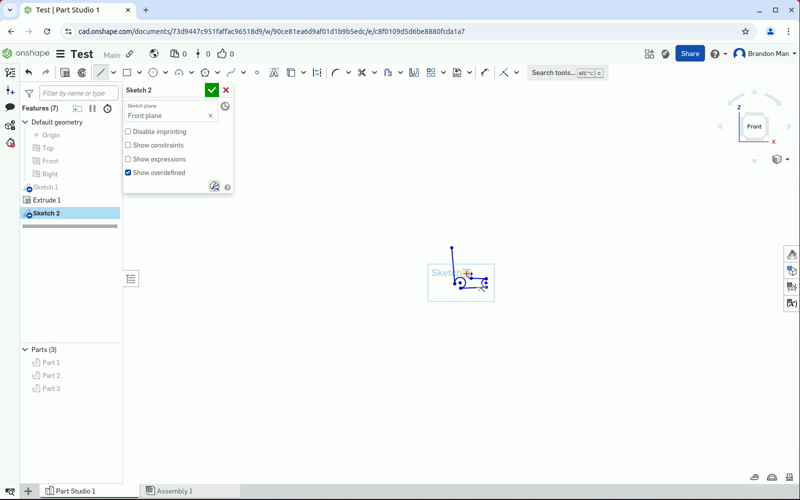
scroll(6)
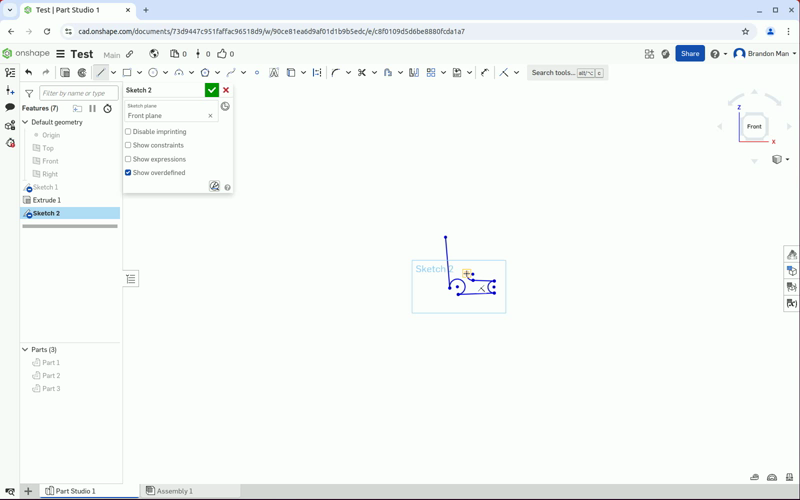
scroll(6)
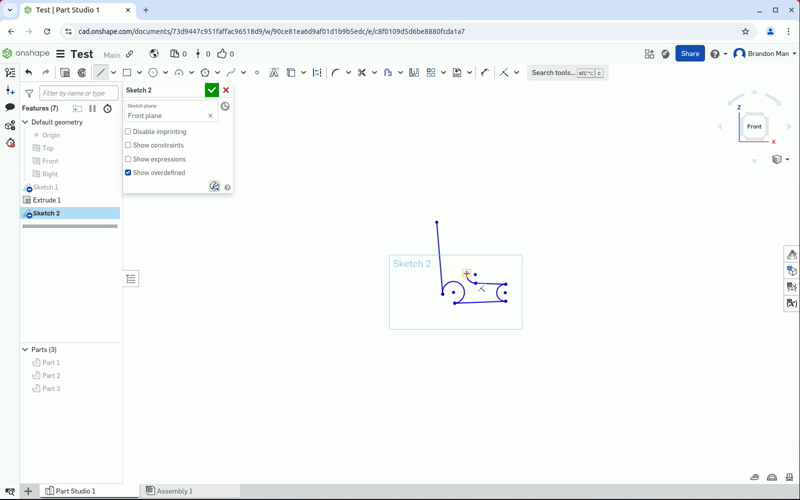
scroll(6)
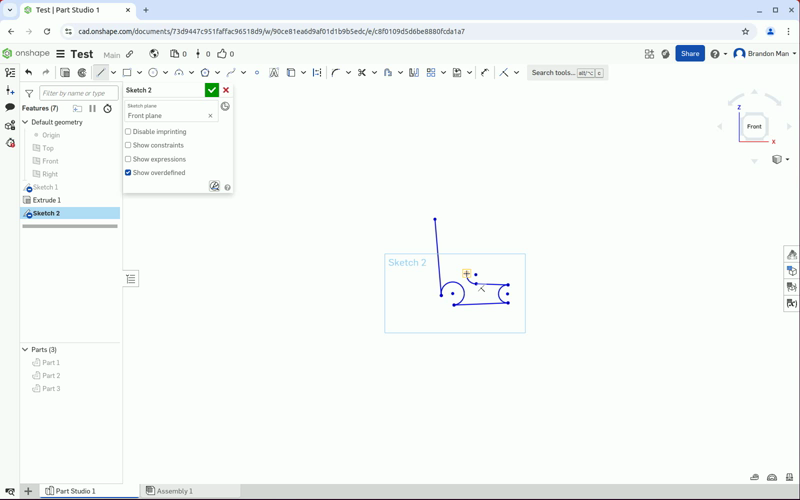
scroll(6)
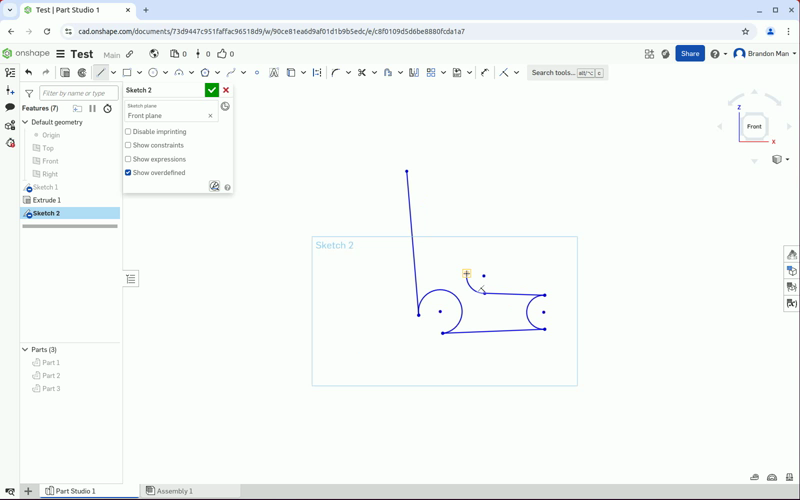
scroll(6)
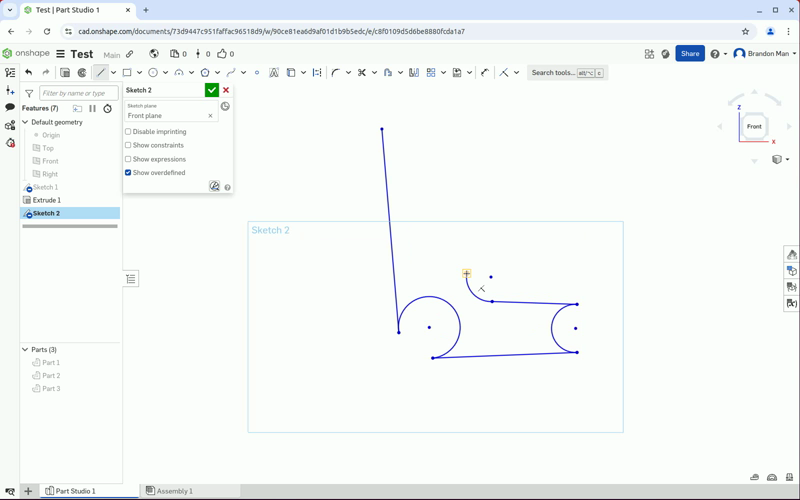
scroll(6)
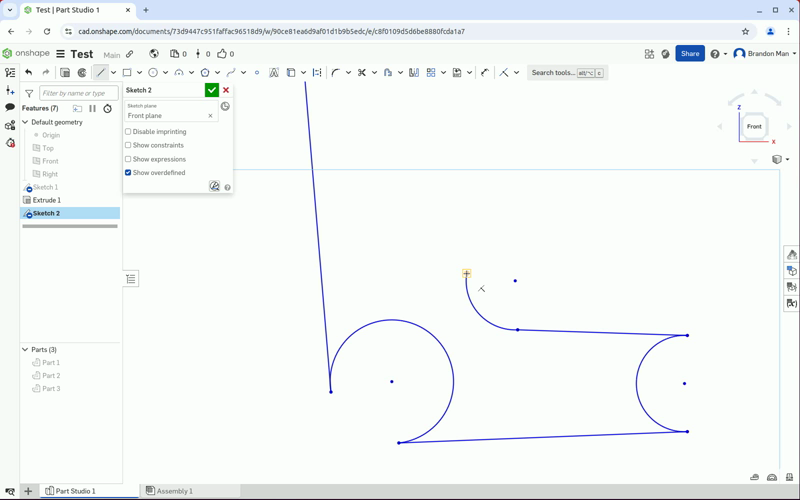
click(466, 273)
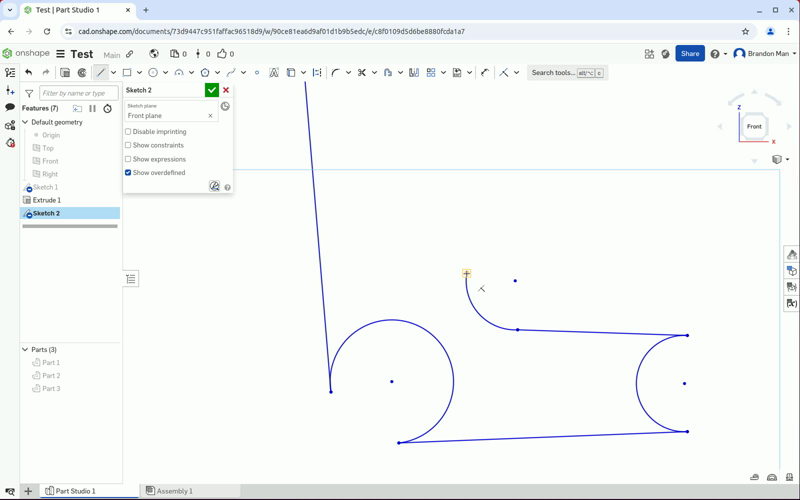
scroll(-6)
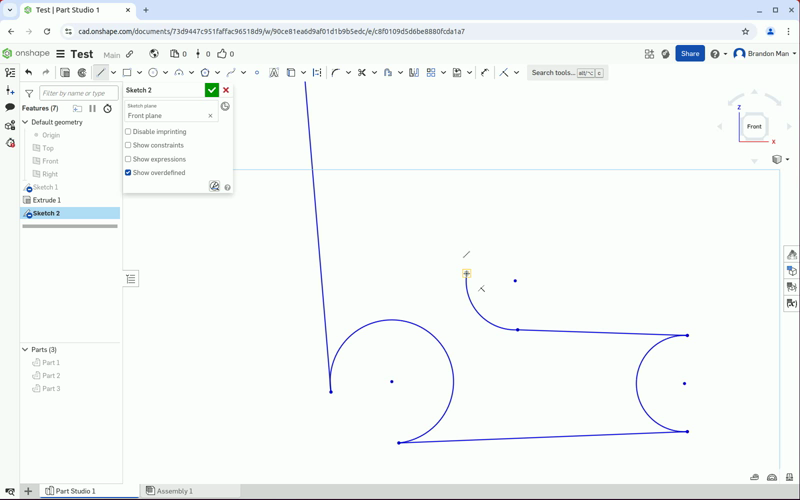
scroll(-6)
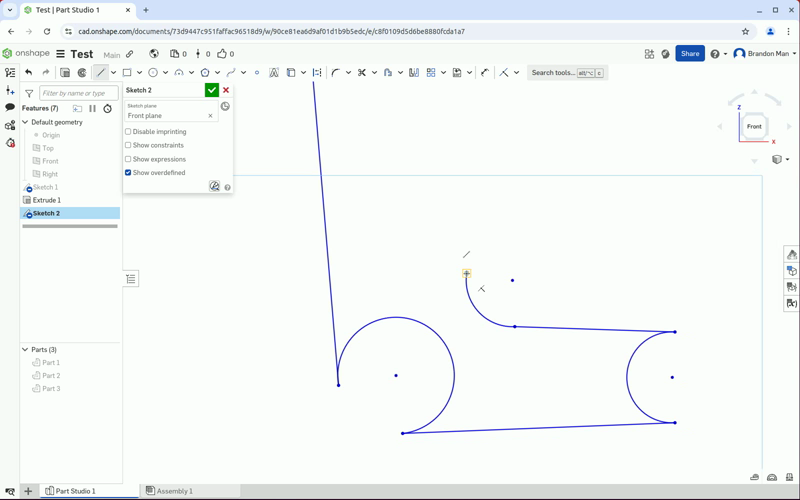
scroll(-6)
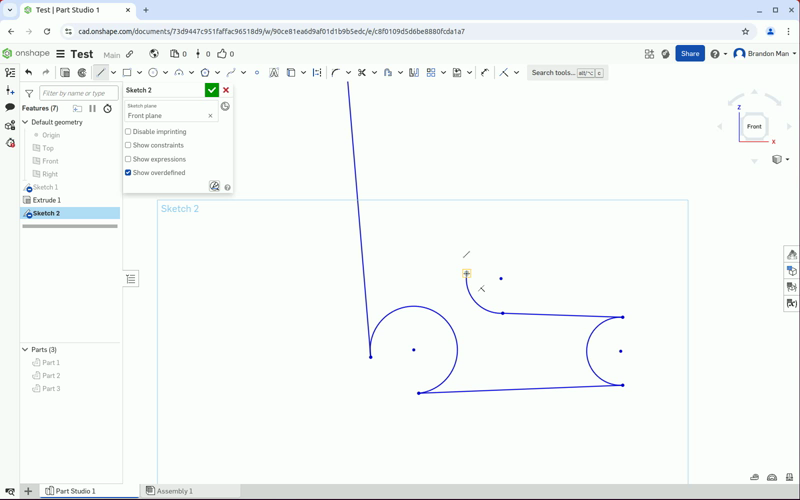
scroll(-6)
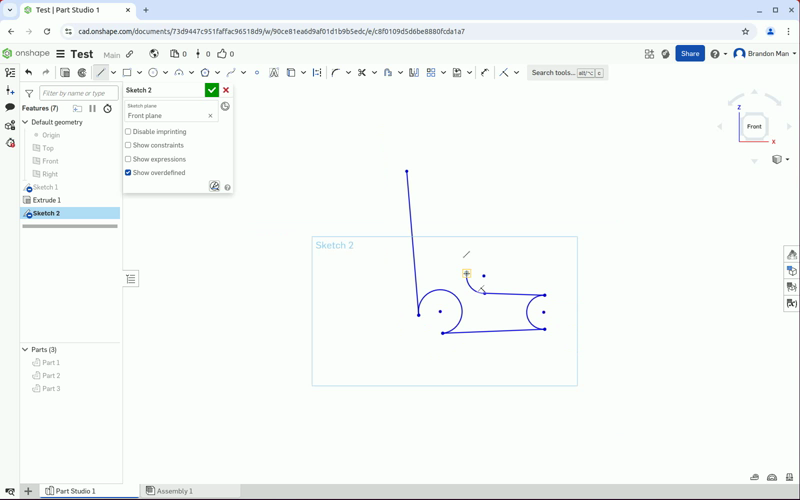
scroll(-6)
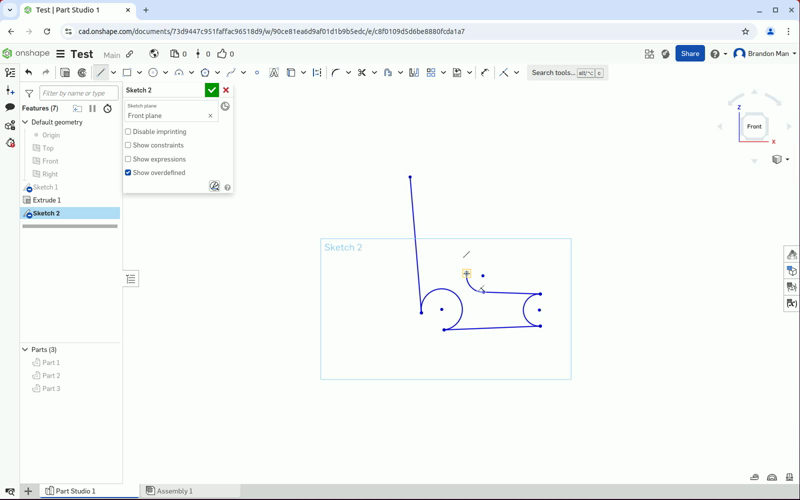
scroll(-6)
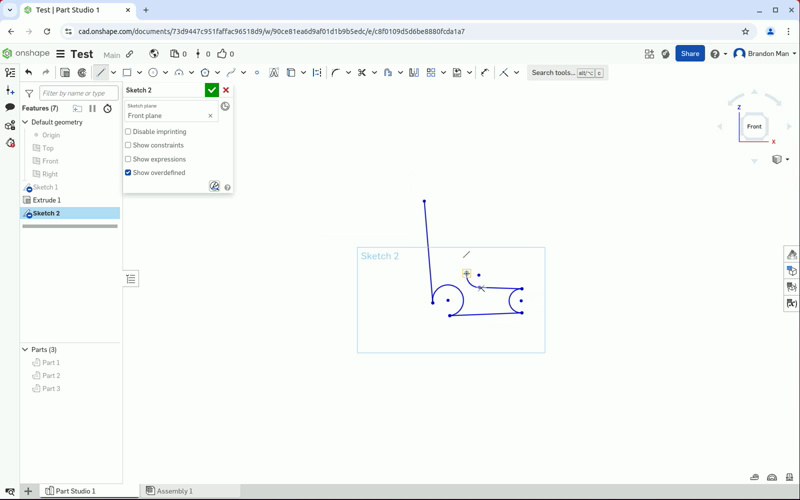
scroll(-6)
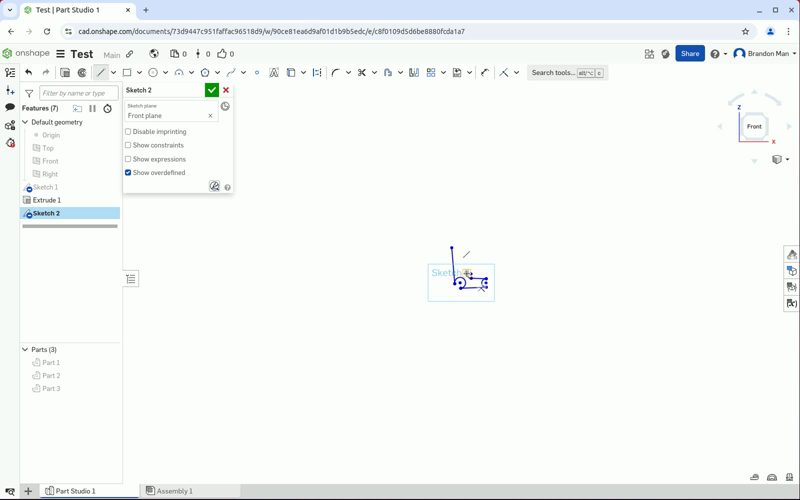
key_down(shift)
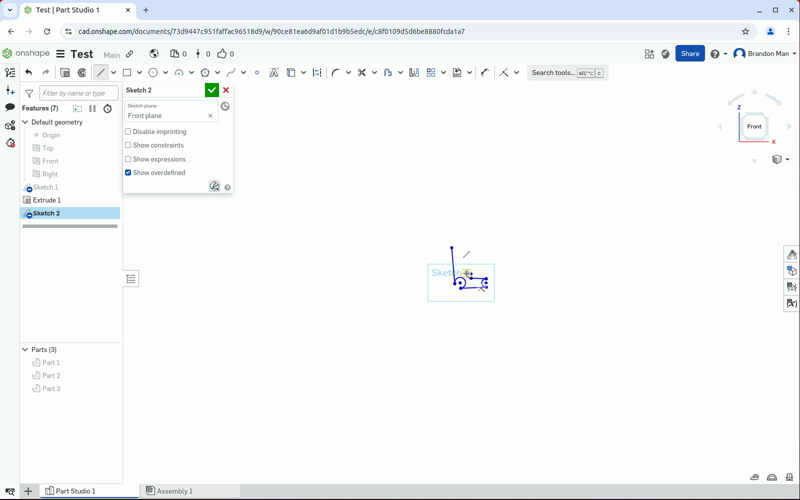
mouse_move(496, 273)
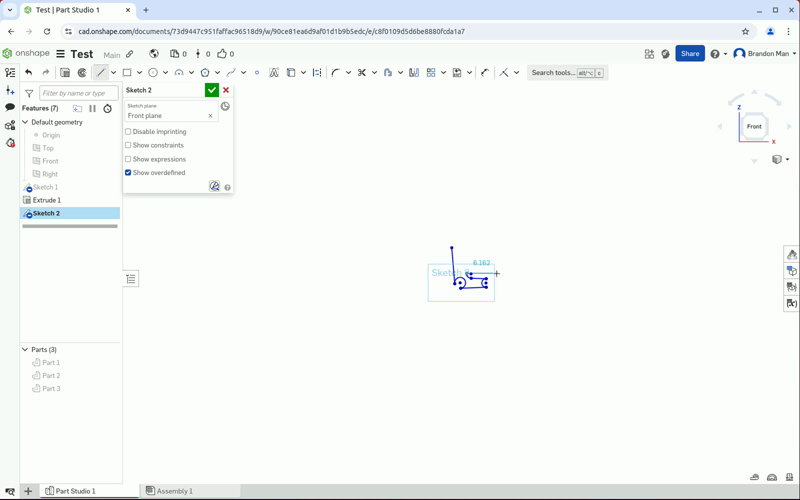
mouse_move(469, 247)
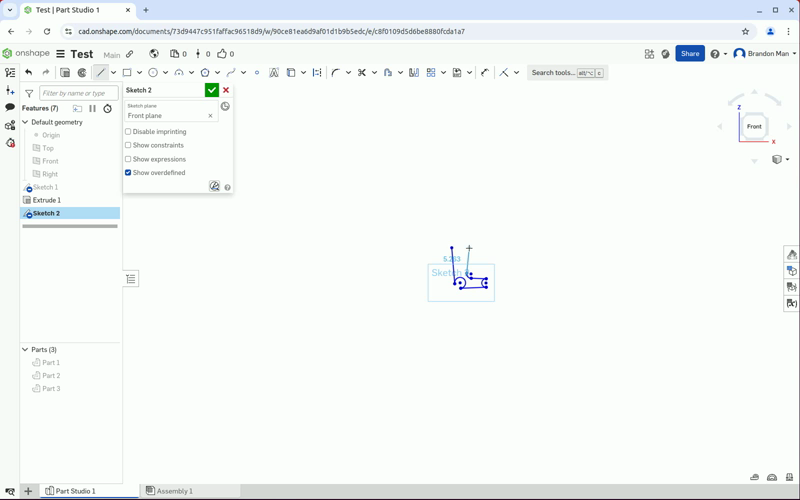
click(469, 247)
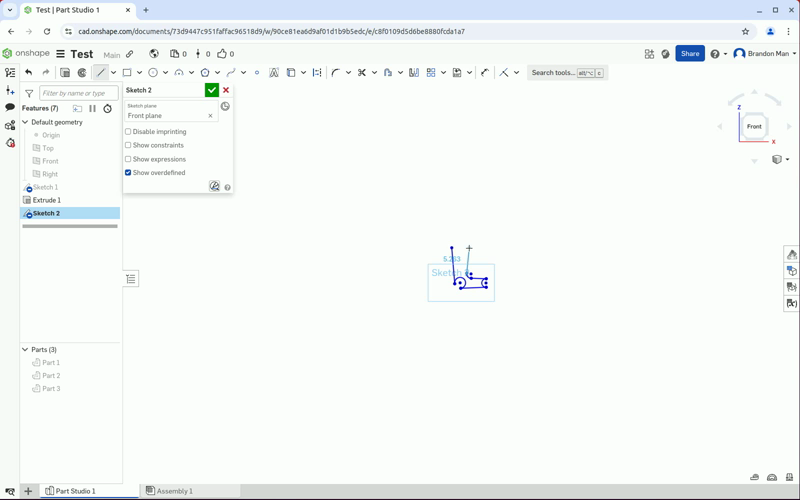
key_up(shift)
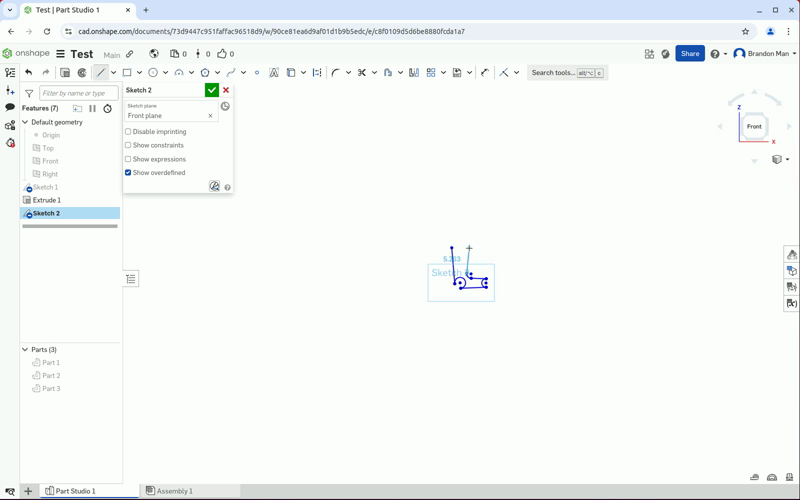
key(esc)
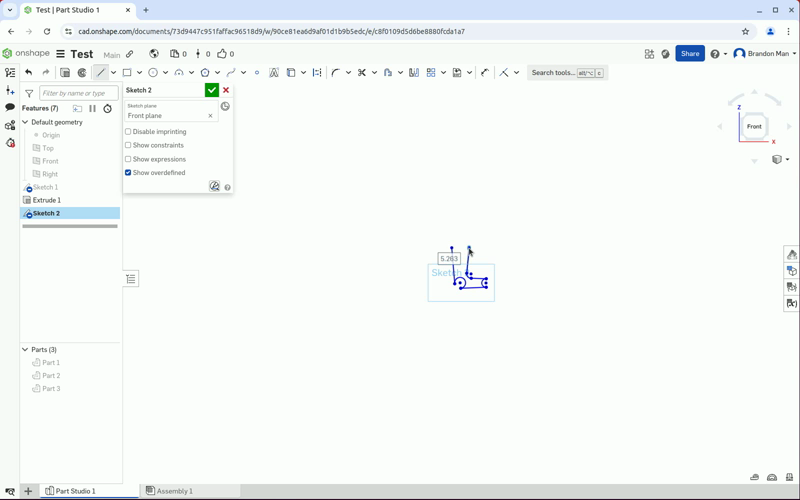
key(a)
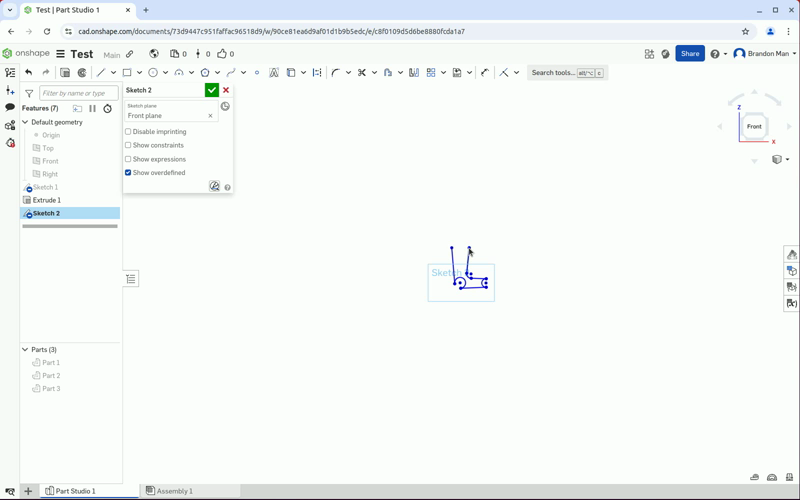
mouse_move(469, 247)
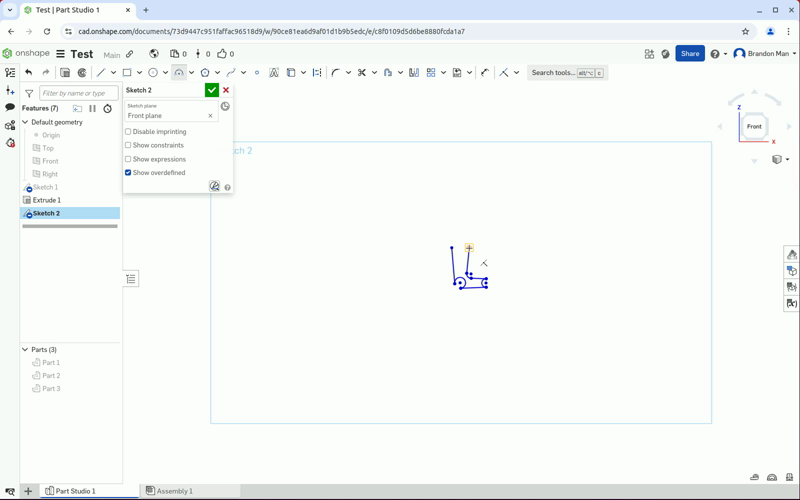
click(469, 247)
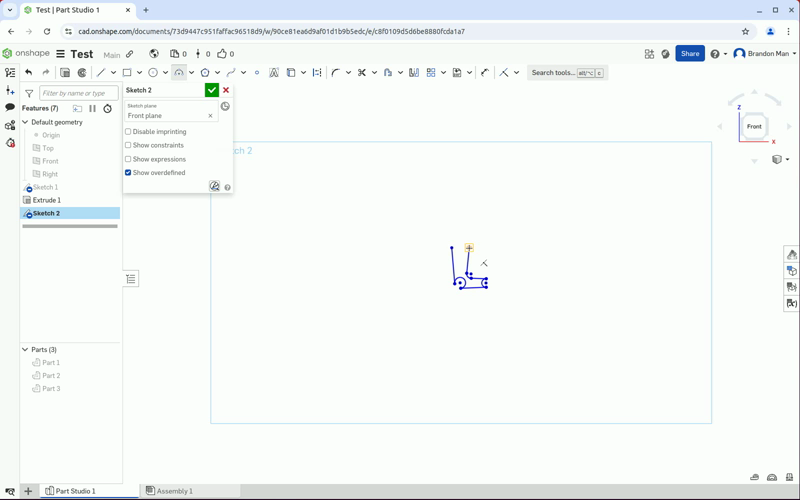
mouse_move(451, 247)
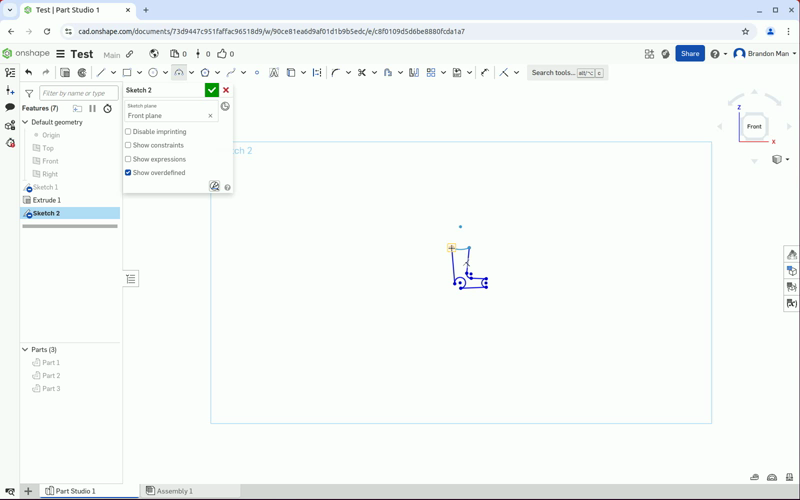
click(451, 247)
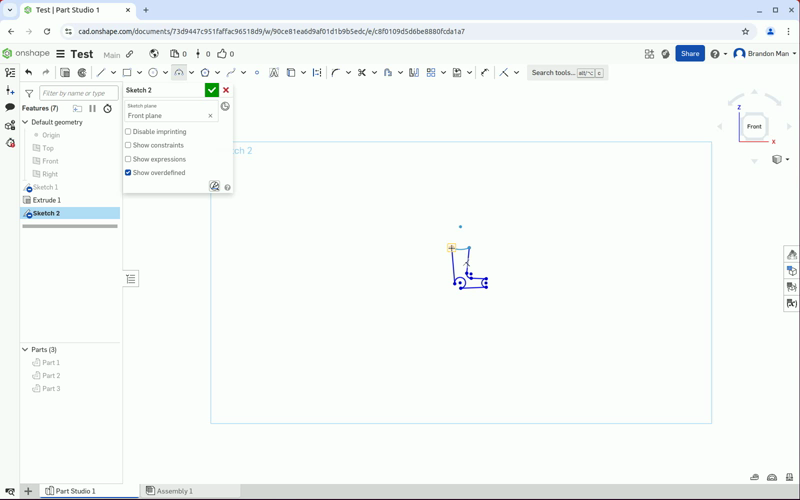
key_down(shift)
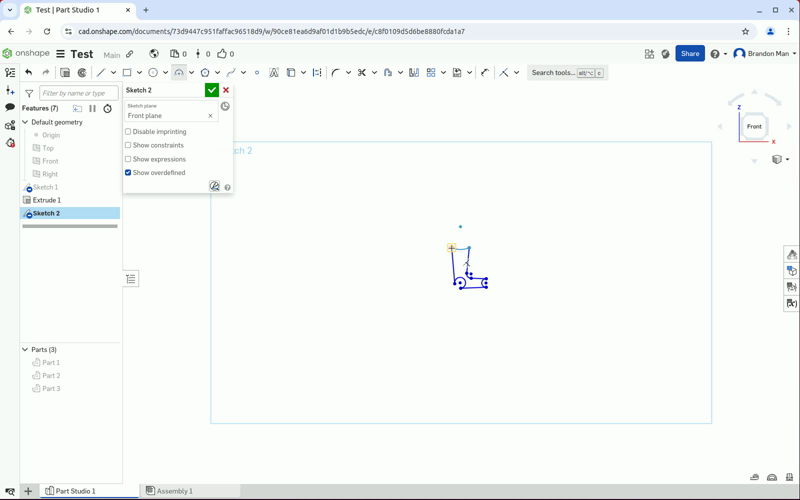
mouse_move(460, 255)
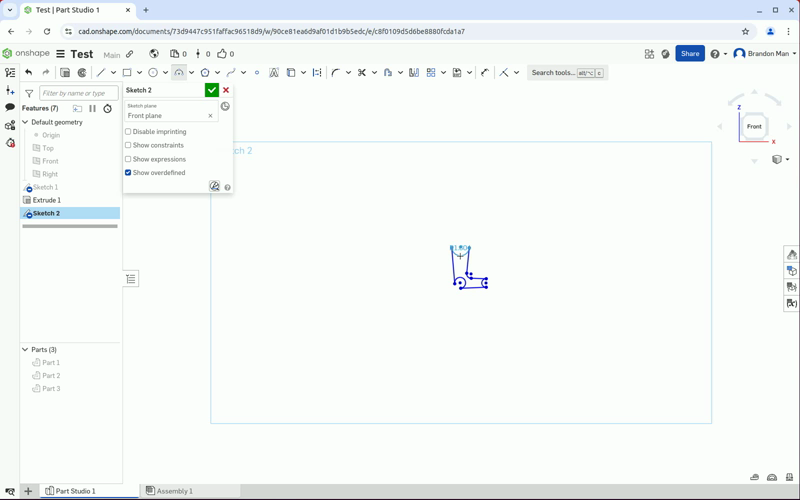
click(460, 255)
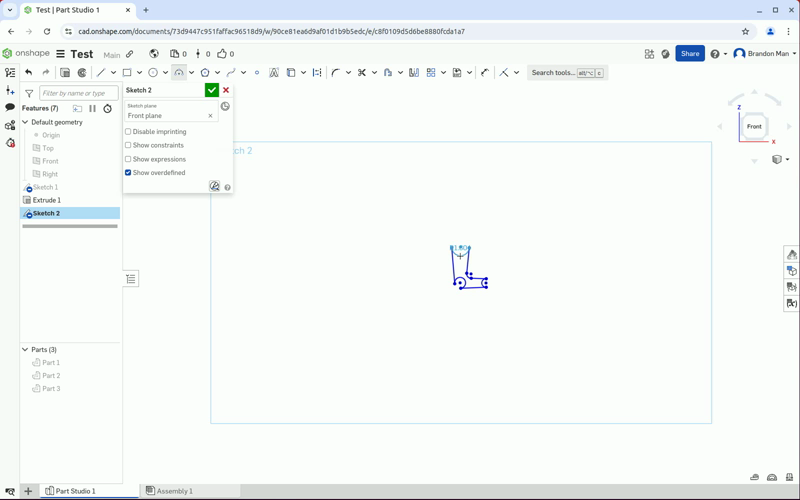
key_up(shift)
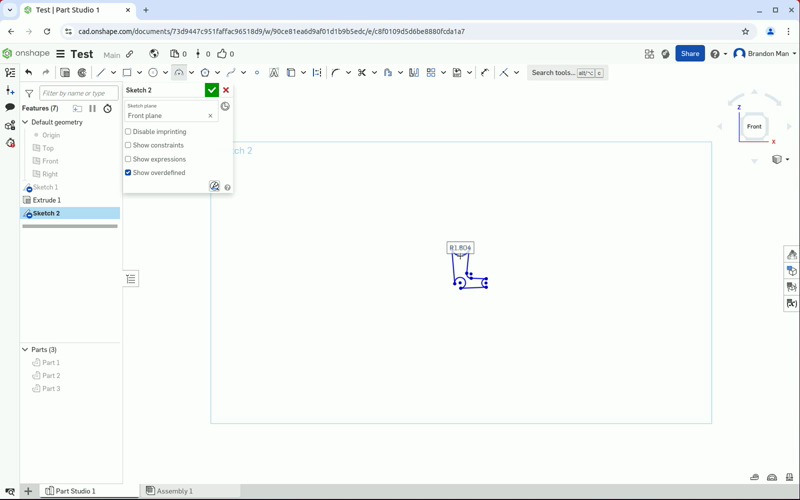
key(esc)
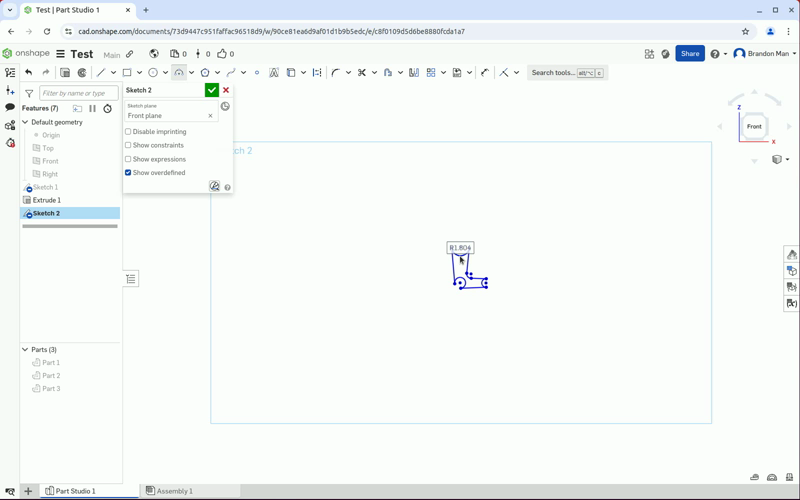
mouse_move(463, 268)
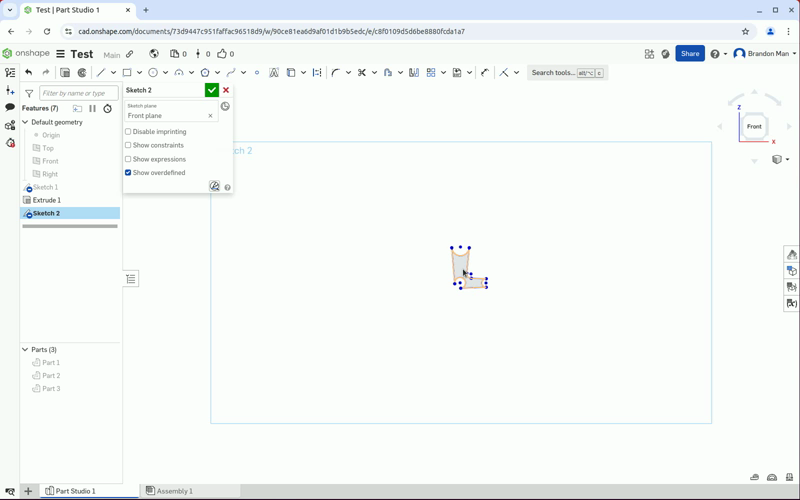
scroll(6)
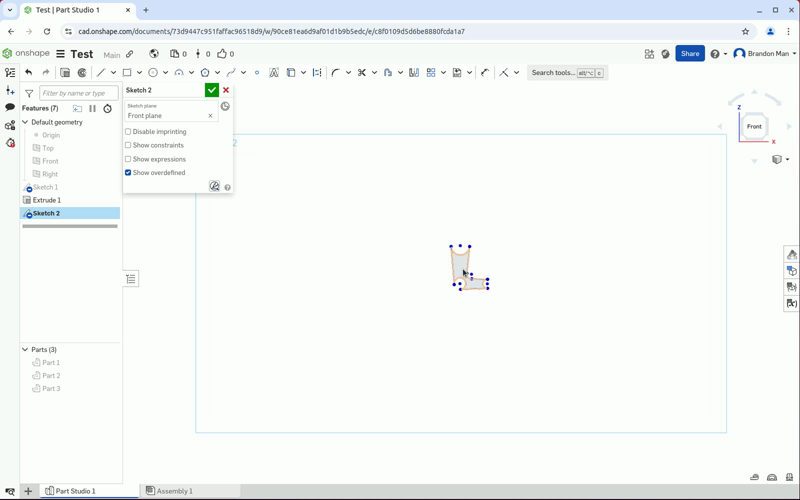
scroll(6)
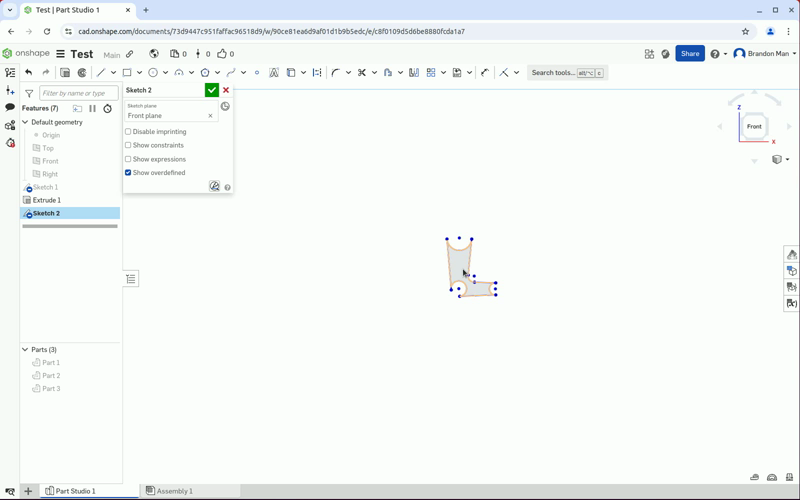
scroll(6)
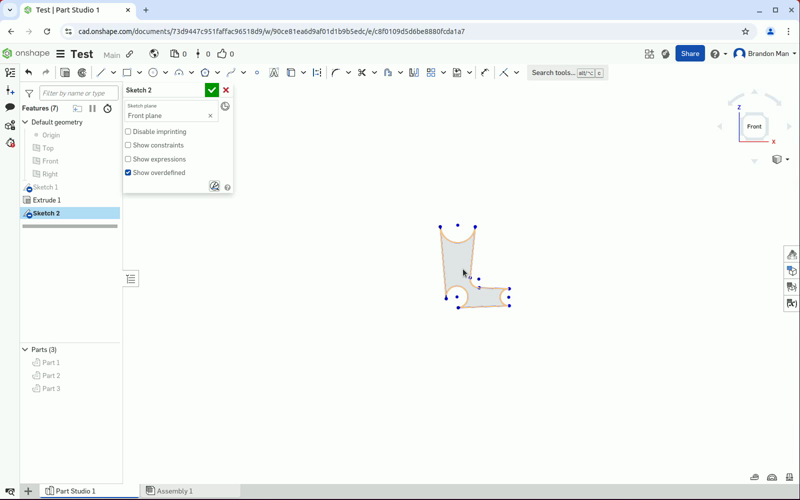
scroll(6)
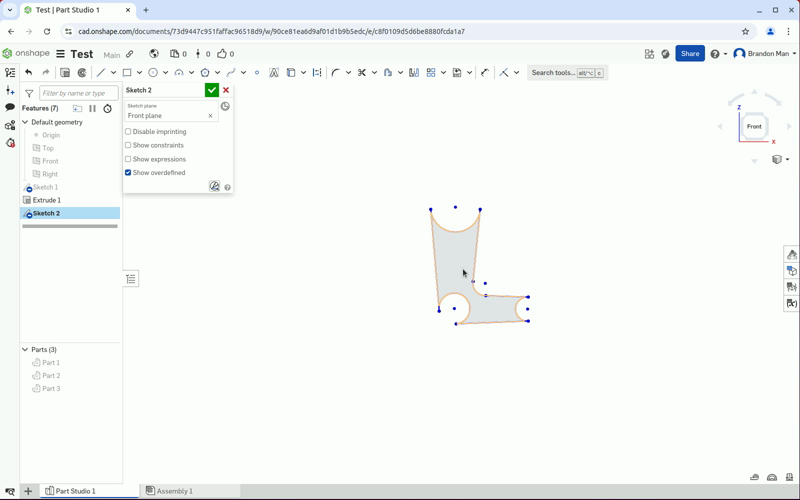
scroll(6)
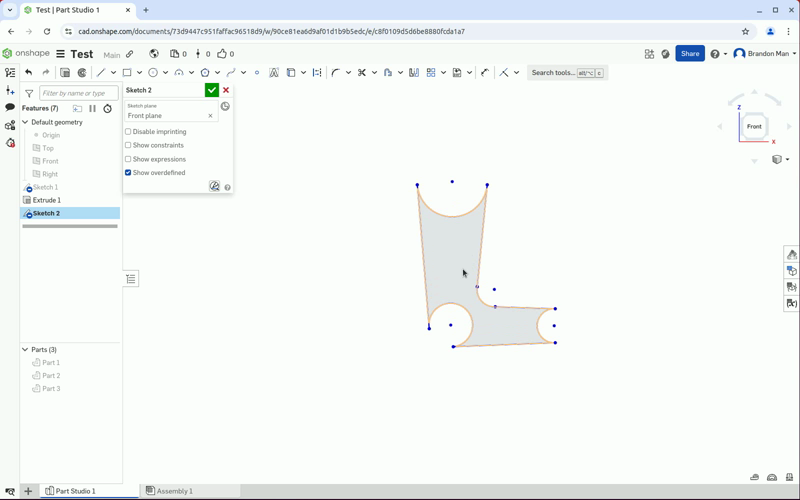
scroll(6)
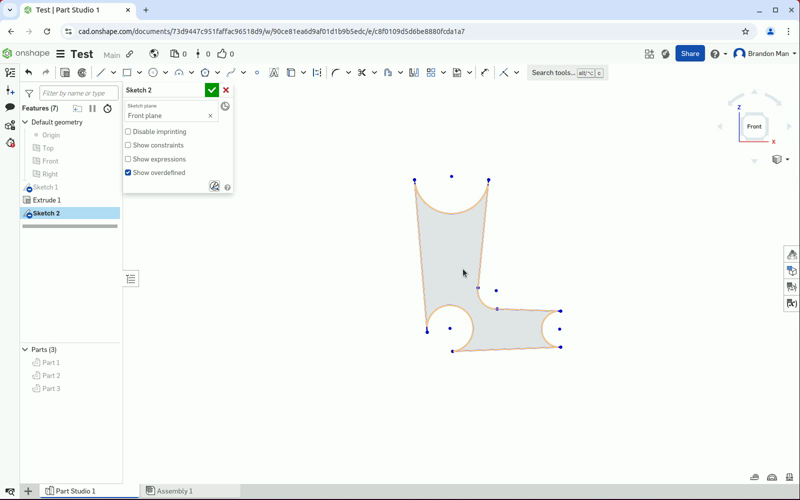
scroll(6)
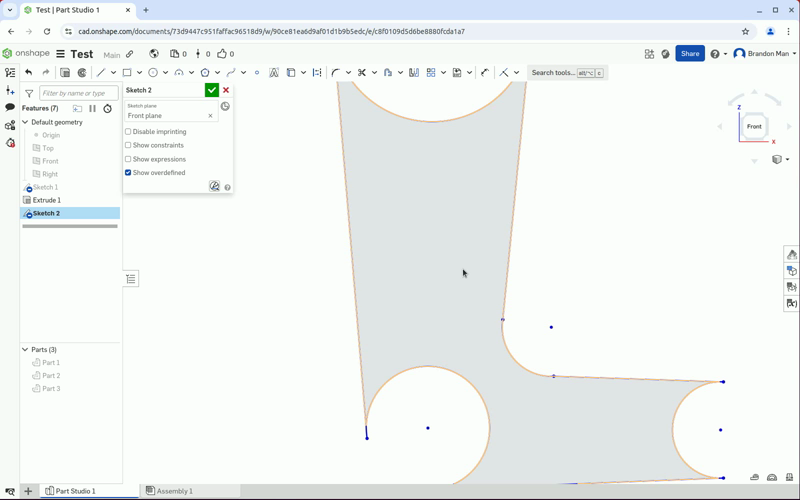
click(463, 268)
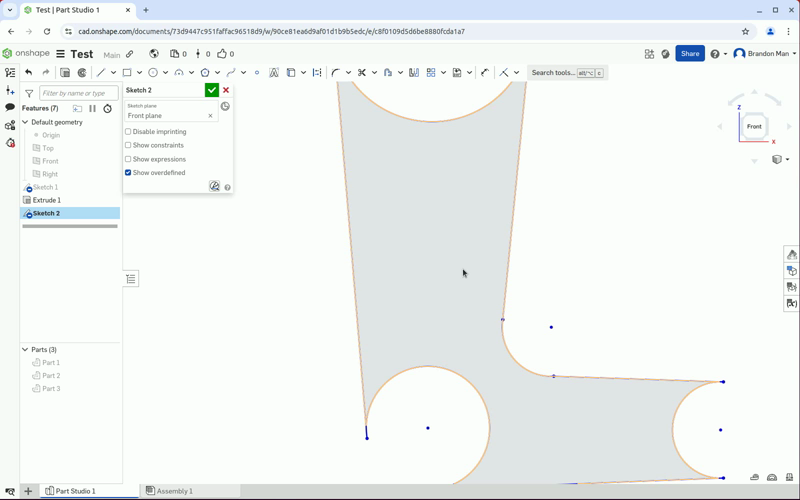
scroll(-6)
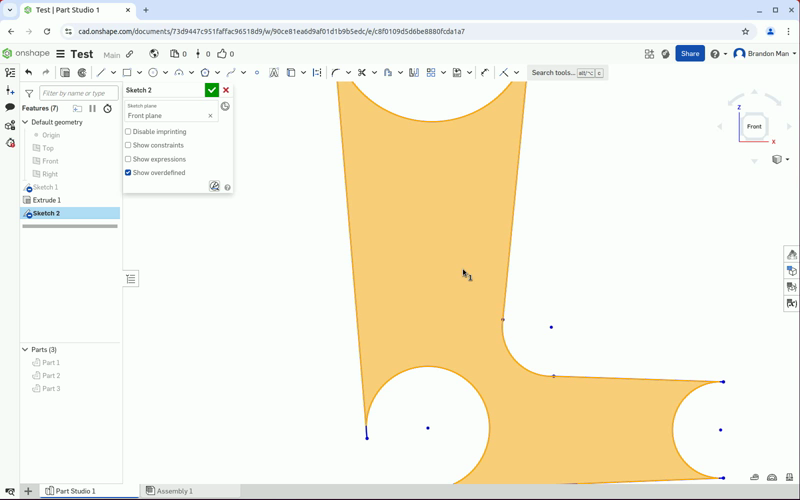
scroll(-6)
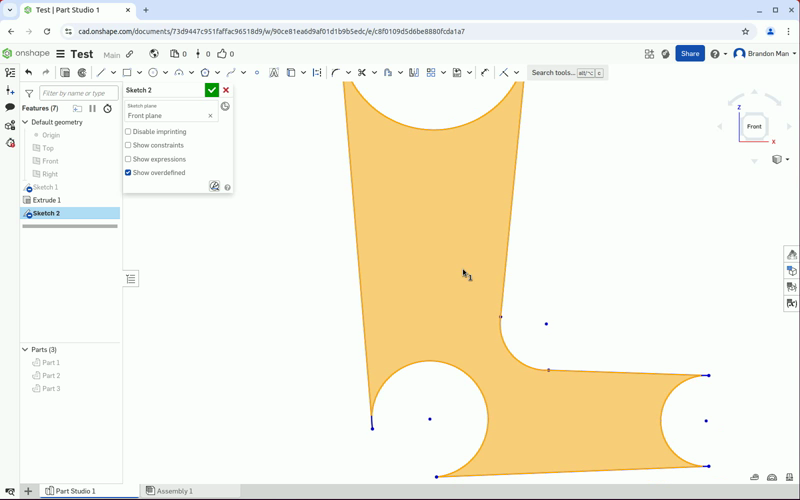
scroll(-6)
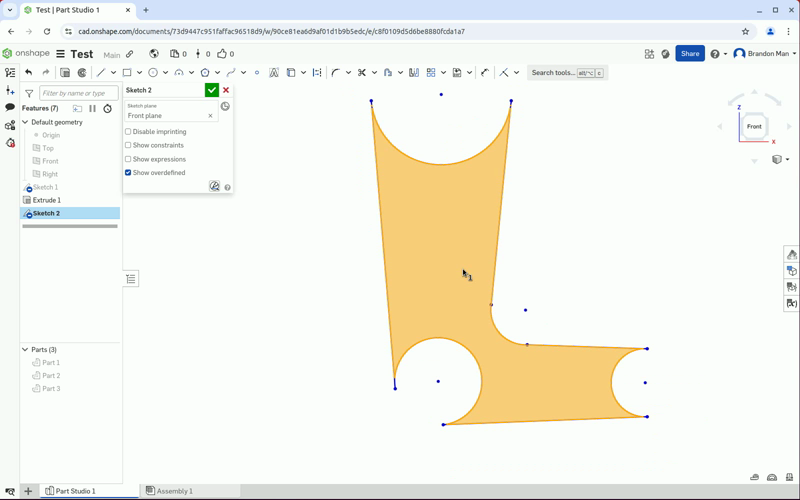
scroll(-6)
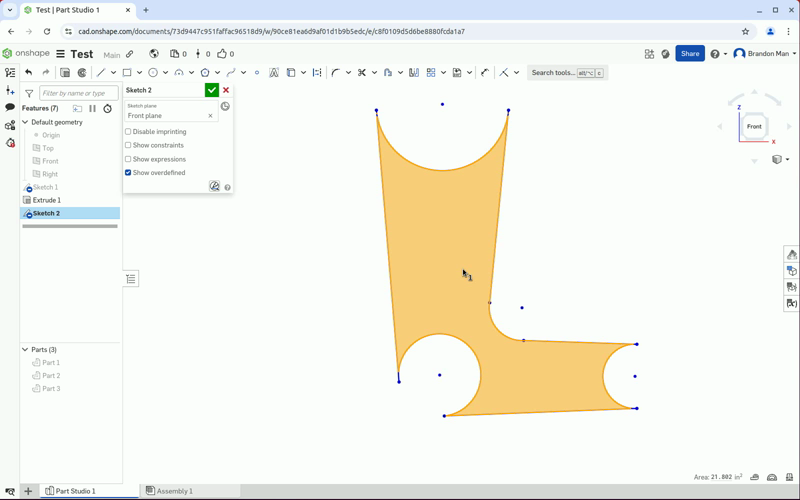
scroll(-6)
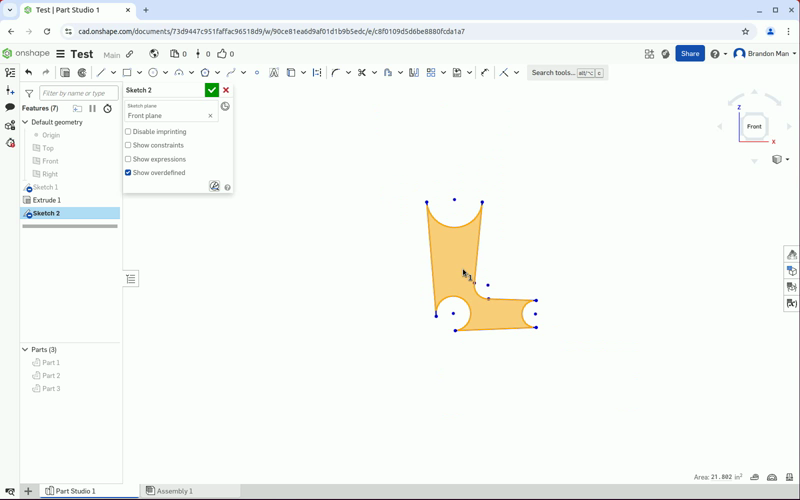
scroll(-6)
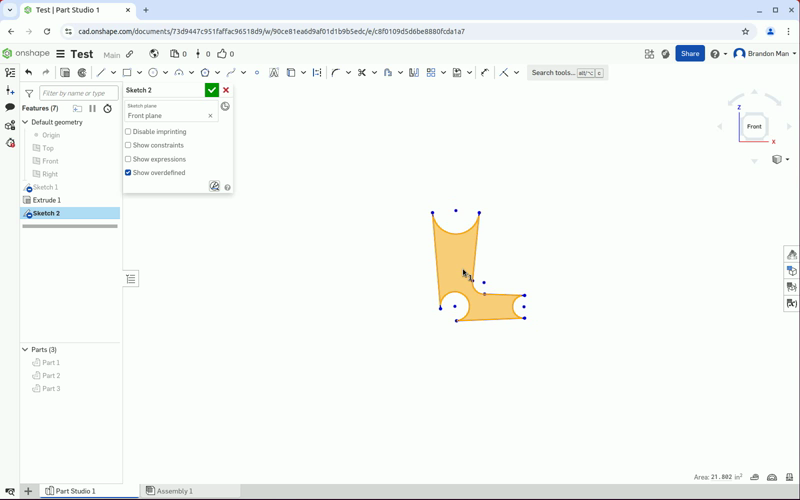
scroll(-6)
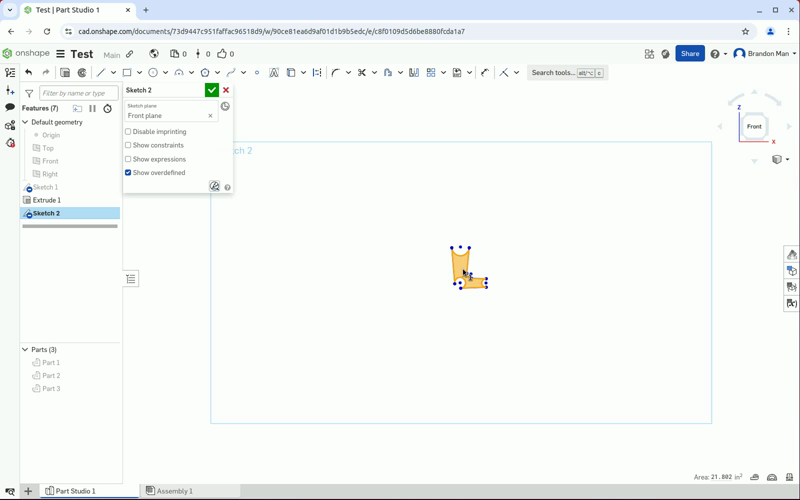
mouse_move(73, 352)
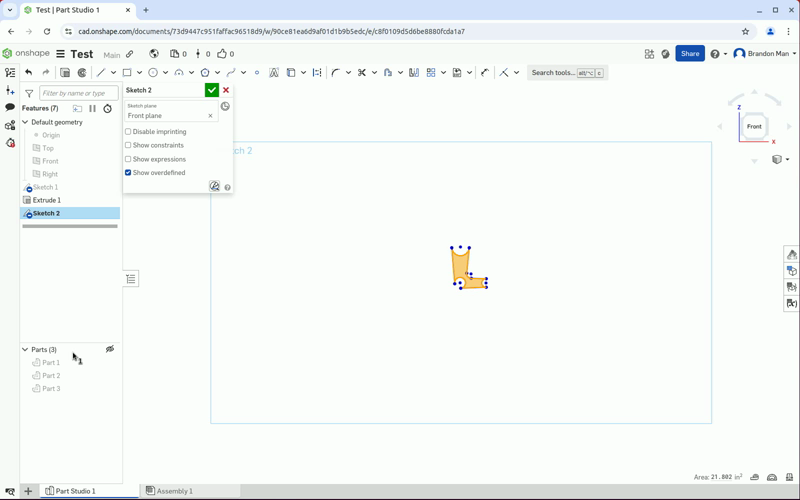
key(shift+y)
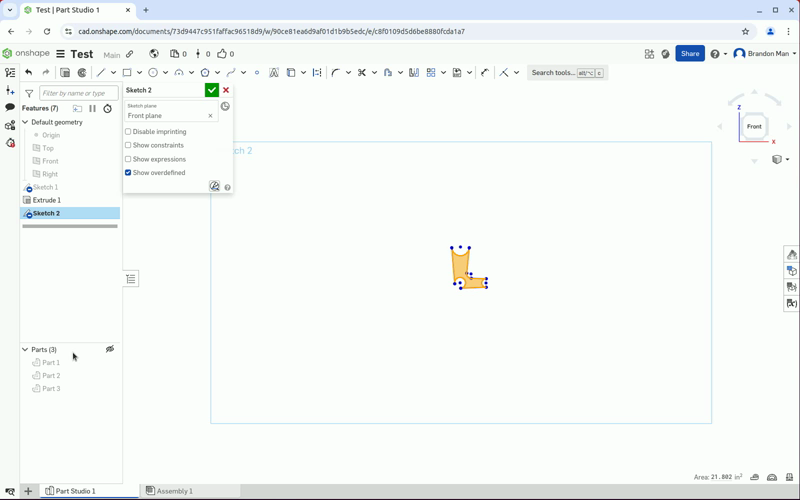
key(shift+e)
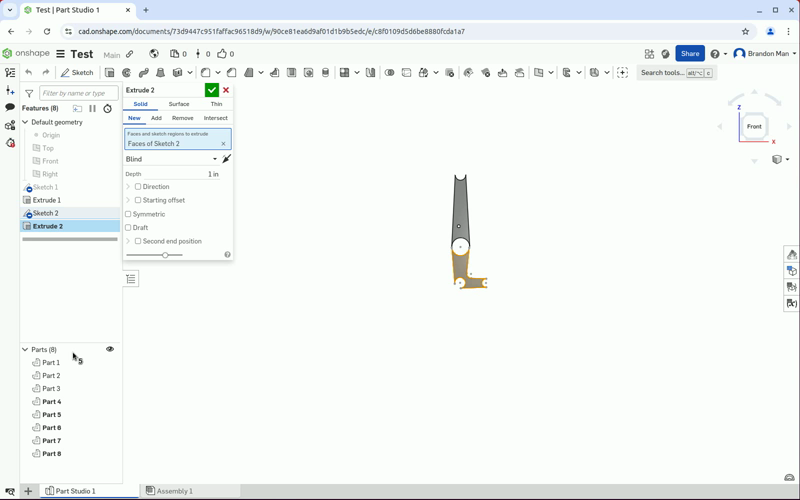
mouse_move(143, 106)
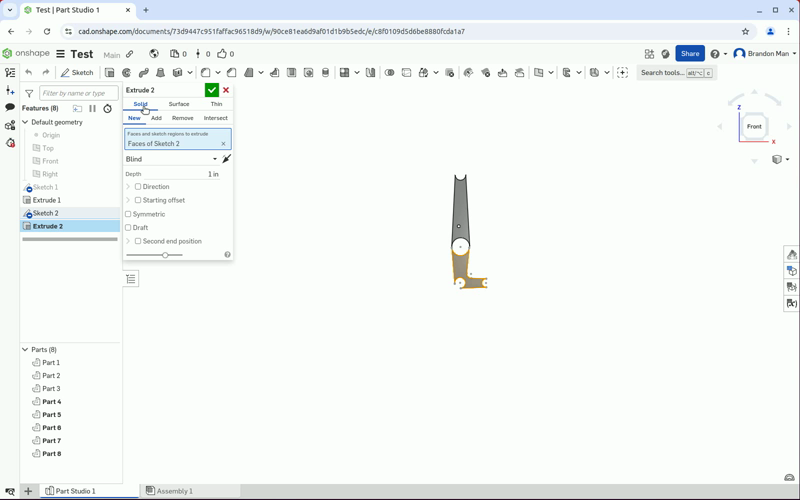
click(143, 106)
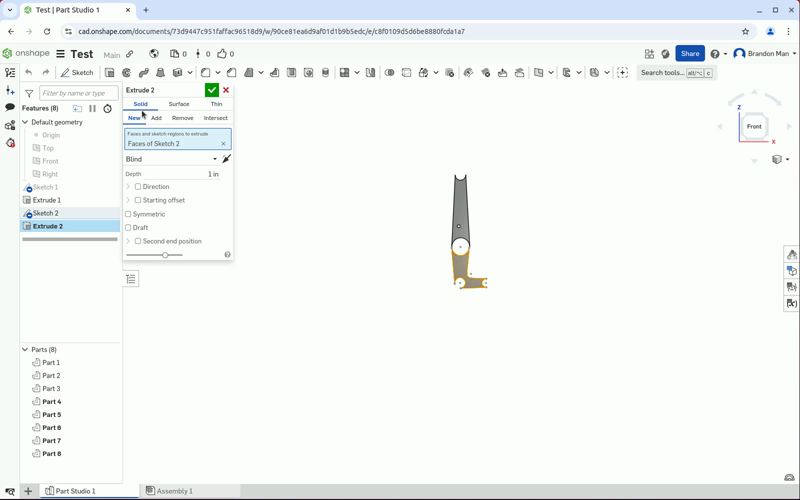
mouse_move(137, 120)
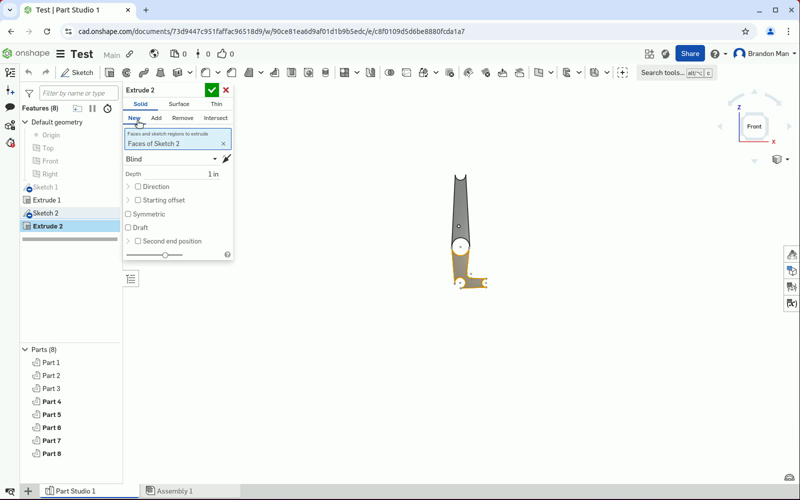
click(137, 120)
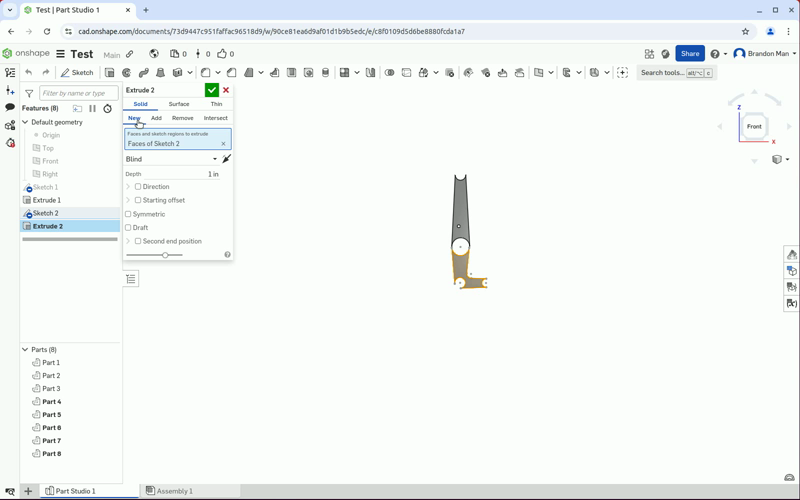
key(tab, 4)
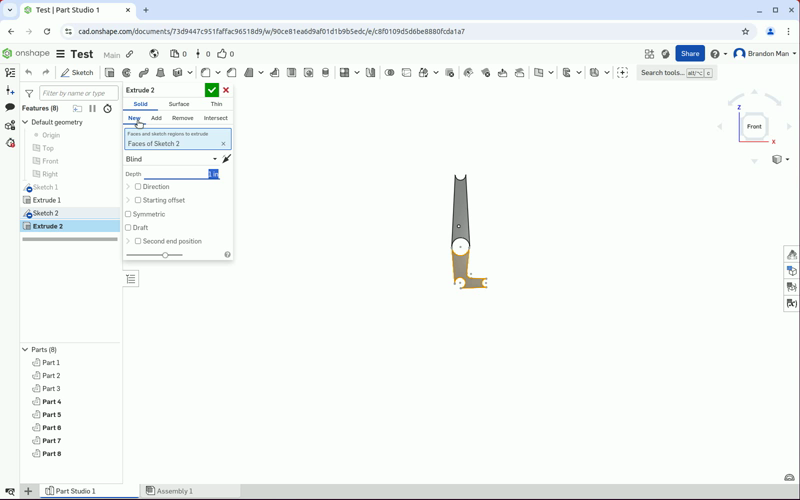
text(0.241)
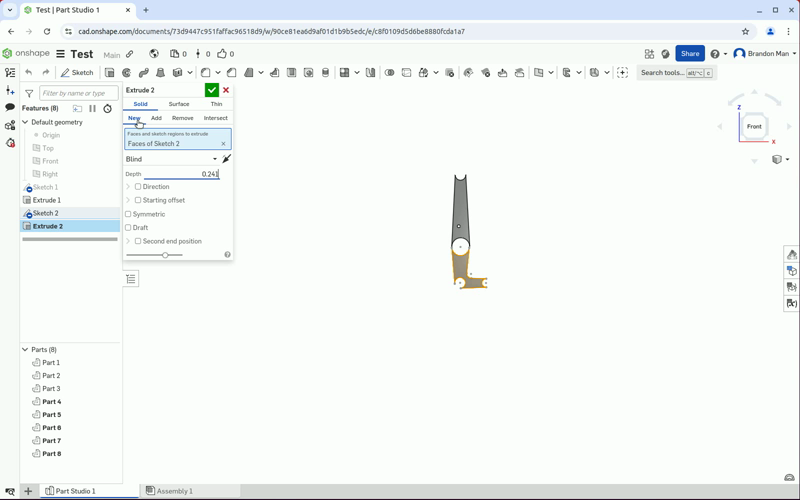
key(enter)
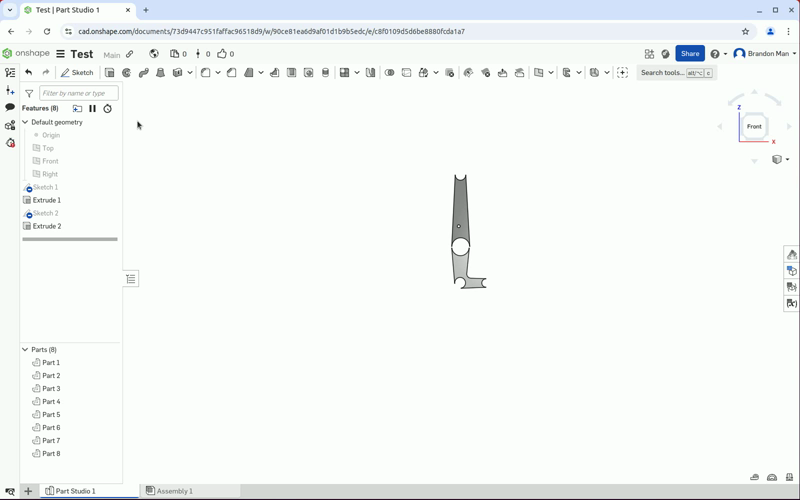
key(shift+h)
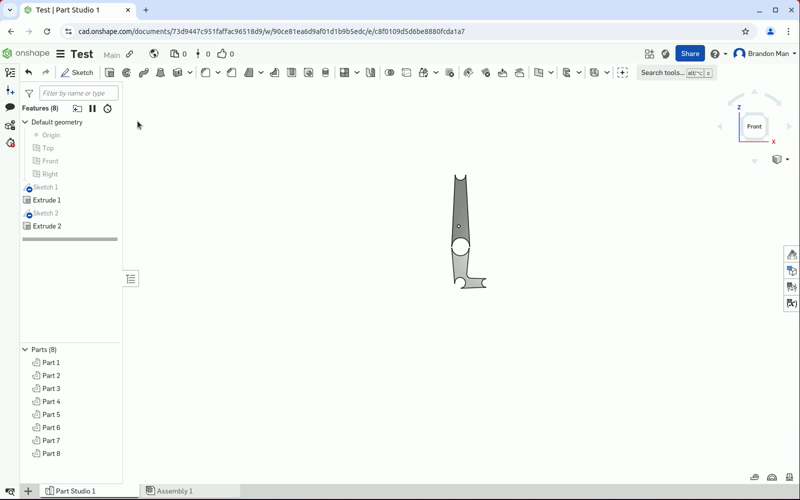
key(shift+h)
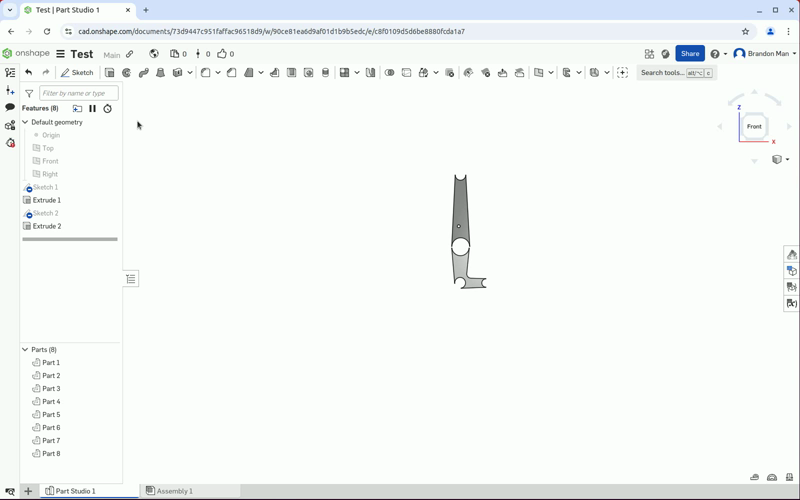
mouse_move(73, 189)
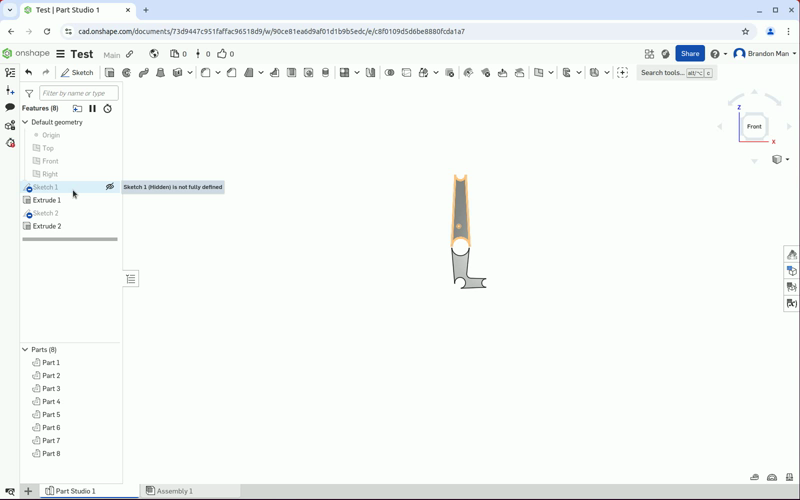
click(73, 189)
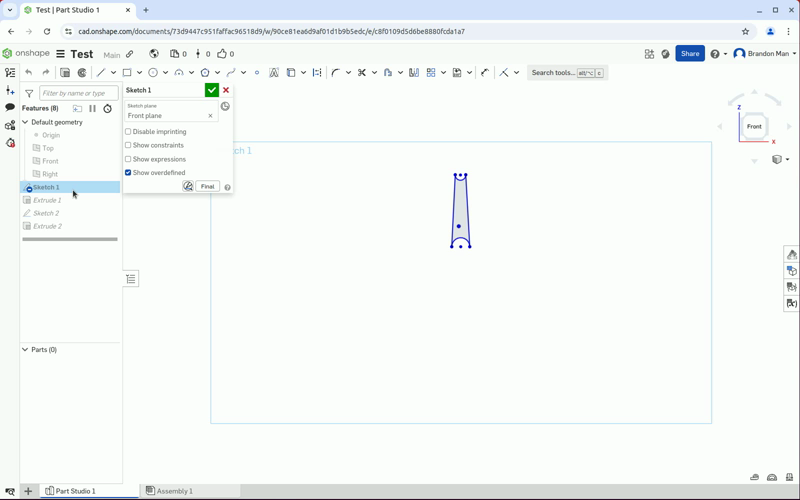
mouse_move(229, 92)
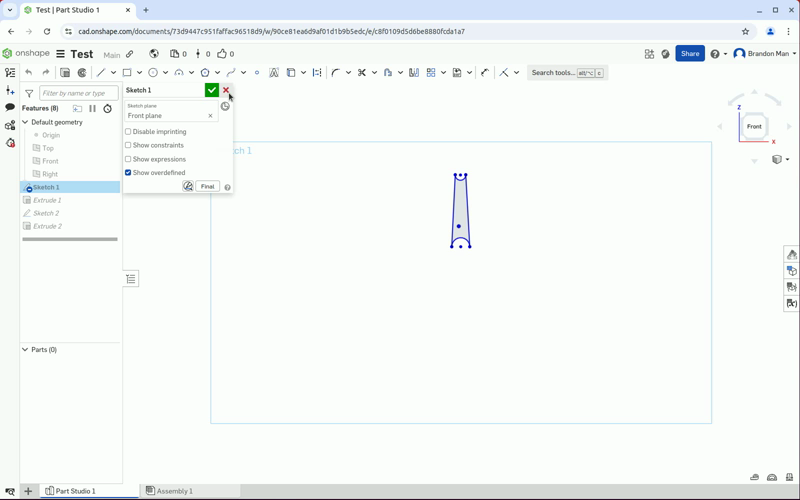
click(229, 92)
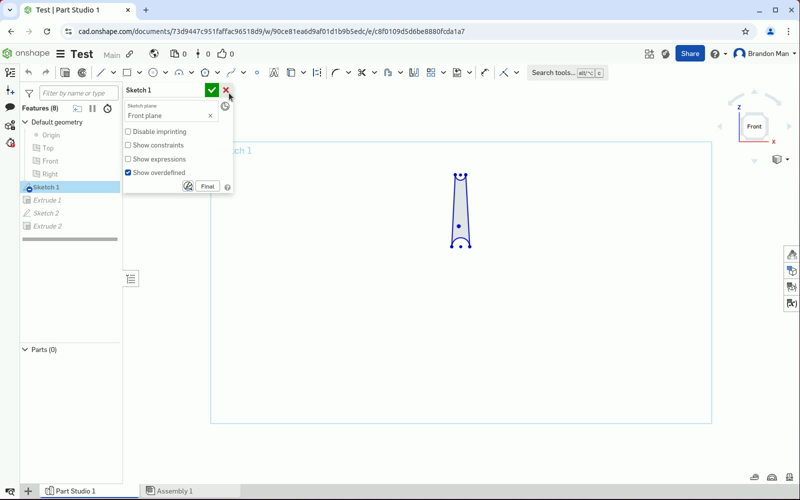
key(shift+s)
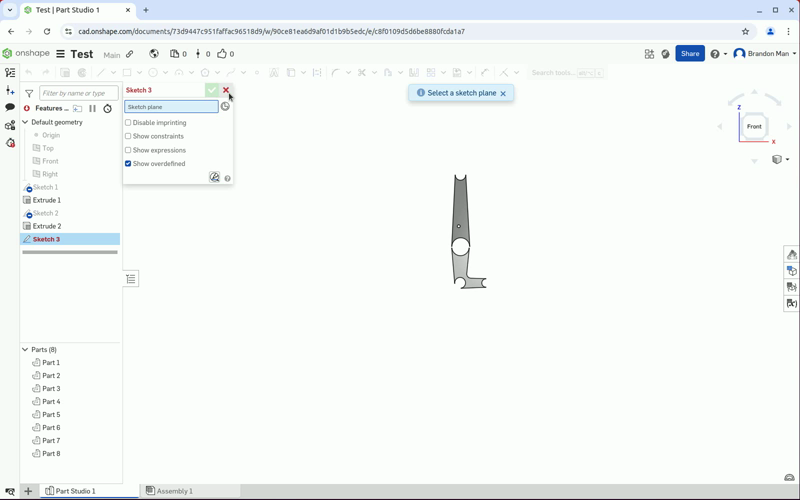
mouse_move(73, 163)
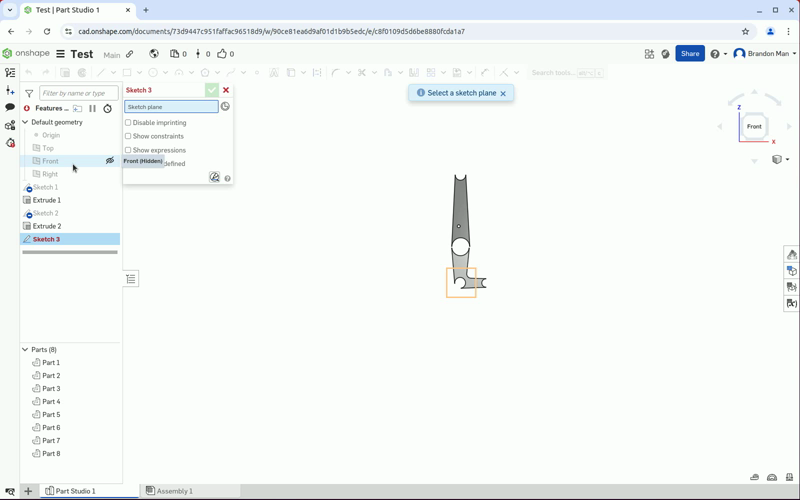
click(73, 163)
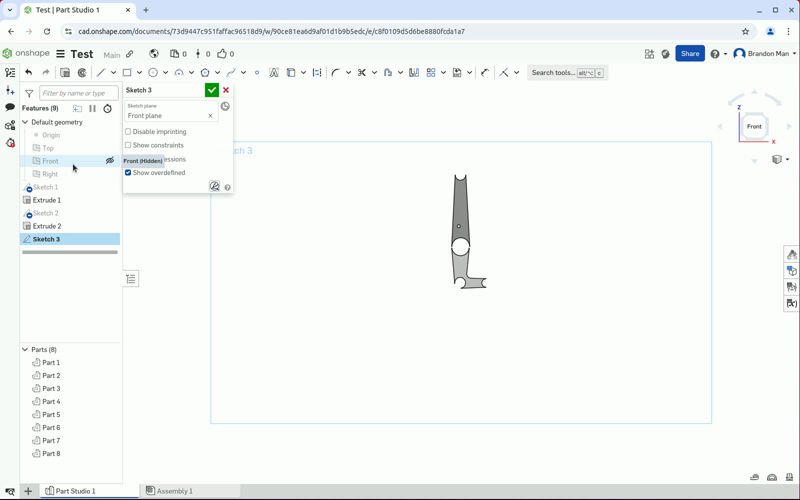
mouse_move(73, 352)
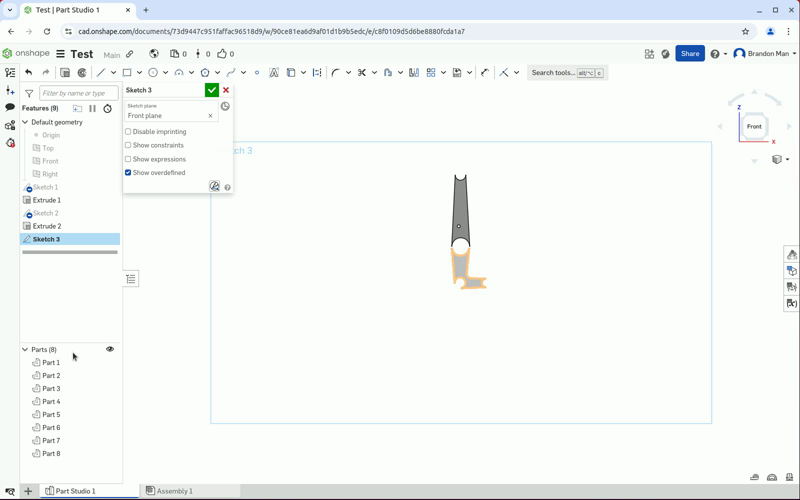
key(y)
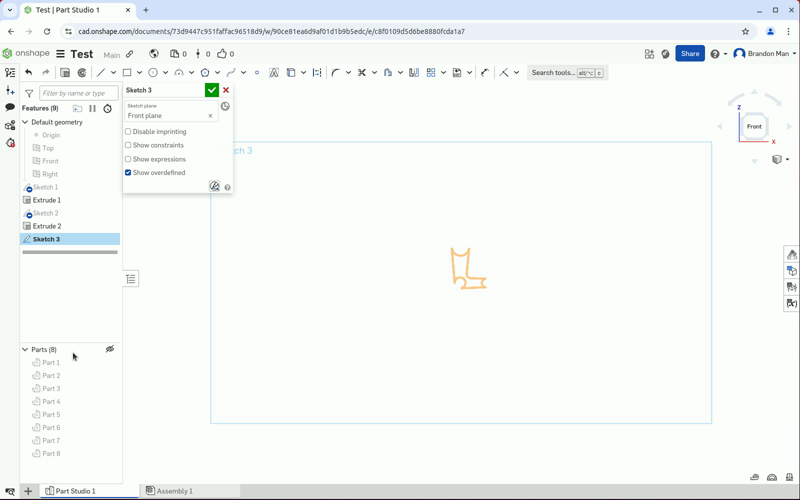
key(c)
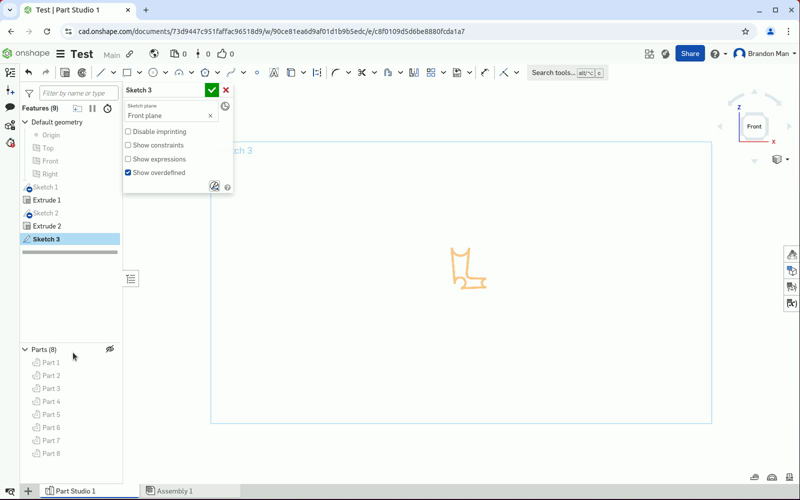
key_down(shift)
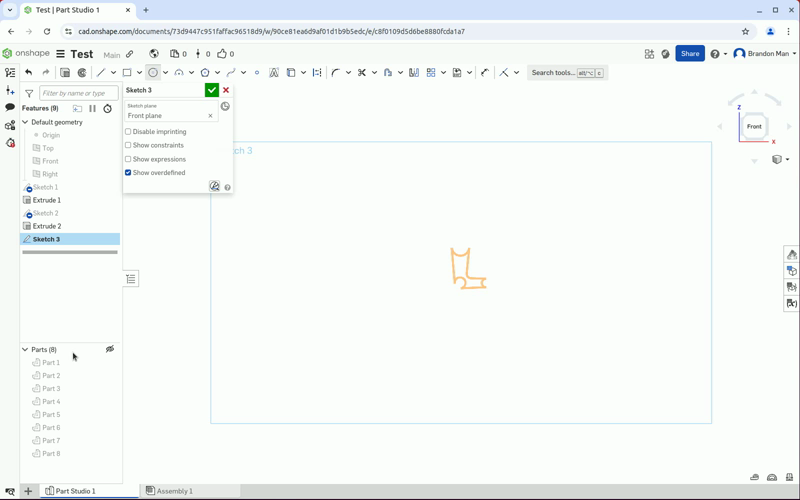
mouse_move(460, 247)
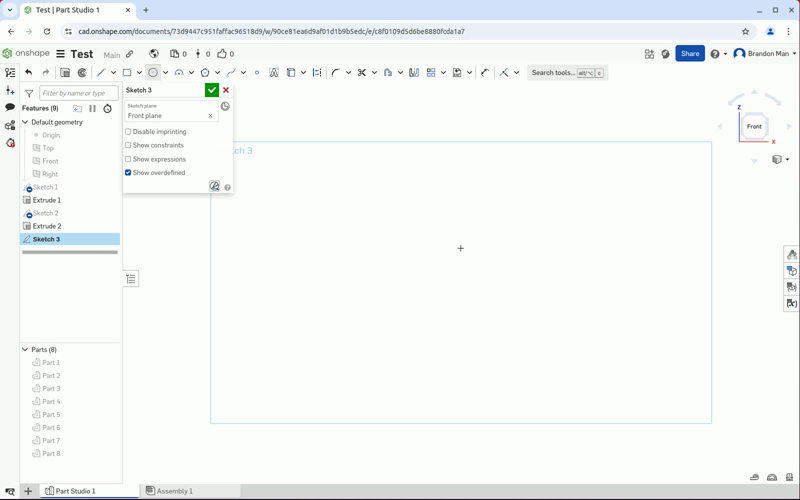
click(460, 247)
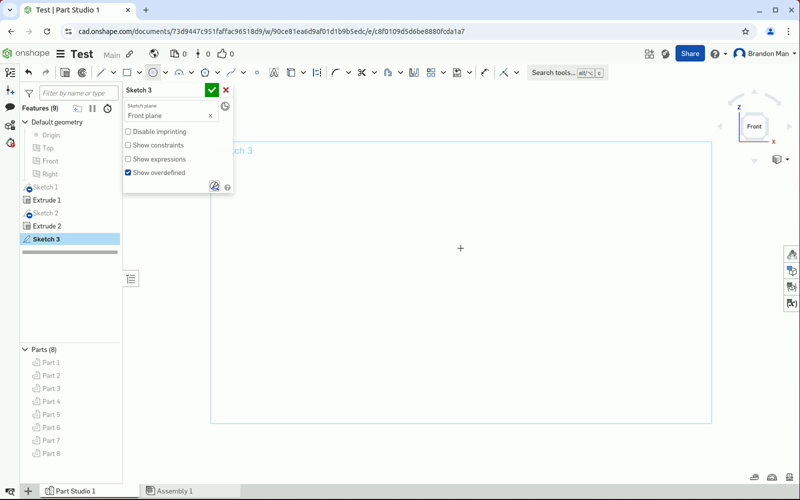
key_up(shift)
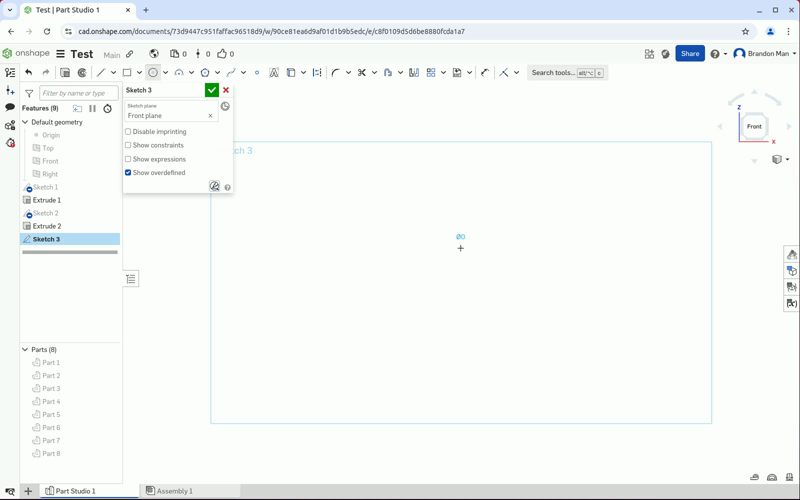
mouse_move(470, 247)
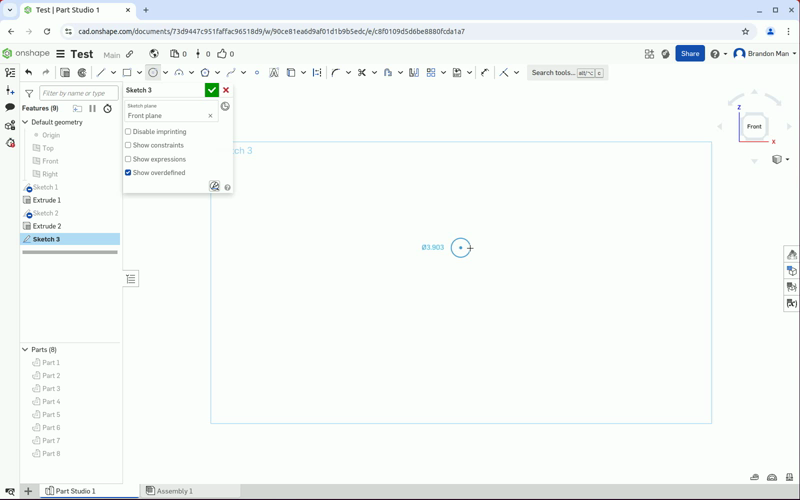
click(470, 247)
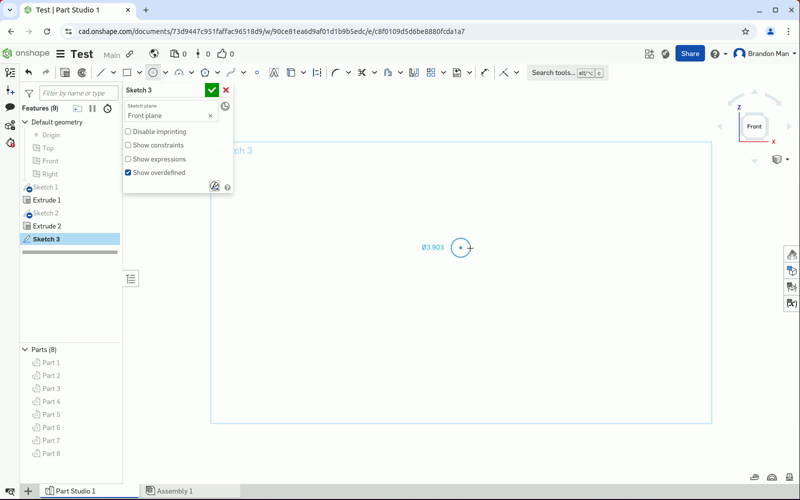
key(esc)
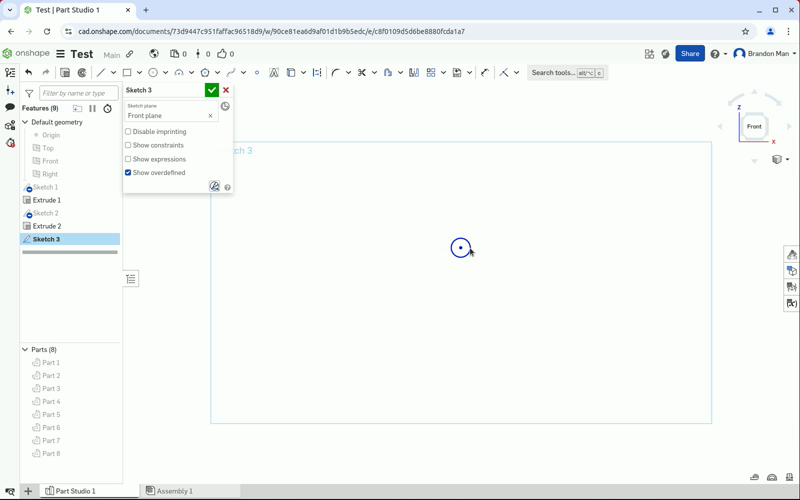
key(c)
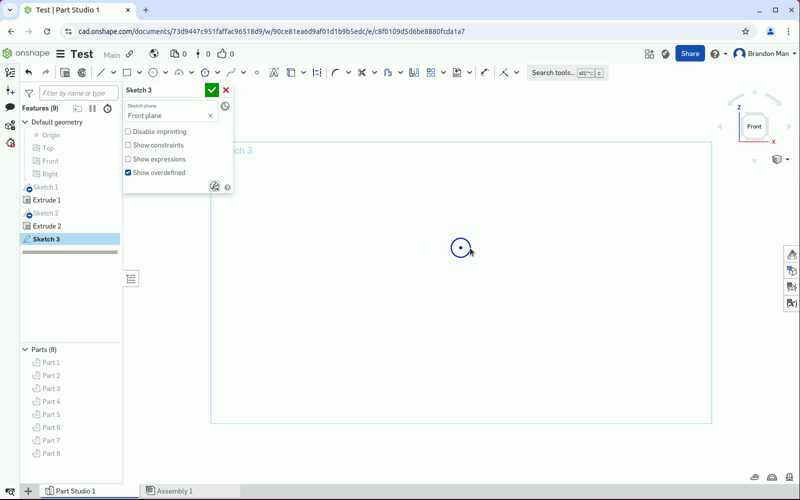
key_down(shift)
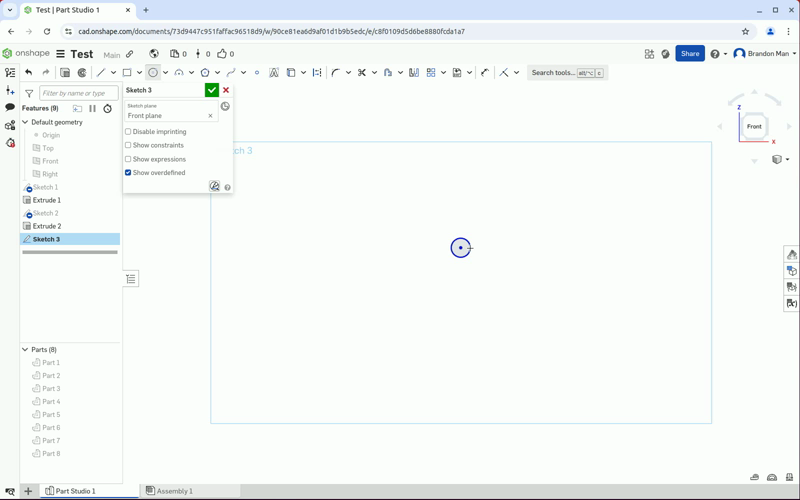
mouse_move(460, 247)
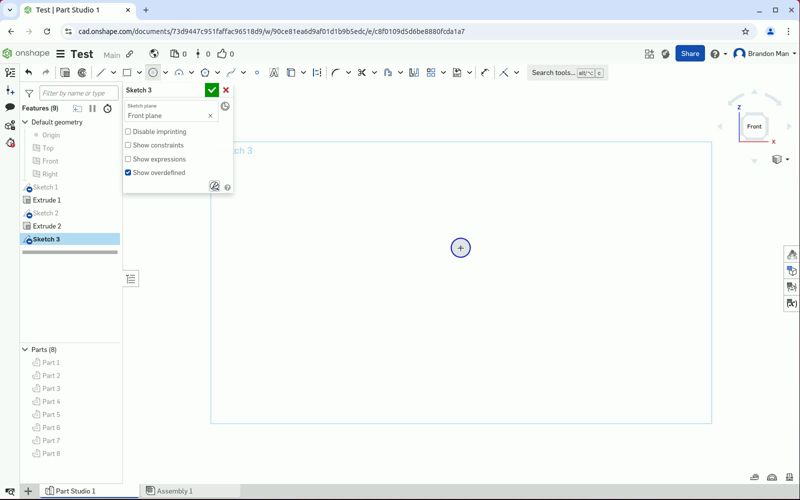
click(460, 247)
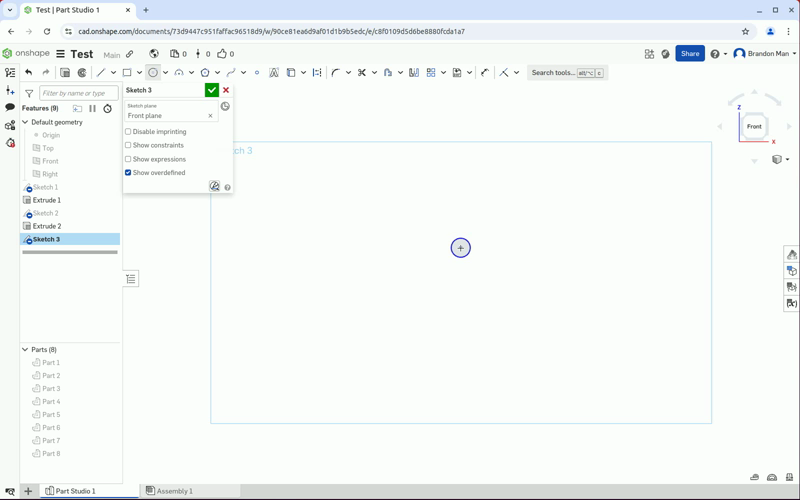
key_up(shift)
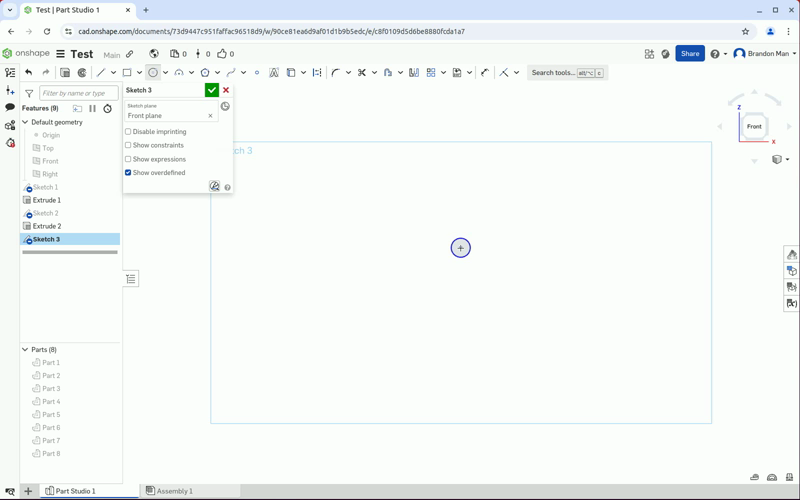
mouse_move(462, 247)
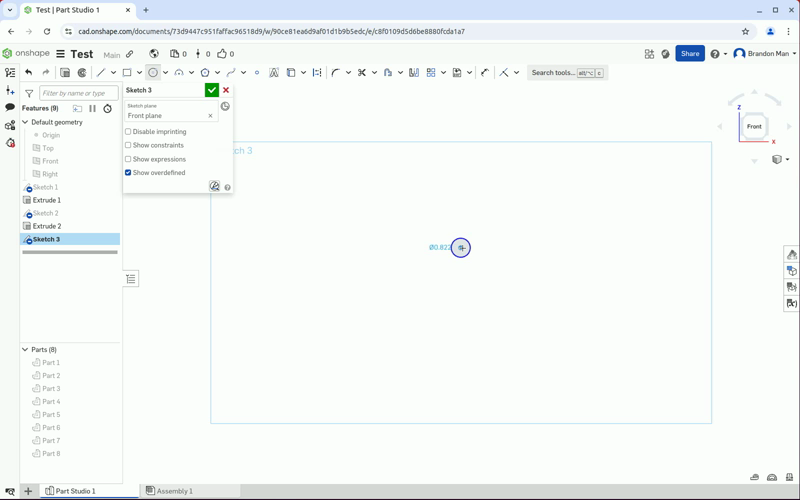
scroll(6)
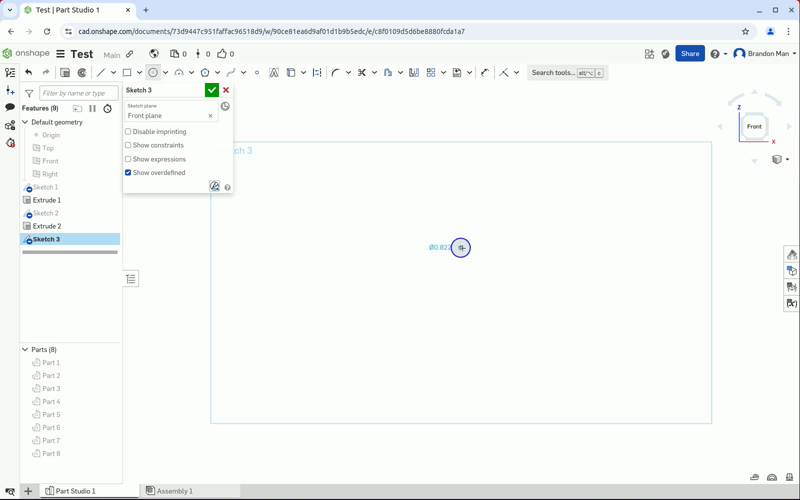
scroll(6)
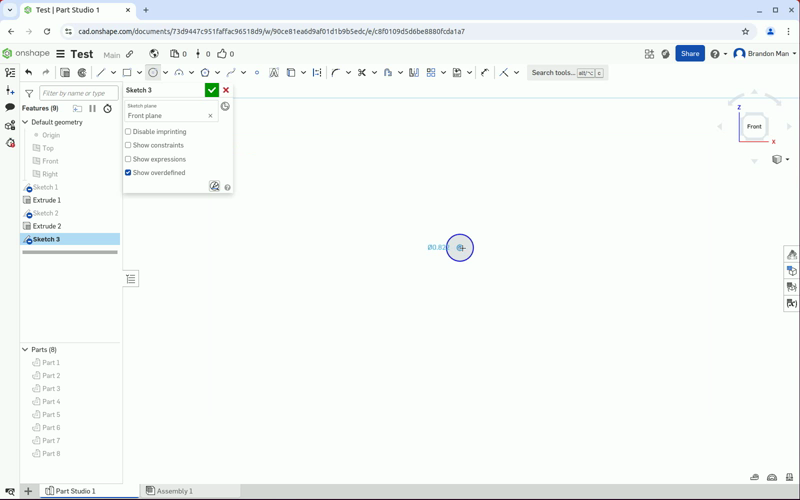
scroll(6)
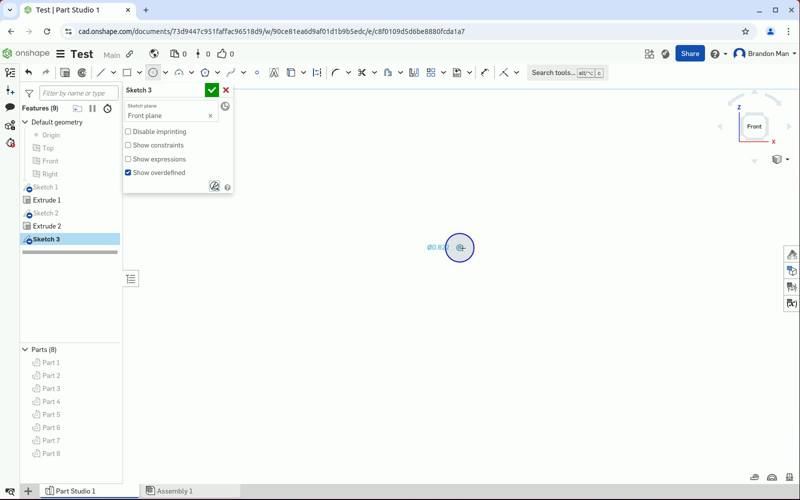
scroll(6)
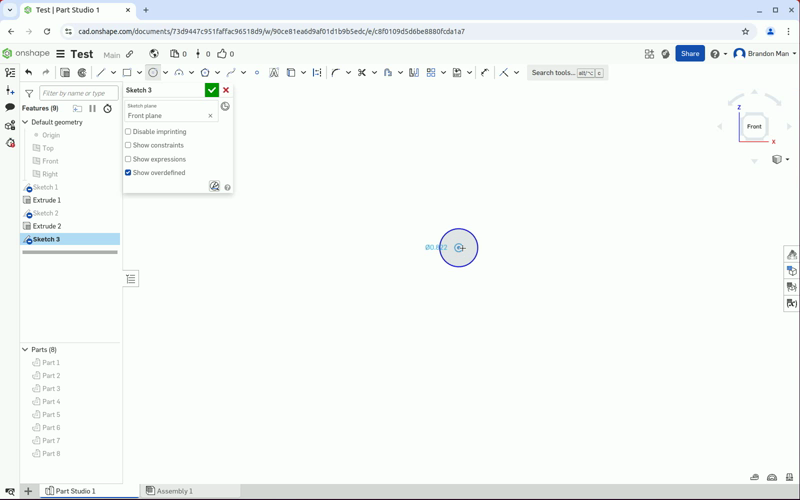
scroll(6)
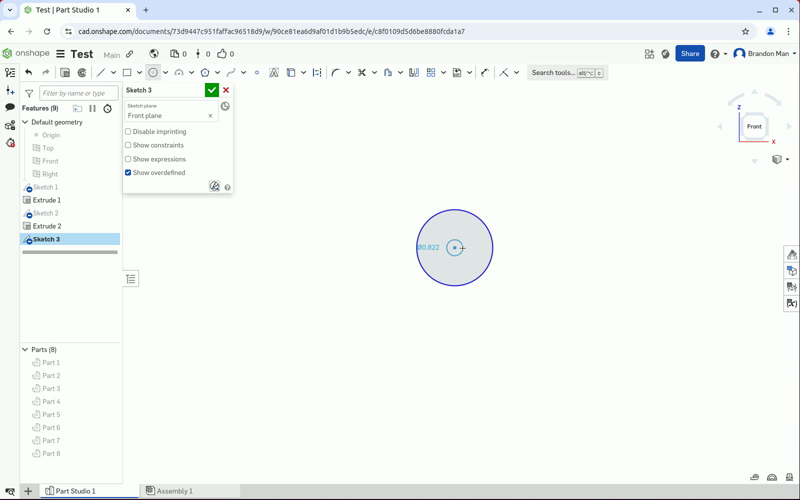
scroll(6)
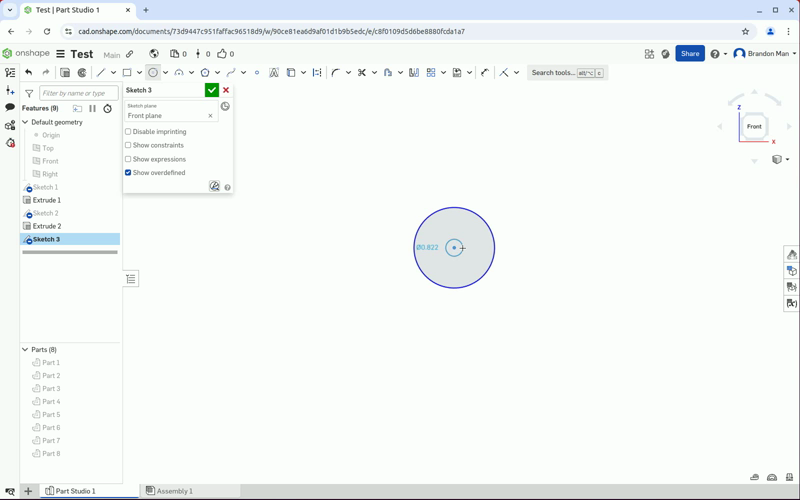
scroll(6)
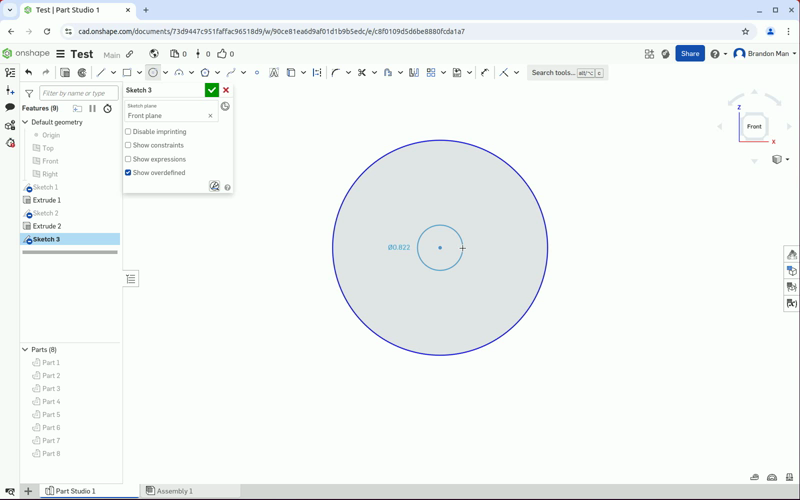
click(462, 247)
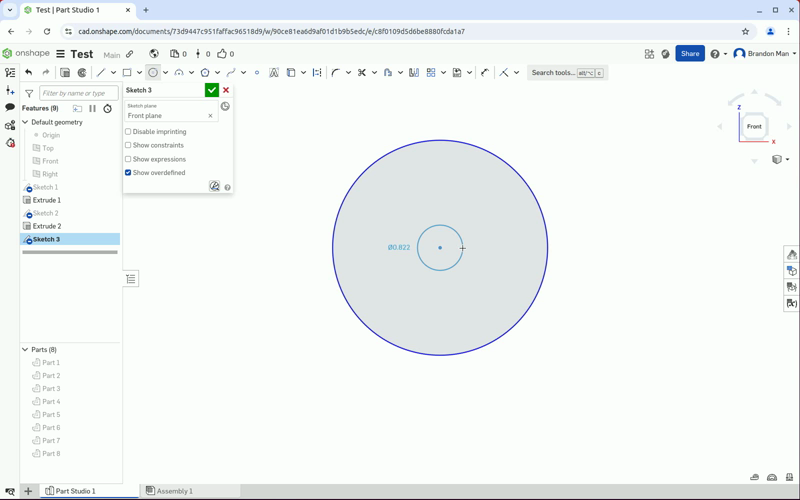
scroll(-6)
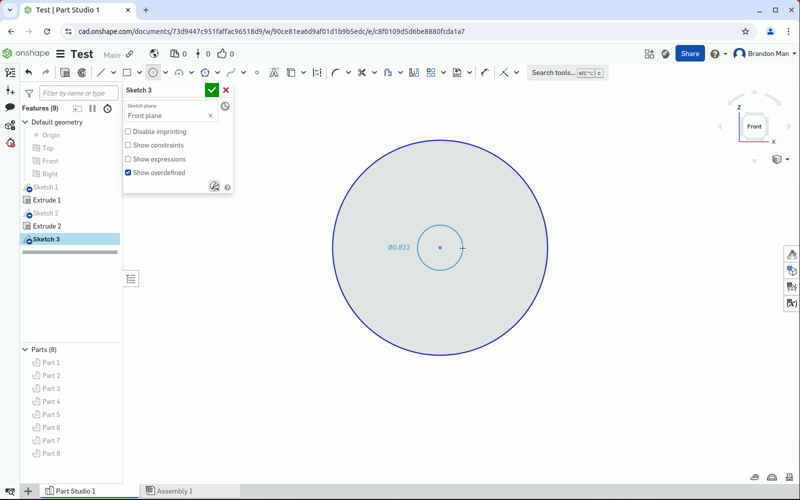
scroll(-6)
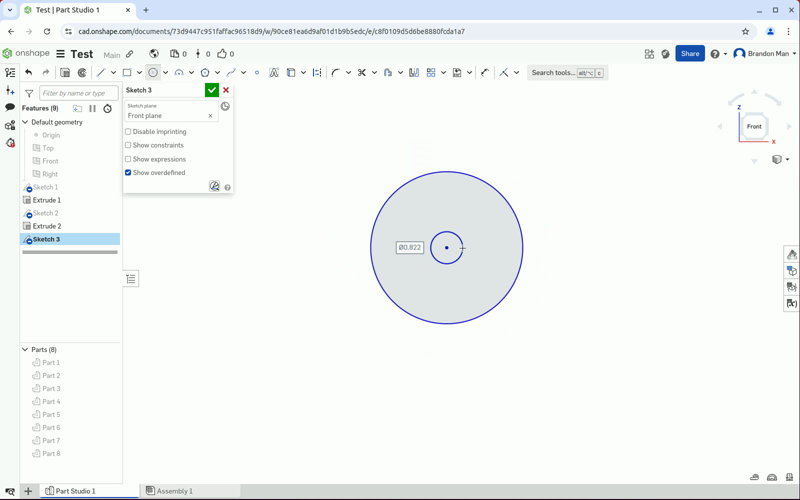
scroll(-6)
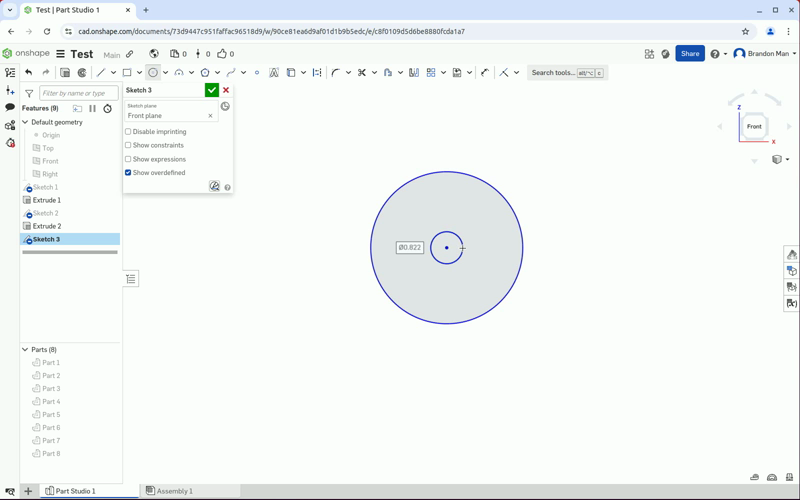
scroll(-6)
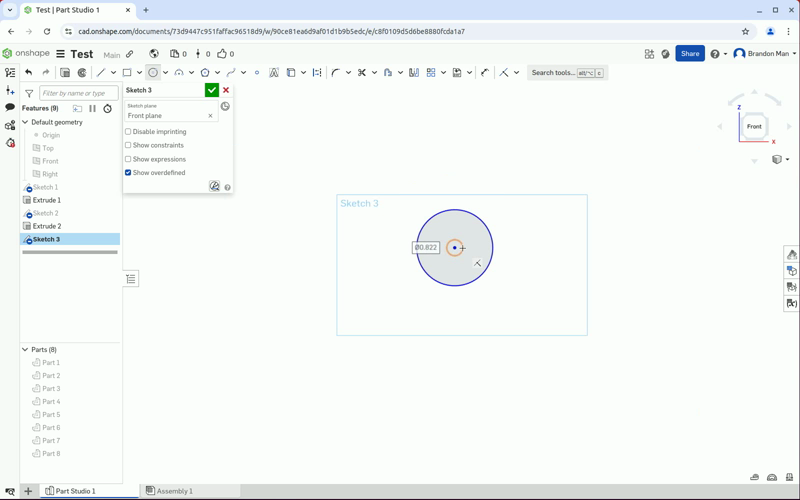
scroll(-6)
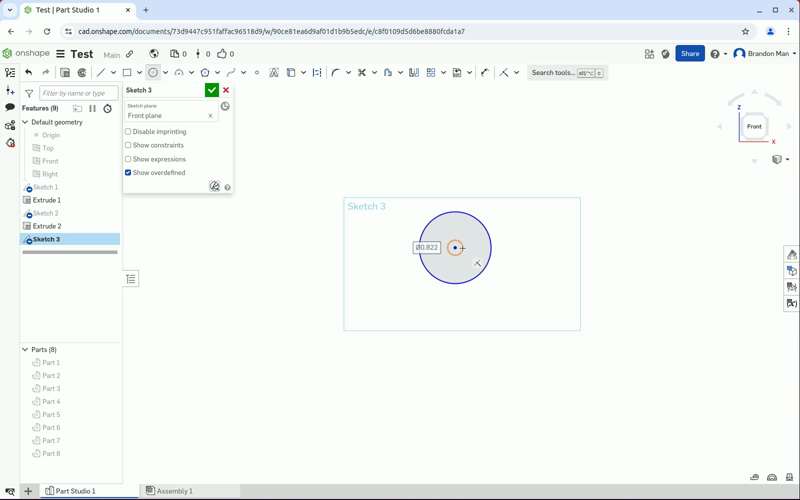
scroll(-6)
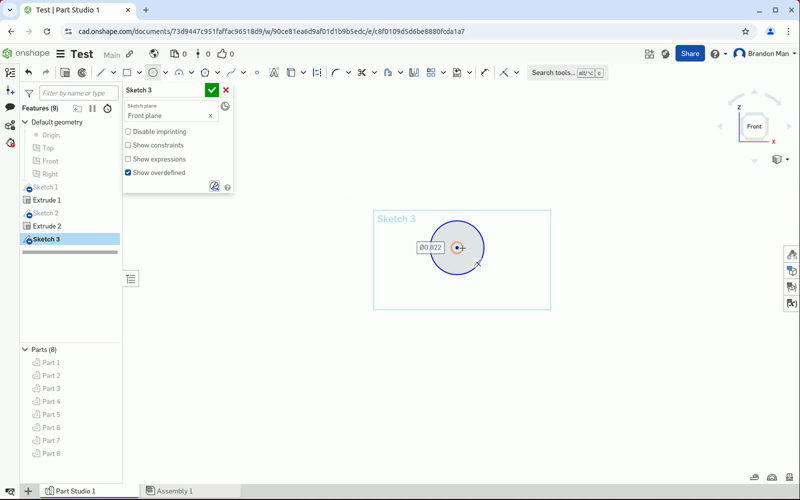
scroll(-6)
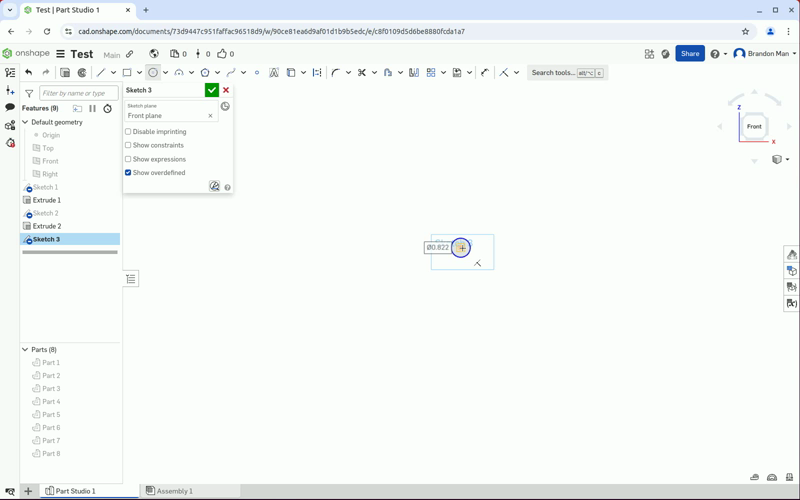
key(esc)
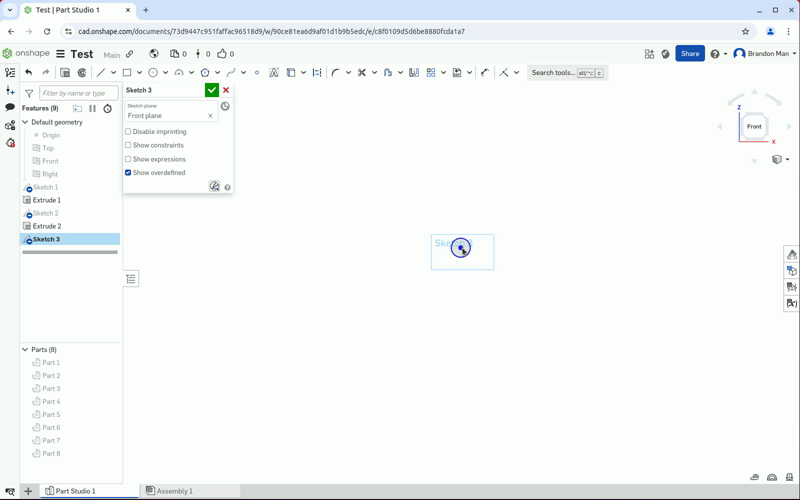
mouse_move(465, 246)
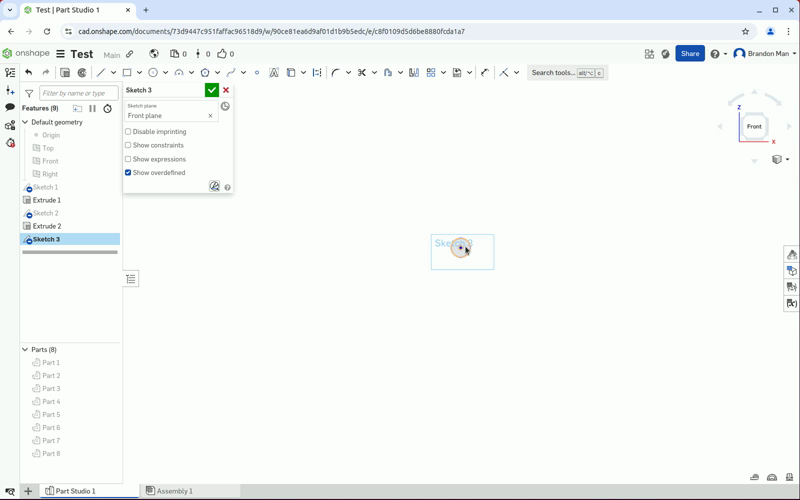
scroll(6)
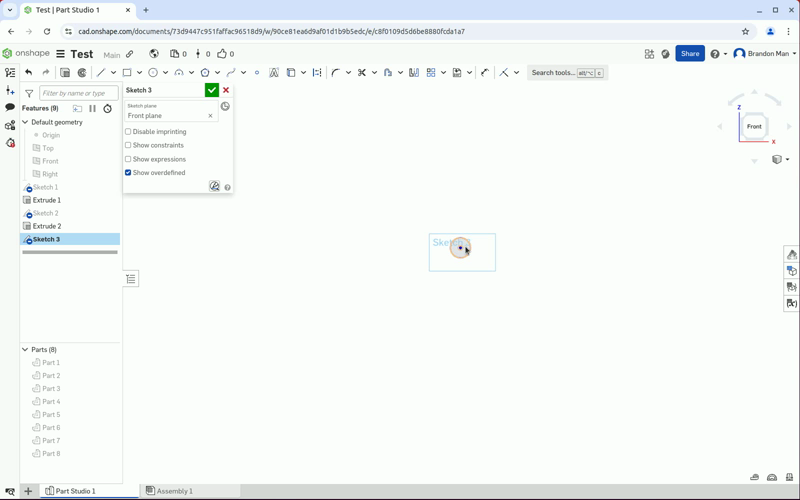
scroll(6)
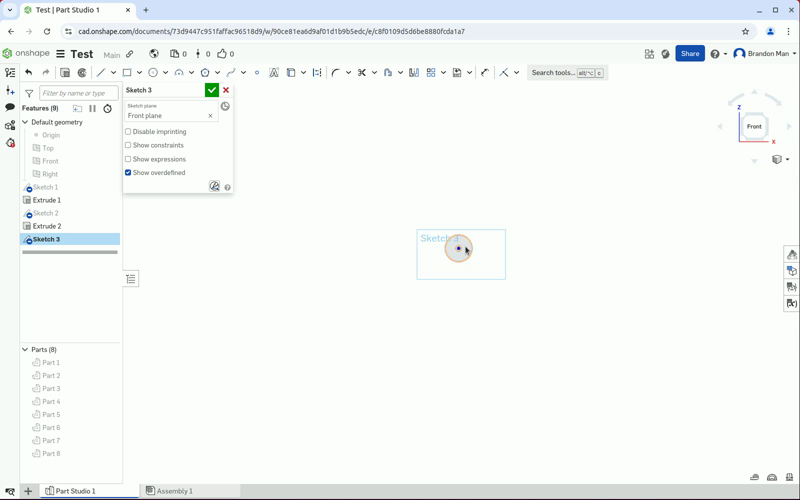
scroll(6)
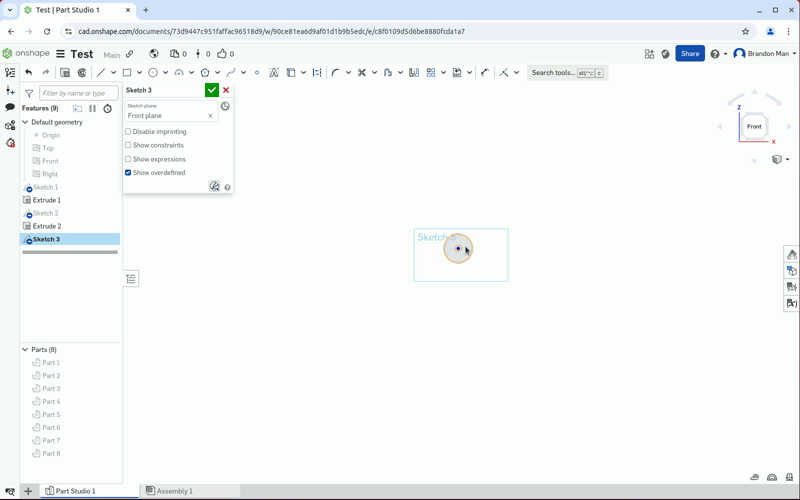
scroll(6)
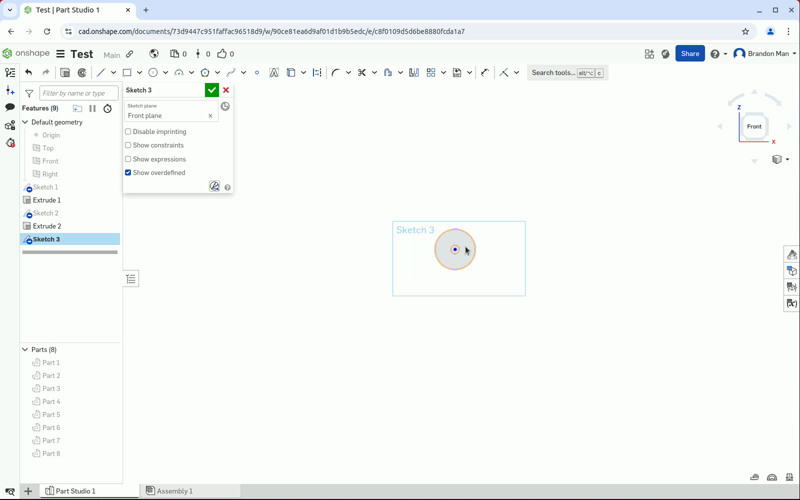
scroll(6)
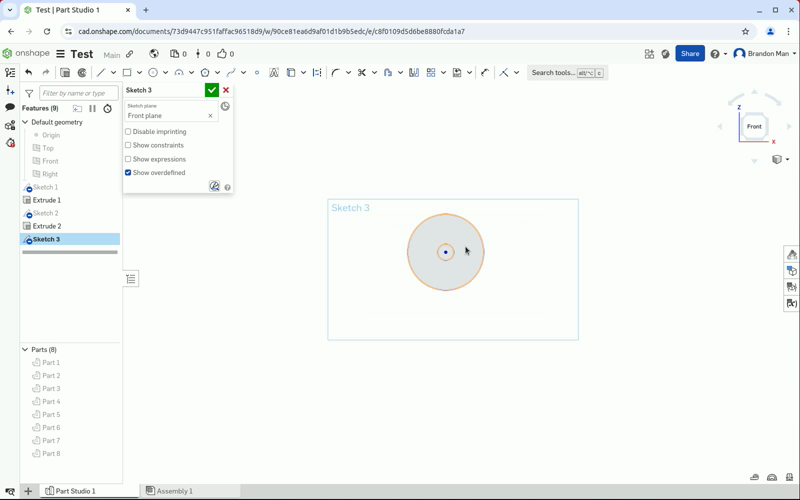
scroll(6)
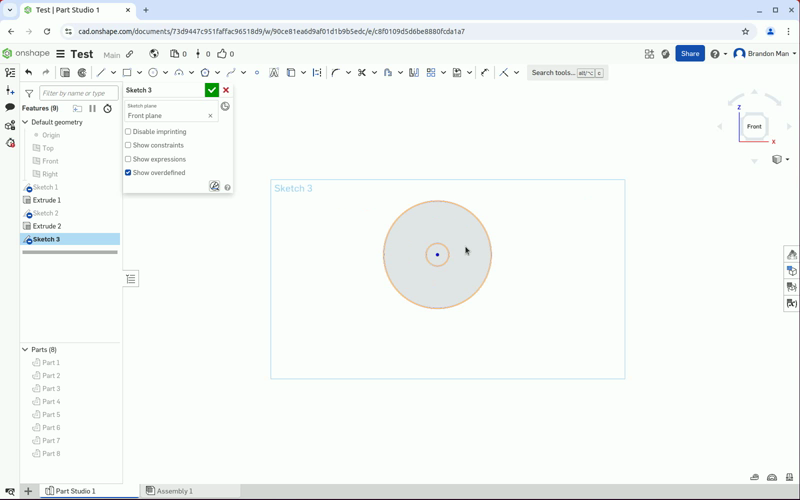
scroll(6)
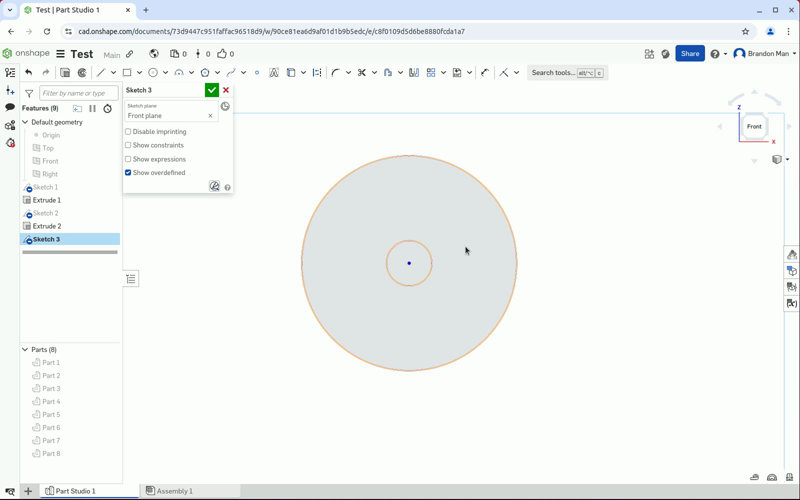
click(465, 246)
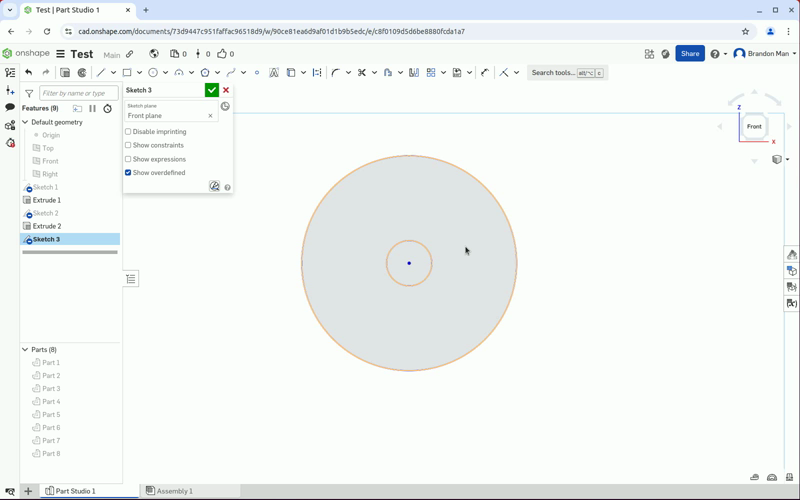
scroll(-6)
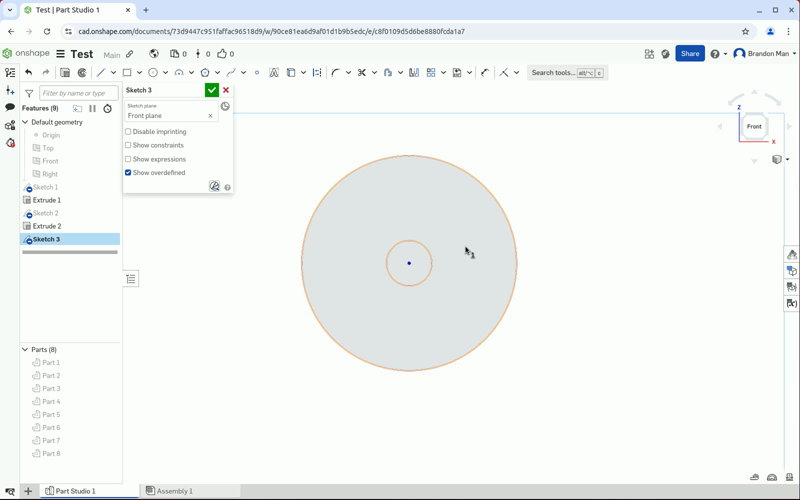
scroll(-6)
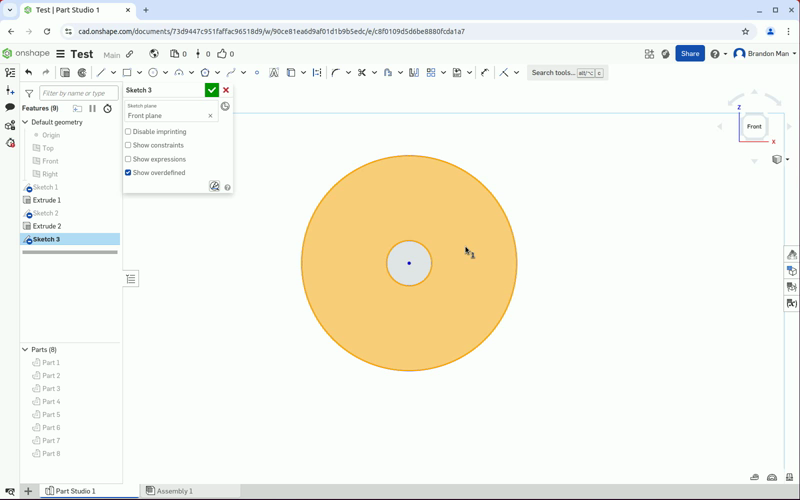
scroll(-6)
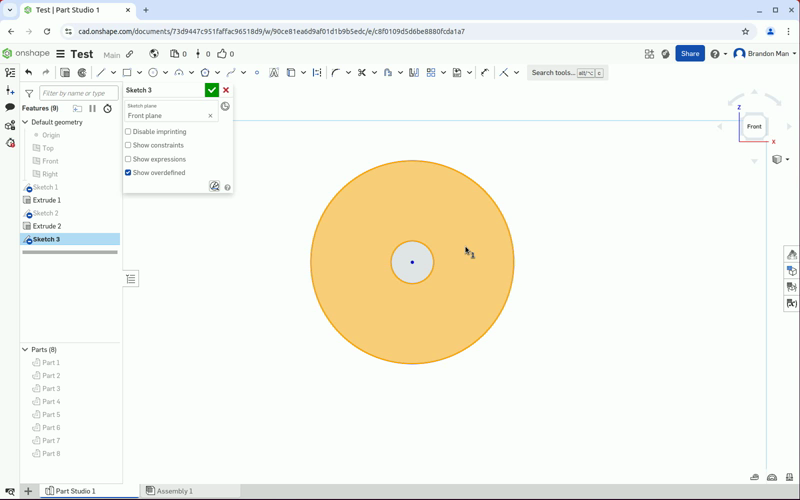
scroll(-6)
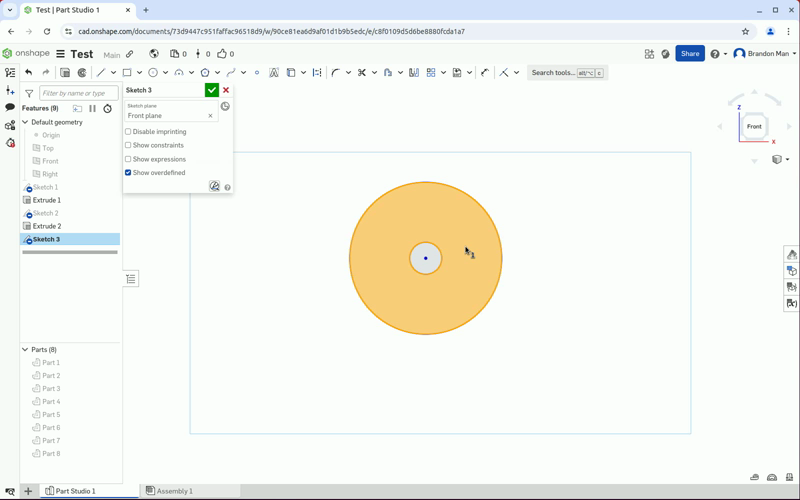
scroll(-6)
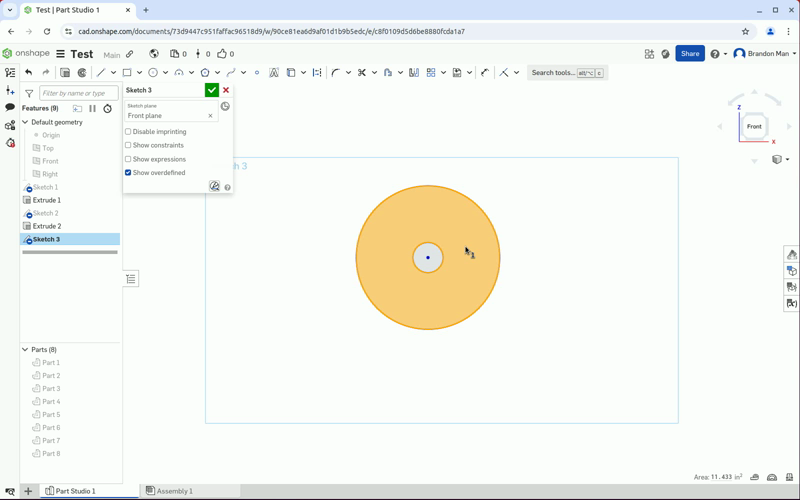
scroll(-6)
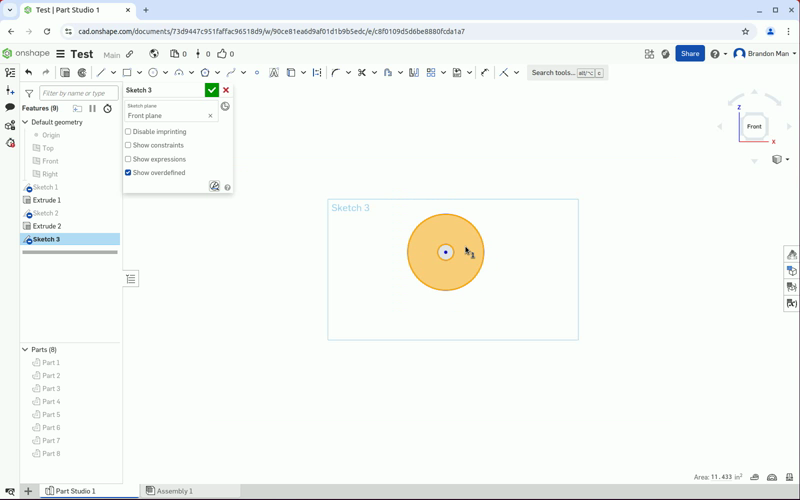
scroll(-6)
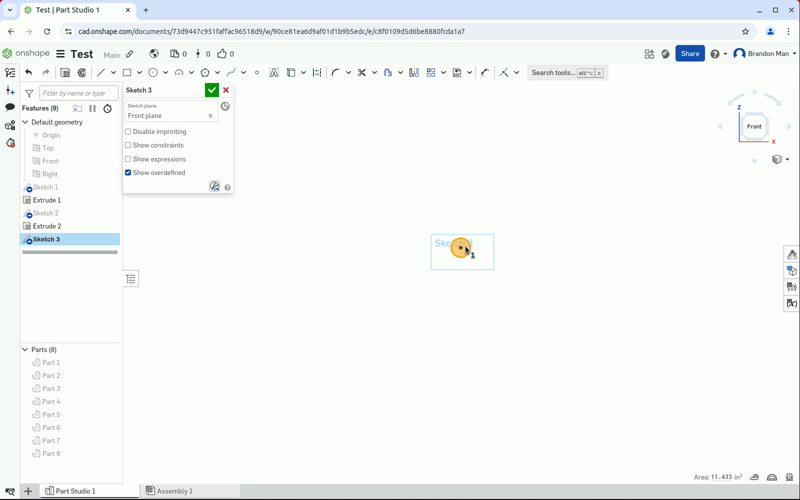
mouse_move(73, 352)
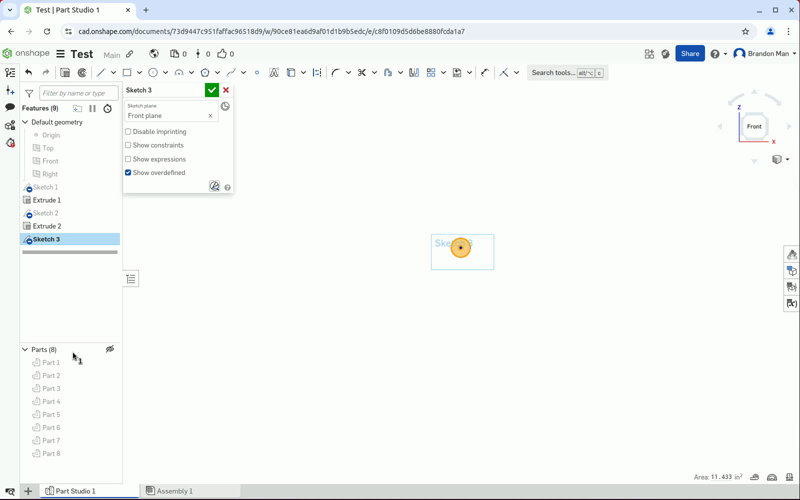
key(shift+y)
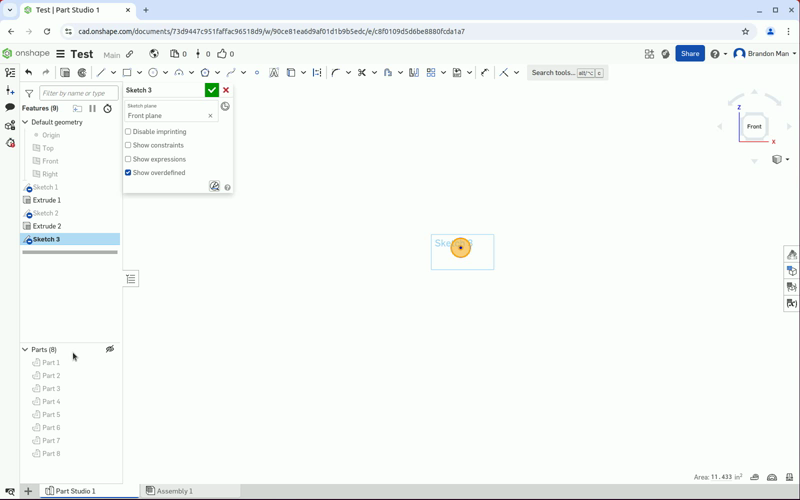
key(shift+e)
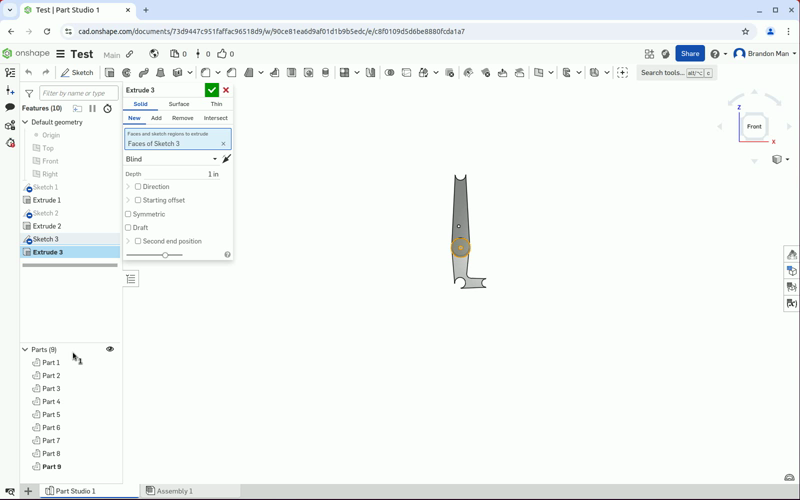
mouse_move(143, 106)
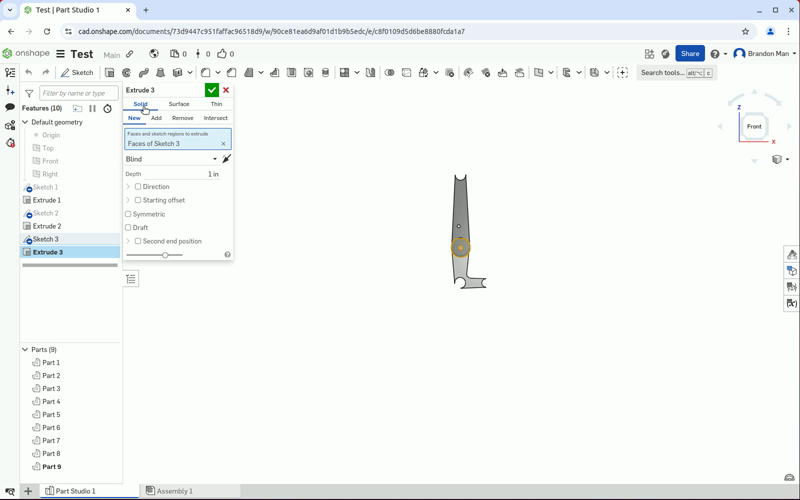
click(143, 106)
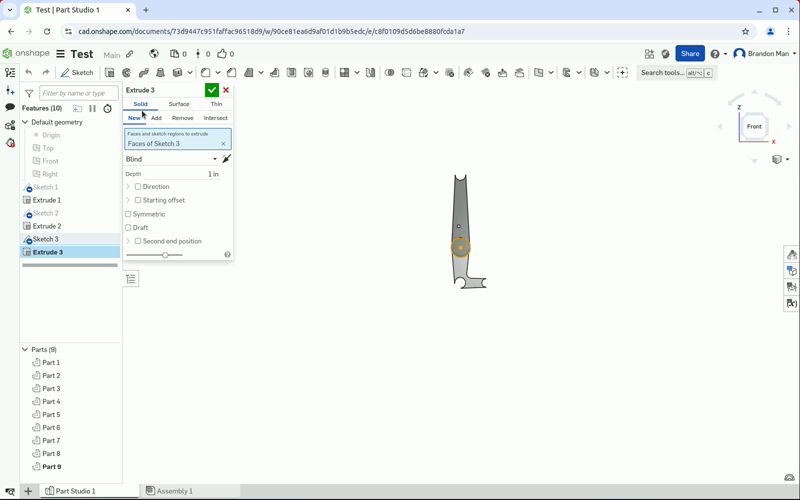
mouse_move(137, 120)
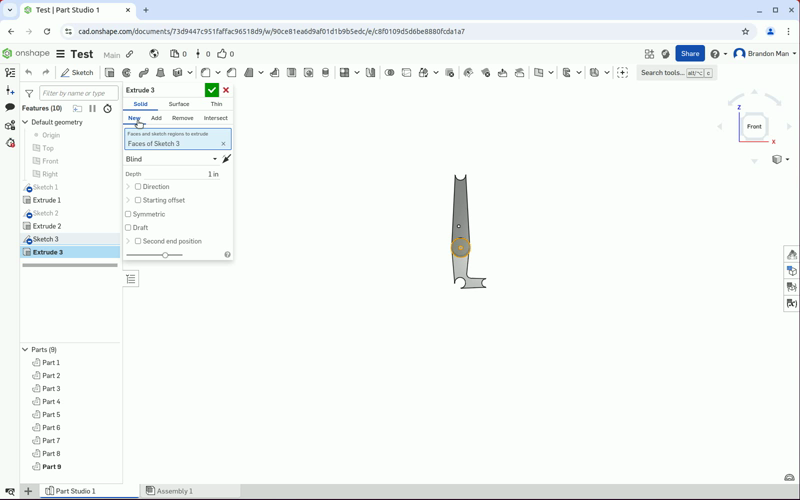
click(137, 120)
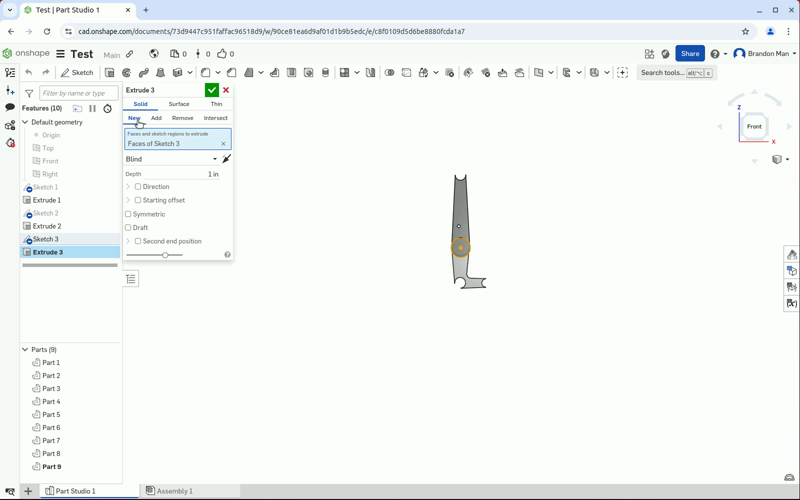
key(tab, 4)
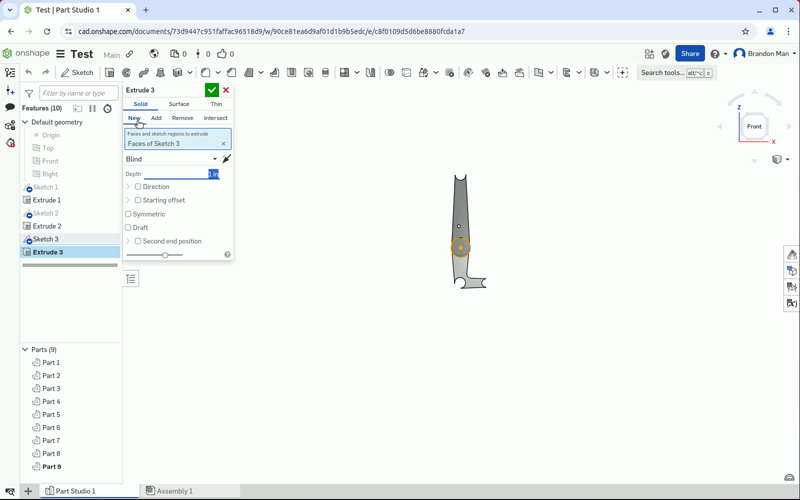
text(0.241)
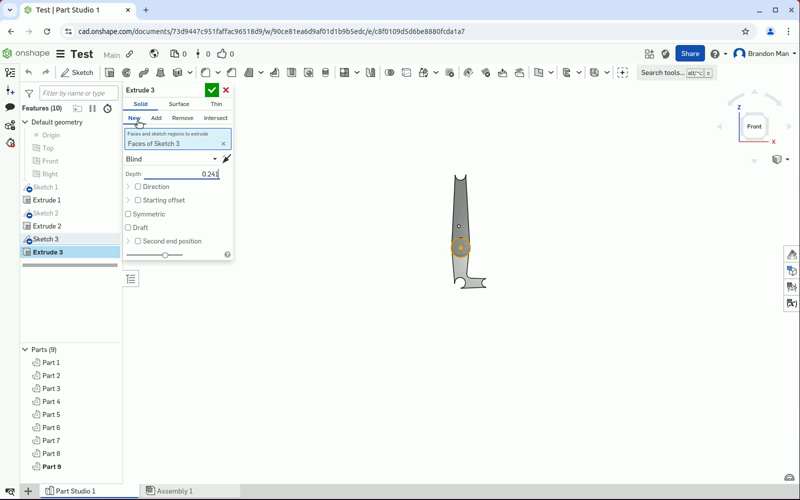
key(enter)
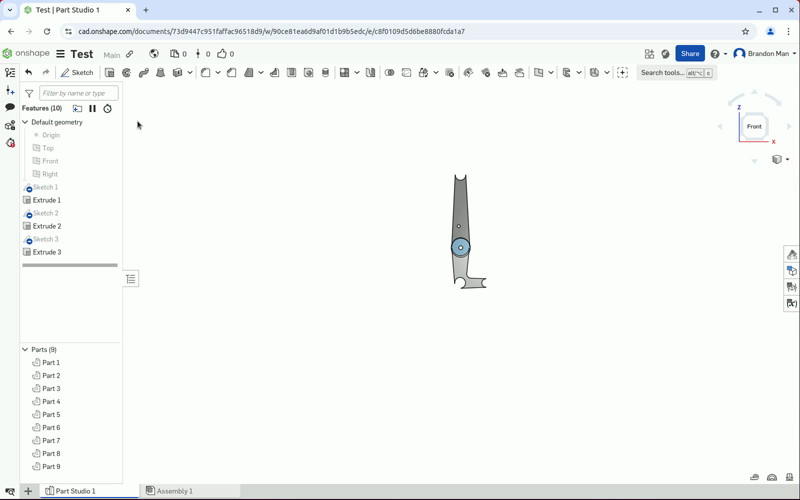
key(shift+h)
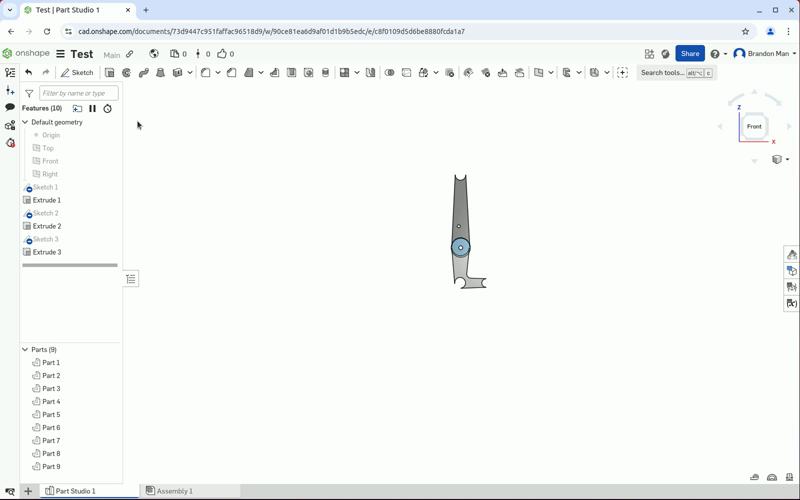
key(shift+h)
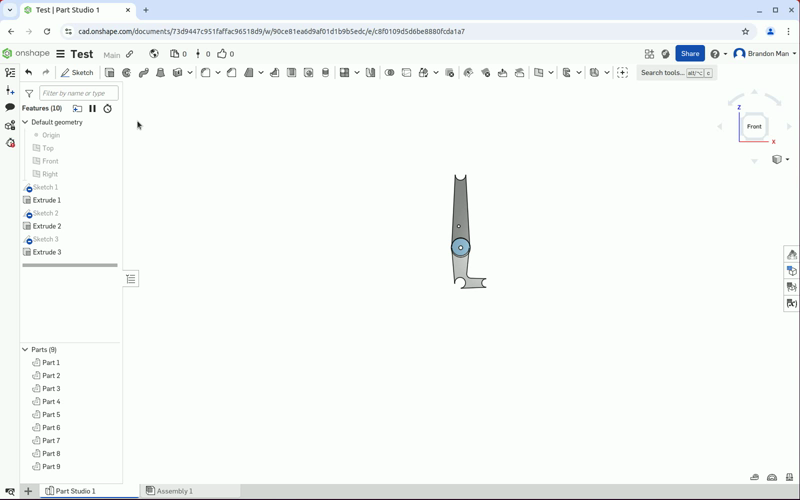
mouse_move(73, 189)
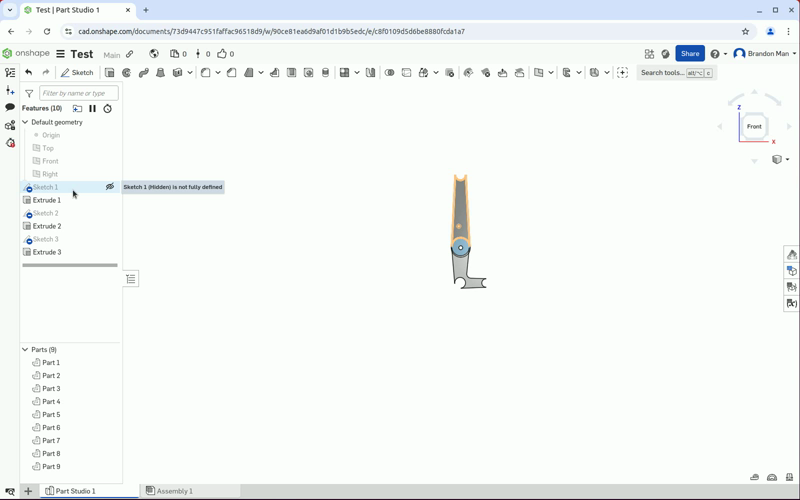
click(73, 189)
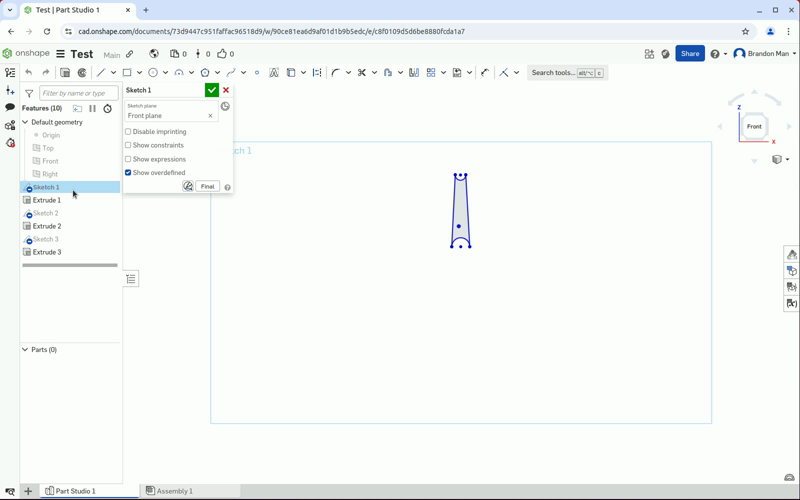
mouse_move(229, 92)
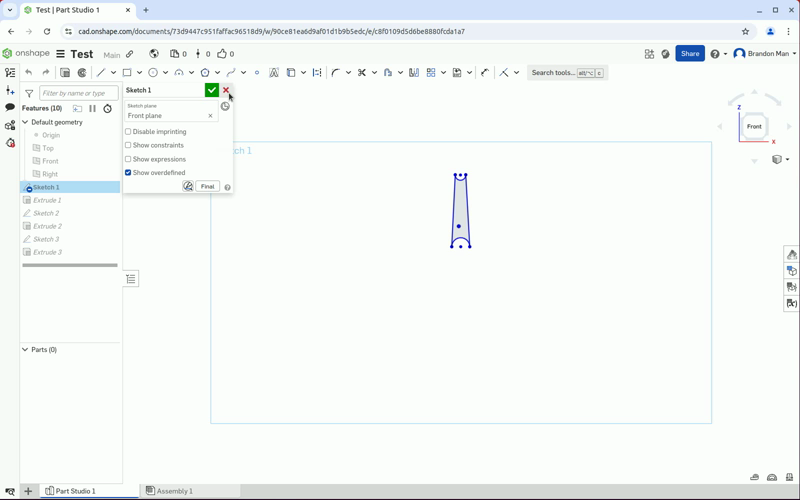
click(229, 92)
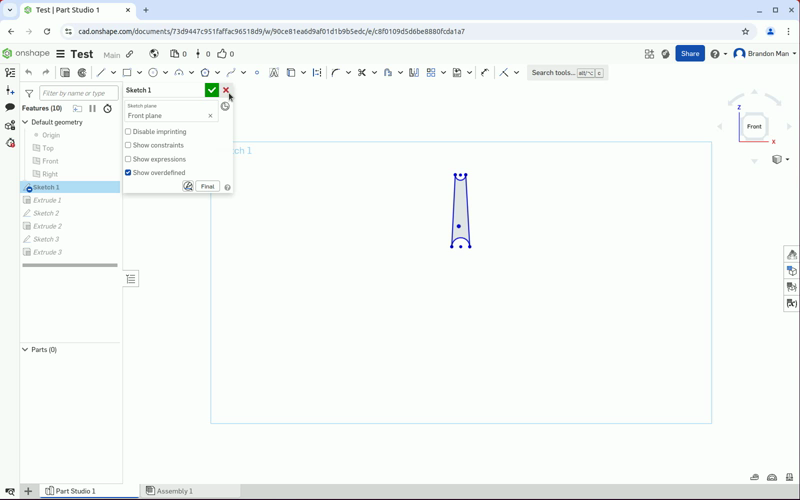
key(shift+s)
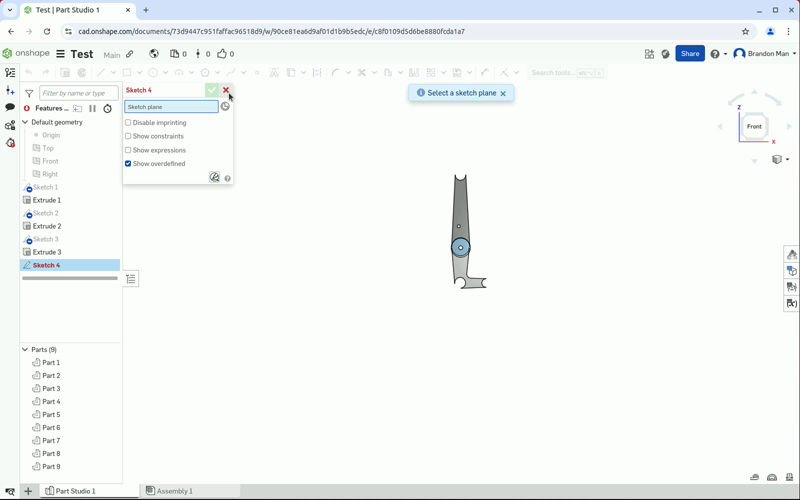
mouse_move(73, 163)
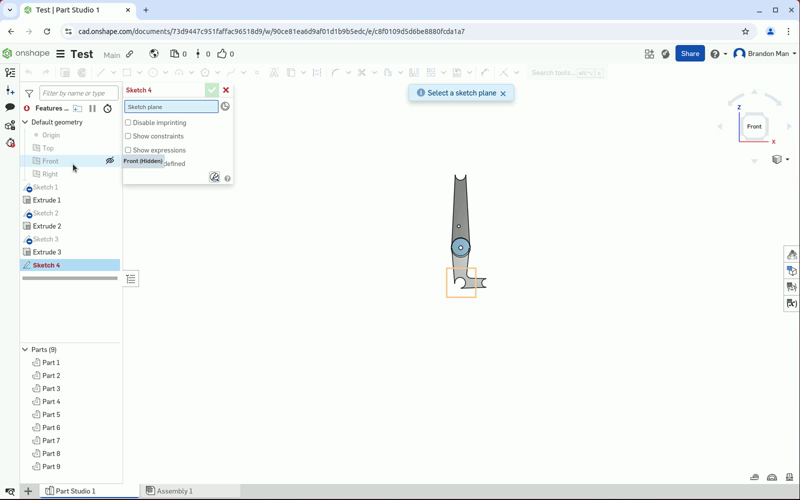
click(73, 163)
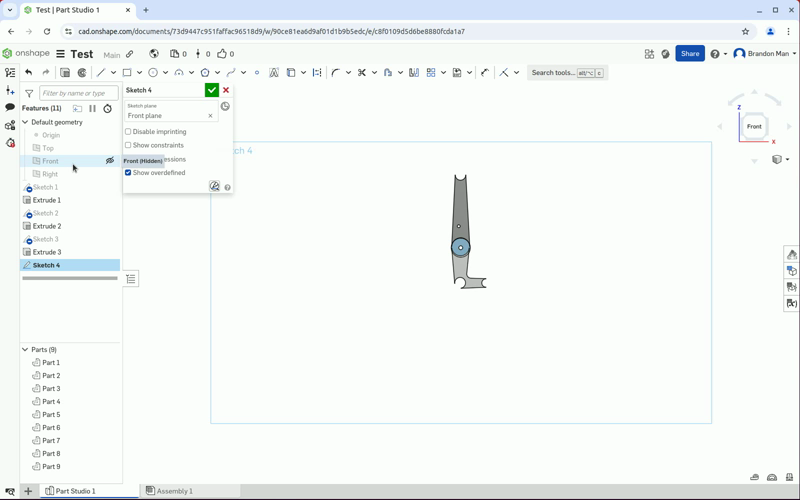
mouse_move(73, 352)
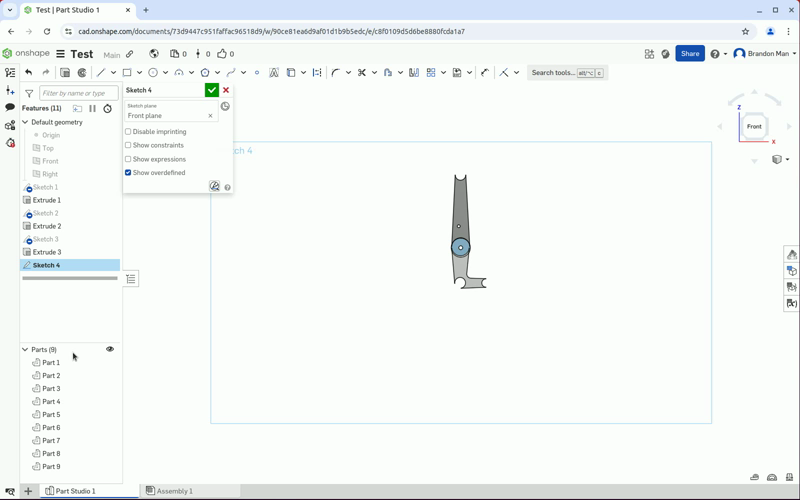
key(y)
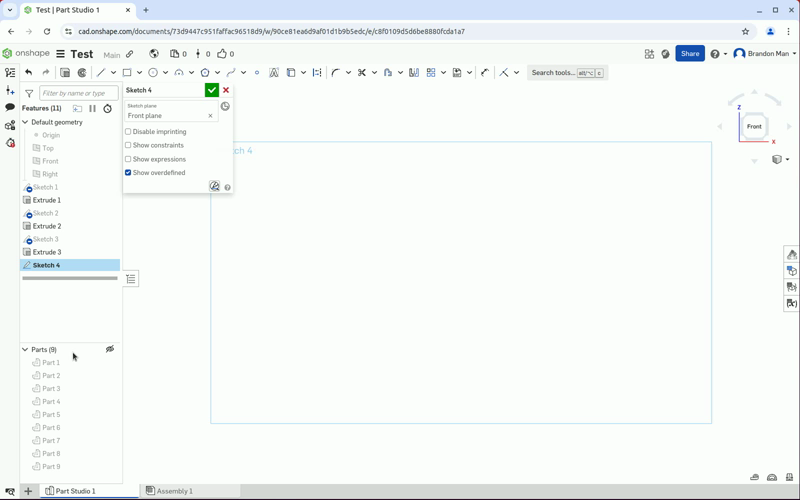
key(l)
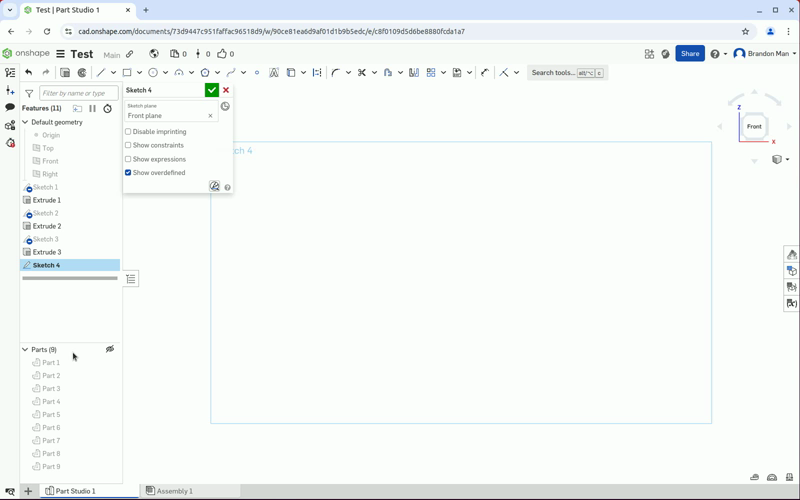
key_down(shift)
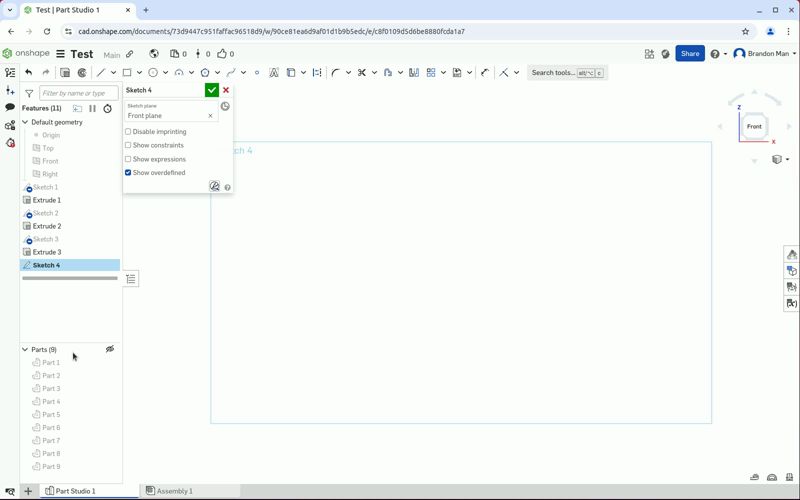
mouse_move(460, 288)
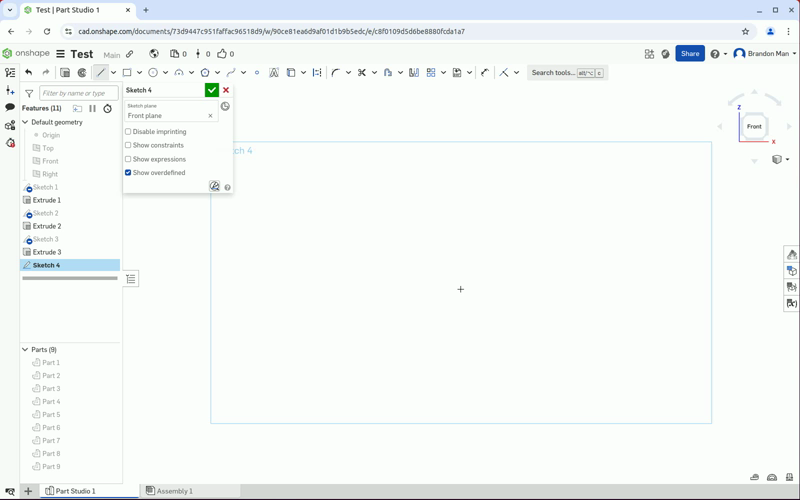
click(460, 288)
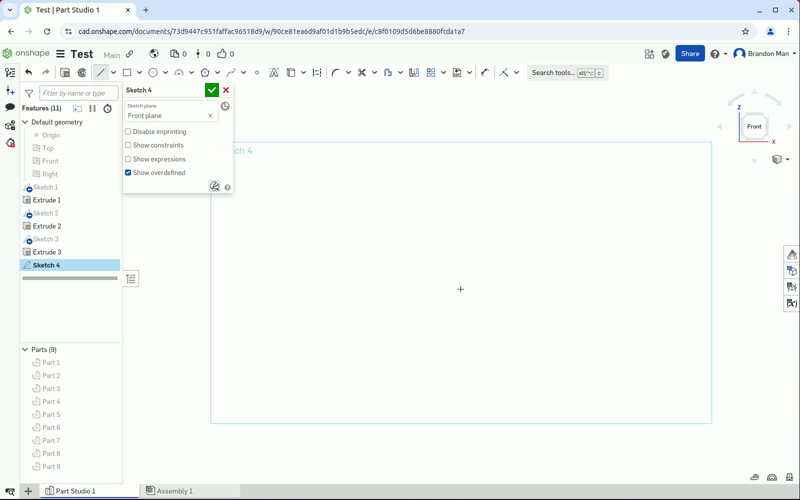
key_up(shift)
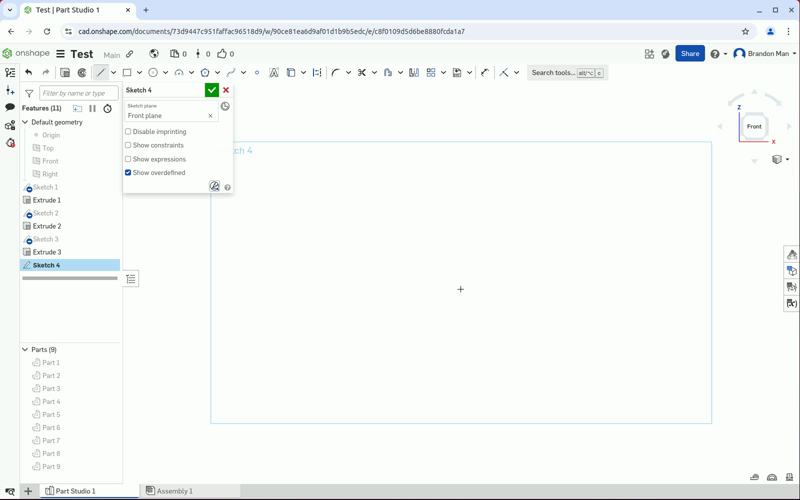
key_down(shift)
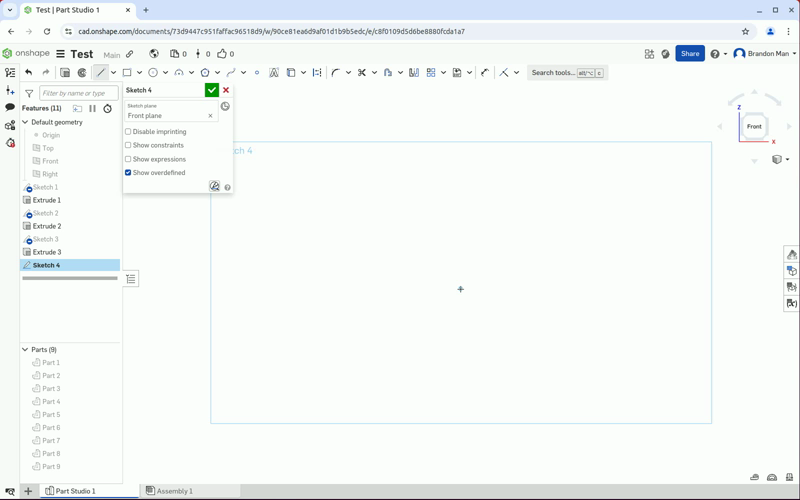
key_up(shift)
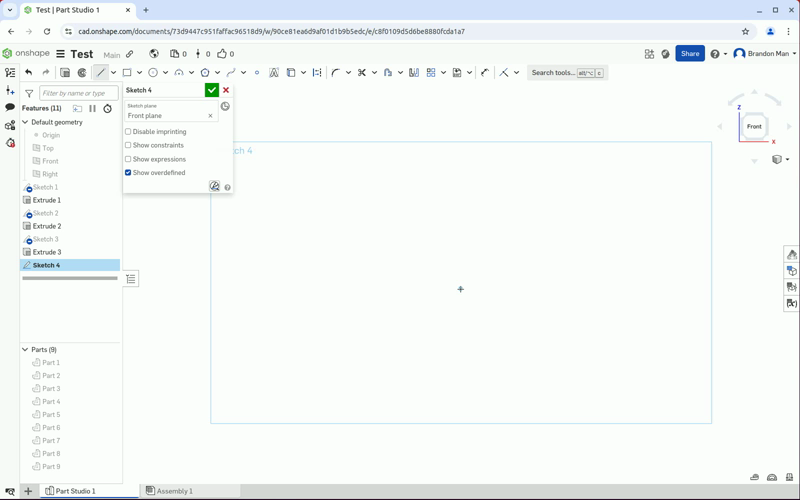
key(esc)
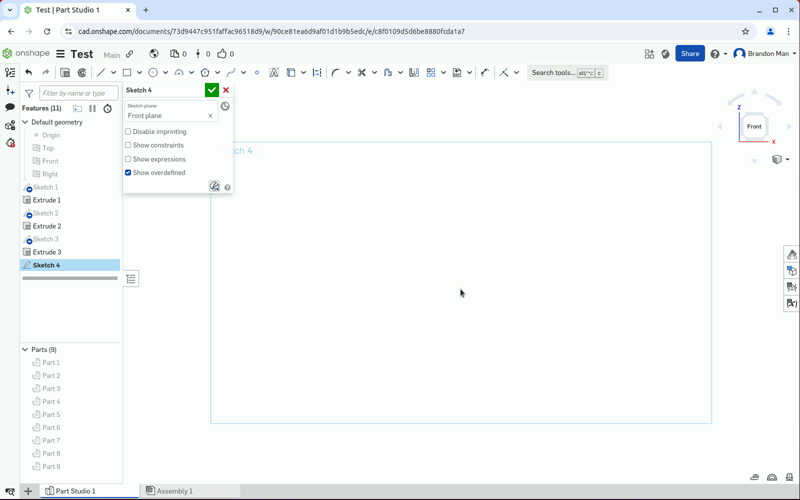
key(a)
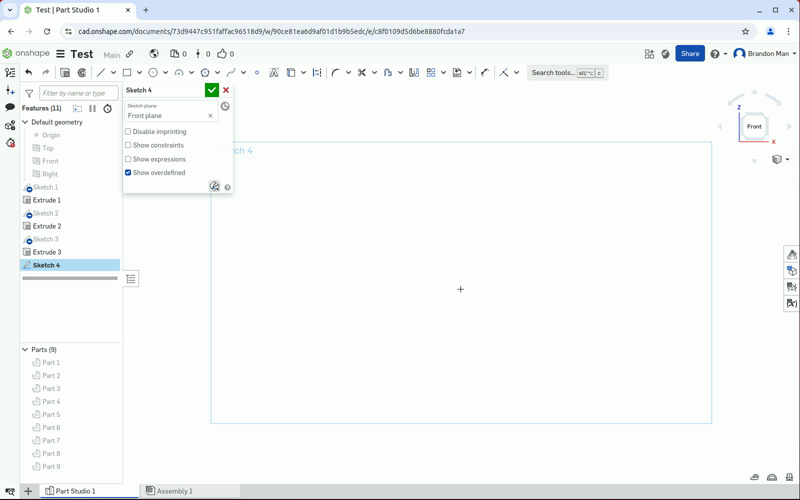
mouse_move(461, 288)
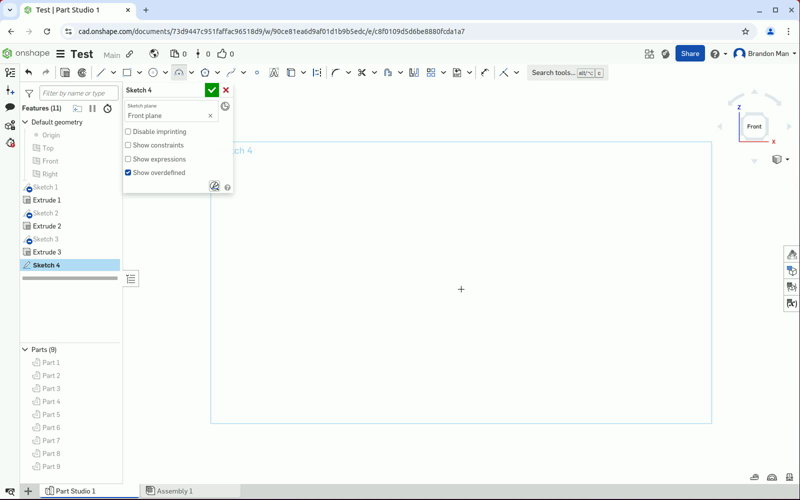
click(461, 288)
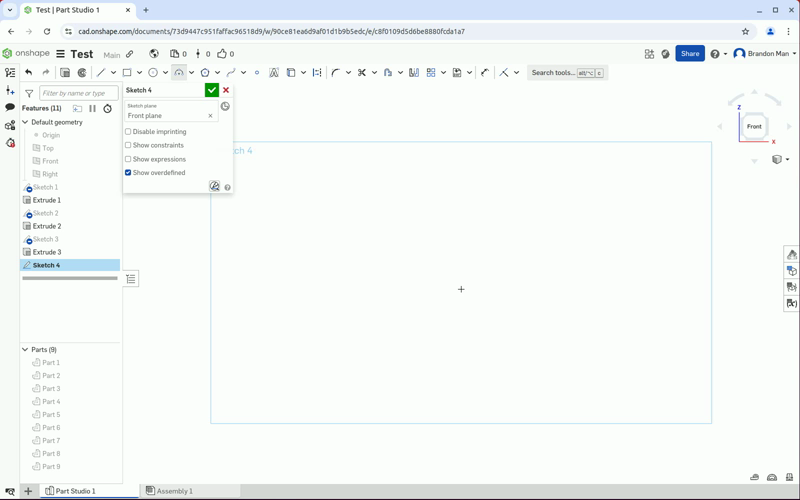
mouse_move(460, 288)
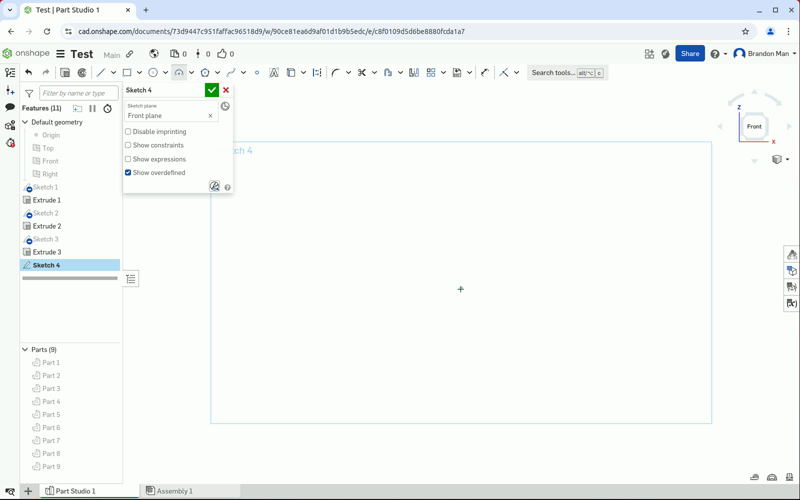
scroll(6)
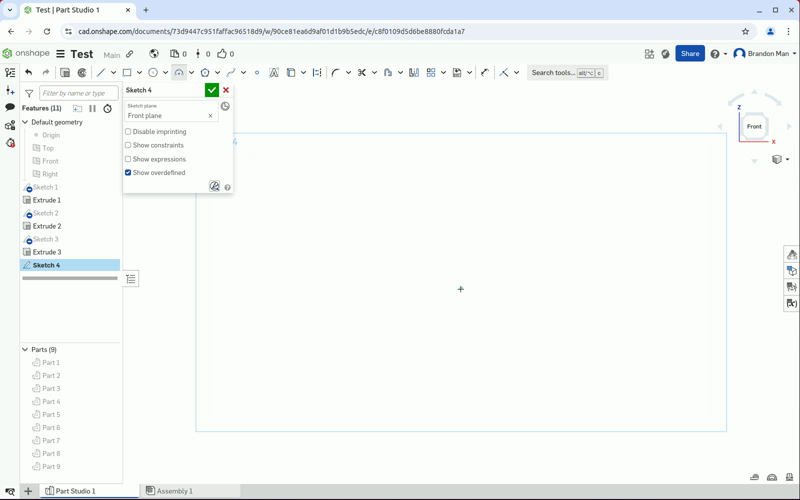
scroll(6)
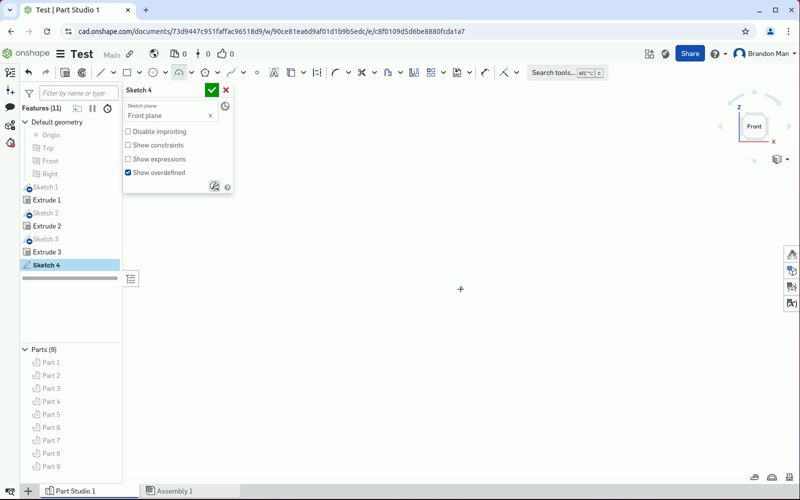
scroll(6)
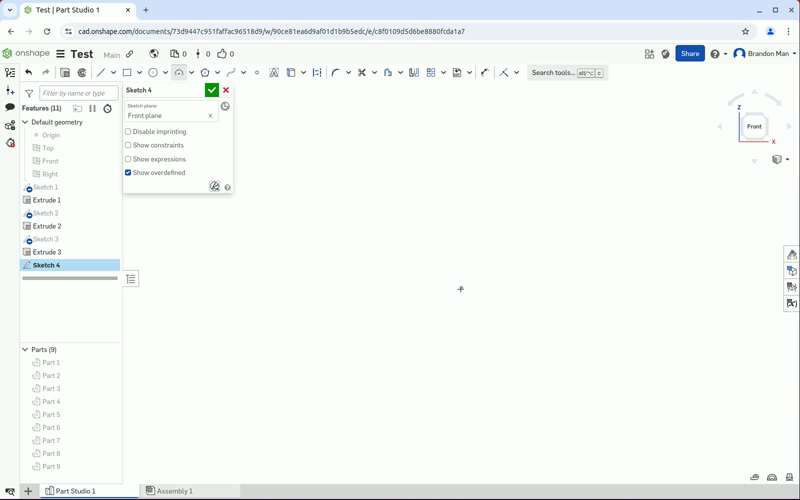
scroll(6)
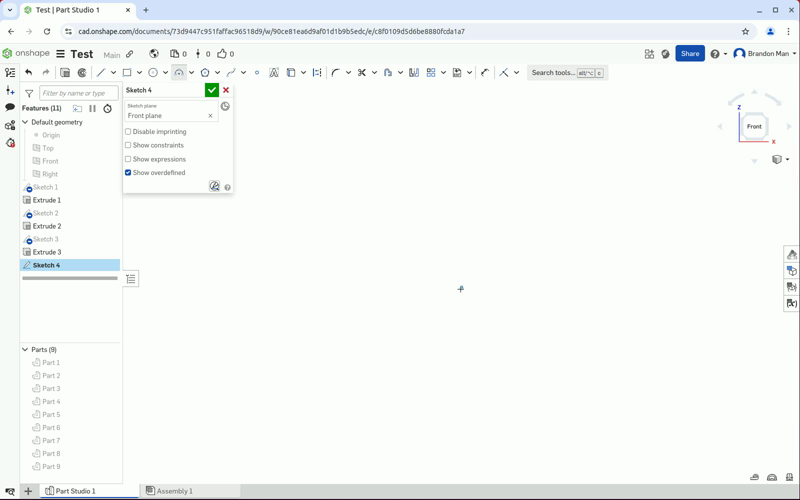
scroll(6)
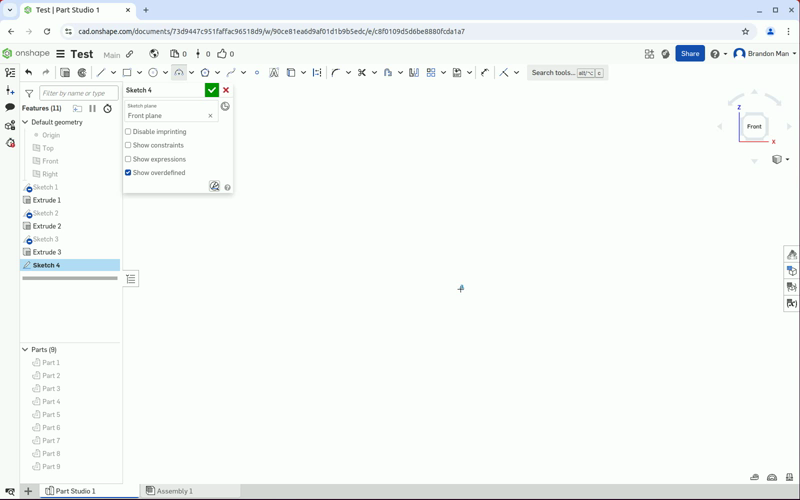
scroll(6)
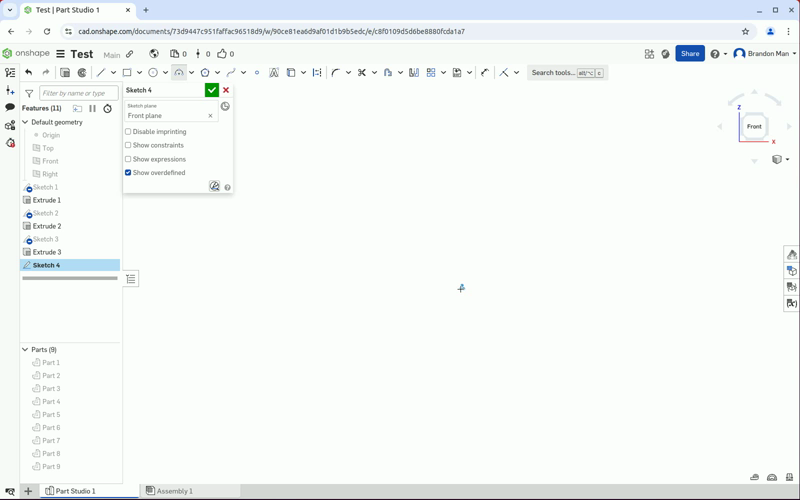
scroll(6)
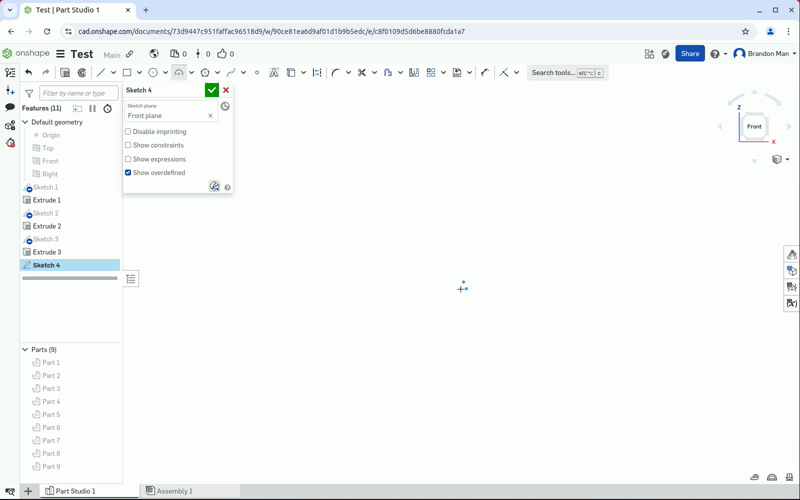
click(460, 288)
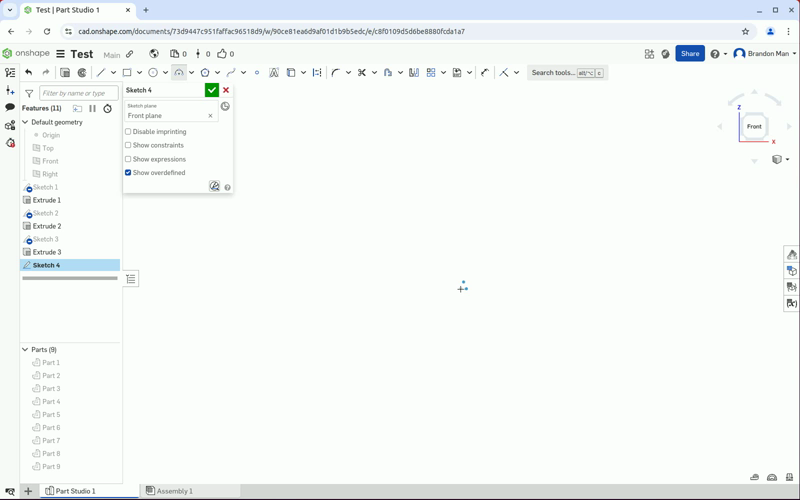
scroll(-6)
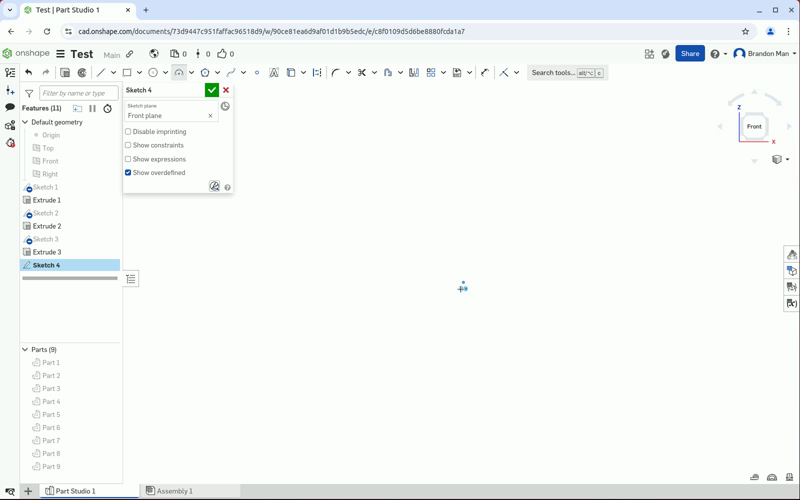
scroll(-6)
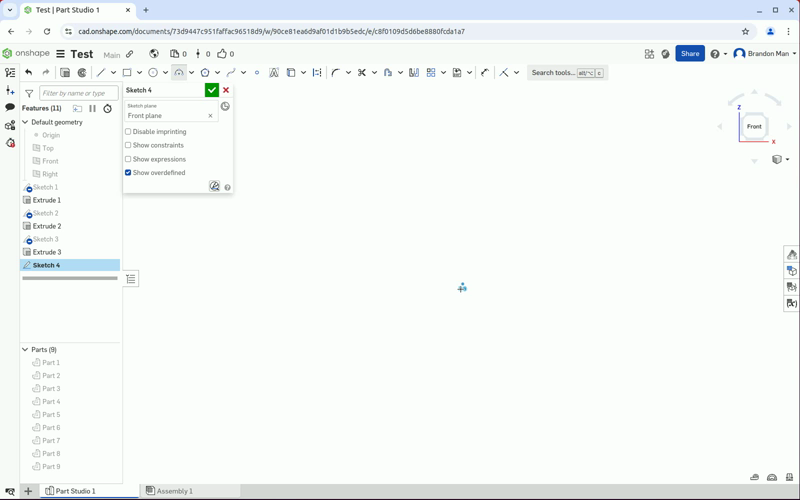
scroll(-6)
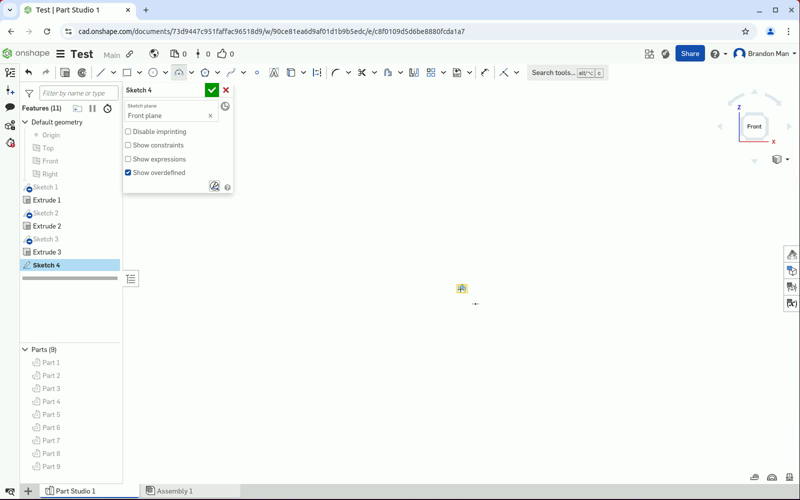
scroll(-6)
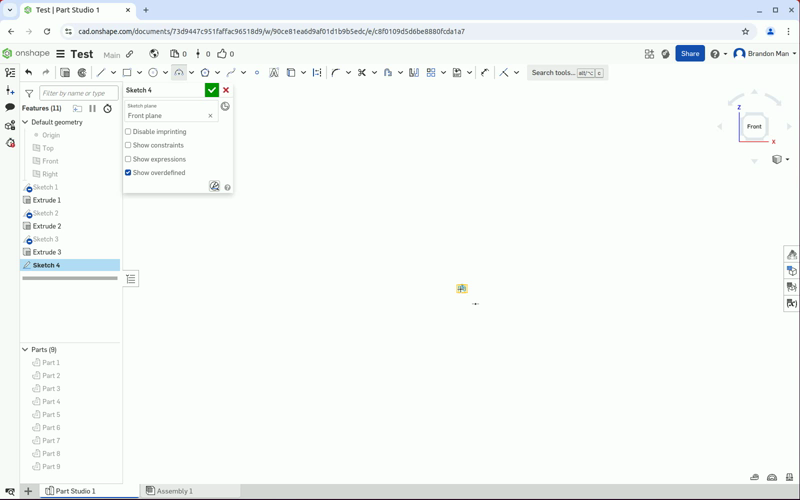
scroll(-6)
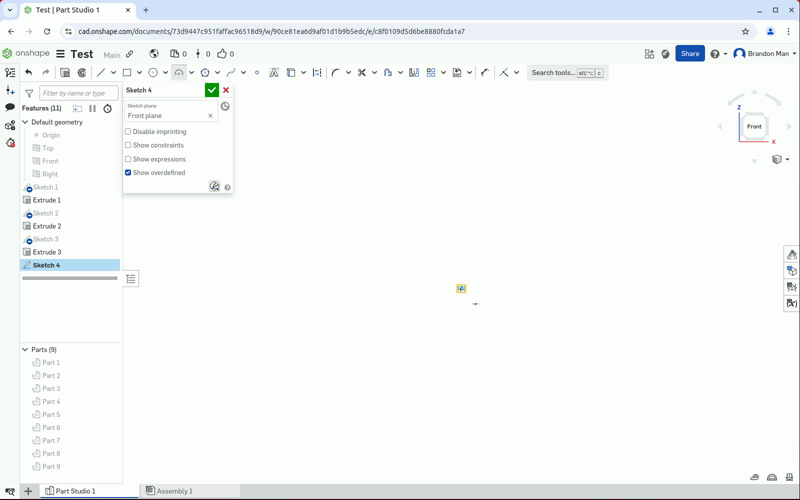
scroll(-6)
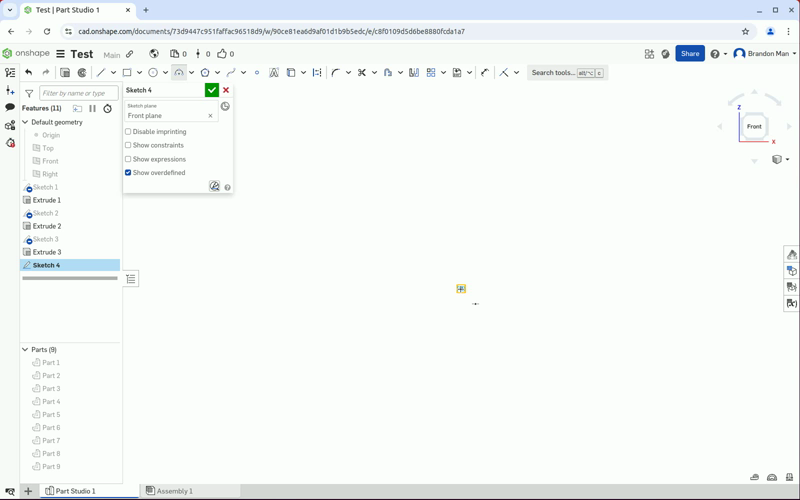
scroll(-6)
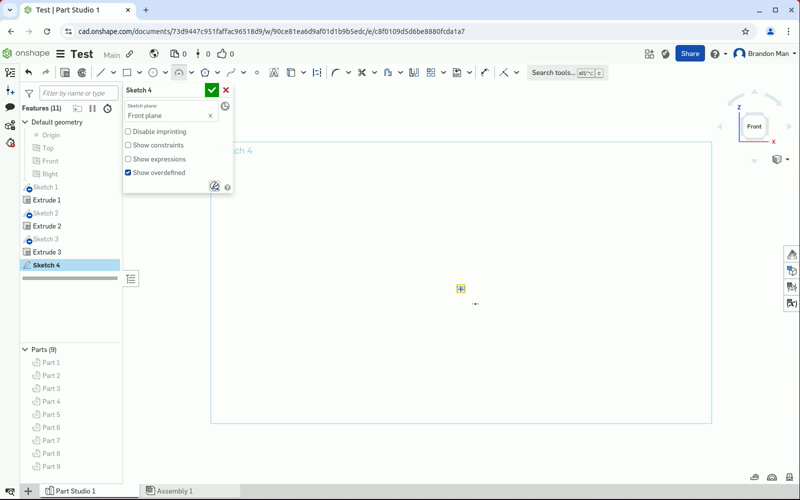
key_down(shift)
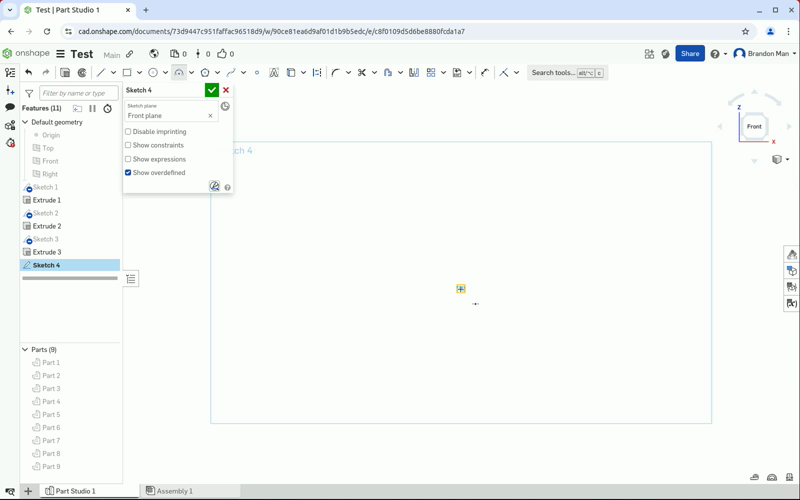
mouse_move(461, 278)
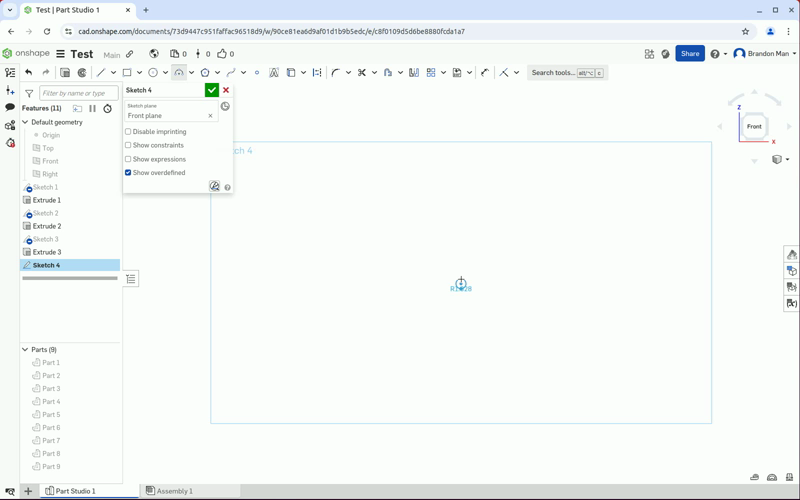
scroll(6)
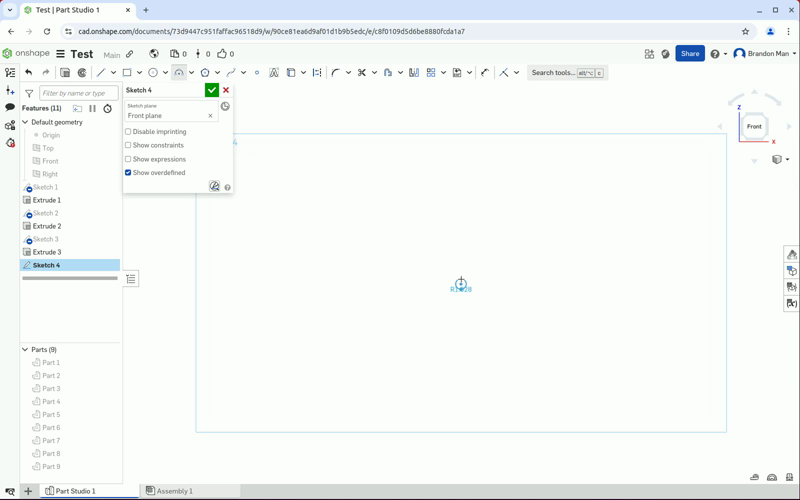
scroll(6)
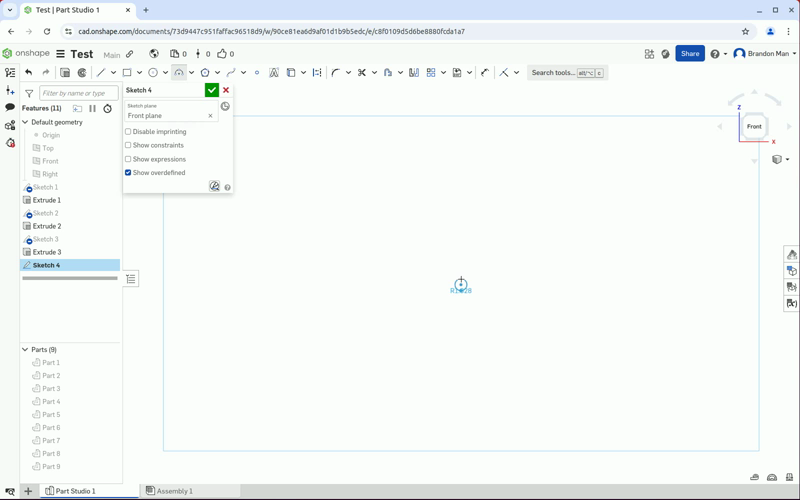
scroll(6)
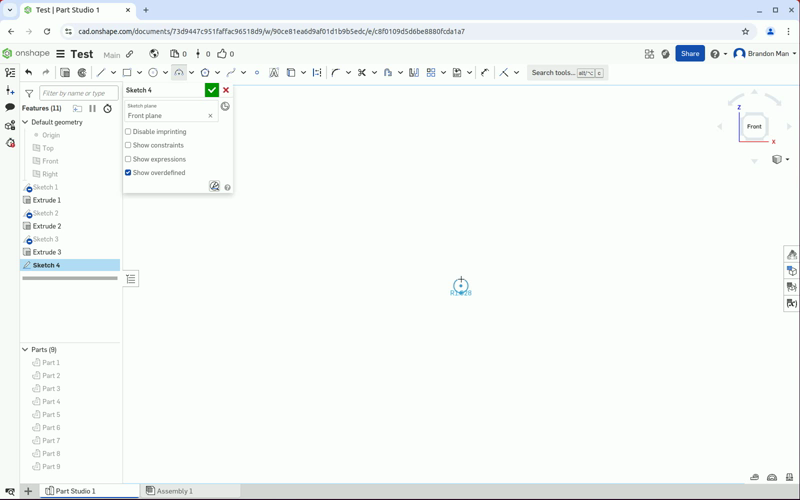
scroll(6)
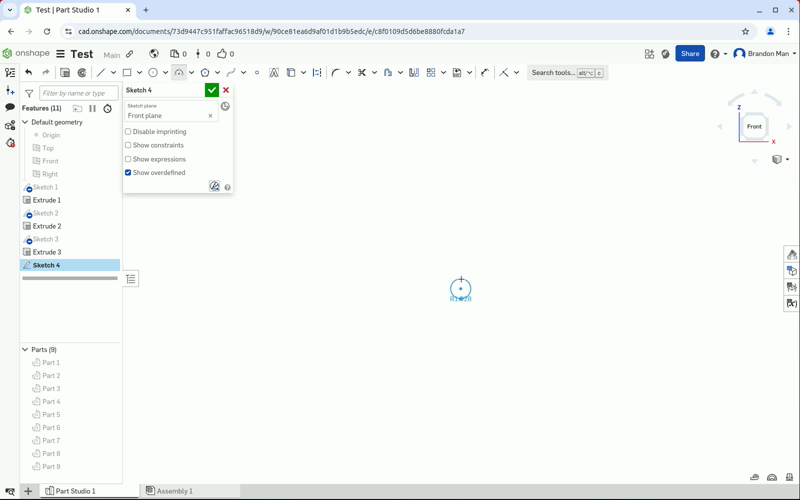
scroll(6)
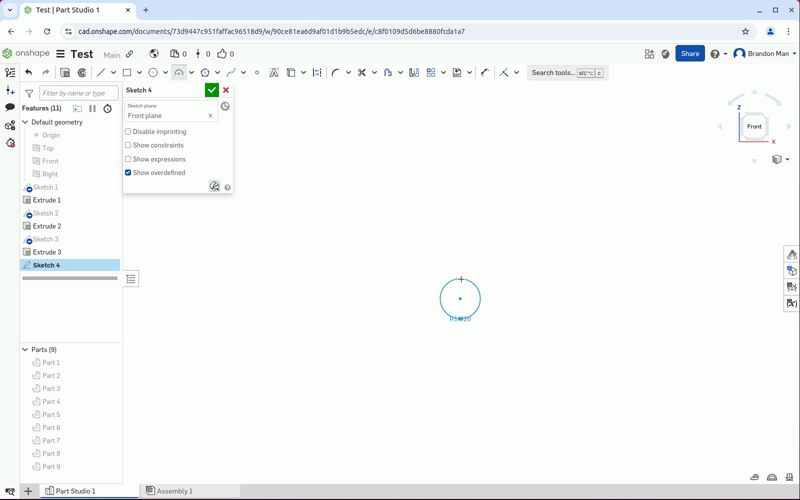
scroll(6)
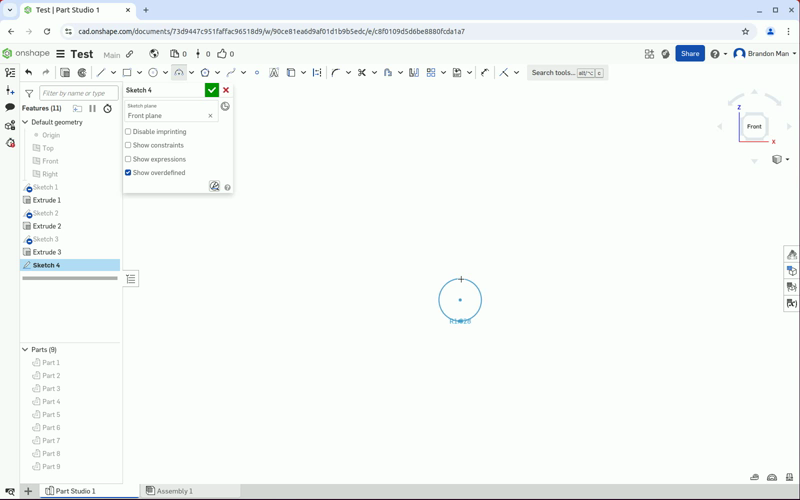
scroll(6)
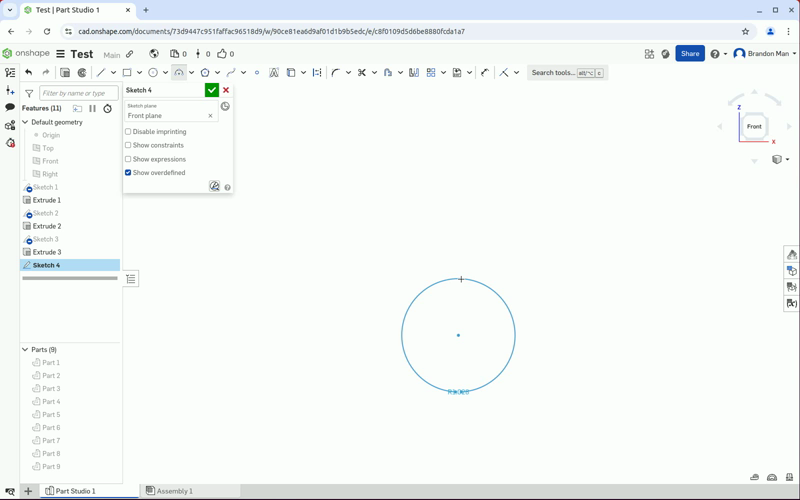
click(461, 278)
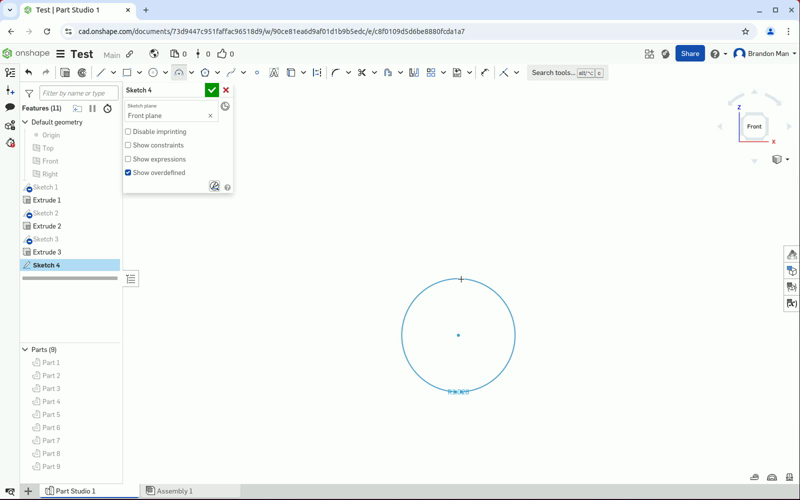
scroll(-6)
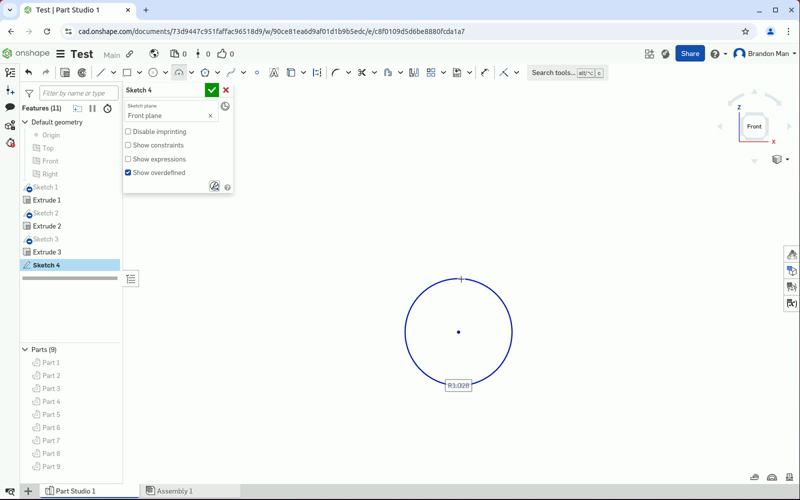
scroll(-6)
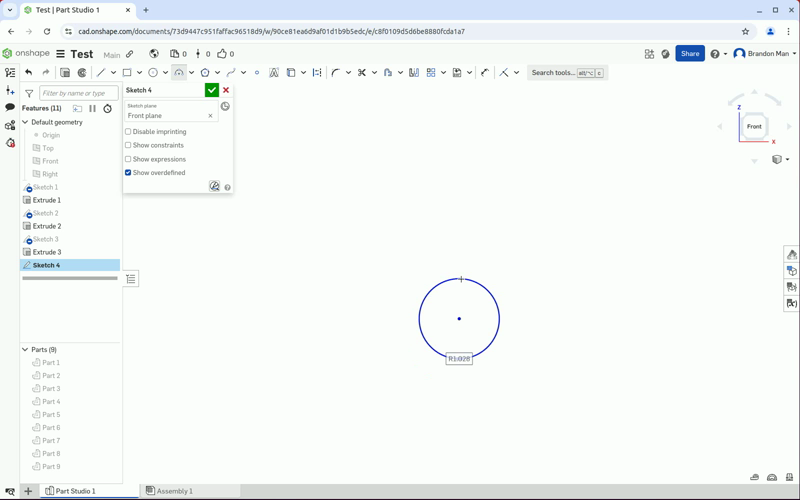
scroll(-6)
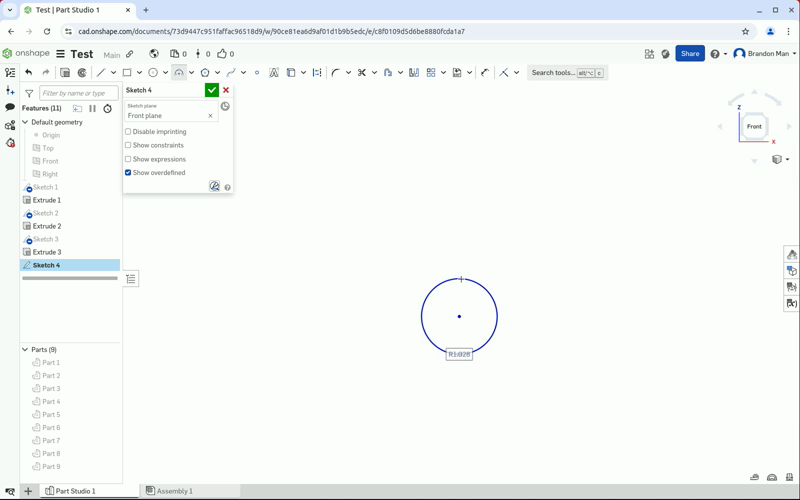
scroll(-6)
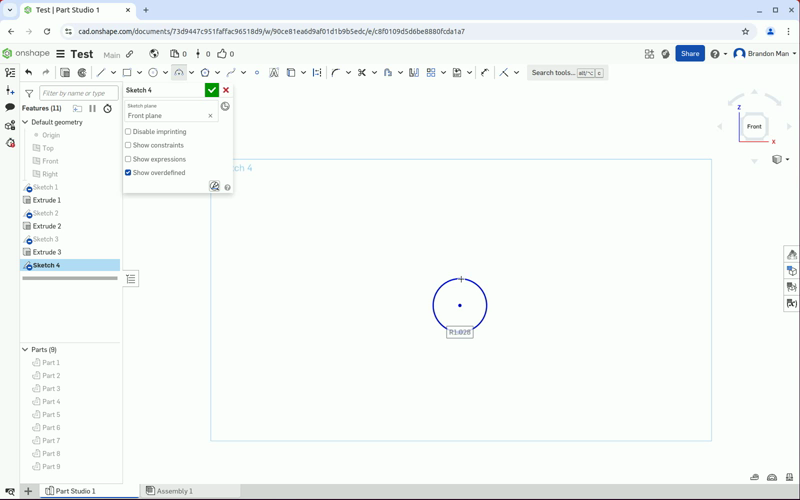
scroll(-6)
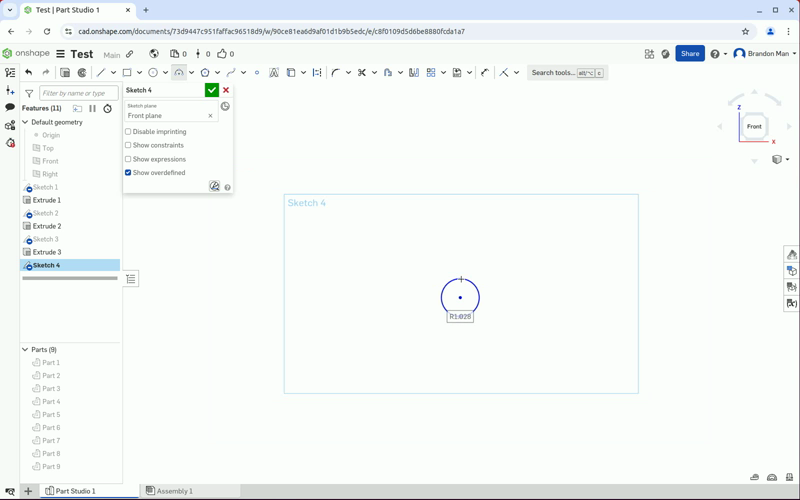
scroll(-6)
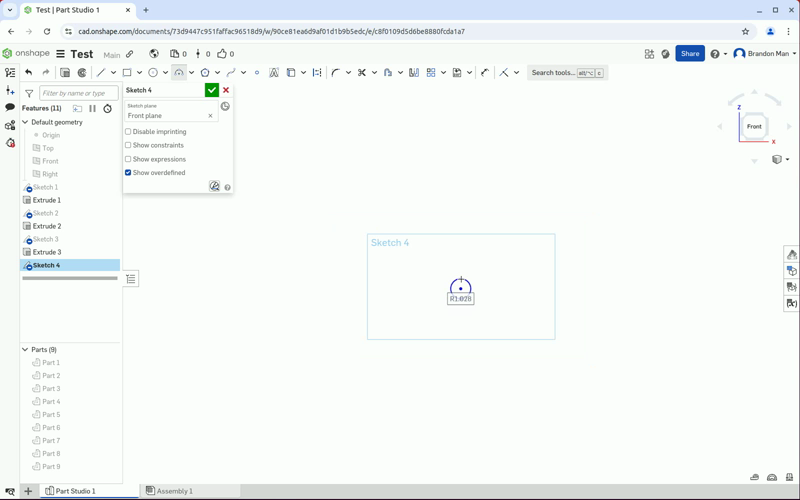
scroll(-6)
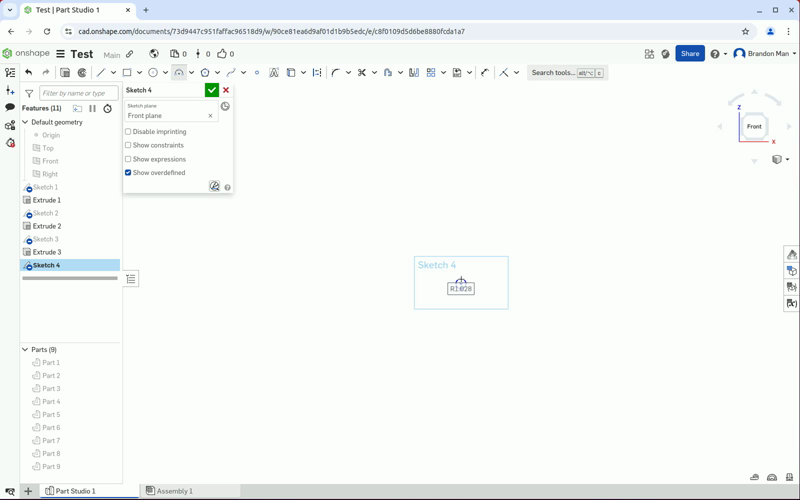
key_up(shift)
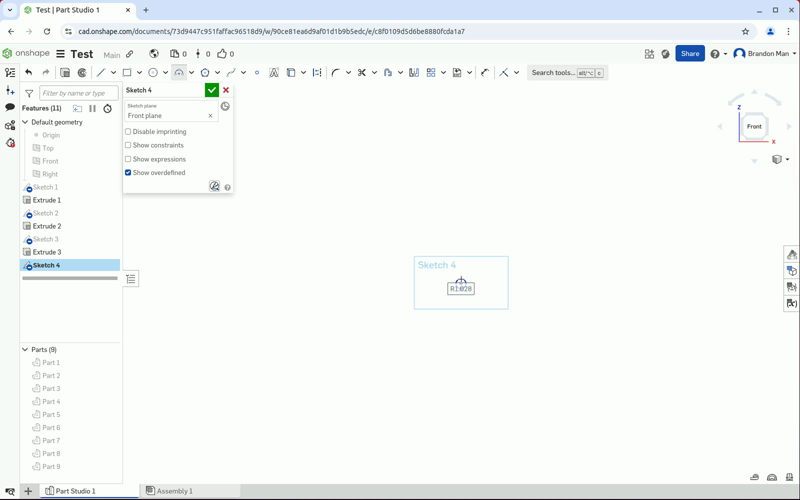
key(esc)
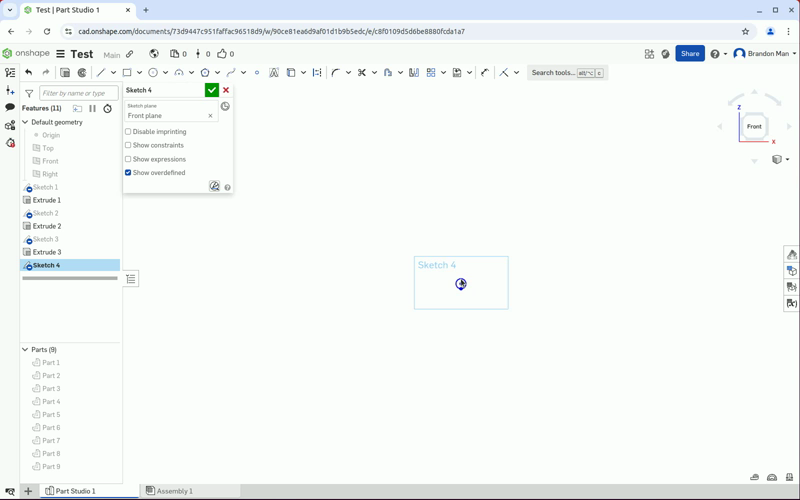
key(c)
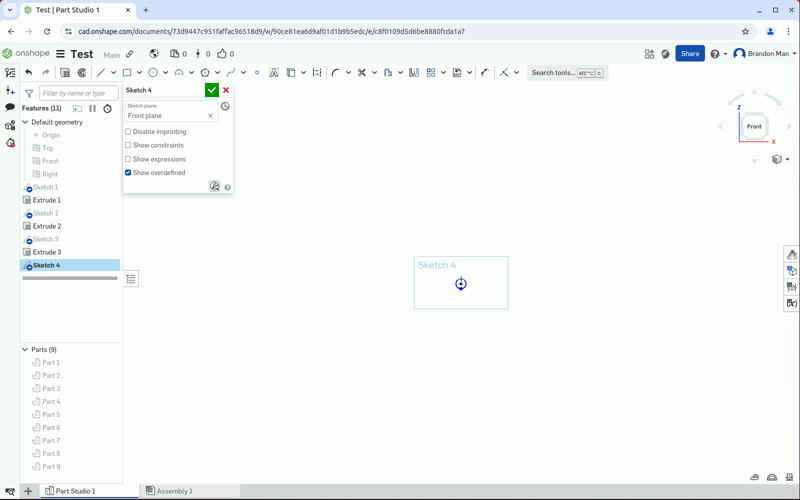
key_down(shift)
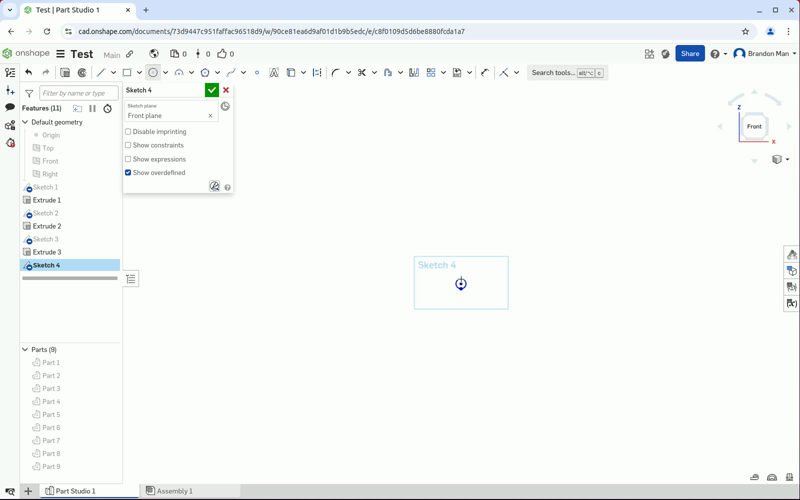
mouse_move(460, 282)
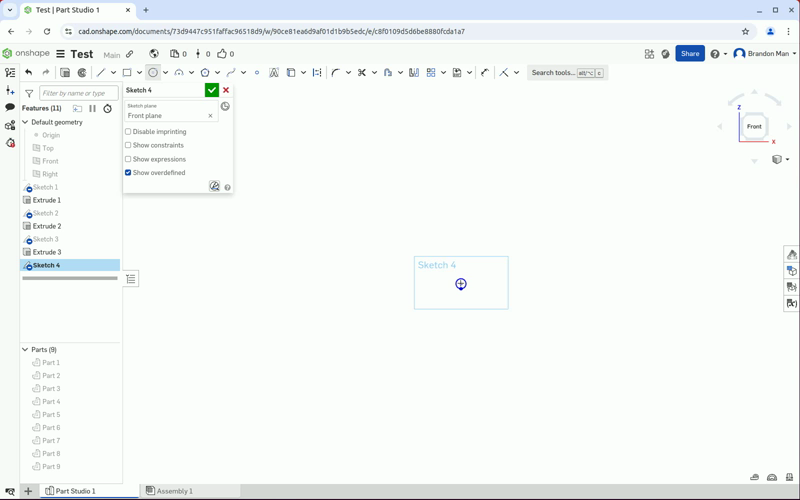
scroll(6)
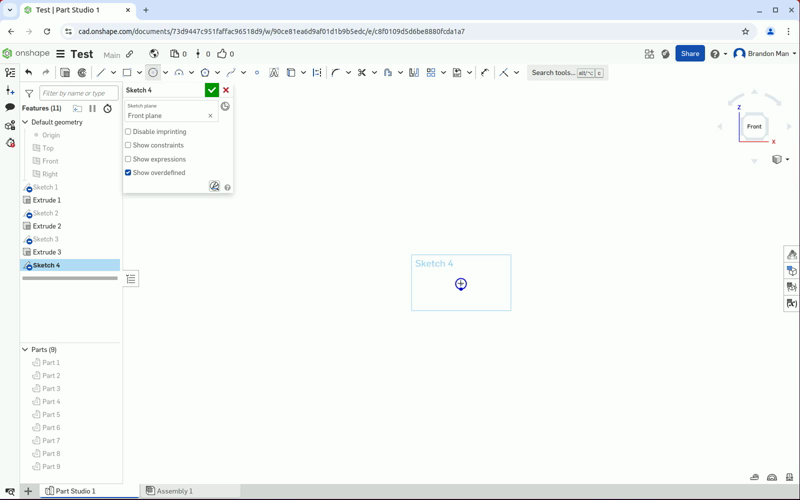
scroll(6)
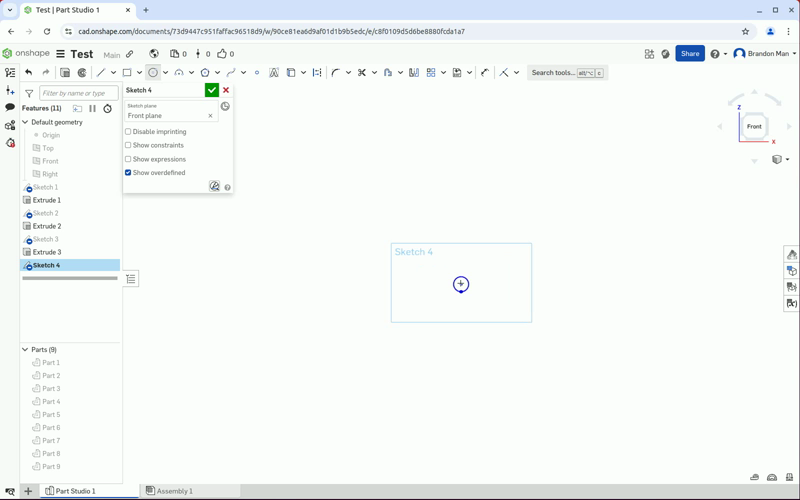
scroll(6)
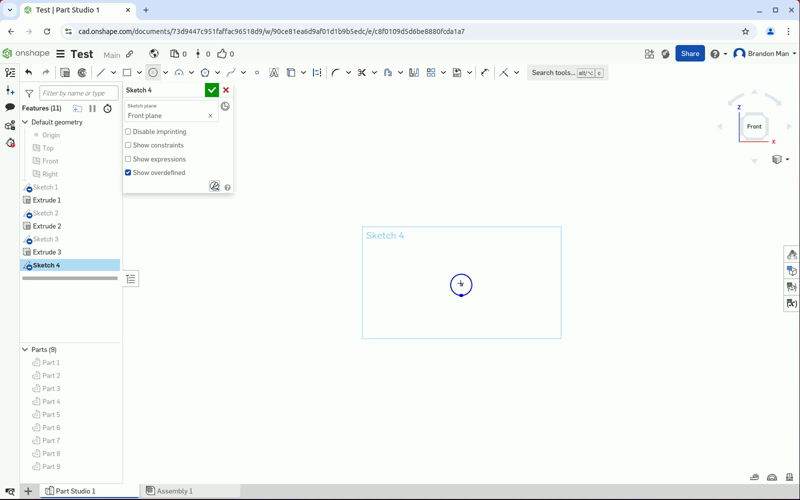
scroll(6)
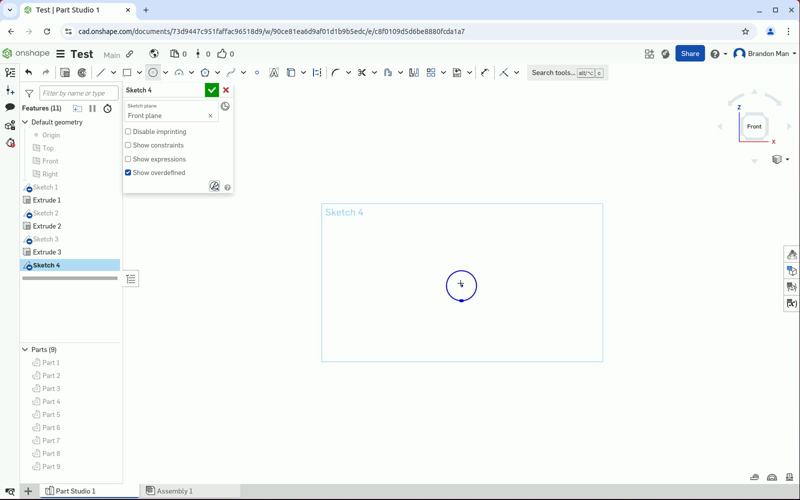
scroll(6)
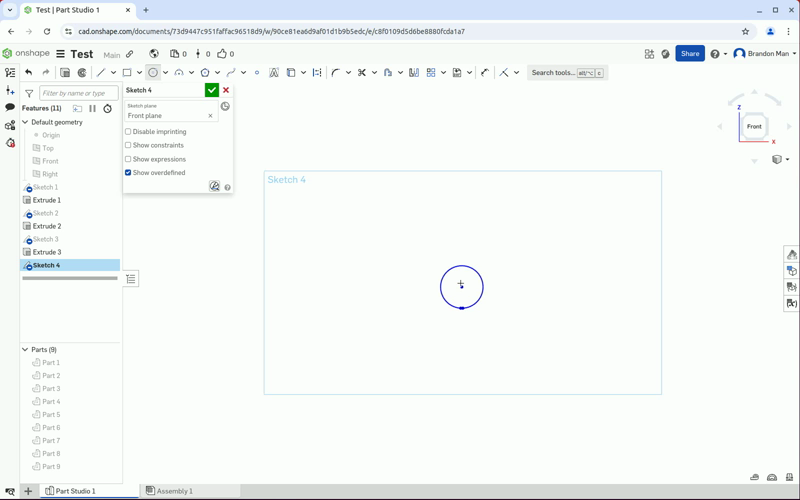
scroll(6)
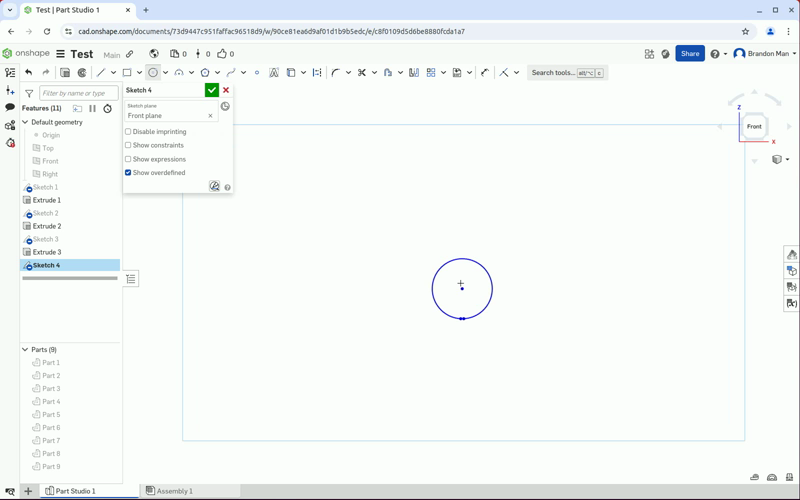
scroll(6)
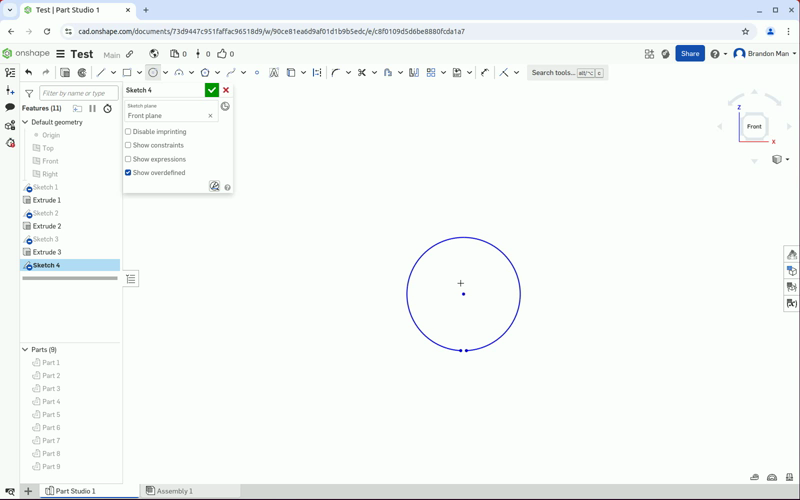
click(460, 282)
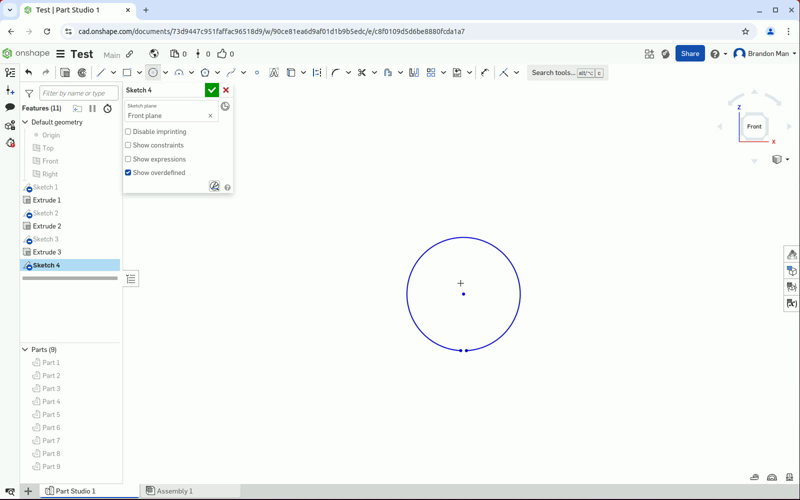
scroll(-6)
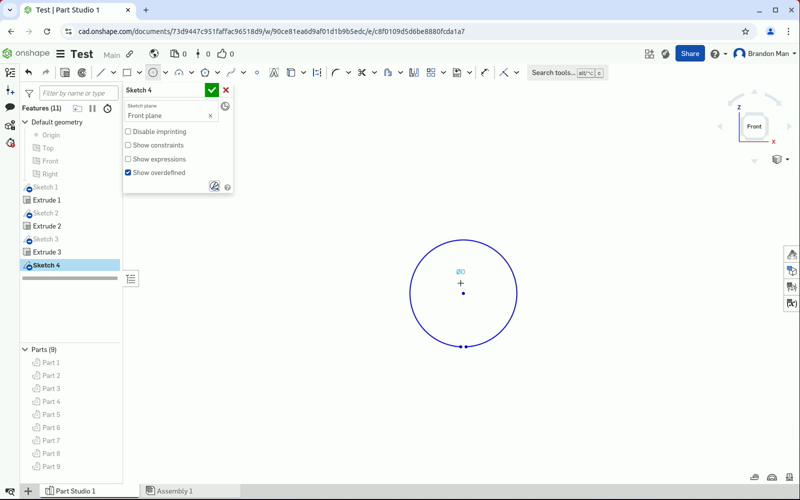
scroll(-6)
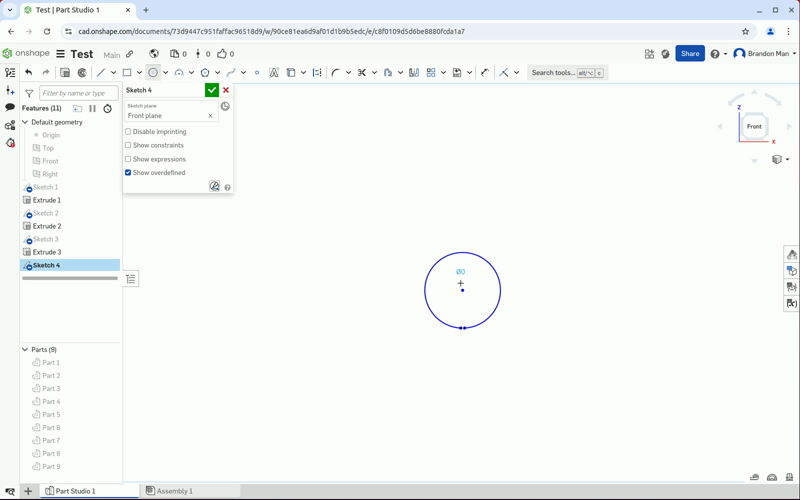
scroll(-6)
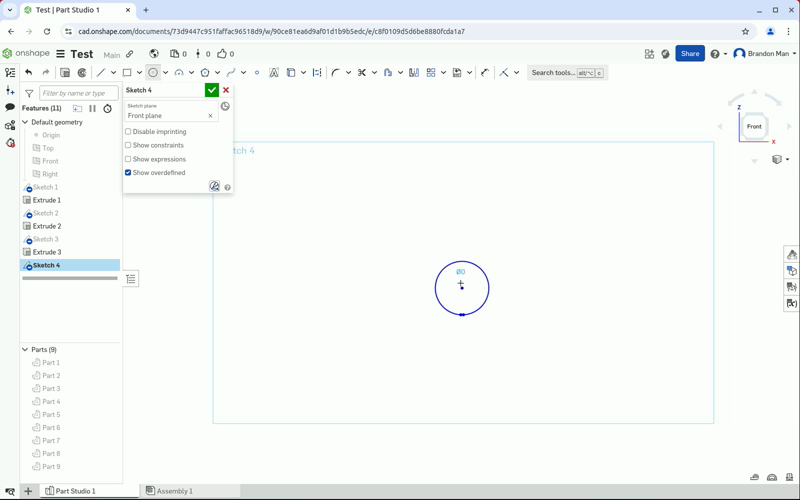
scroll(-6)
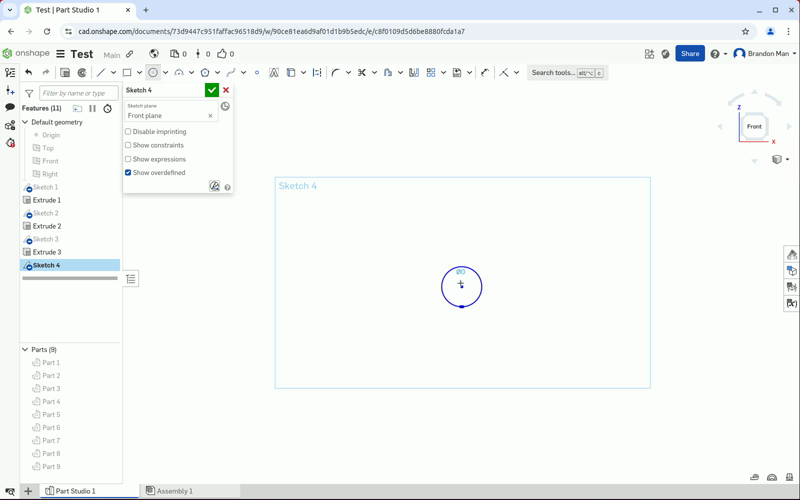
scroll(-6)
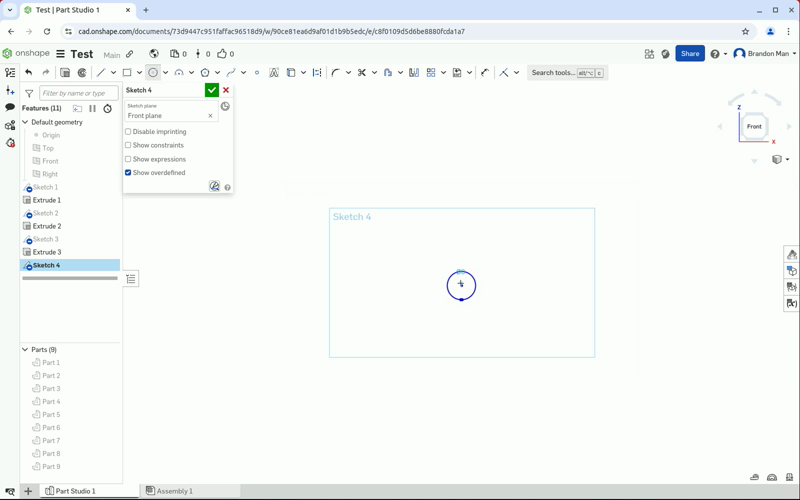
scroll(-6)
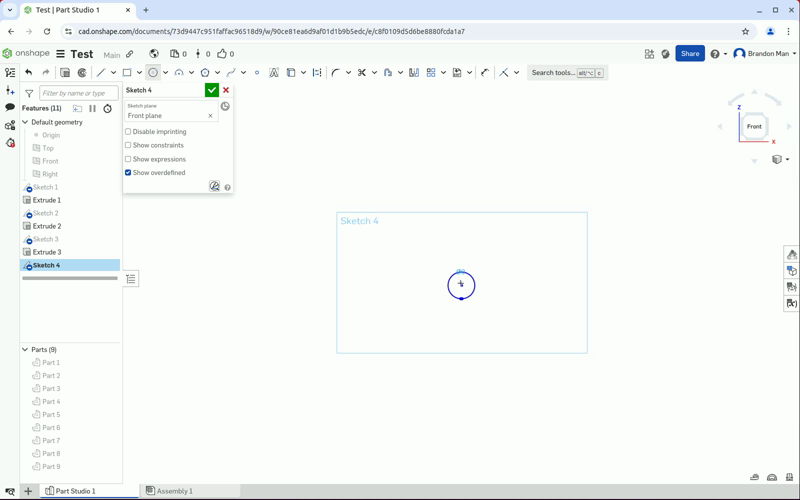
scroll(-6)
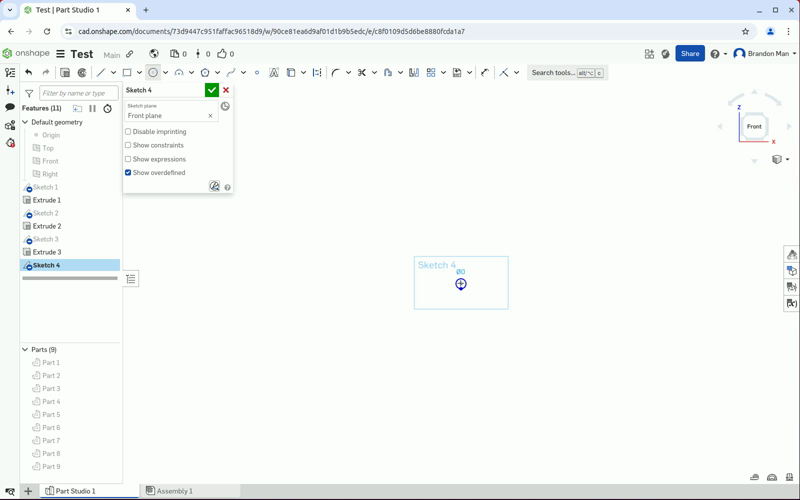
key_up(shift)
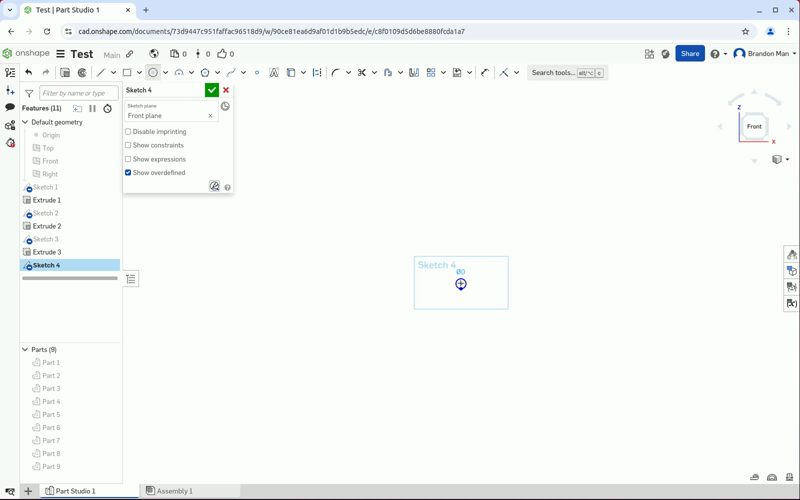
mouse_move(462, 282)
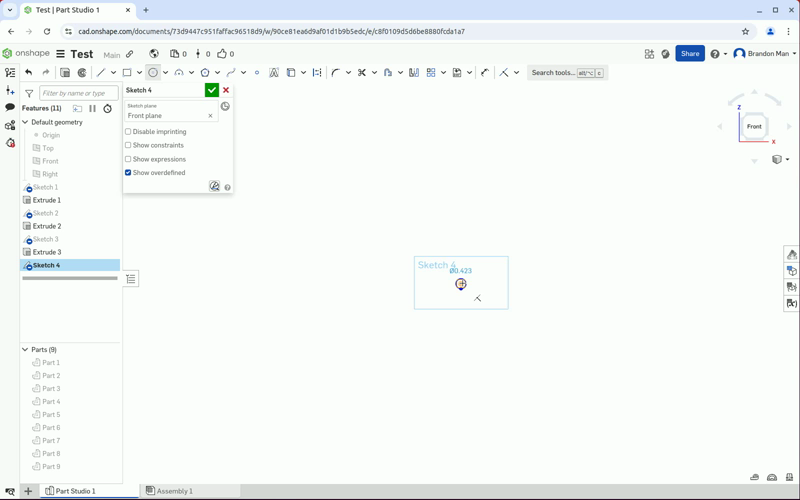
scroll(6)
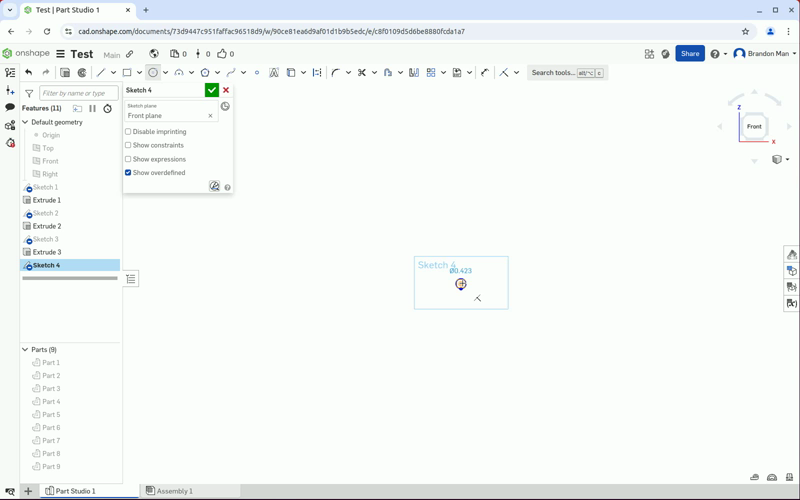
scroll(6)
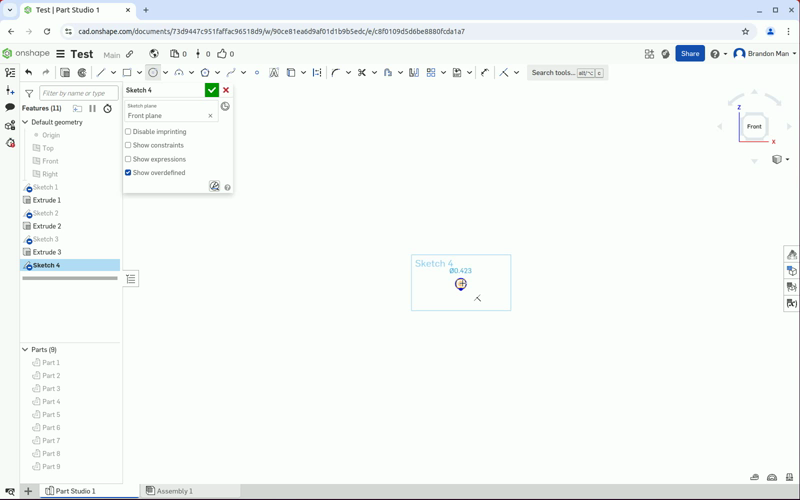
scroll(6)
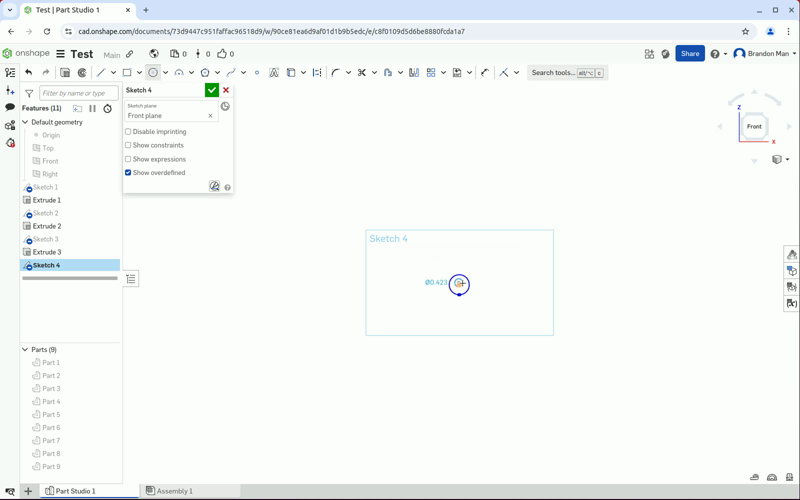
scroll(6)
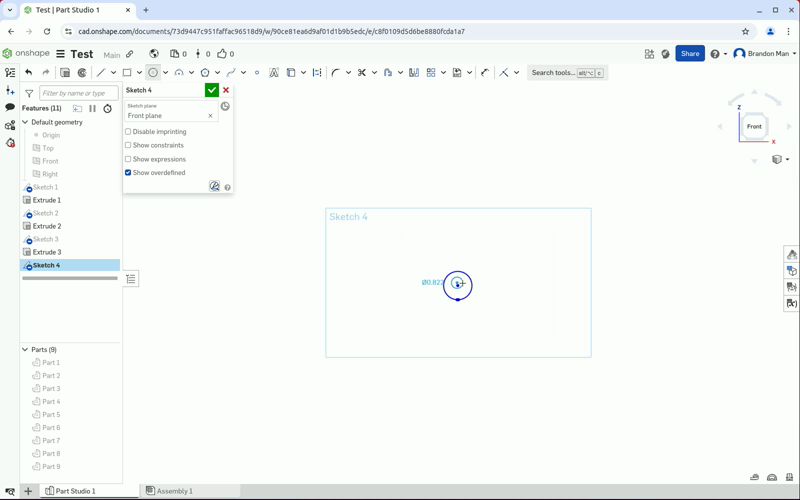
scroll(6)
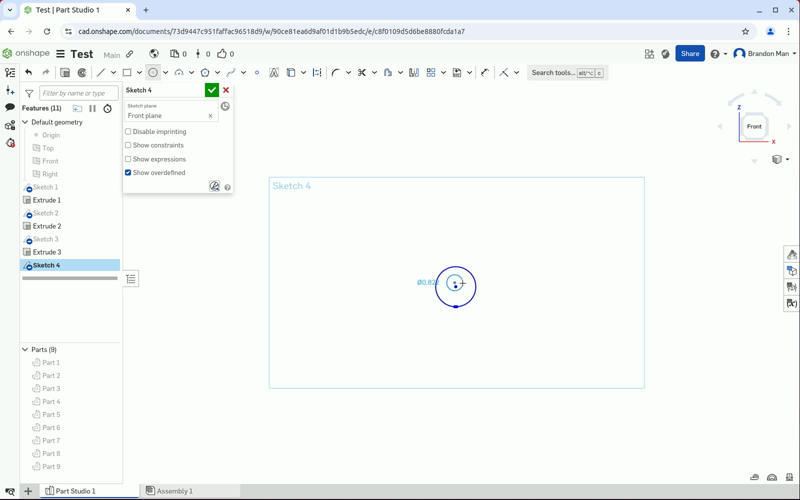
scroll(6)
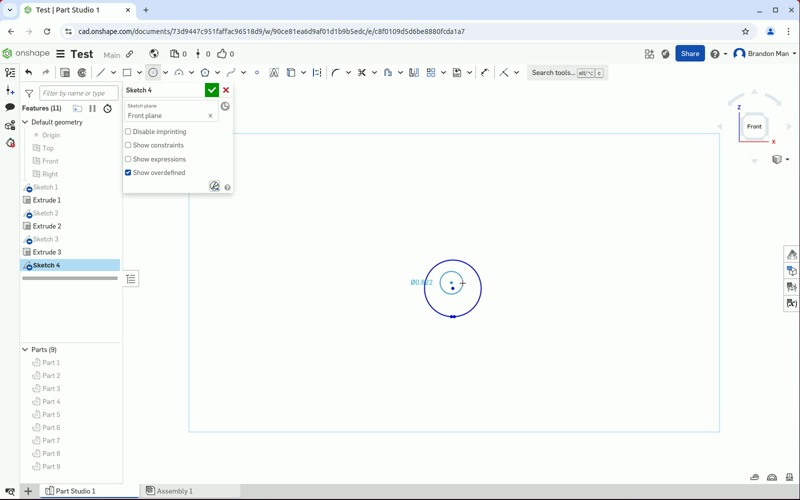
scroll(6)
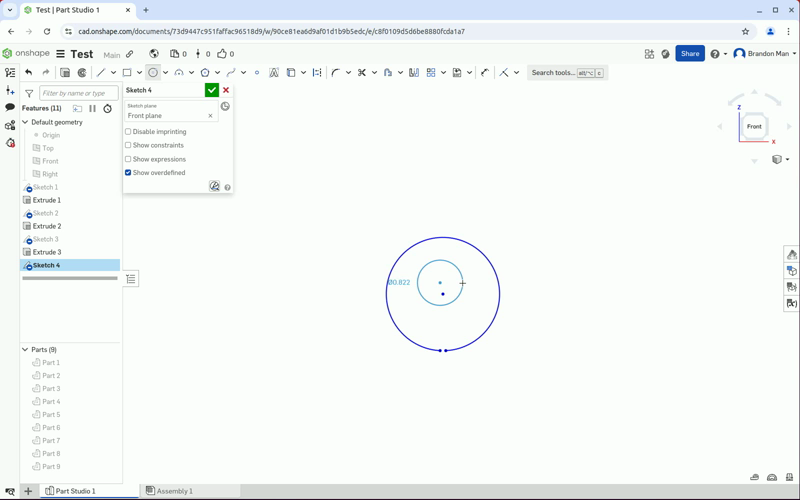
click(462, 282)
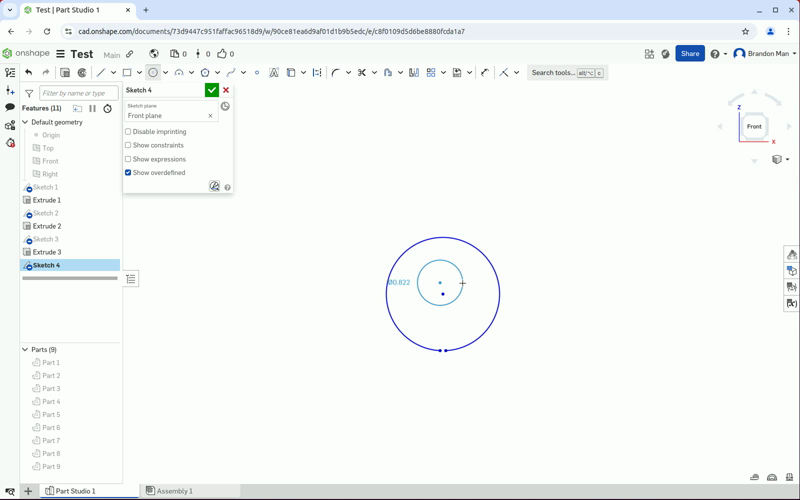
scroll(-6)
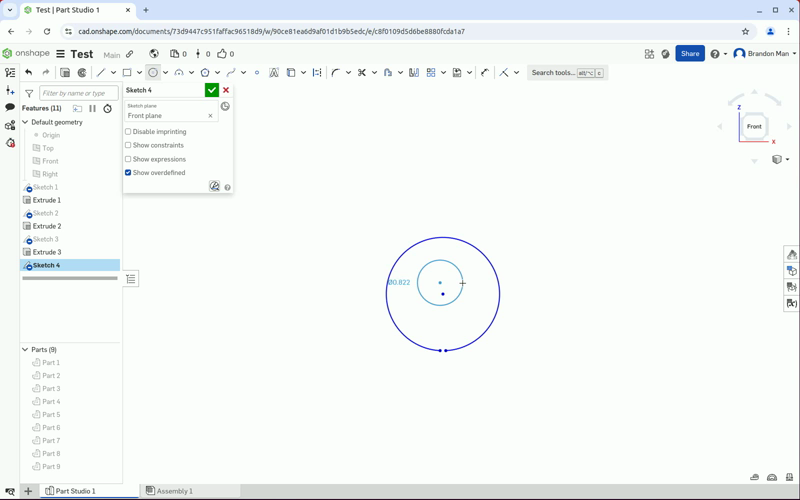
scroll(-6)
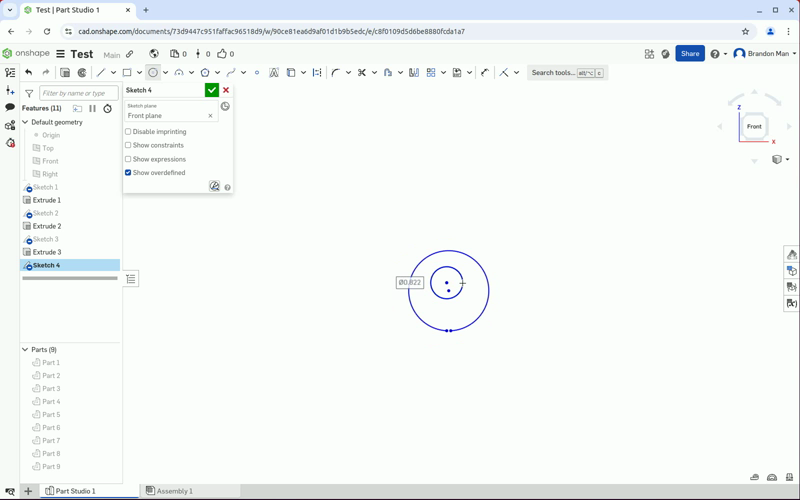
scroll(-6)
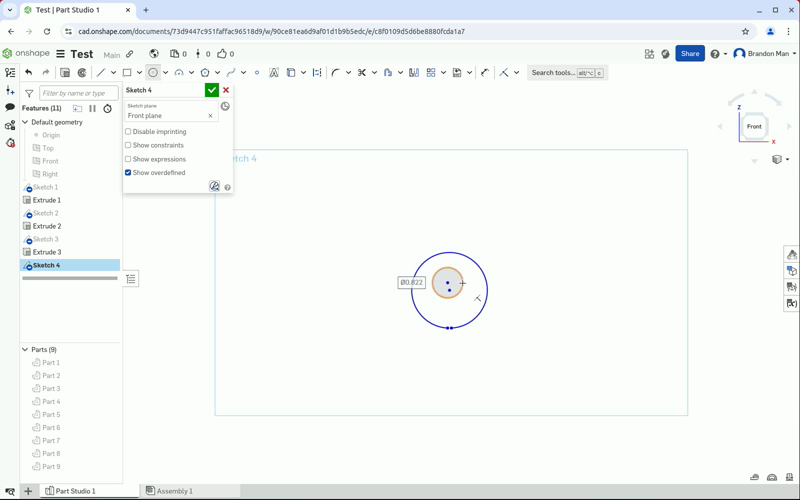
scroll(-6)
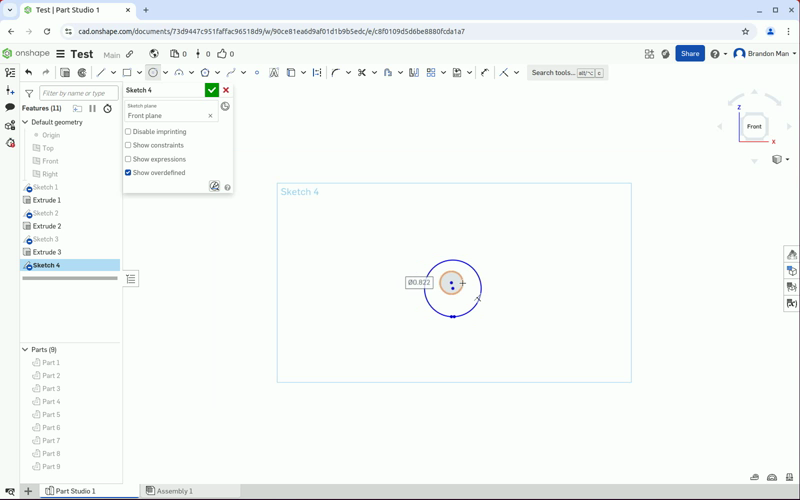
scroll(-6)
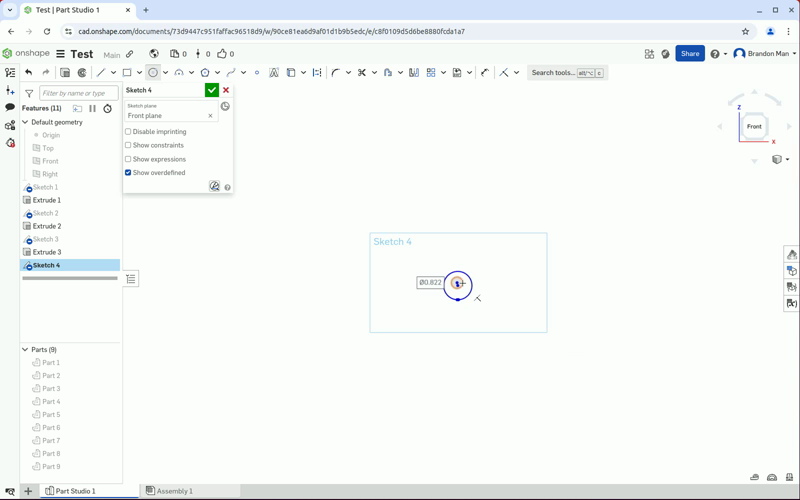
scroll(-6)
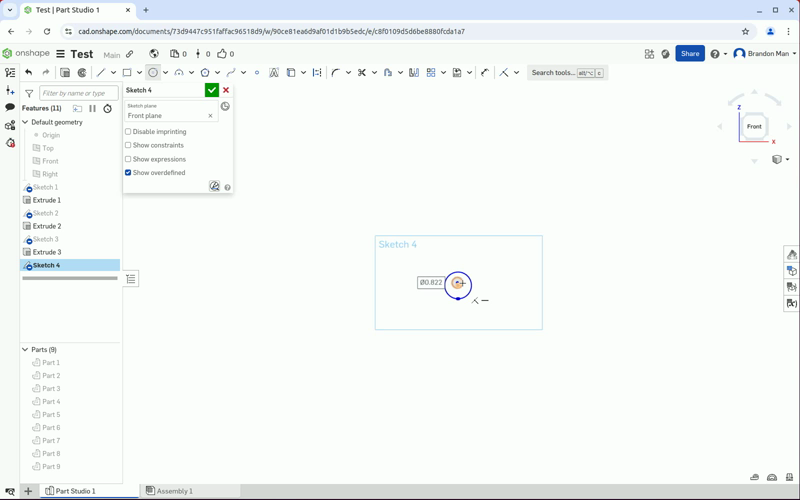
scroll(-6)
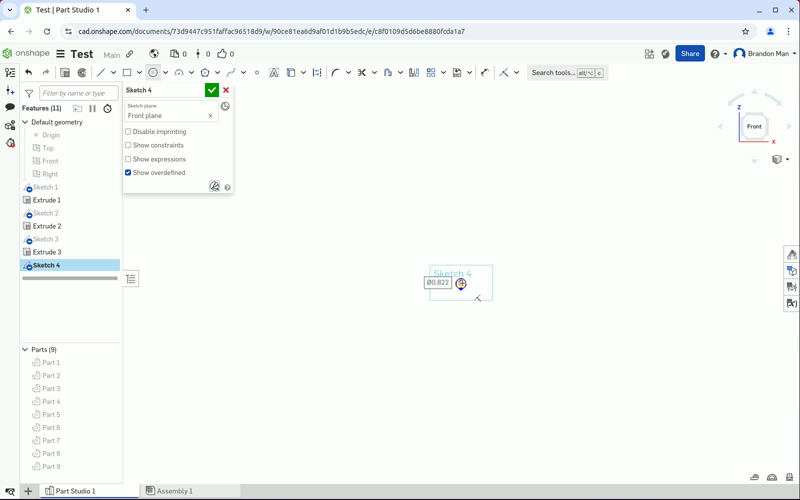
key(esc)
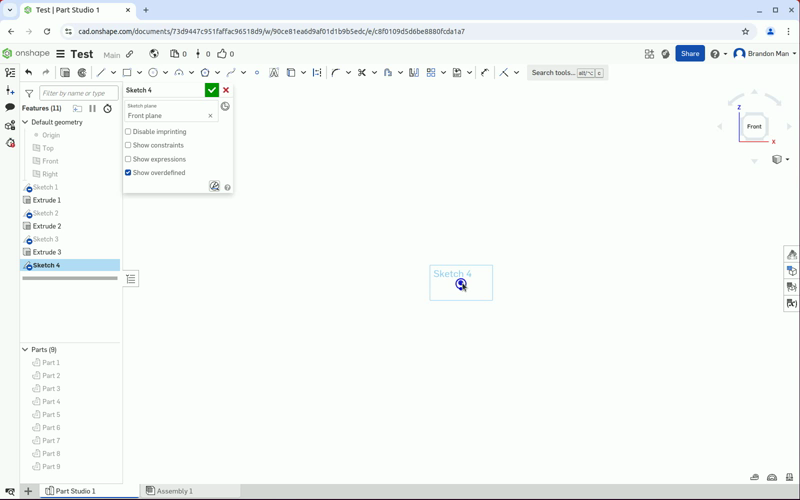
mouse_move(463, 280)
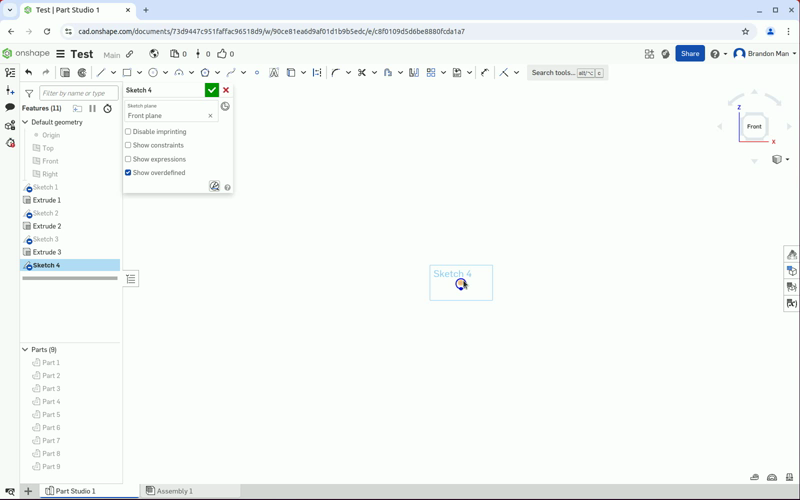
scroll(6)
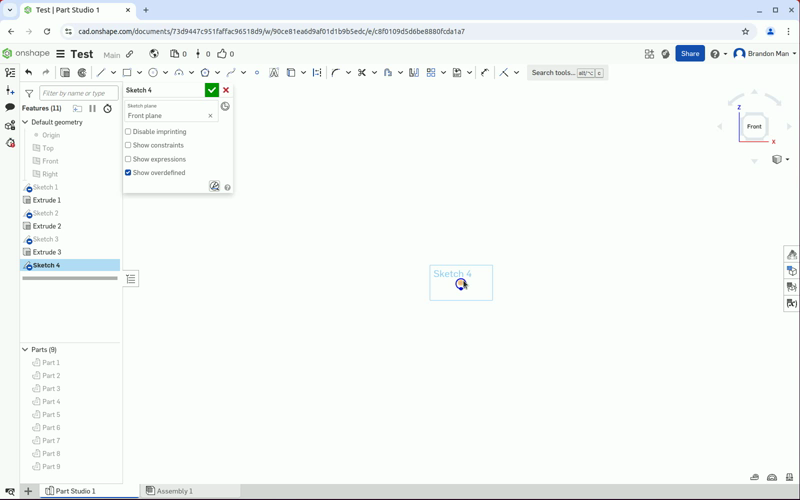
scroll(6)
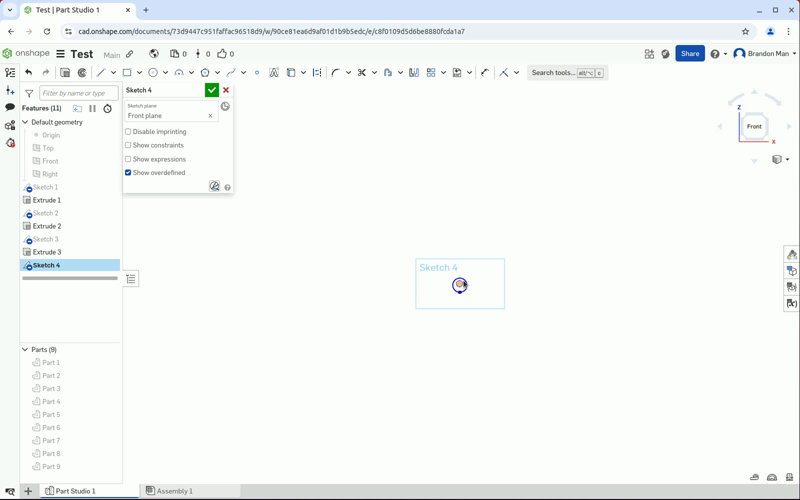
scroll(6)
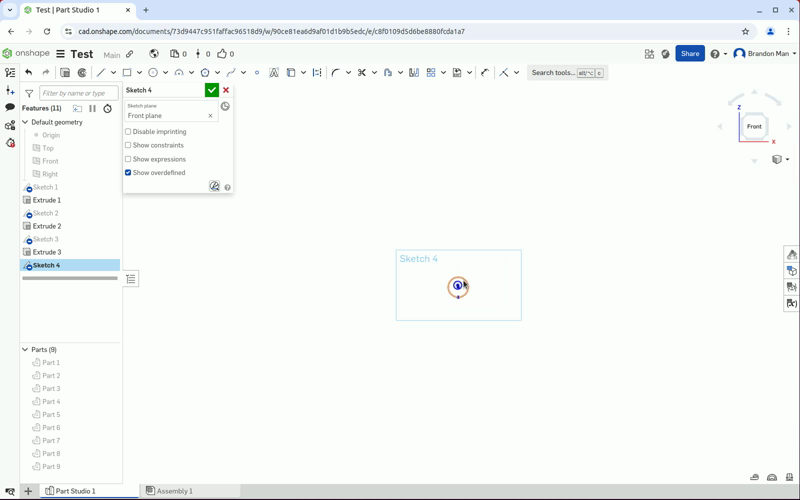
scroll(6)
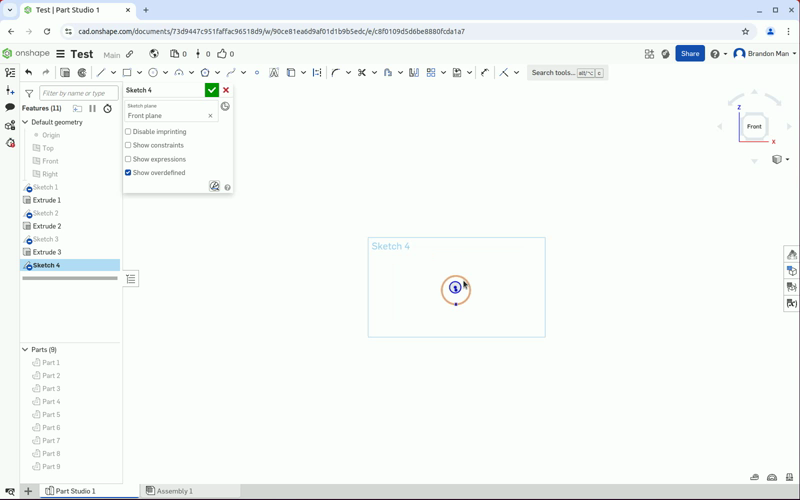
scroll(6)
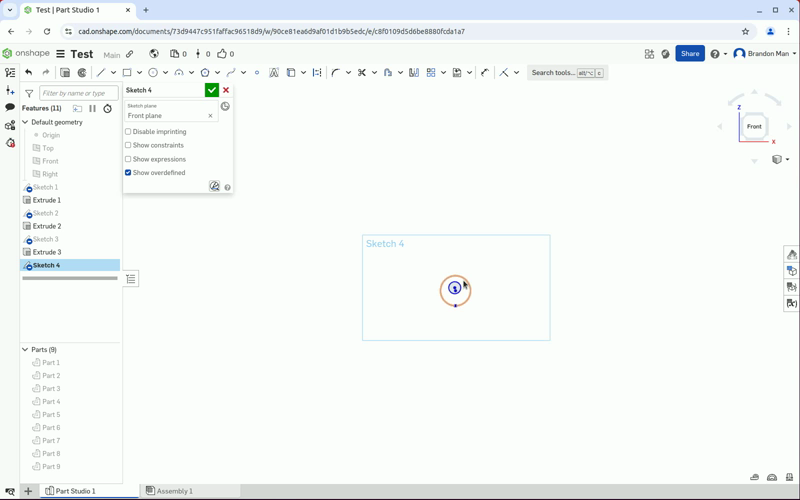
scroll(6)
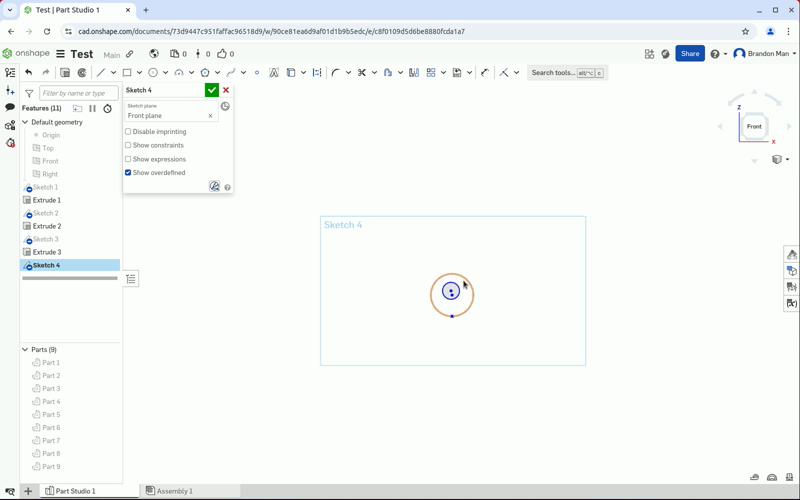
scroll(6)
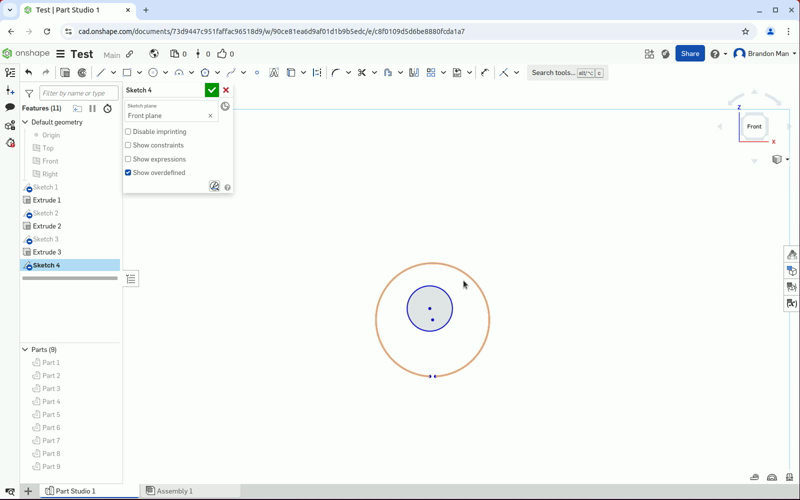
click(463, 280)
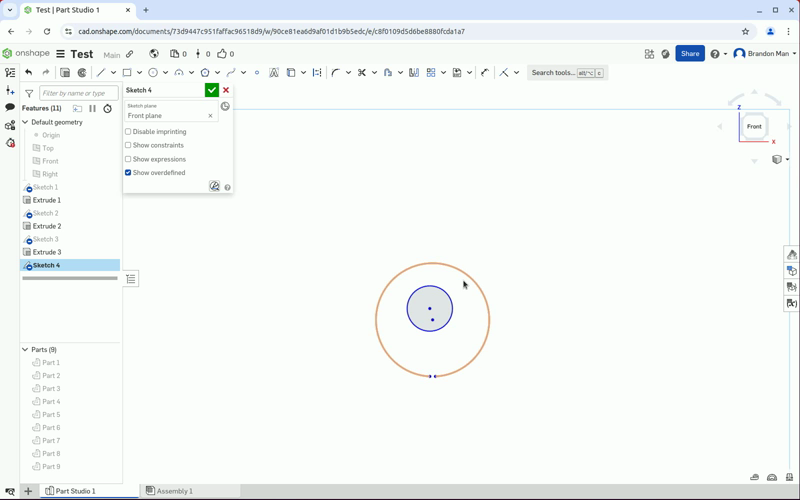
scroll(-6)
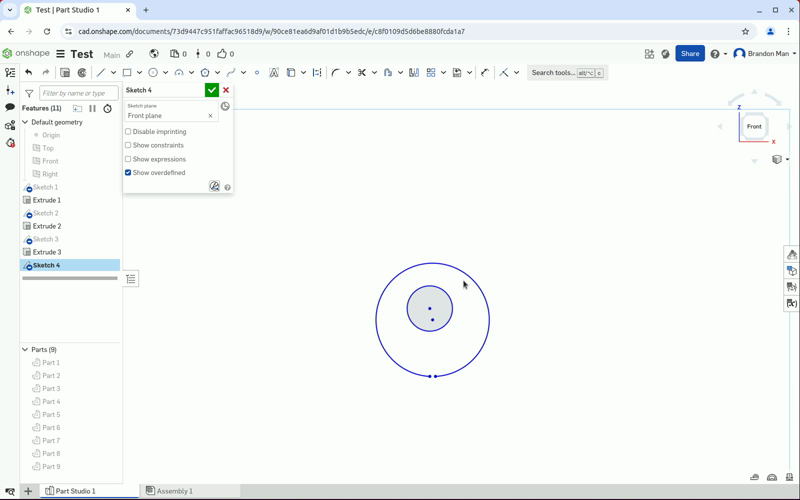
scroll(-6)
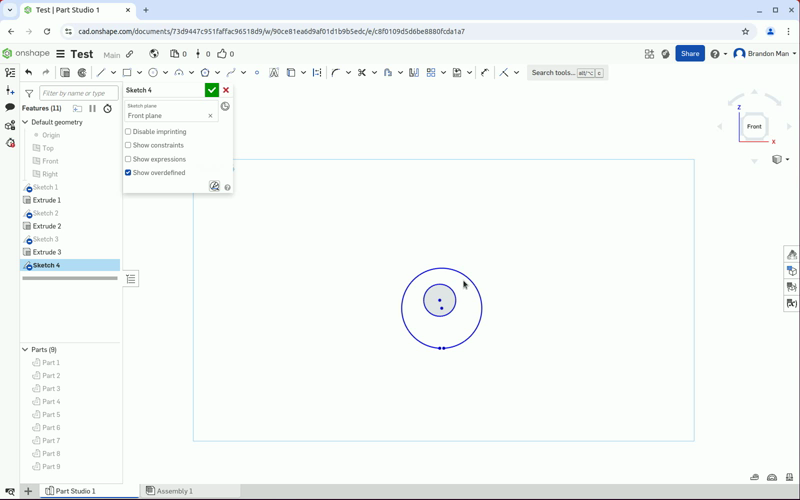
scroll(-6)
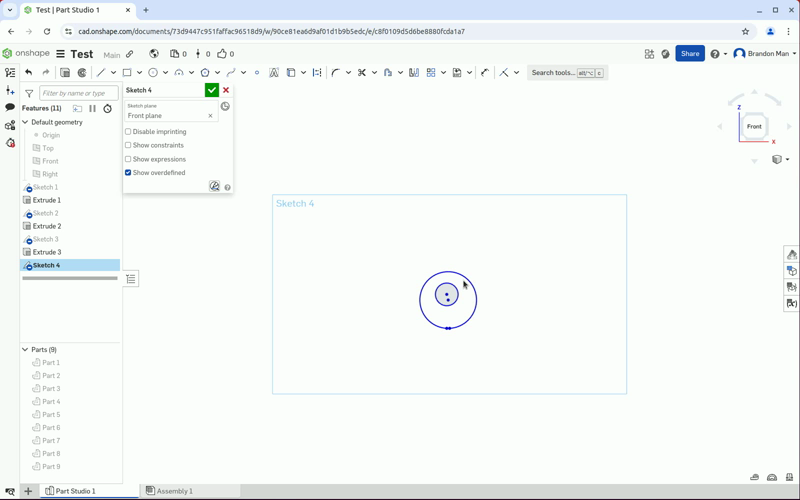
scroll(-6)
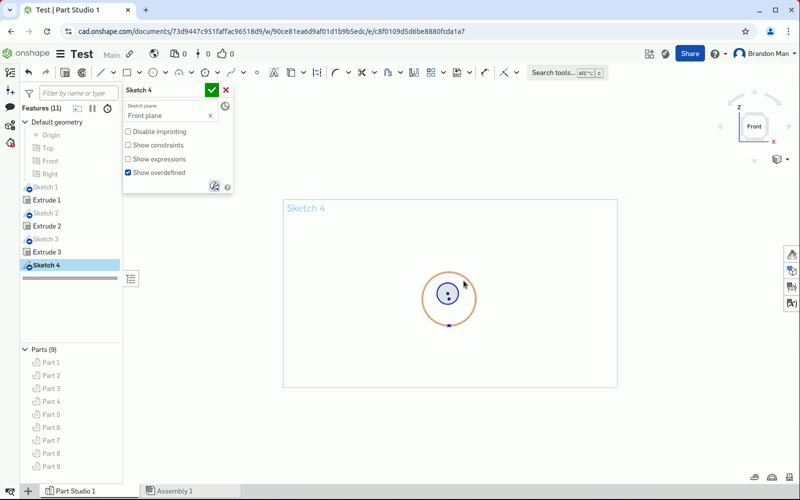
scroll(-6)
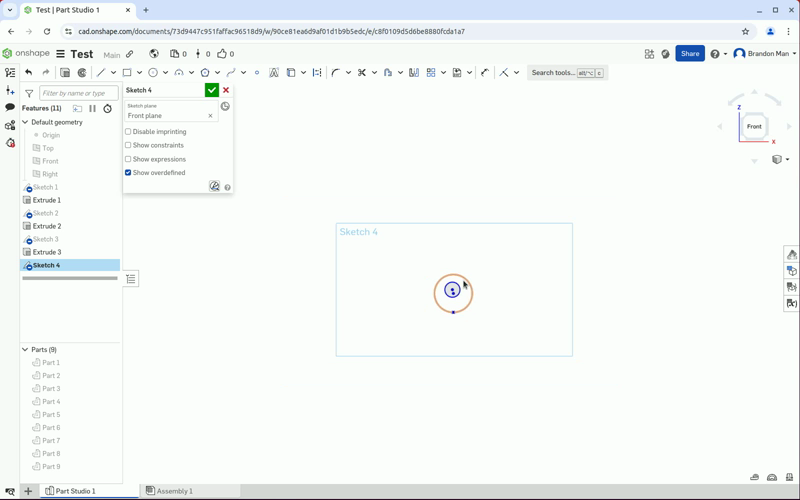
scroll(-6)
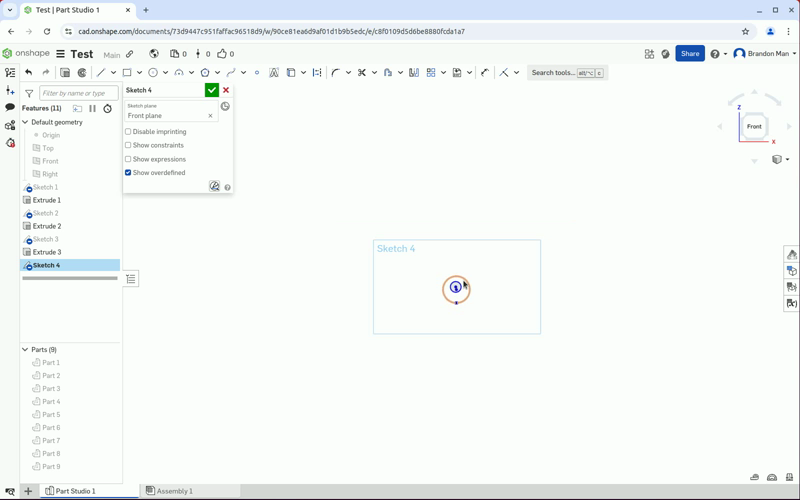
scroll(-6)
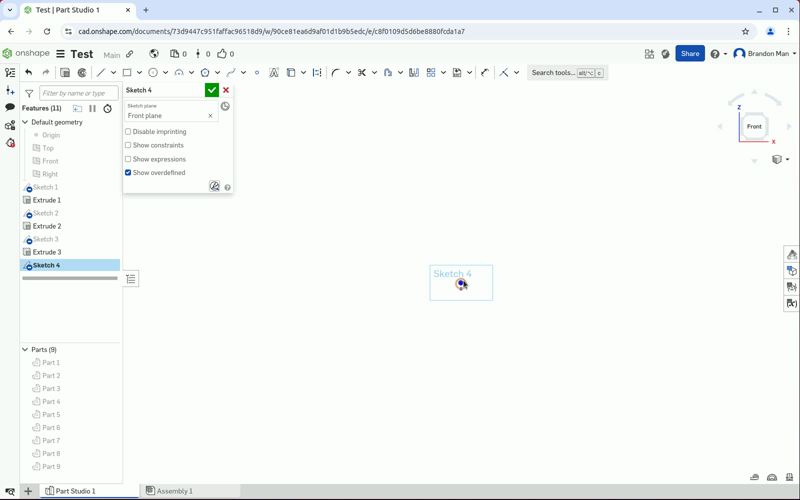
mouse_move(73, 352)
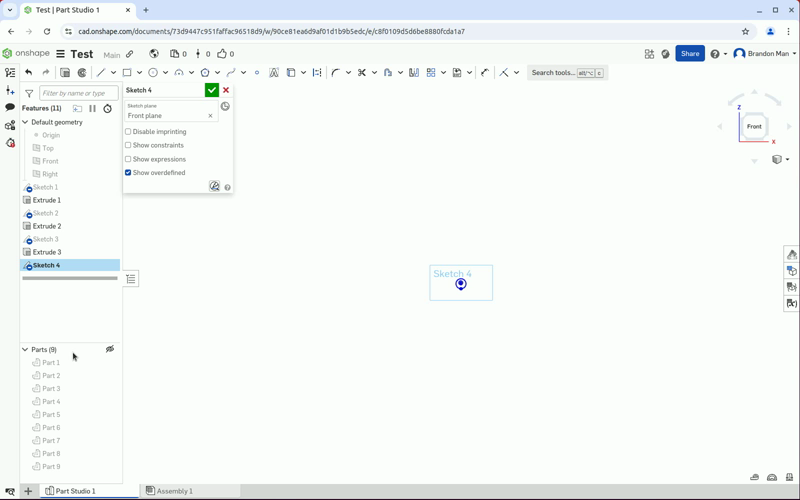
key(shift+y)
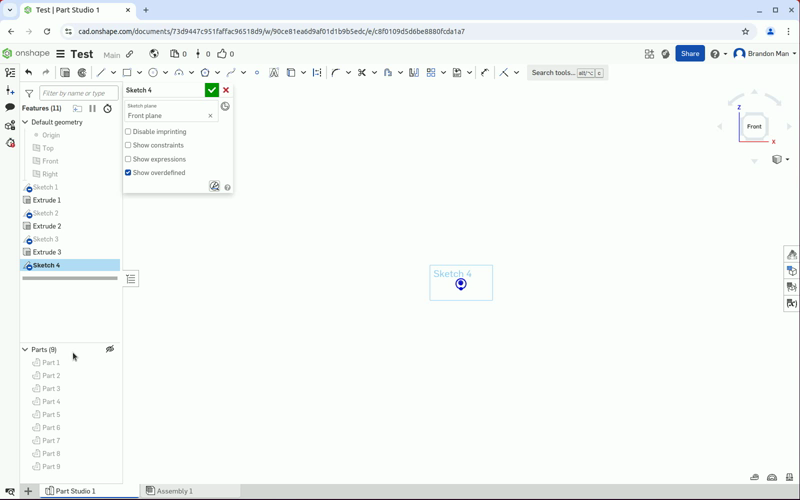
key(shift+e)
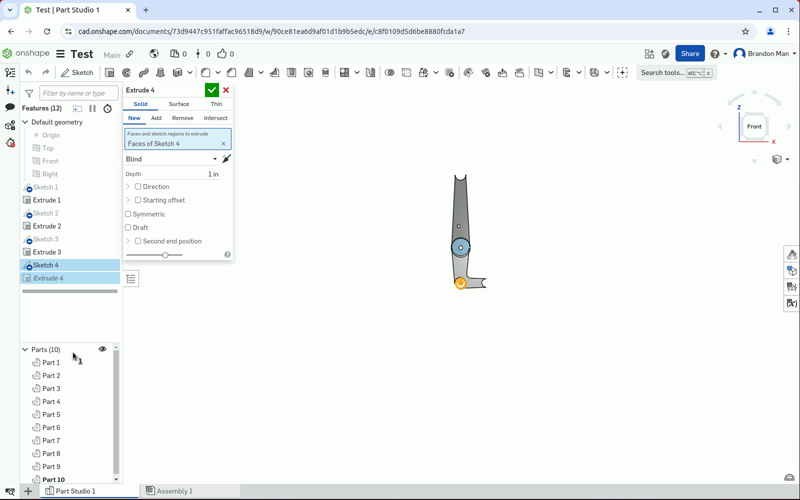
mouse_move(143, 106)
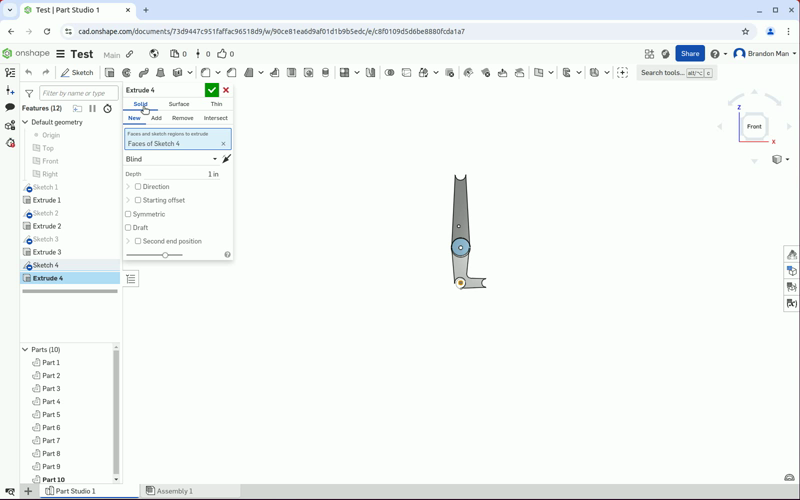
click(143, 106)
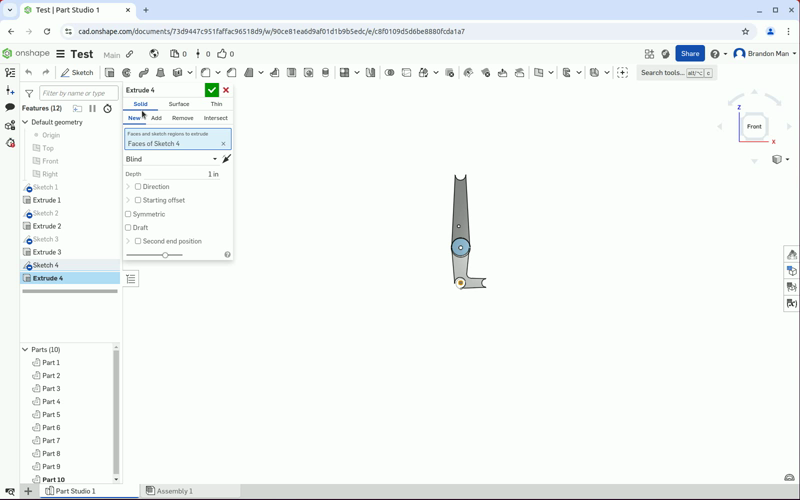
mouse_move(137, 120)
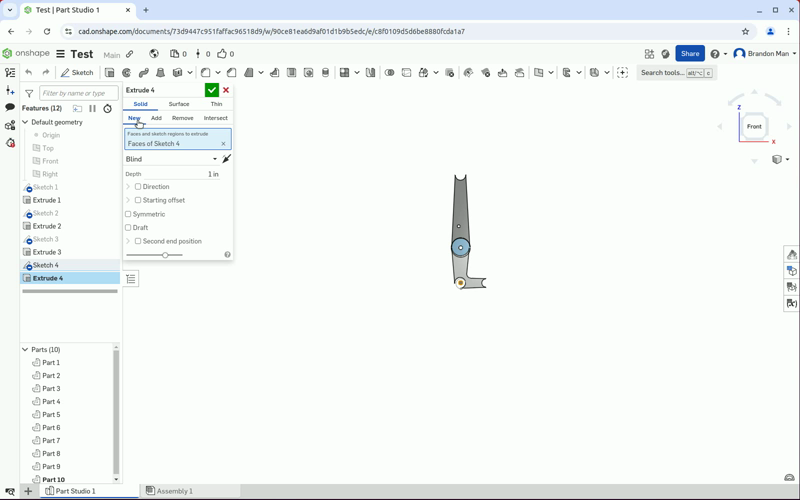
click(137, 120)
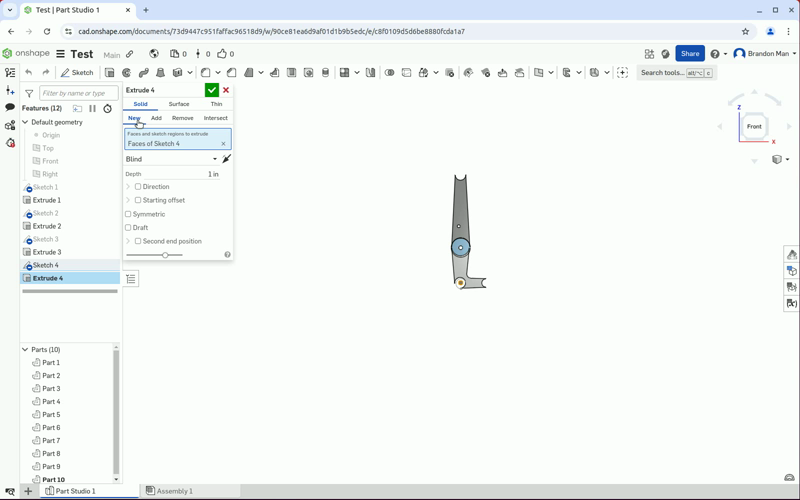
key(tab, 4)
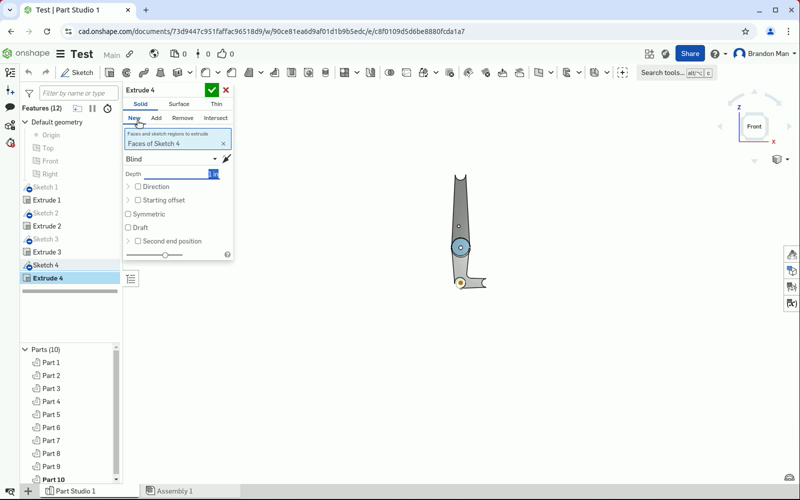
text(0.241)
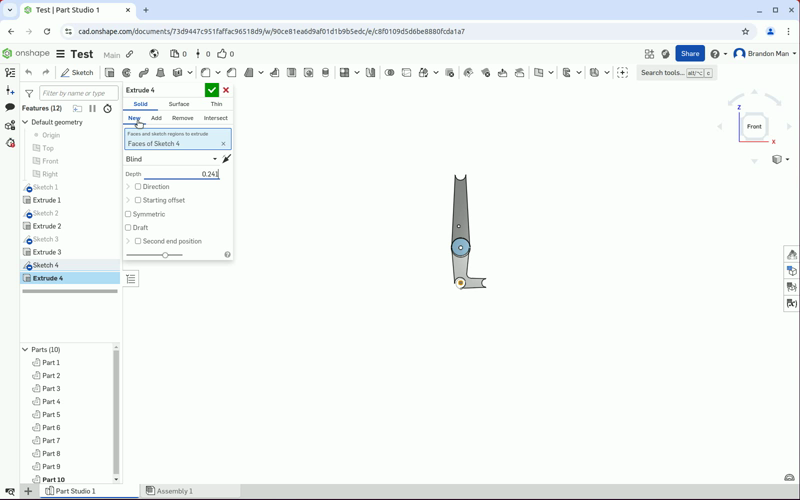
key(enter)
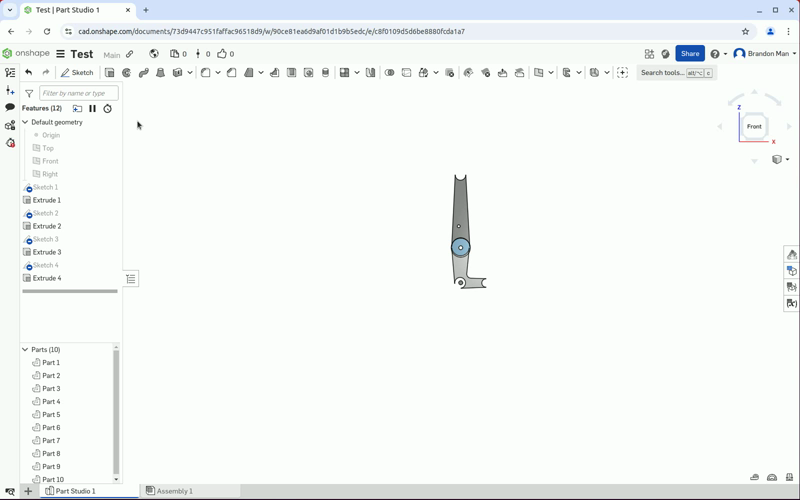
key(shift+h)
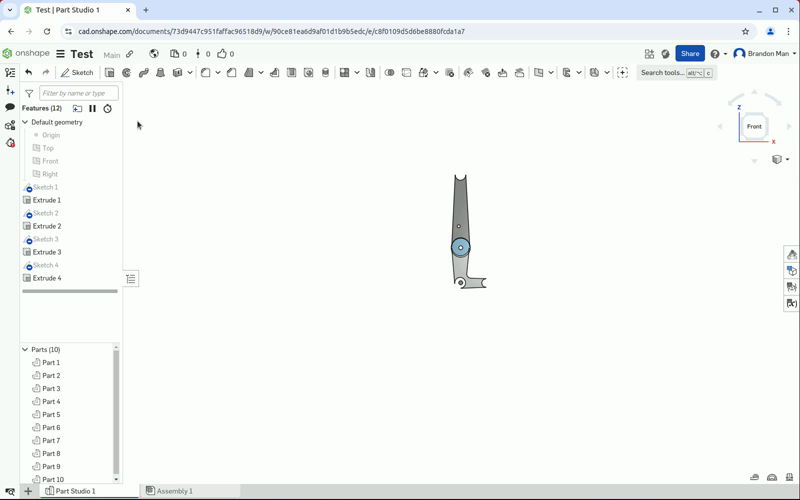
key(shift+h)
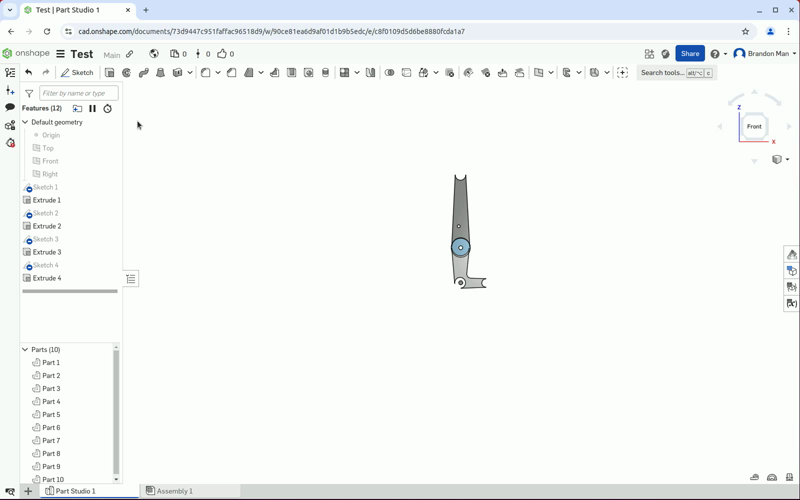
mouse_move(73, 189)
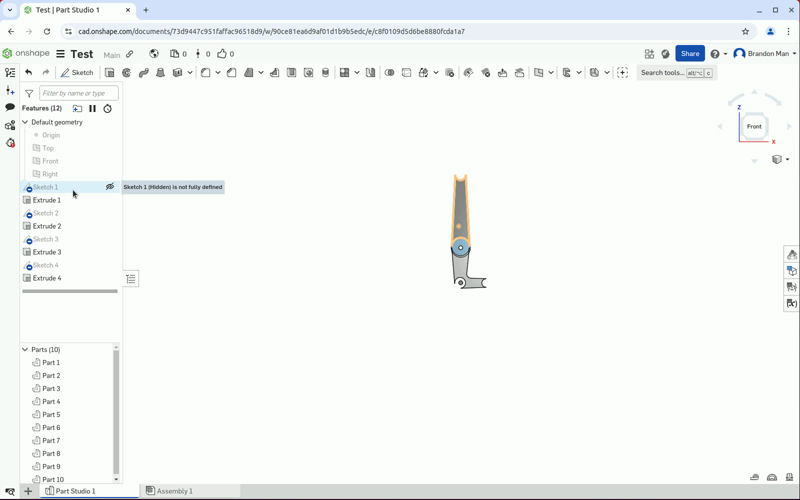
click(73, 189)
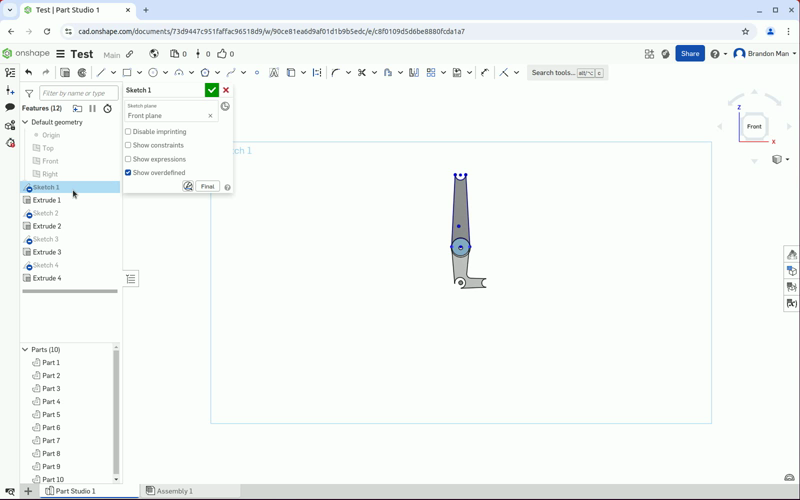
mouse_move(229, 92)
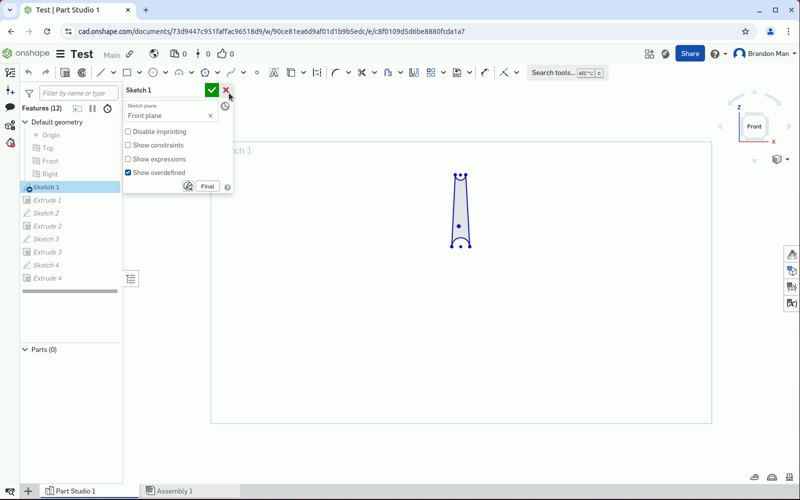
click(229, 92)
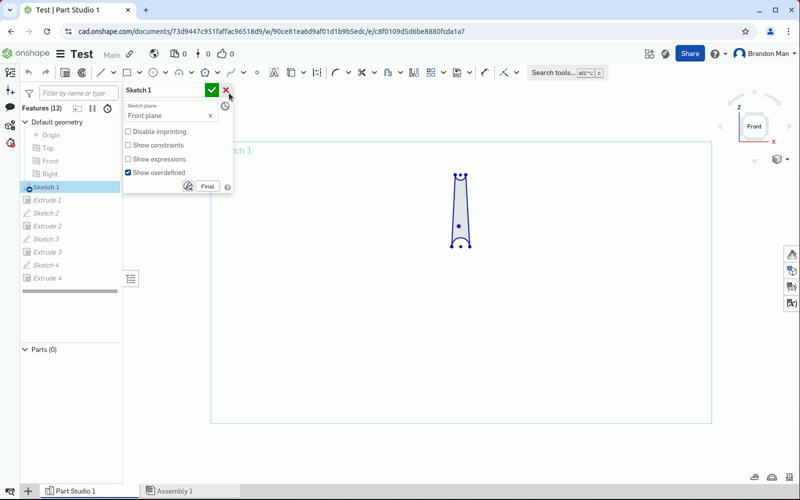
key(shift+s)
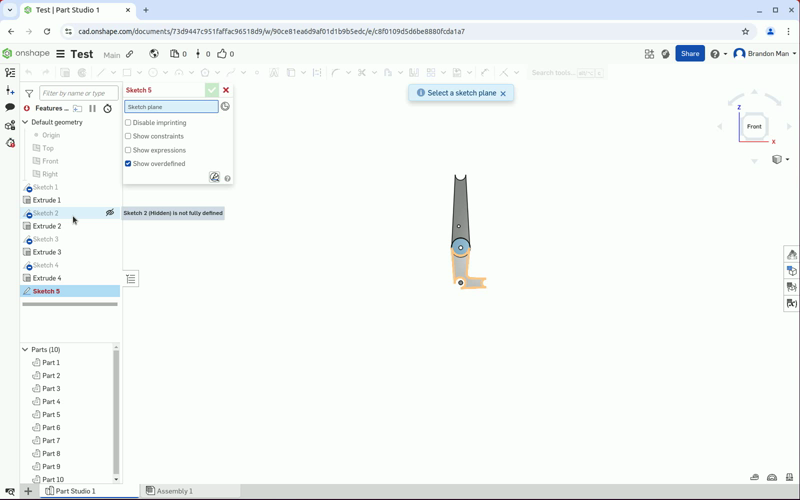
scroll(3)
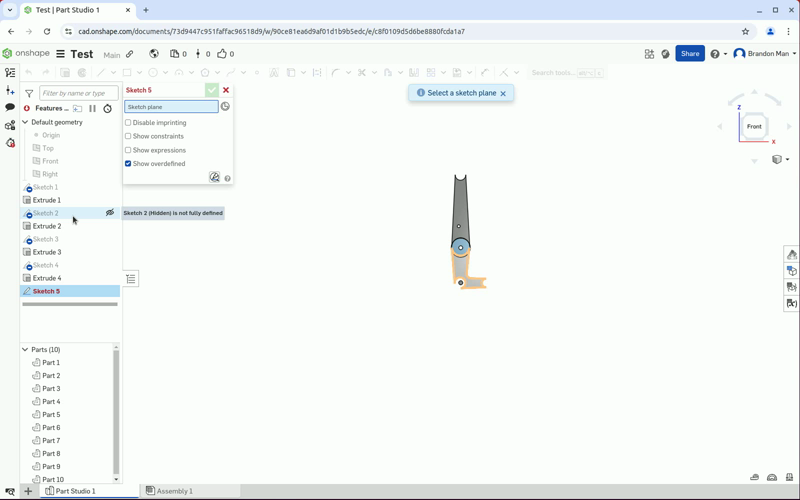
mouse_move(73, 163)
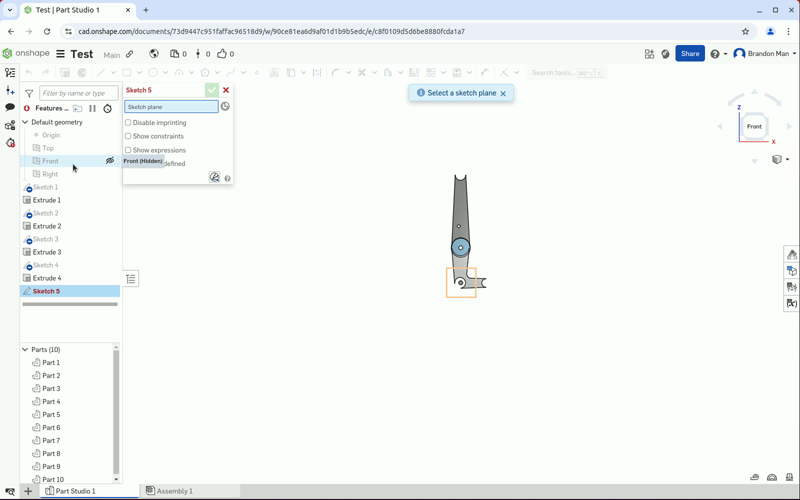
click(73, 163)
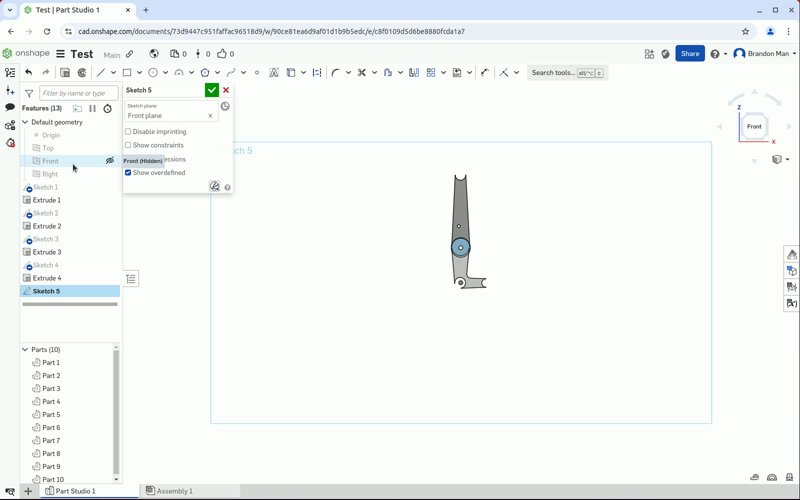
mouse_move(69, 352)
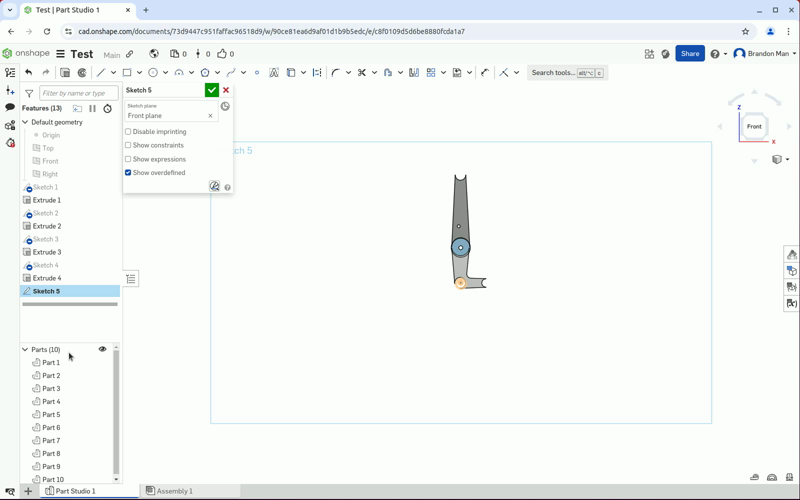
key(y)
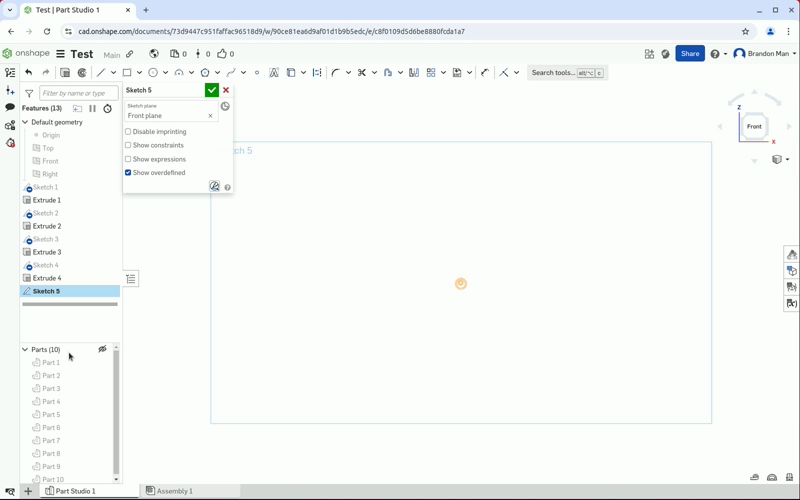
key(c)
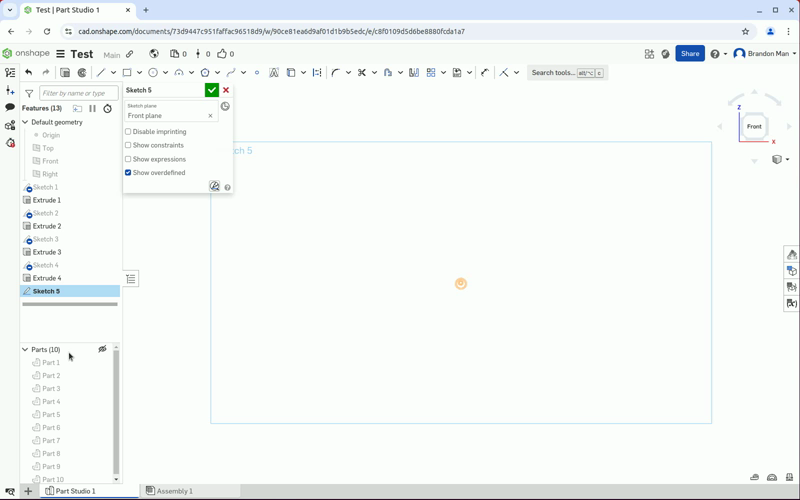
key_down(shift)
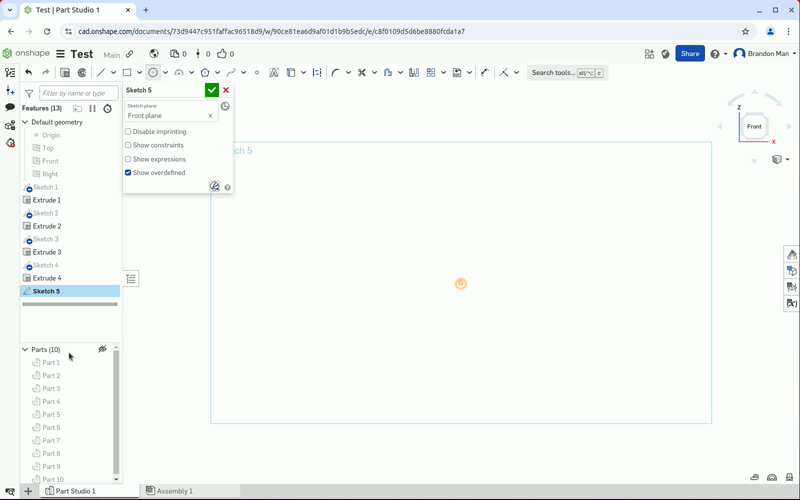
mouse_move(487, 282)
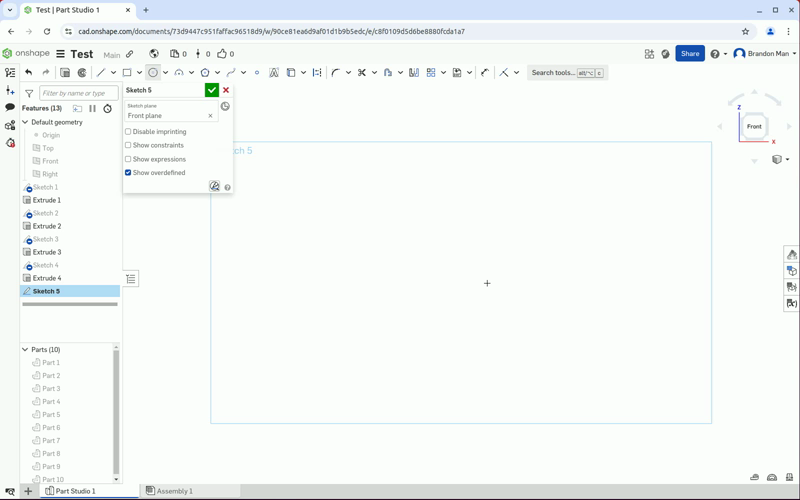
click(487, 282)
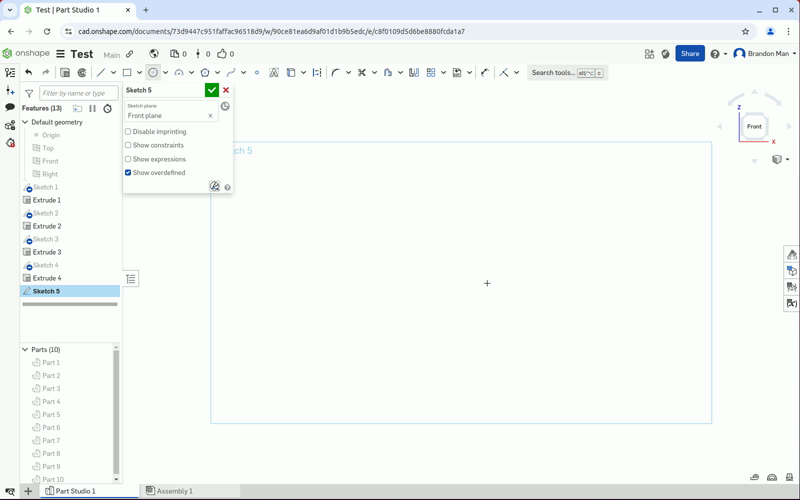
key_up(shift)
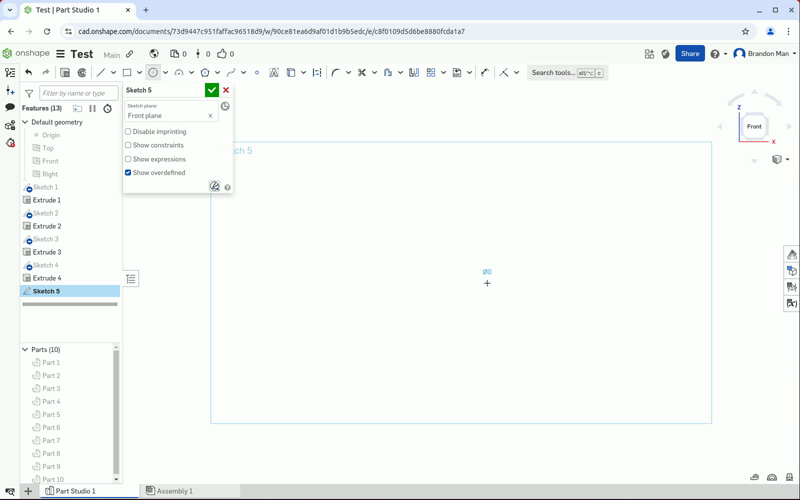
mouse_move(492, 282)
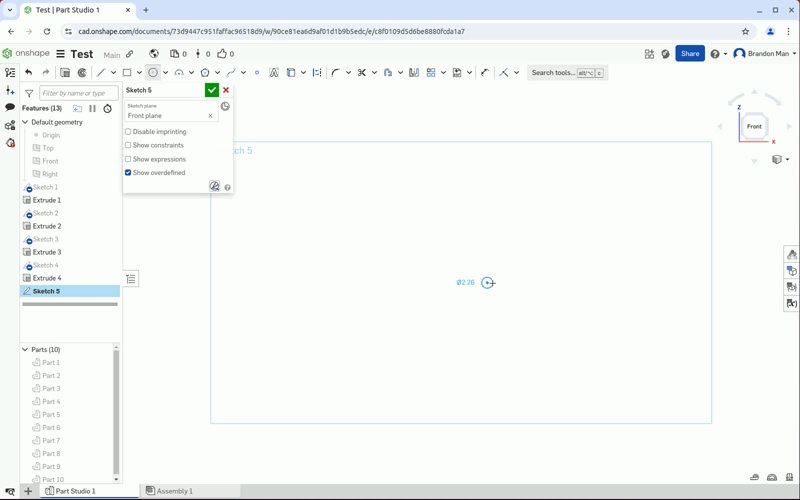
click(492, 282)
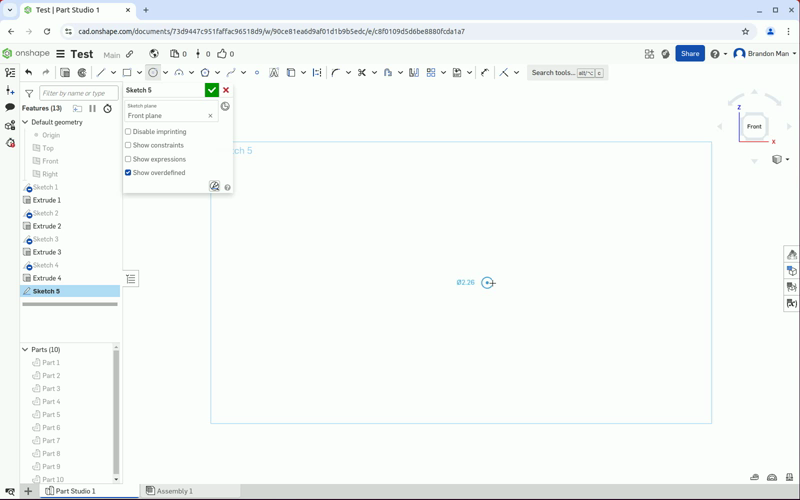
key(esc)
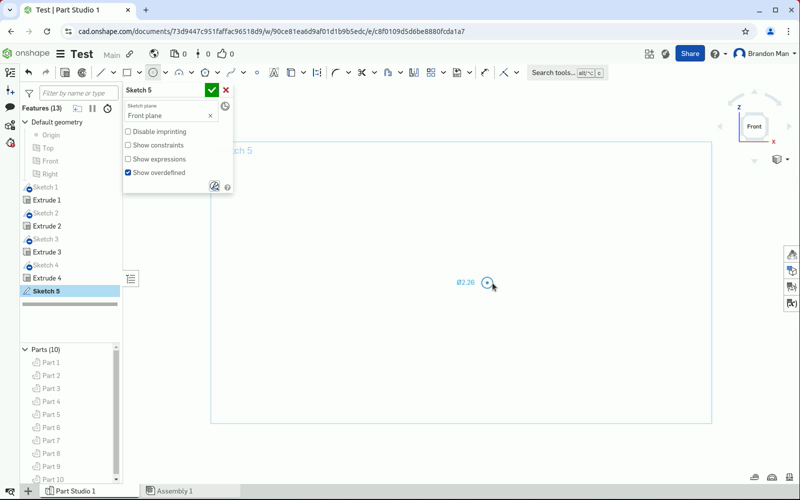
key(c)
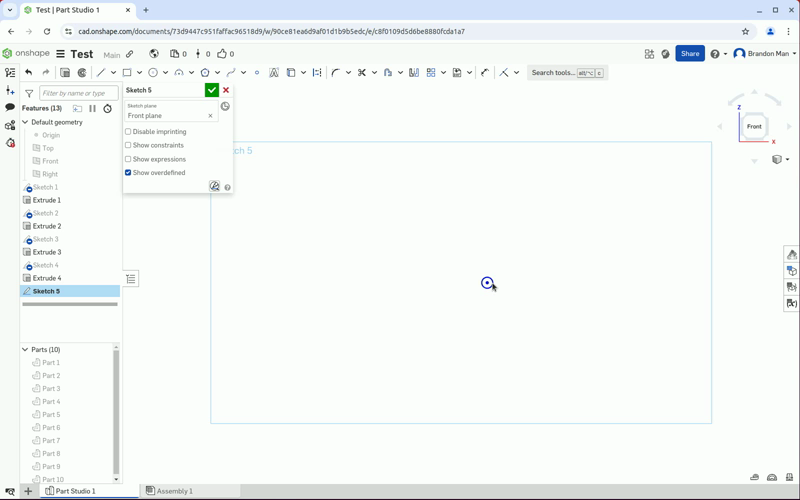
key_down(shift)
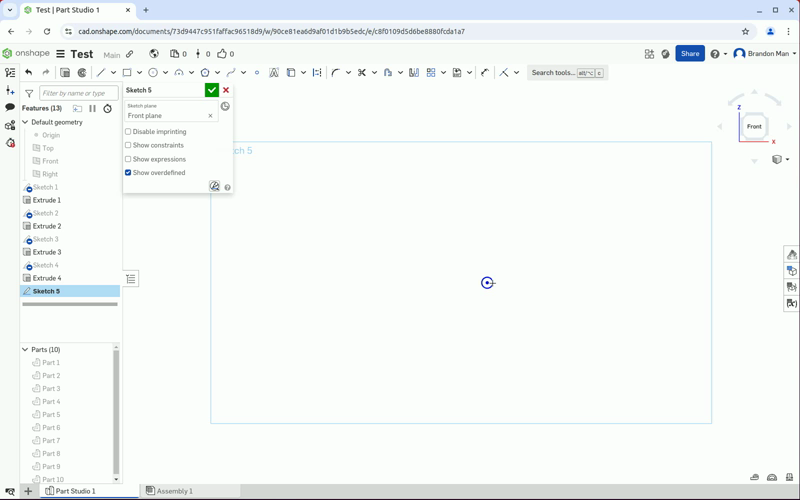
mouse_move(487, 282)
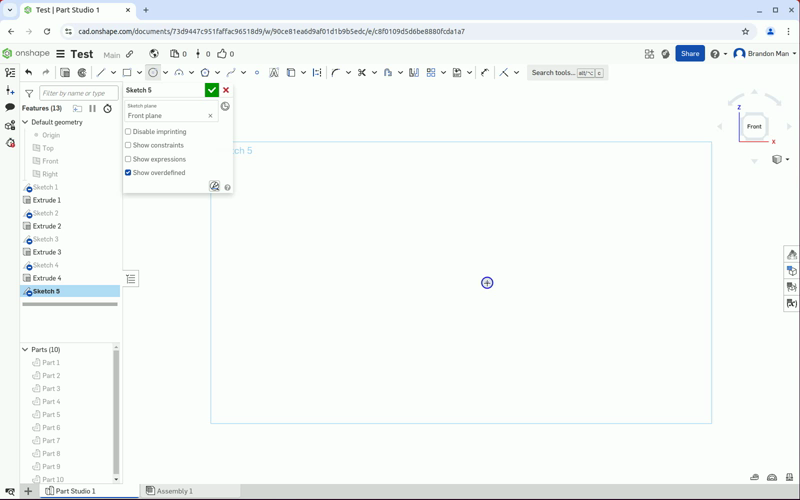
click(487, 282)
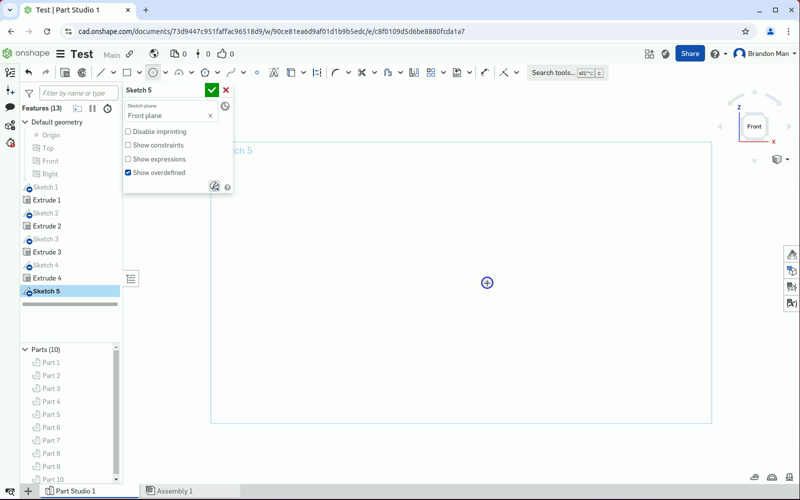
key_up(shift)
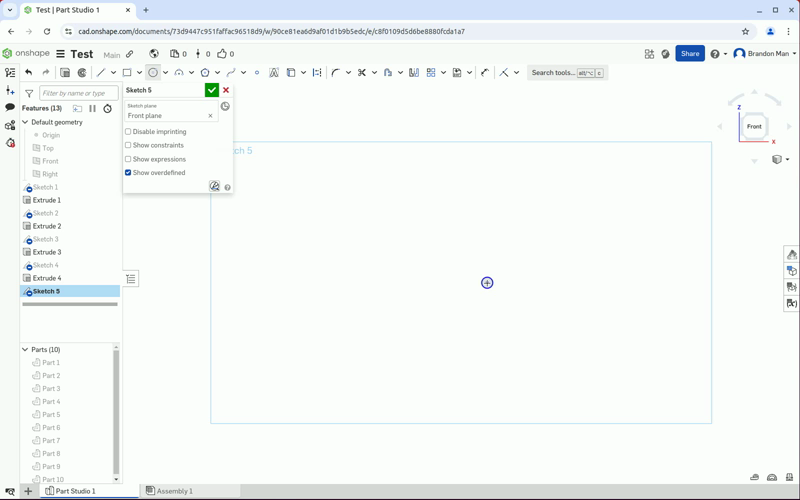
mouse_move(489, 282)
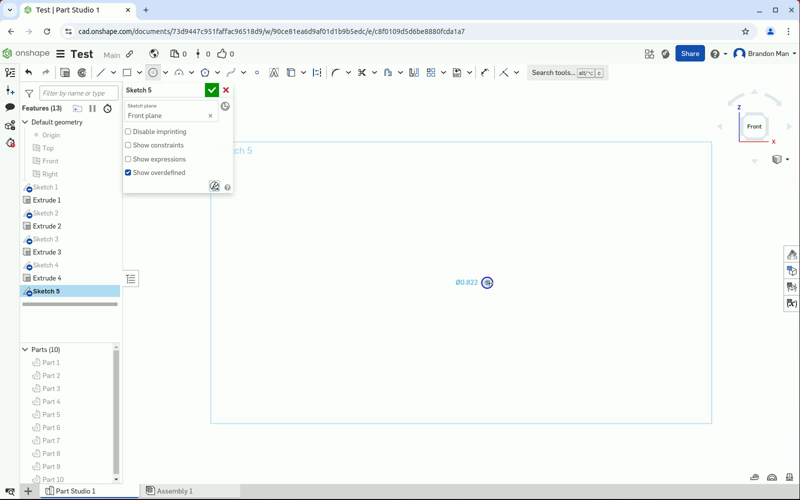
scroll(6)
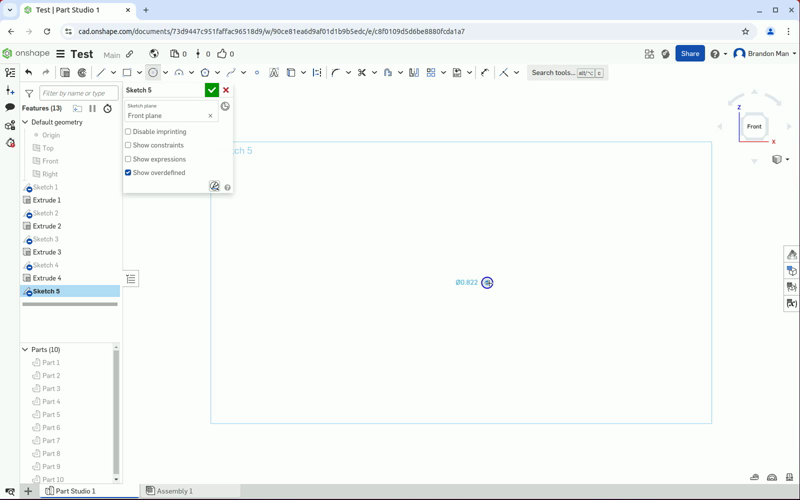
scroll(6)
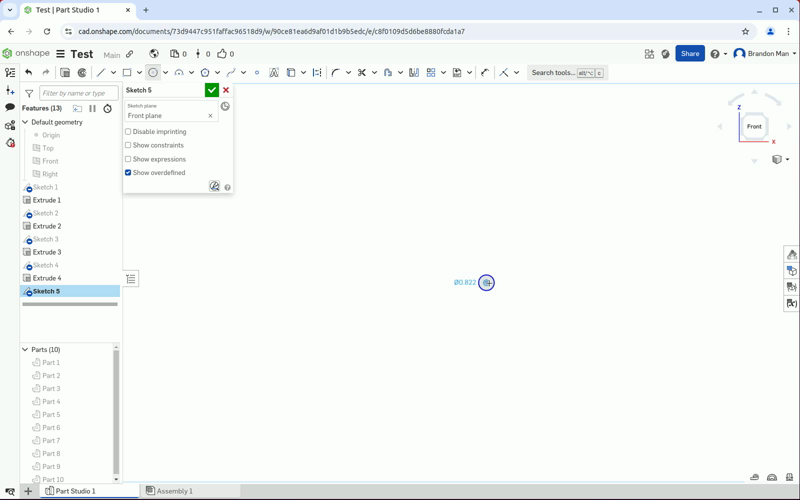
scroll(6)
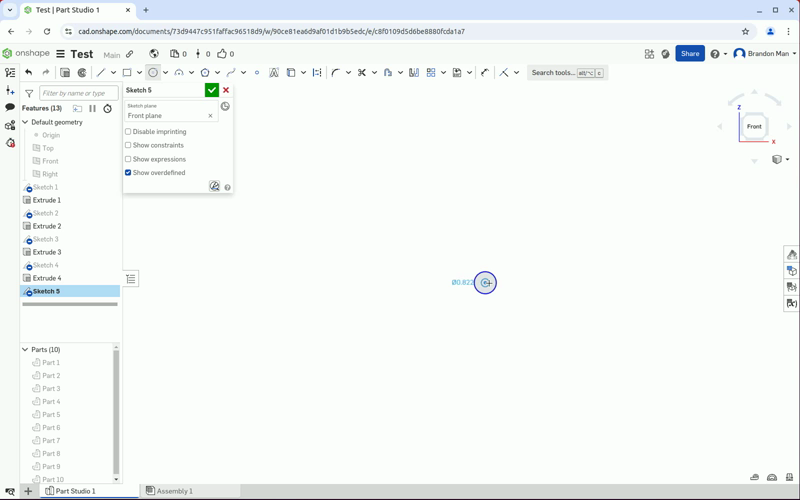
scroll(6)
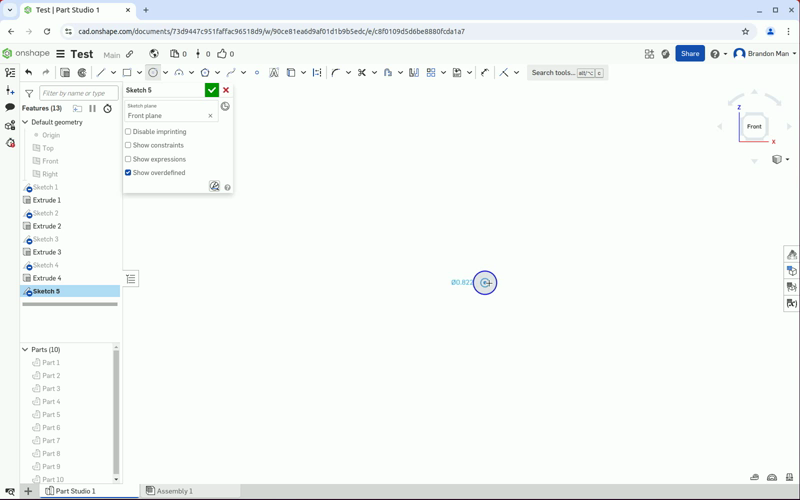
scroll(6)
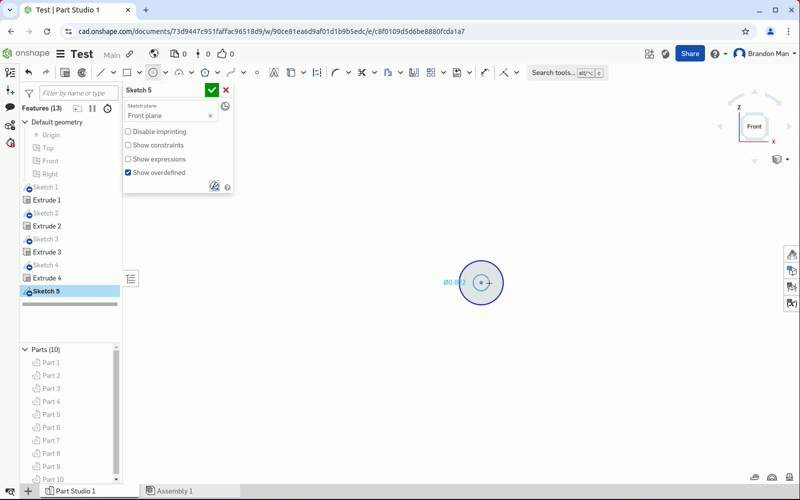
scroll(6)
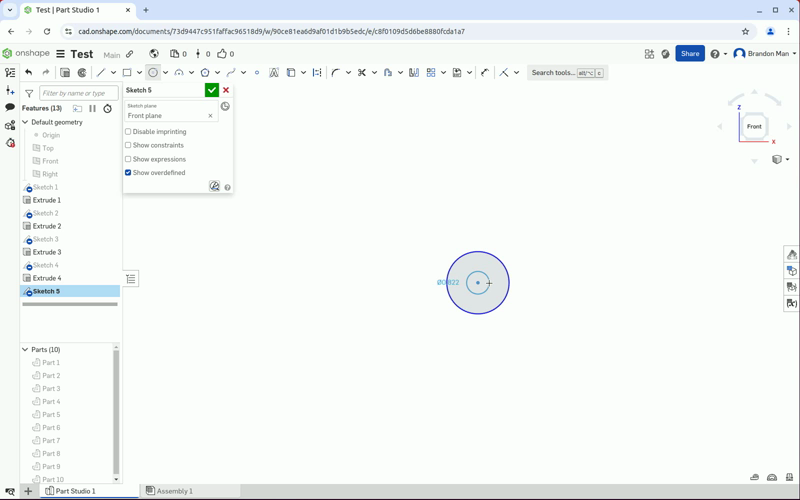
scroll(6)
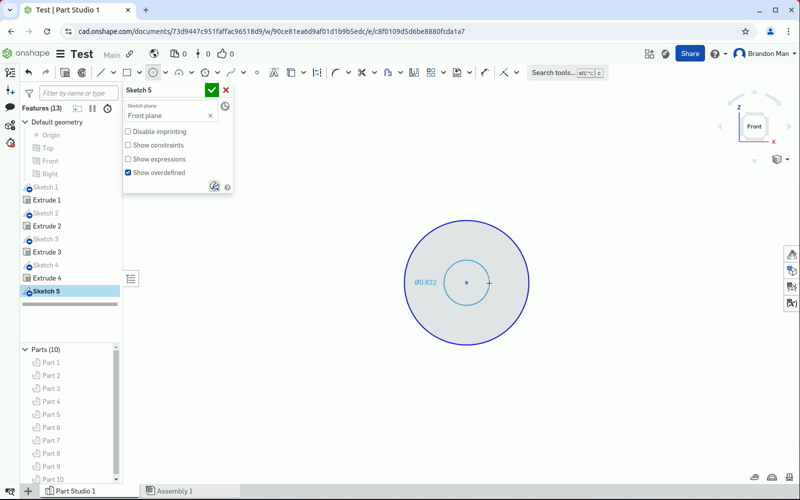
click(489, 282)
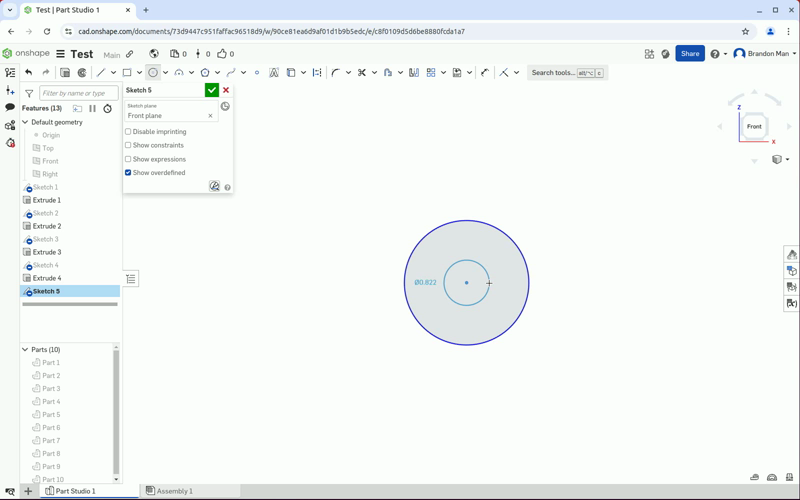
scroll(-6)
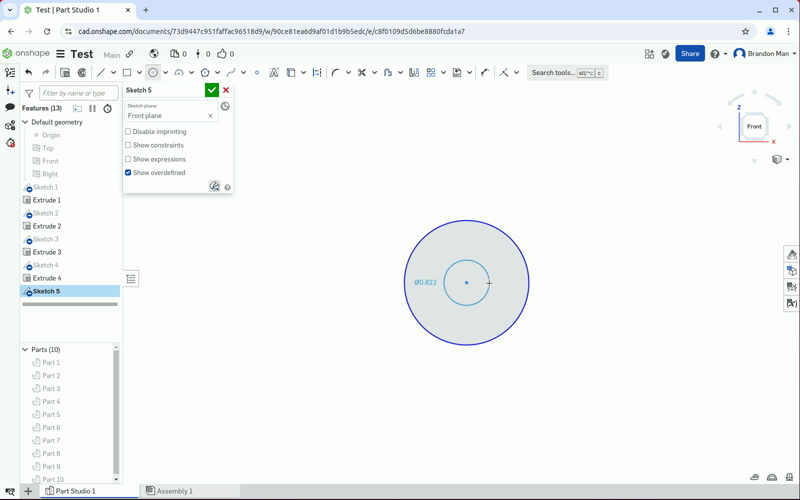
scroll(-6)
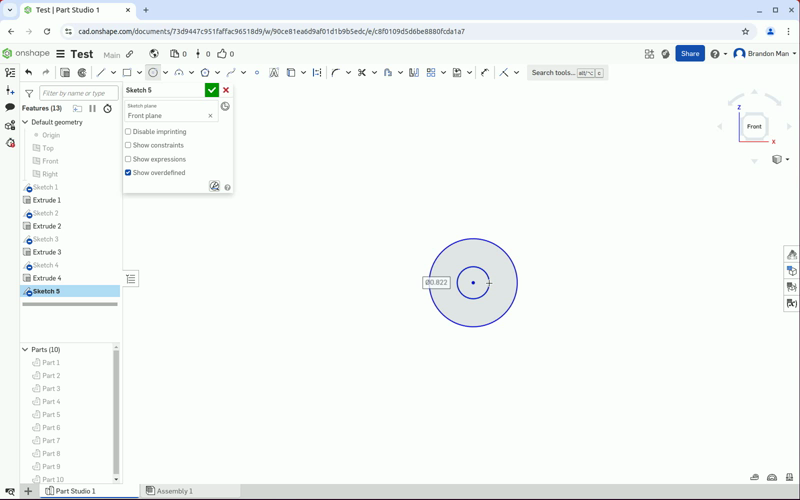
scroll(-6)
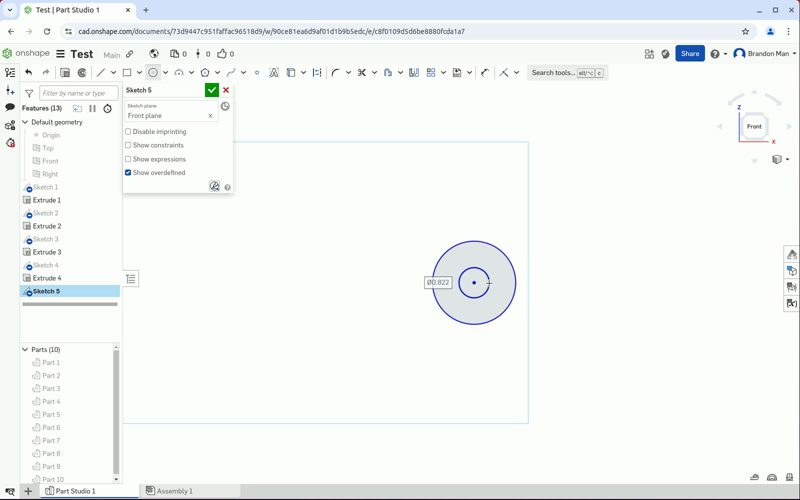
scroll(-6)
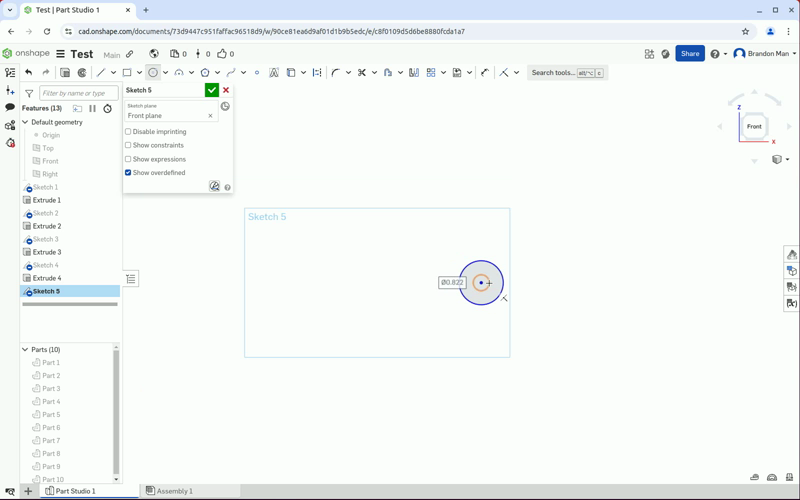
scroll(-6)
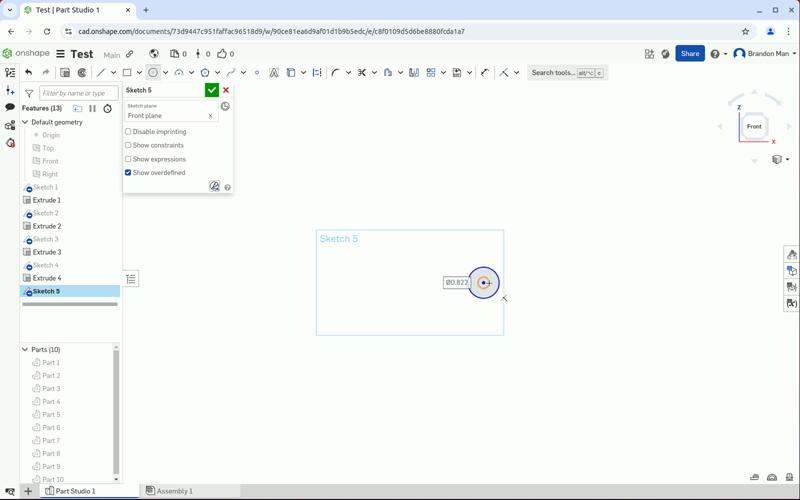
scroll(-6)
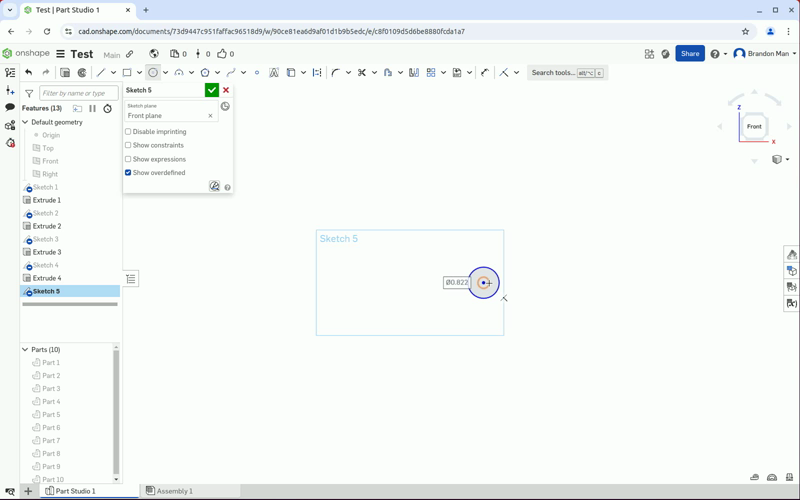
scroll(-6)
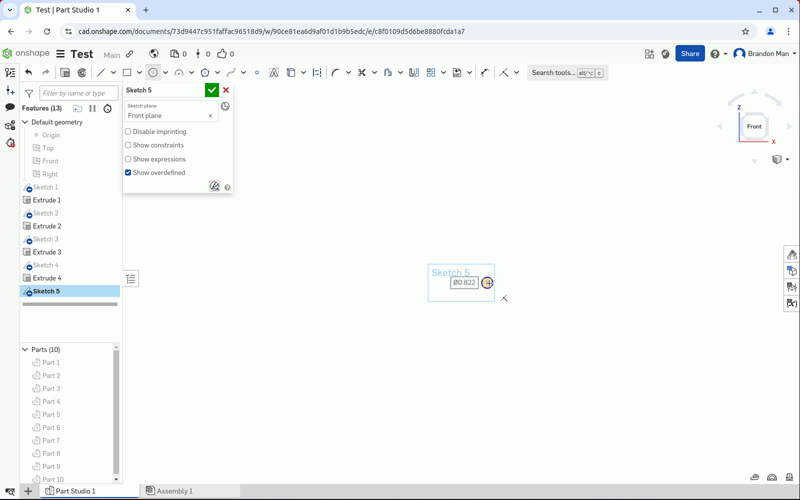
key(esc)
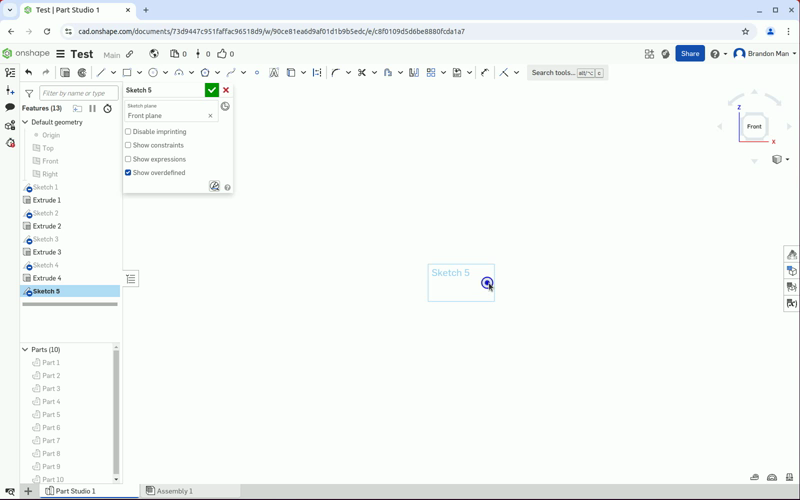
mouse_move(489, 280)
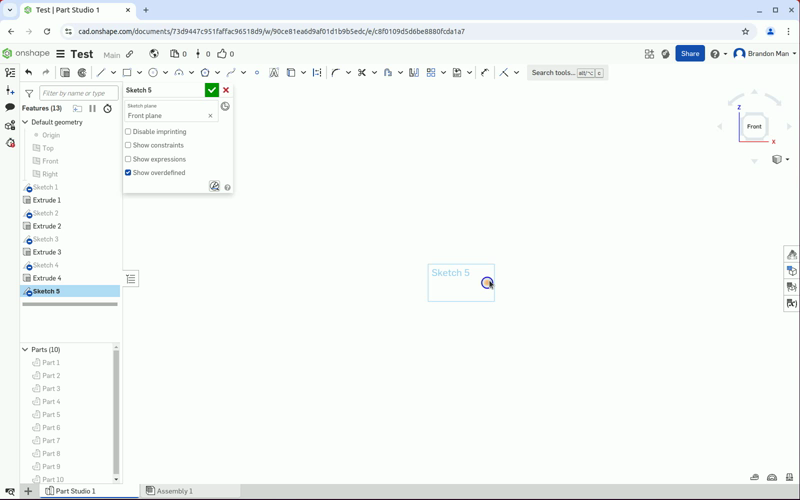
scroll(6)
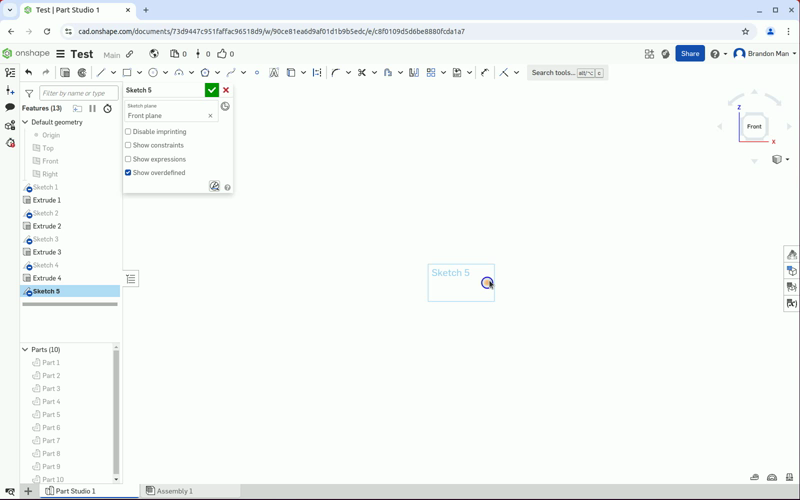
scroll(6)
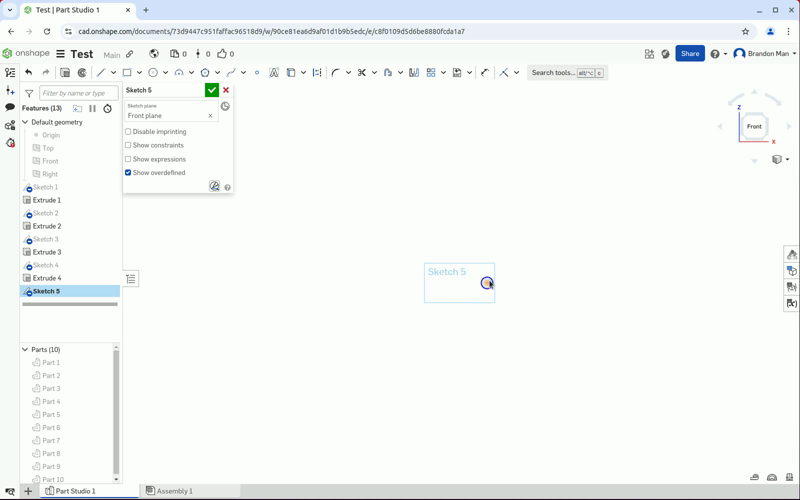
scroll(6)
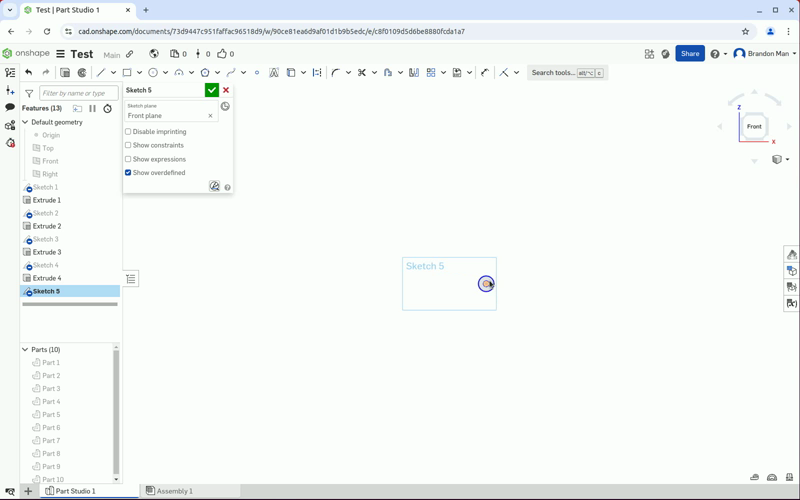
scroll(6)
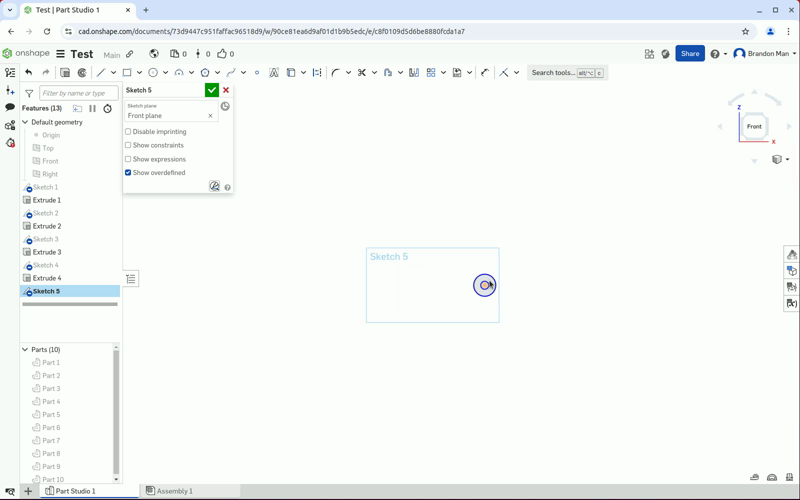
scroll(6)
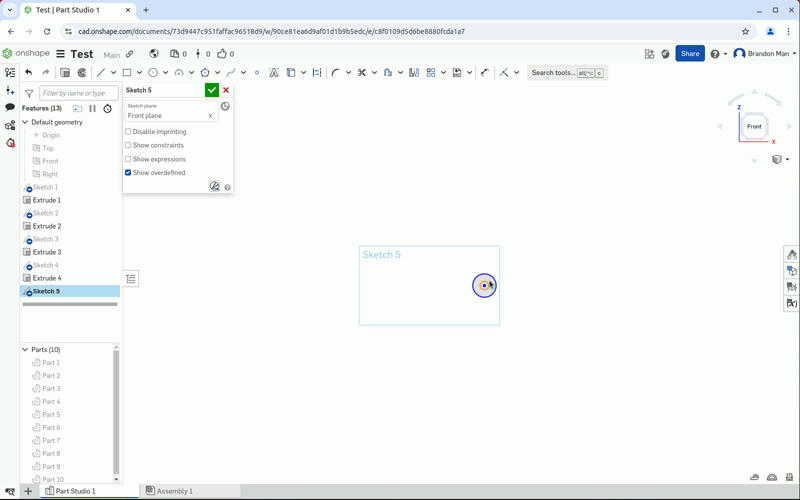
scroll(6)
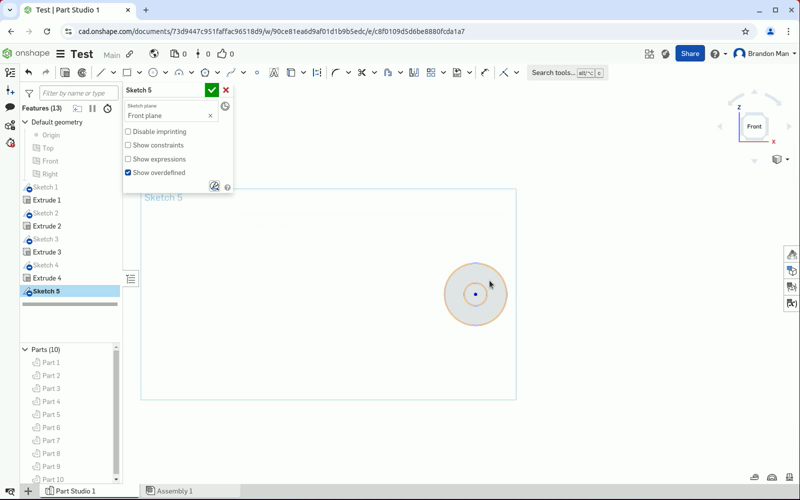
scroll(6)
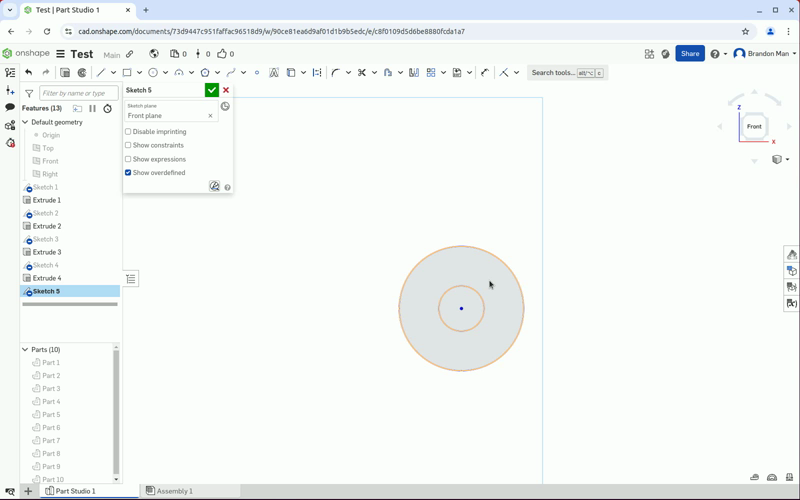
click(489, 280)
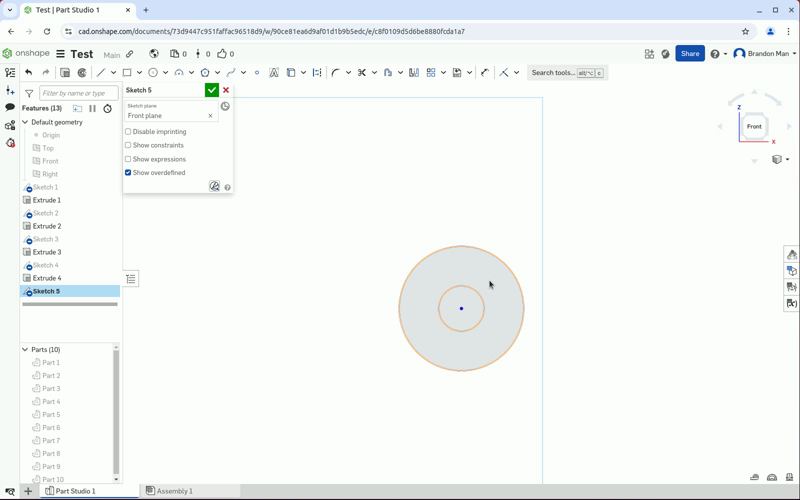
scroll(-6)
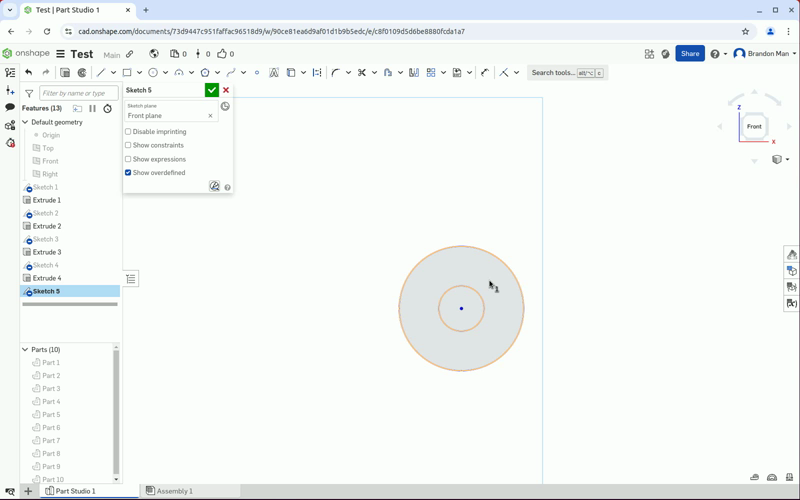
scroll(-6)
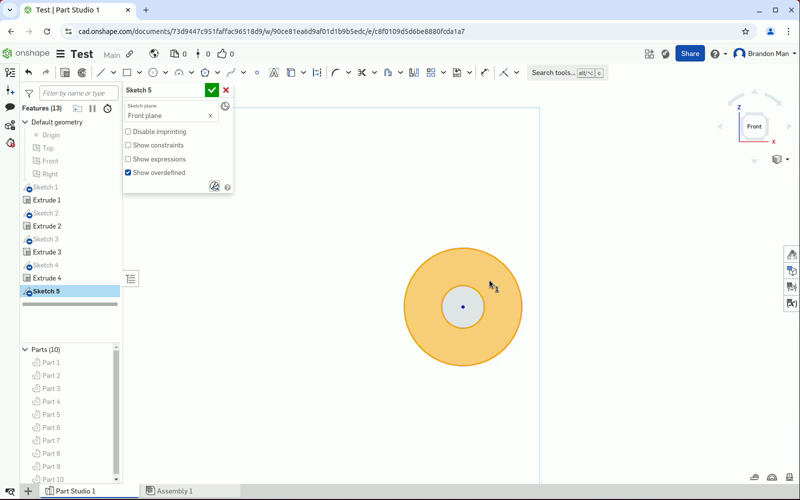
scroll(-6)
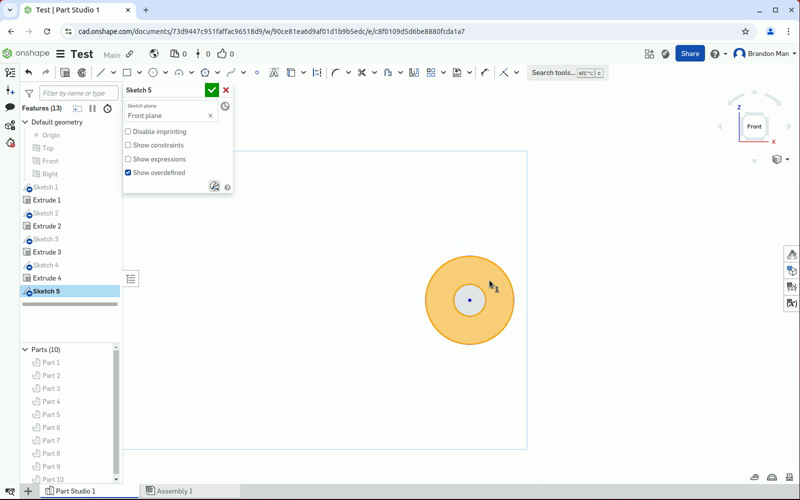
scroll(-6)
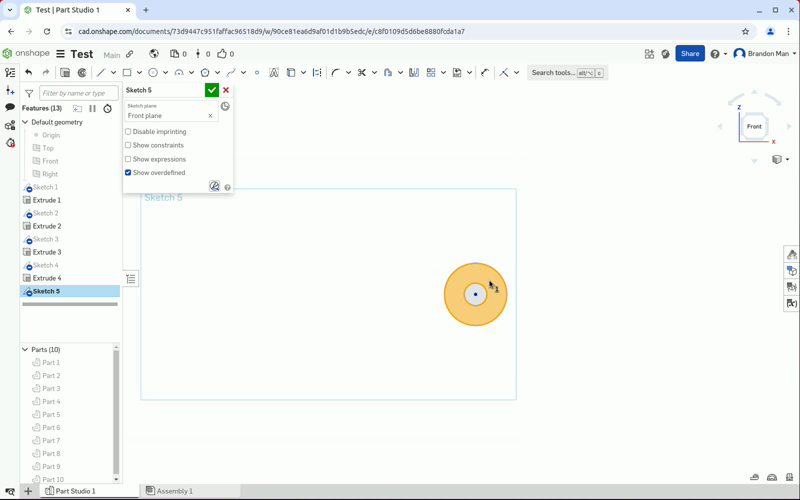
scroll(-6)
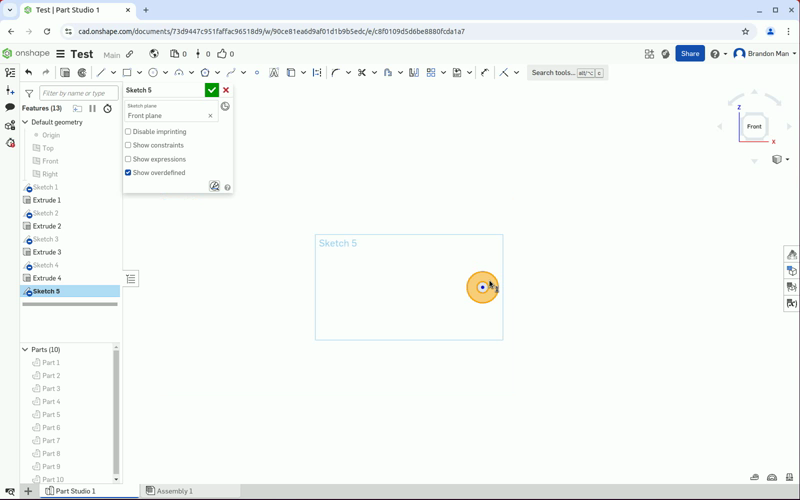
scroll(-6)
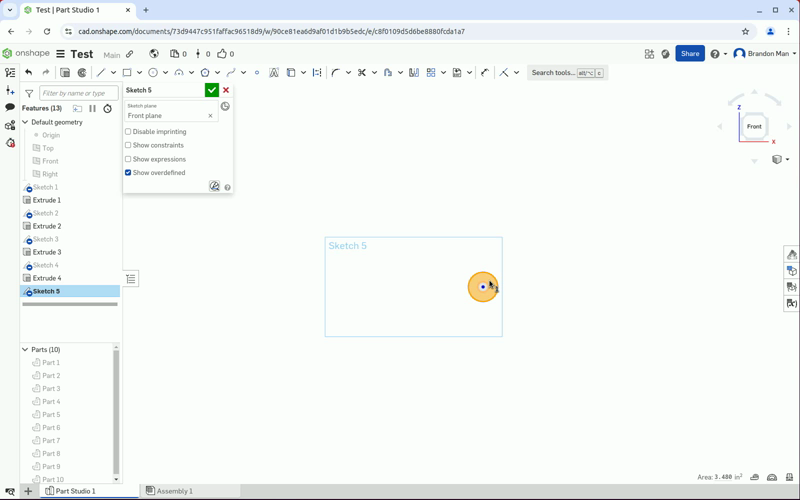
scroll(-6)
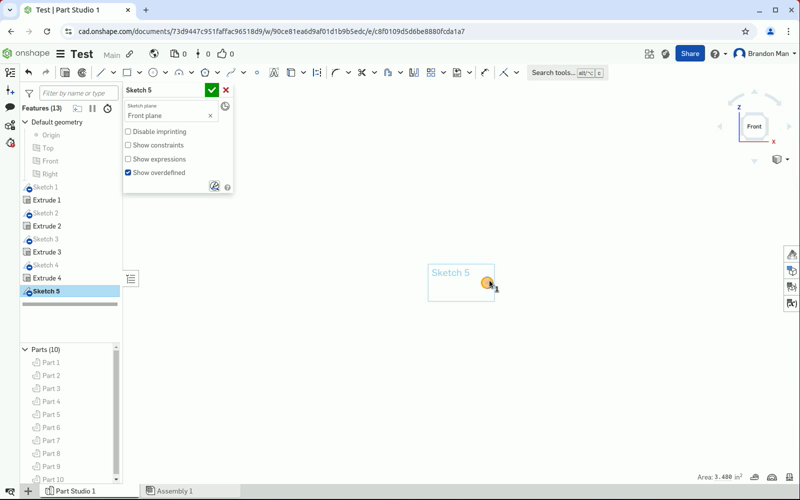
mouse_move(69, 352)
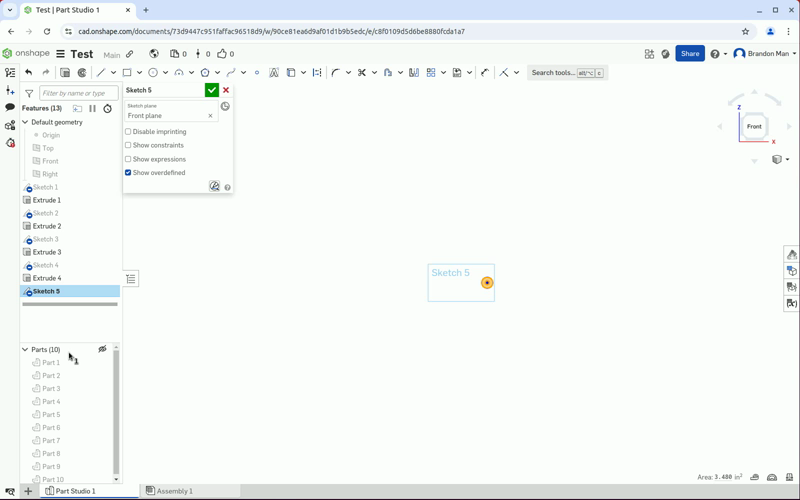
key(shift+y)
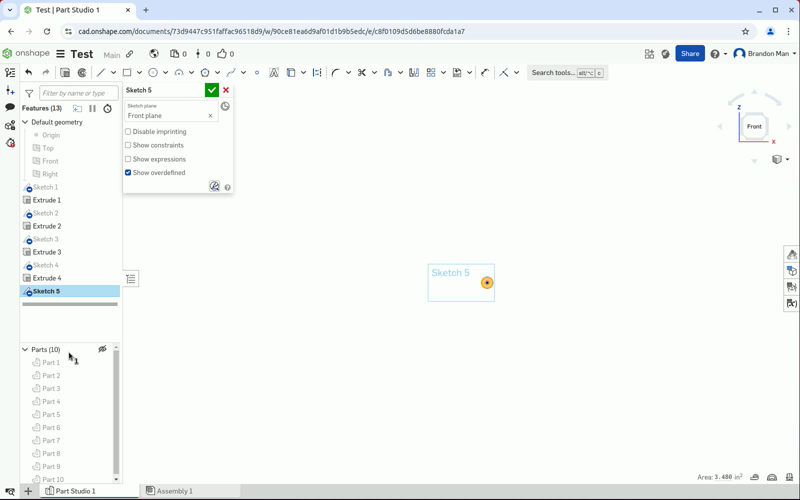
key(shift+e)
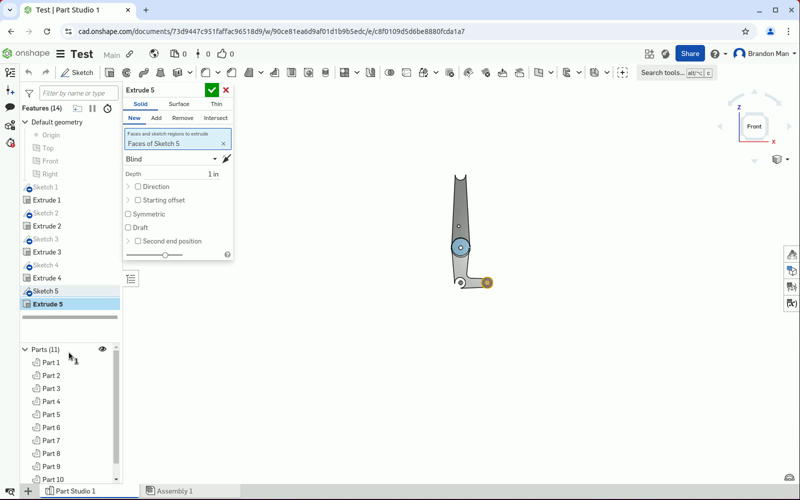
mouse_move(143, 106)
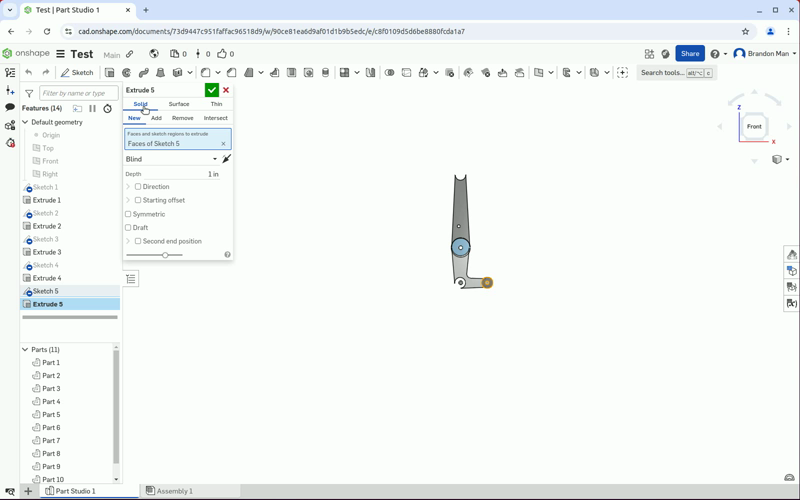
click(143, 106)
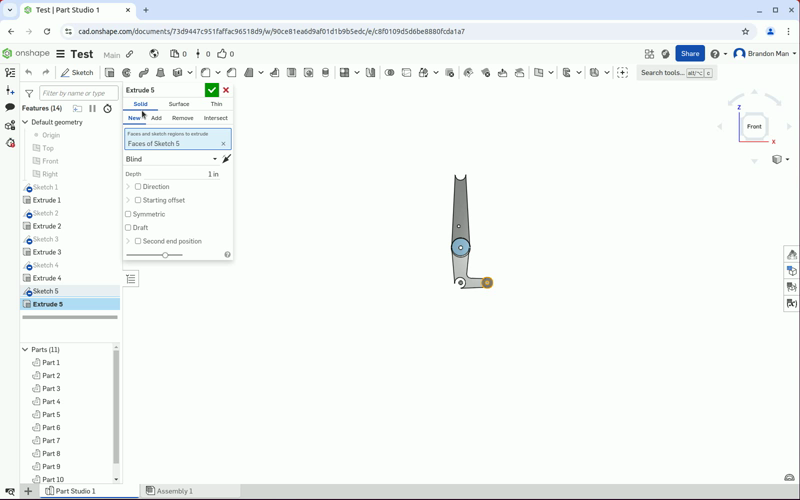
mouse_move(137, 120)
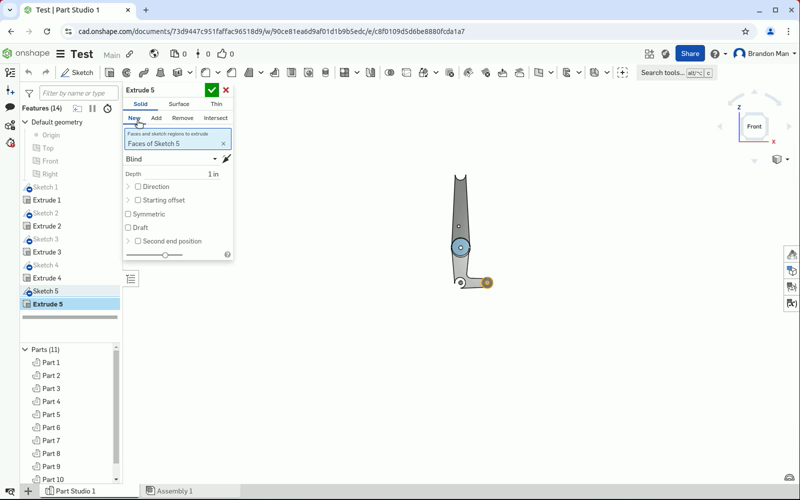
click(137, 120)
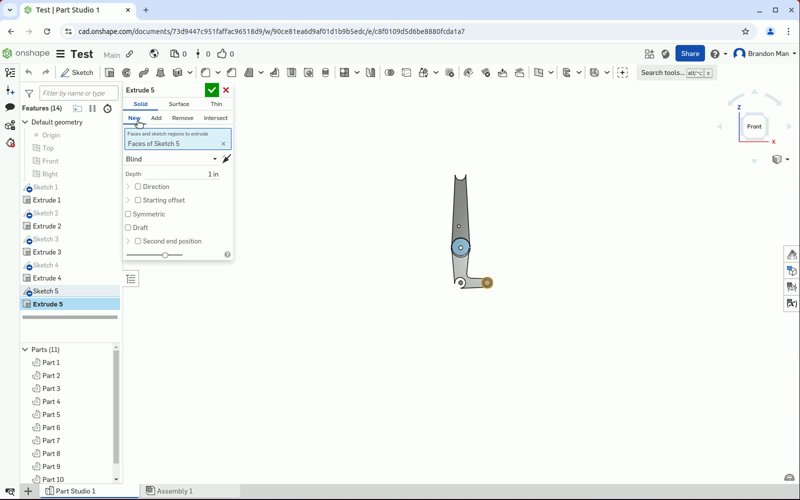
key(tab, 4)
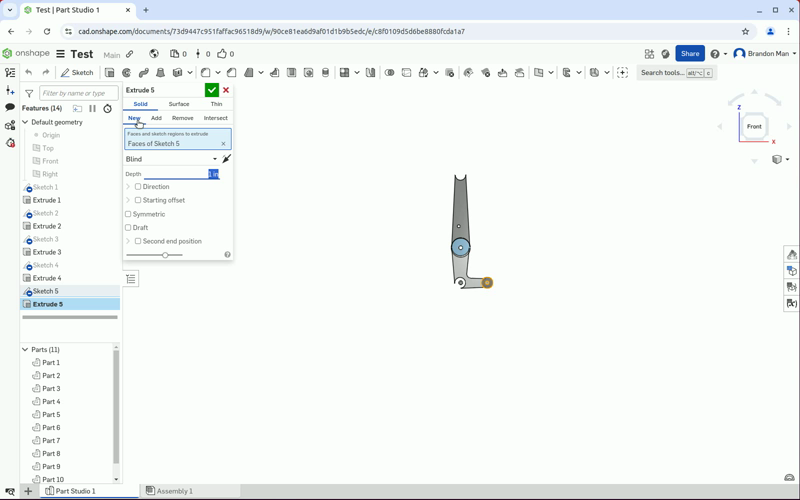
text(0.241)
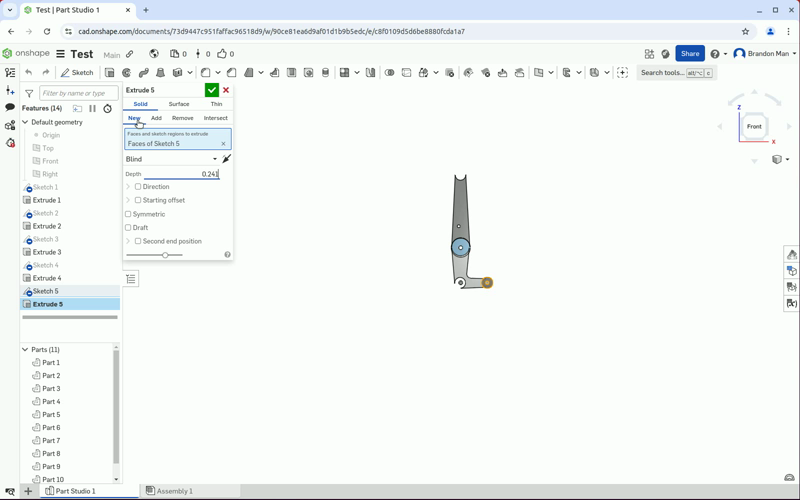
key(enter)
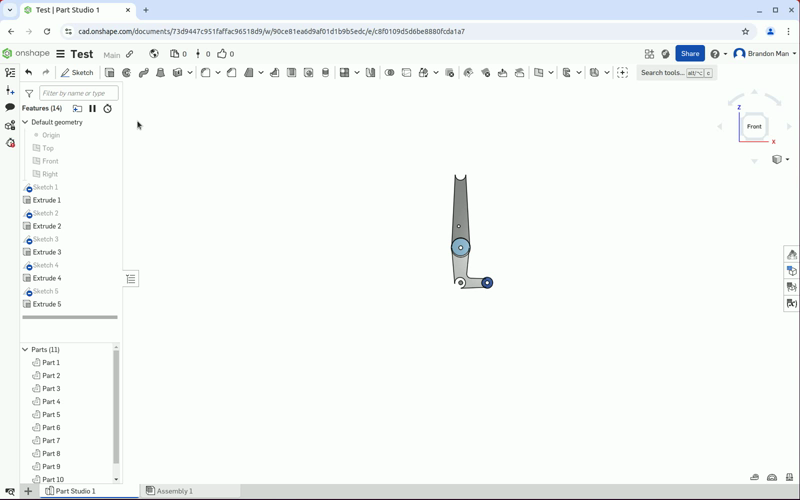
key(shift+h)
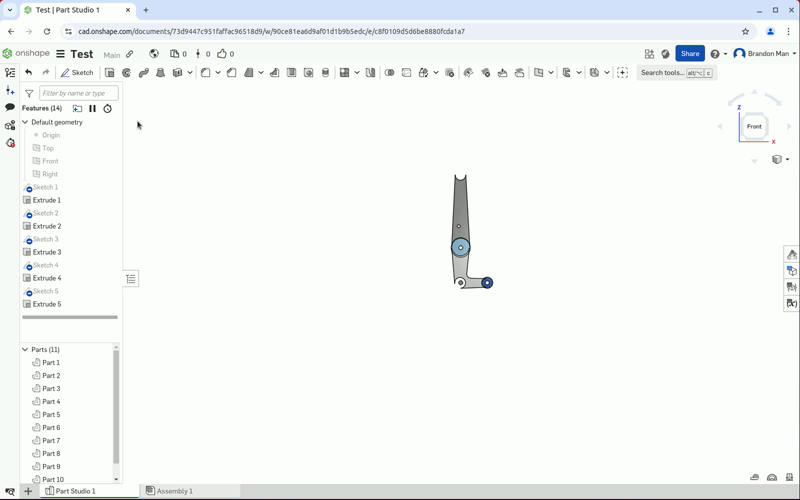
key(shift+h)
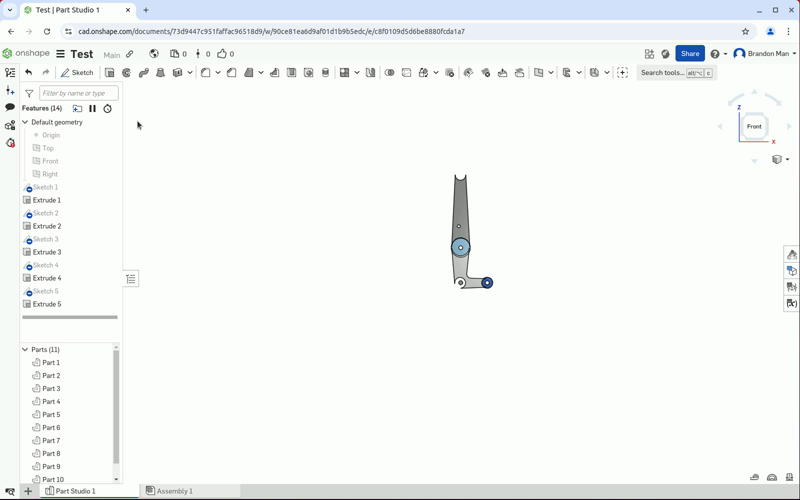
mouse_move(73, 189)
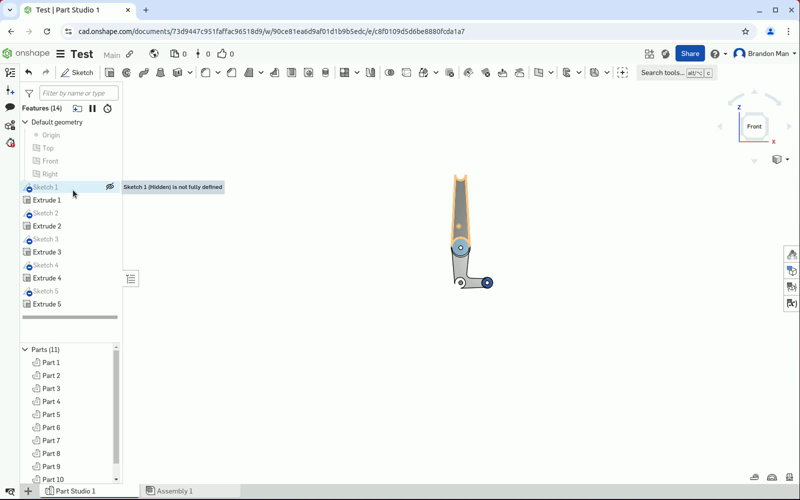
click(73, 189)
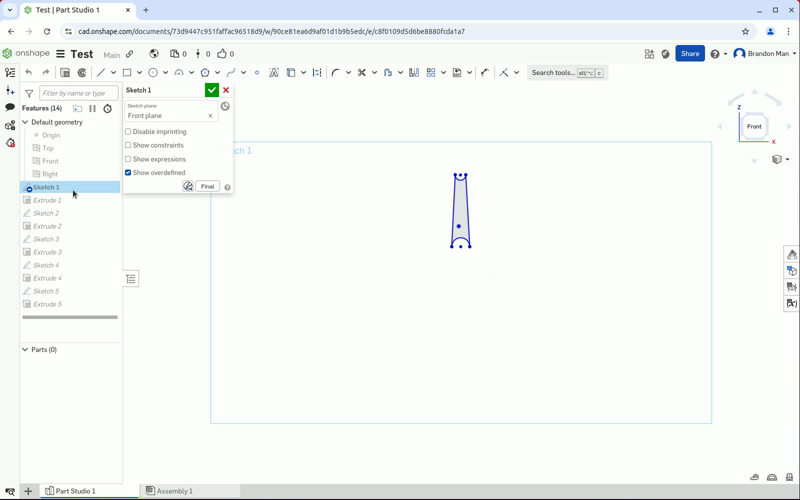
mouse_move(229, 92)
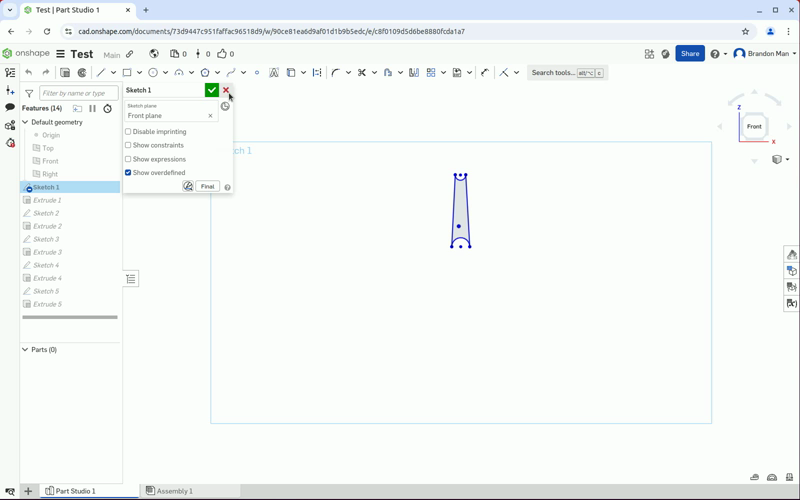
click(229, 92)
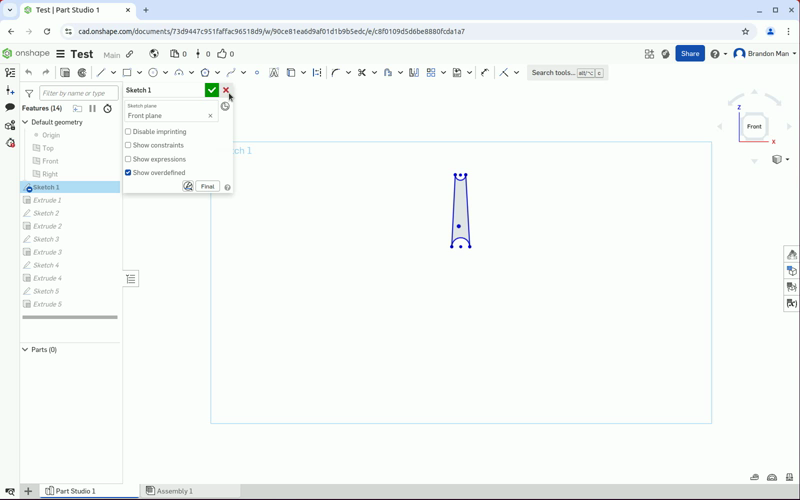
key(shift+s)
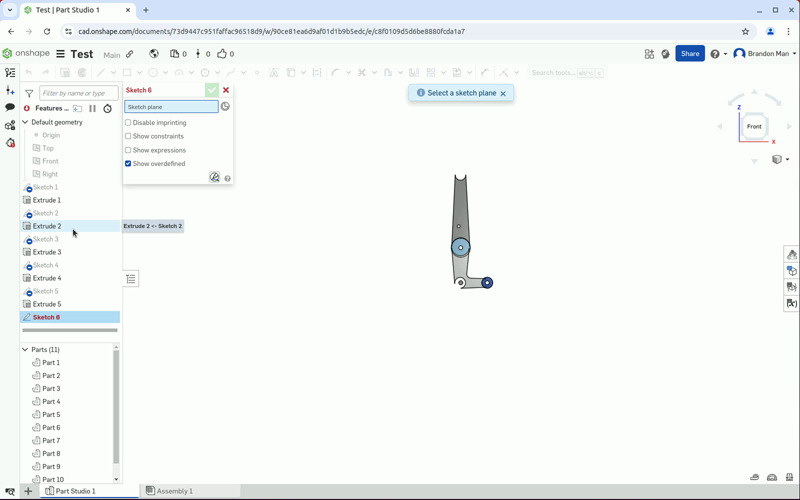
scroll(3)
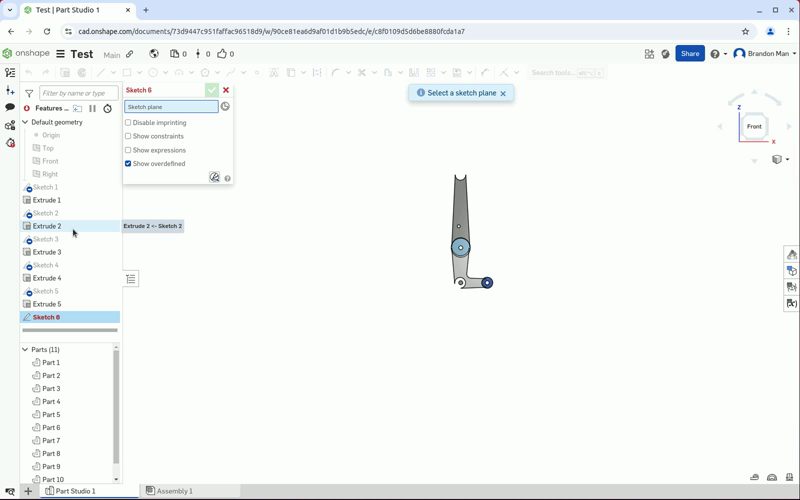
mouse_move(73, 163)
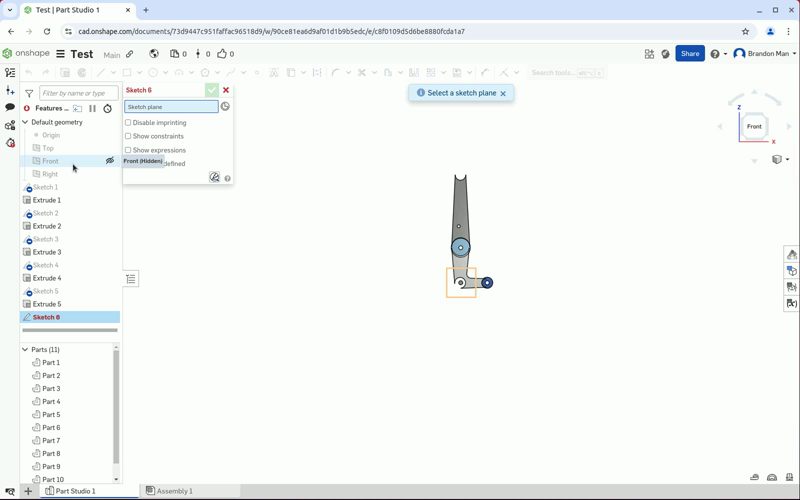
click(73, 163)
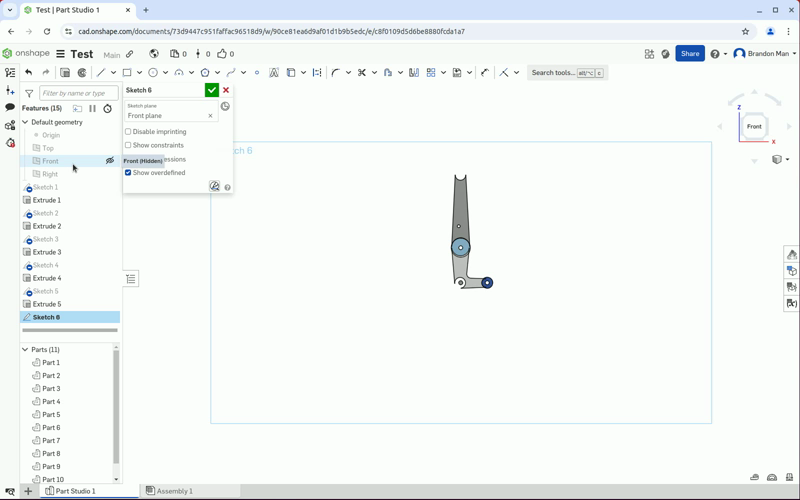
mouse_move(69, 352)
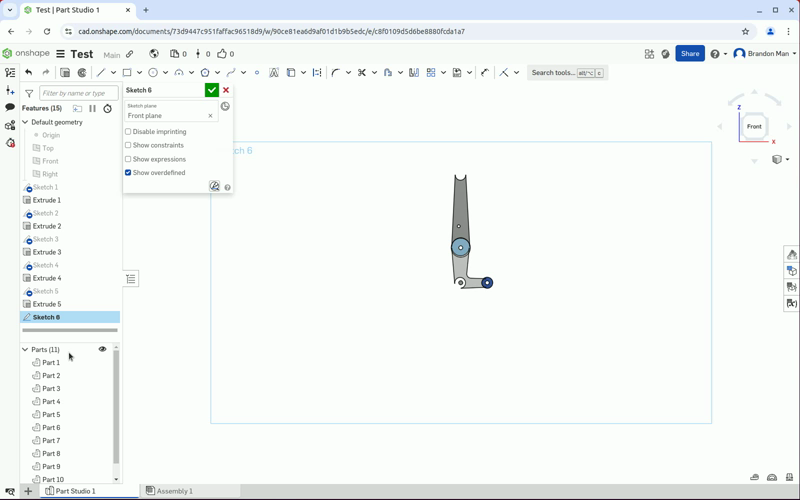
key(y)
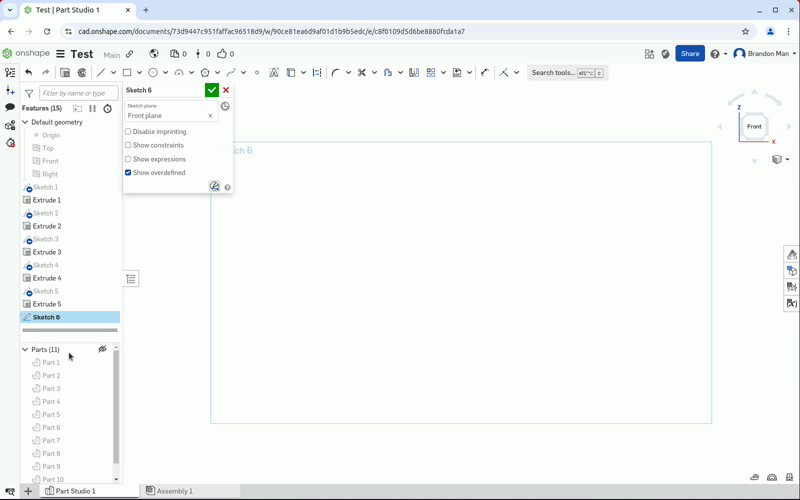
key(c)
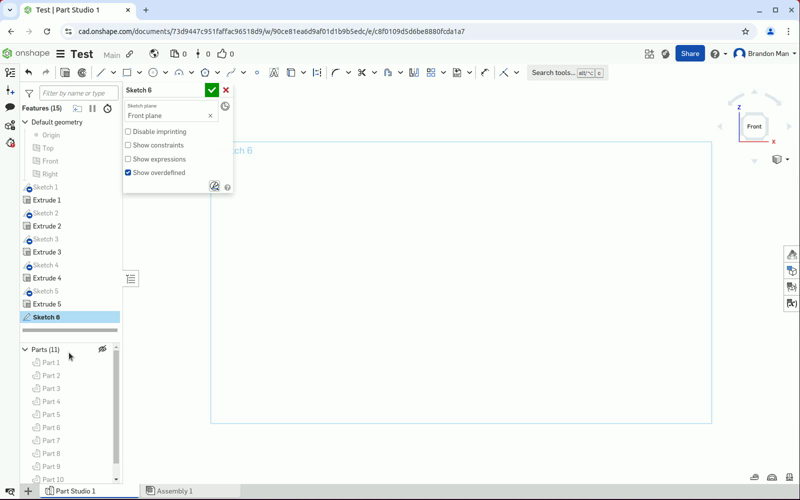
key_down(shift)
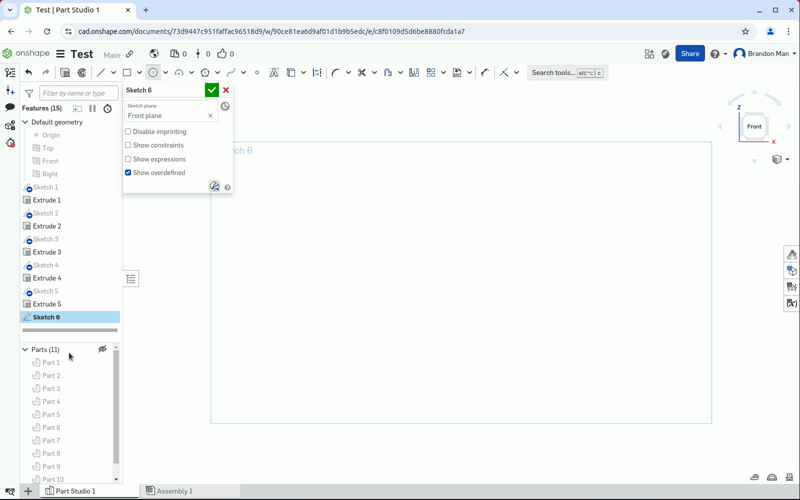
mouse_move(460, 176)
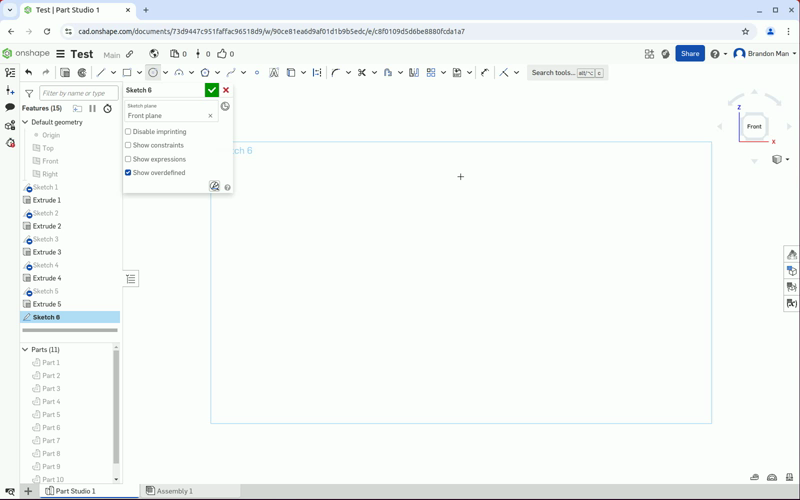
click(460, 176)
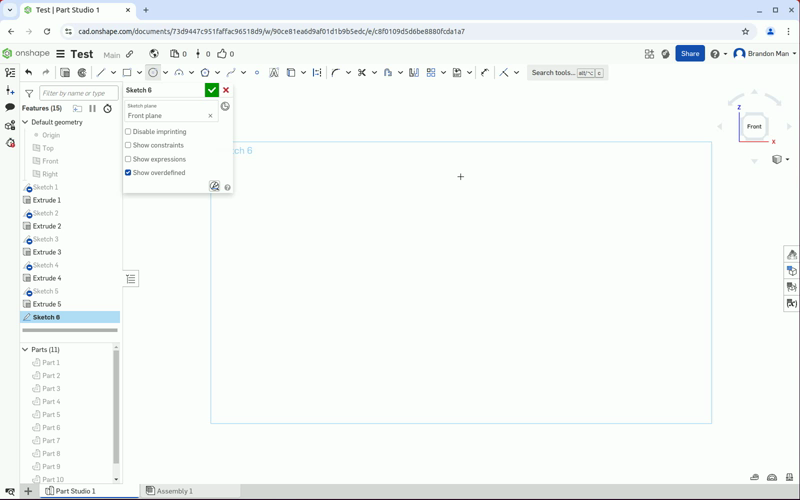
key_up(shift)
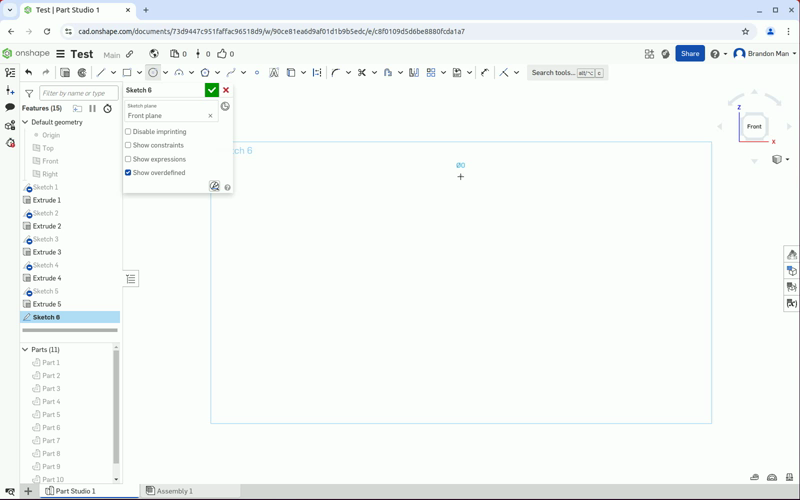
mouse_move(466, 176)
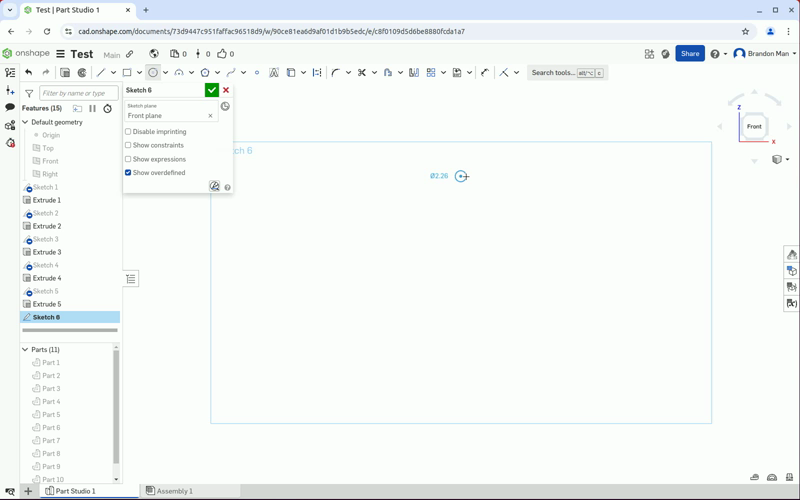
click(466, 176)
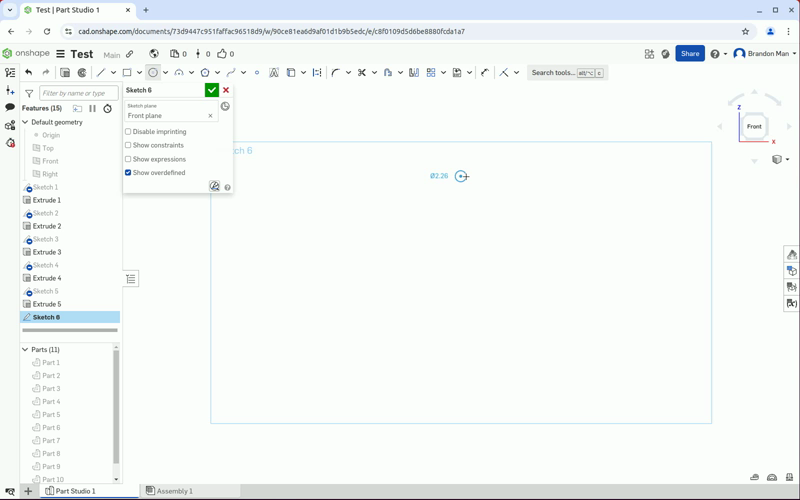
key(esc)
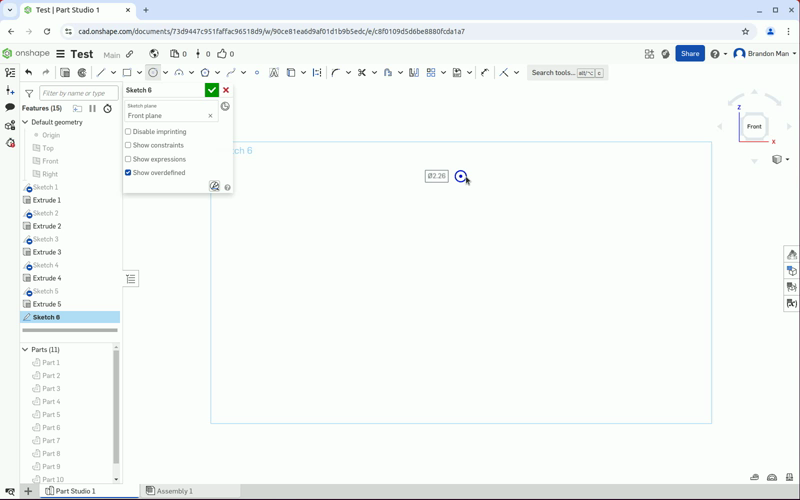
key(c)
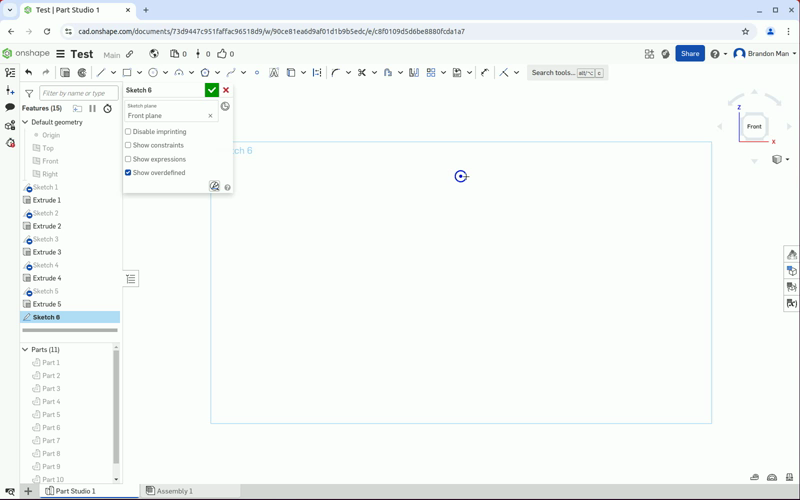
key_down(shift)
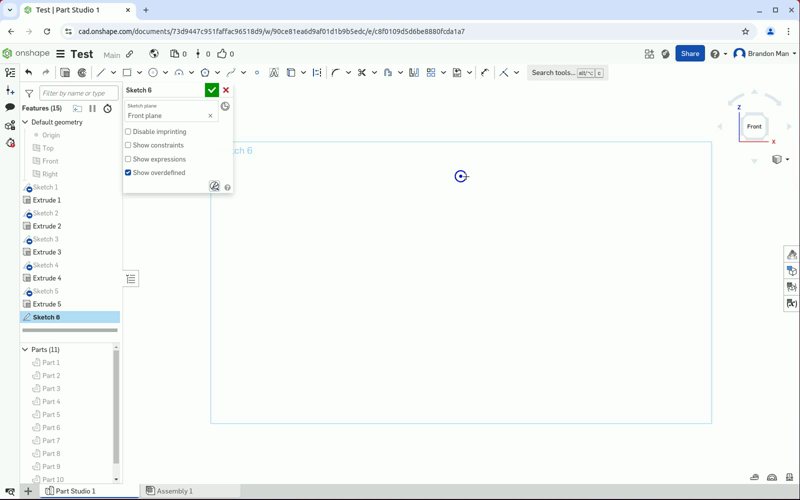
mouse_move(460, 176)
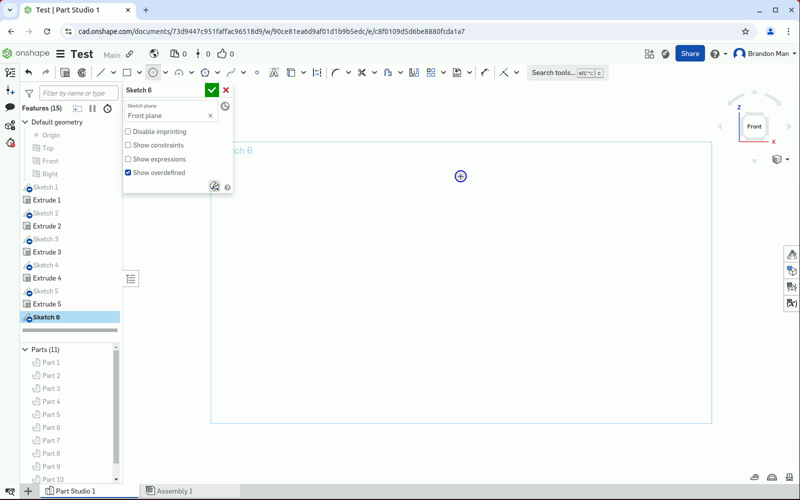
click(460, 176)
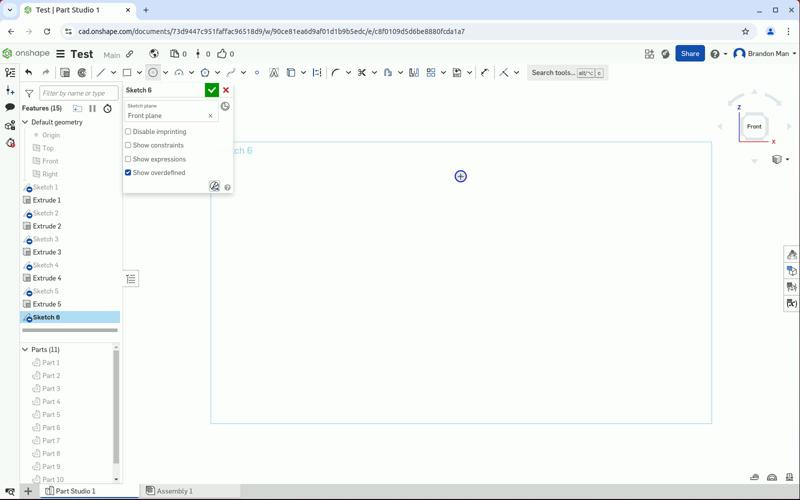
key_up(shift)
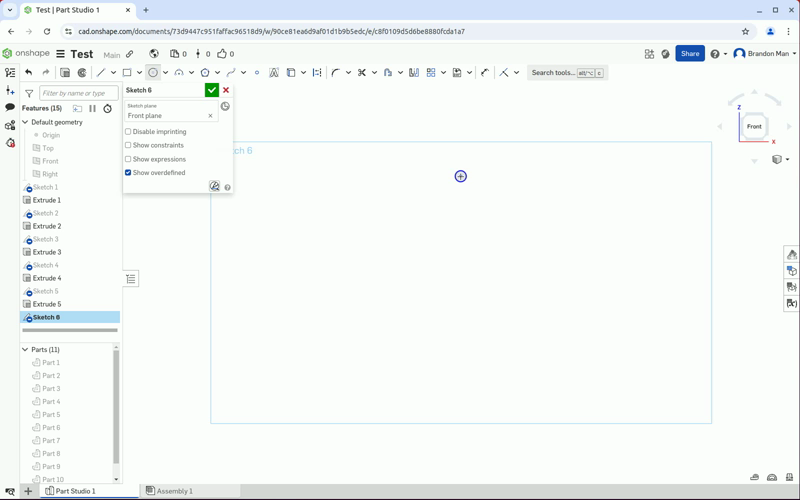
mouse_move(462, 176)
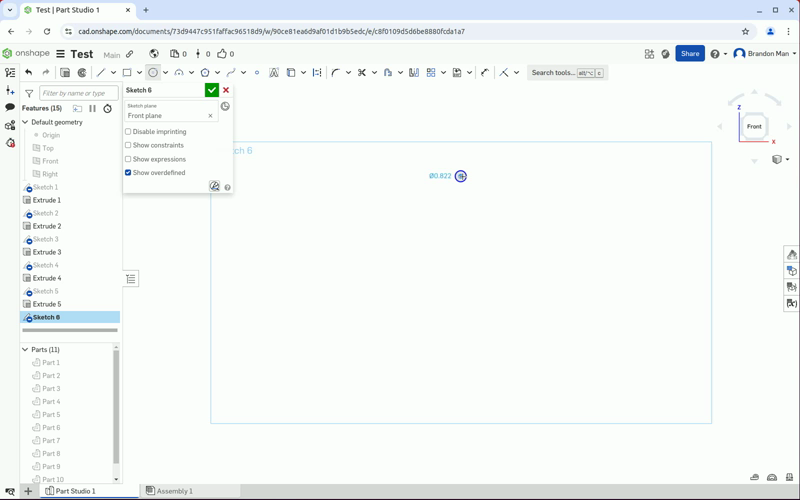
scroll(6)
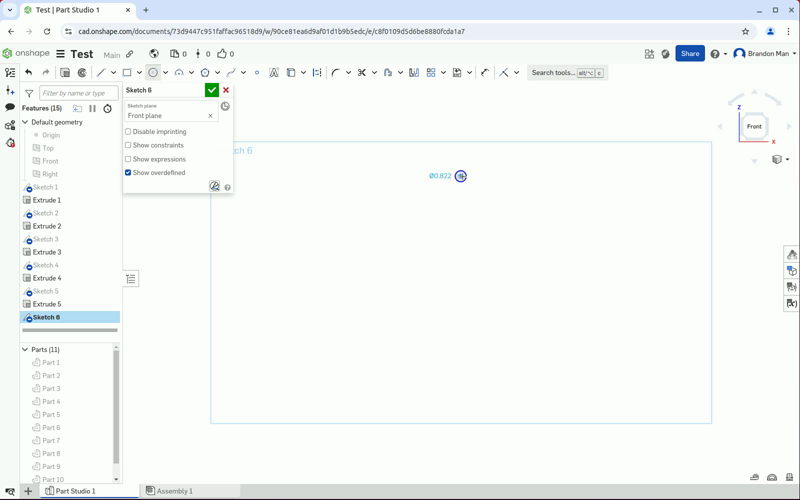
scroll(6)
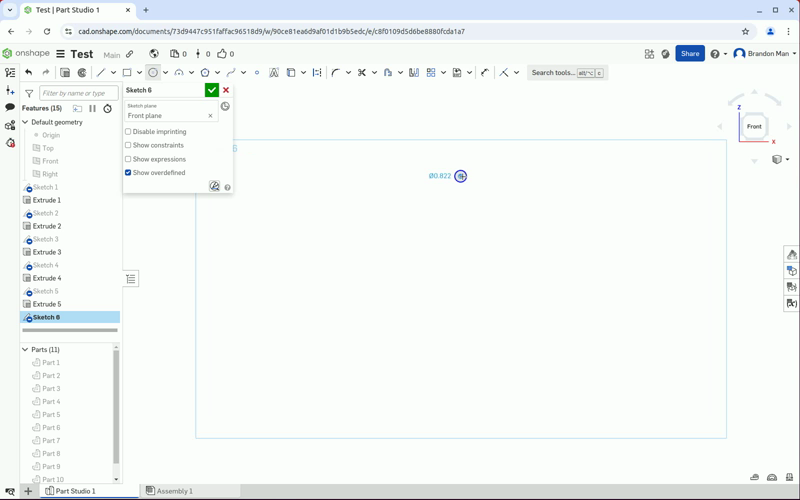
scroll(6)
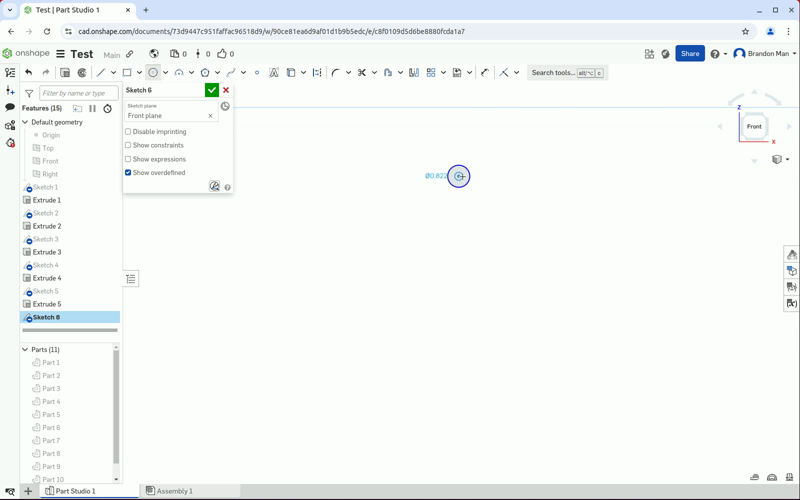
scroll(6)
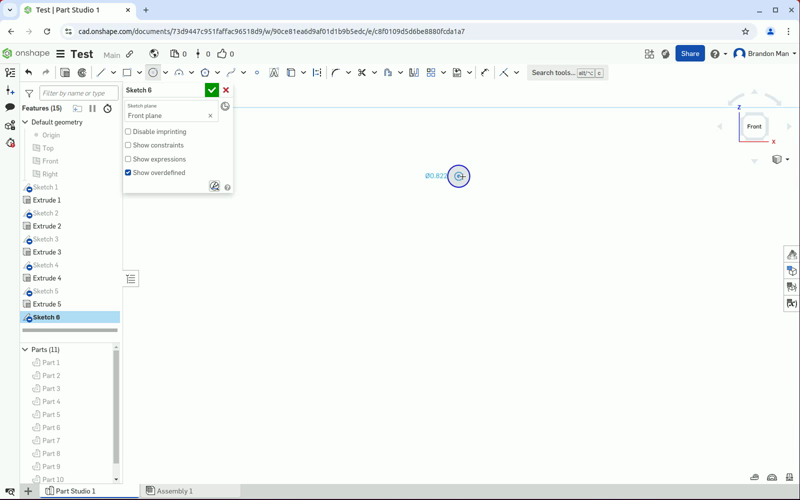
scroll(6)
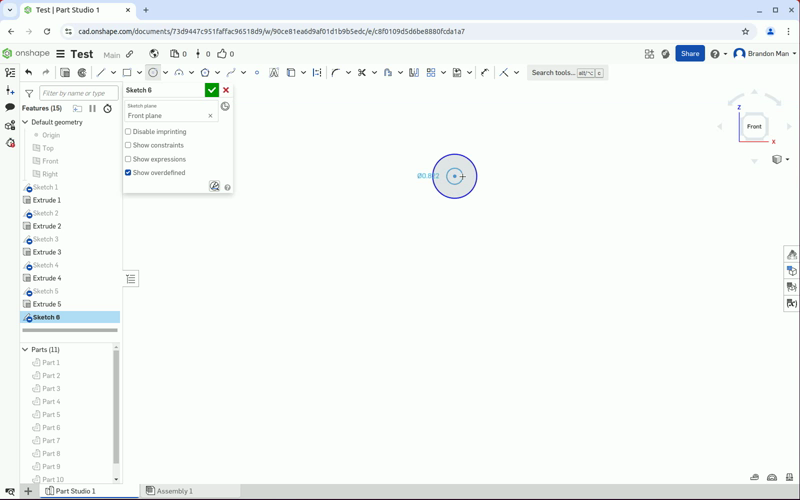
scroll(6)
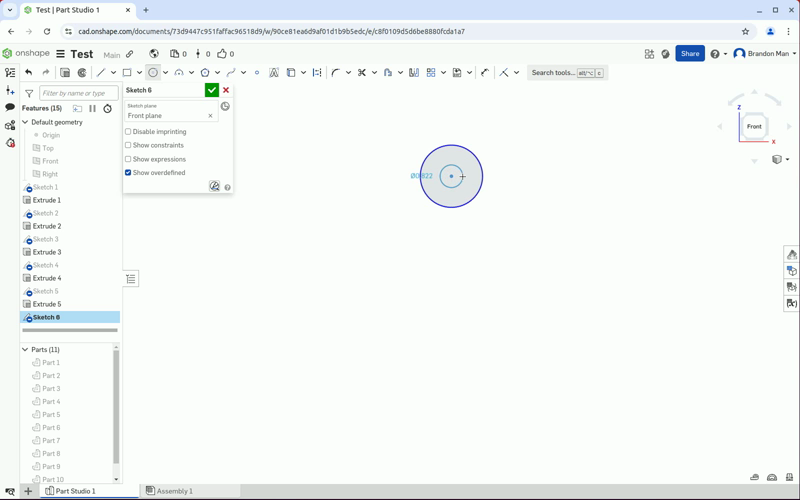
scroll(6)
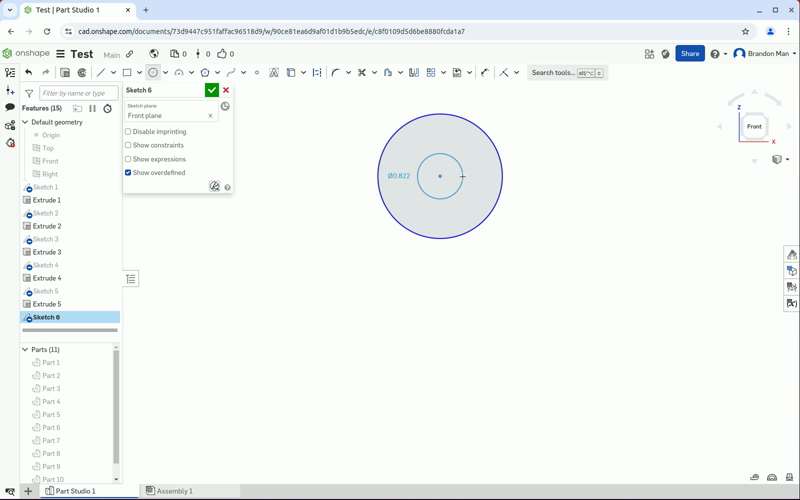
click(462, 176)
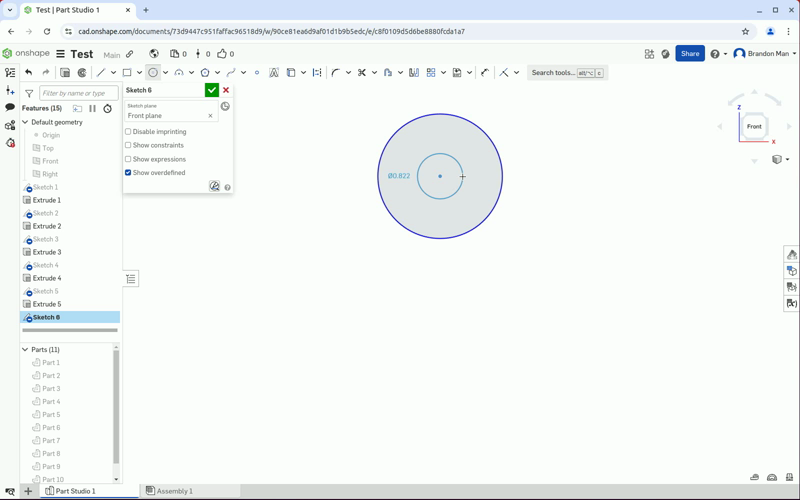
scroll(-6)
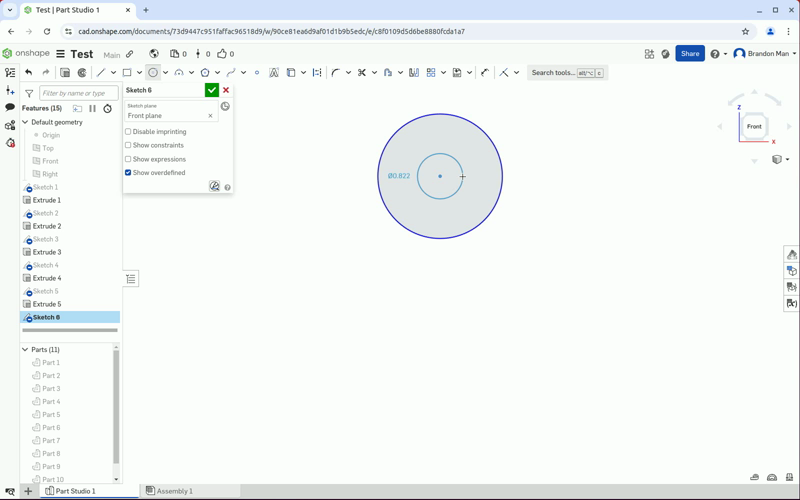
scroll(-6)
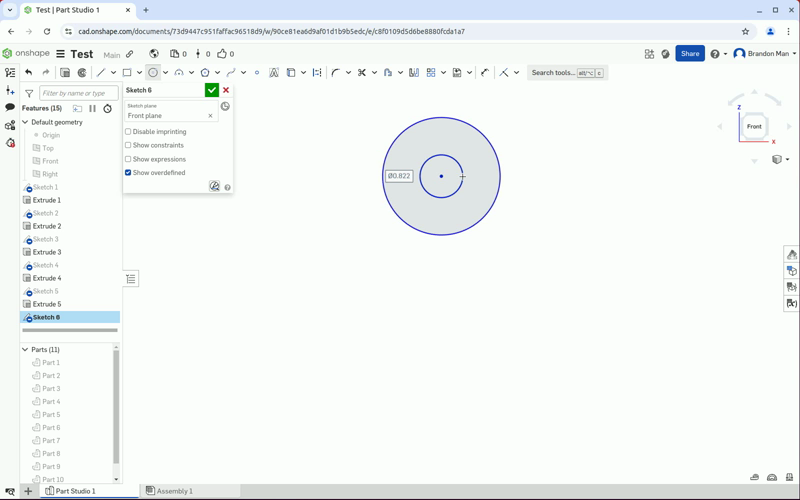
scroll(-6)
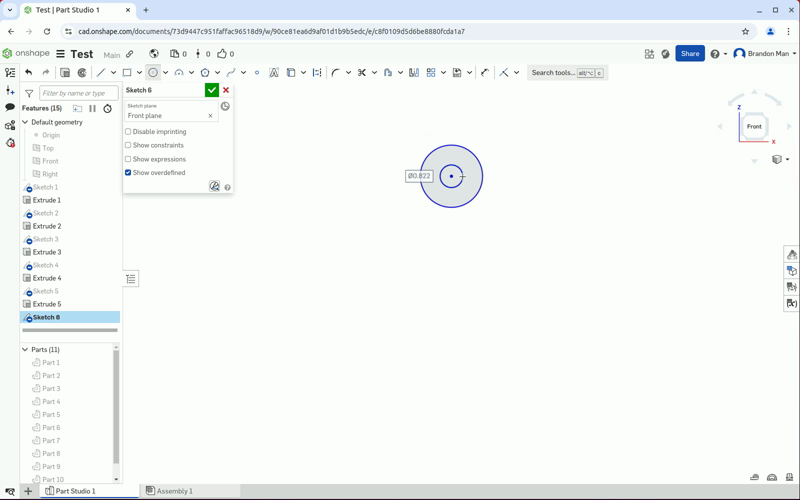
scroll(-6)
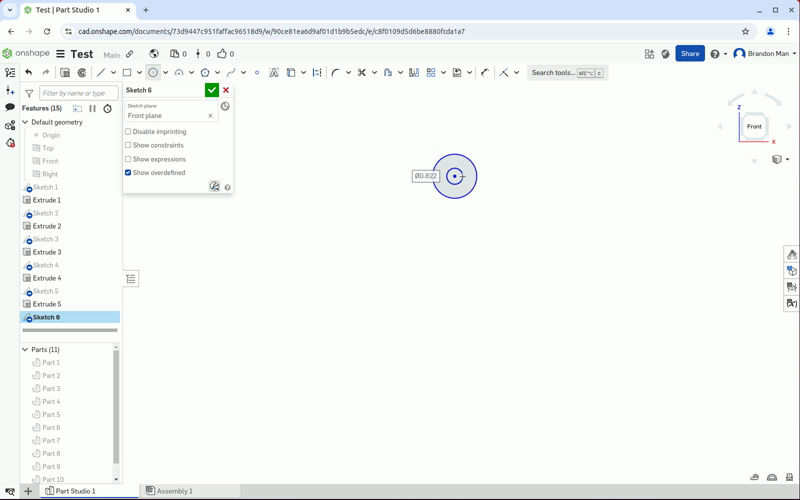
scroll(-6)
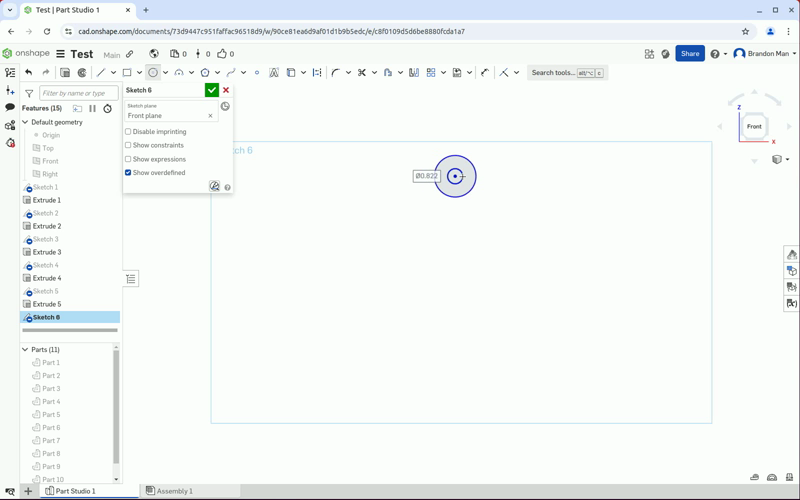
scroll(-6)
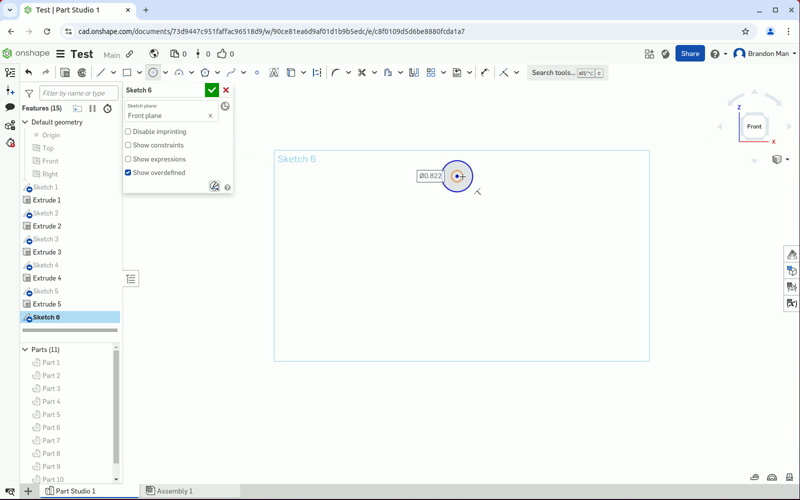
scroll(-6)
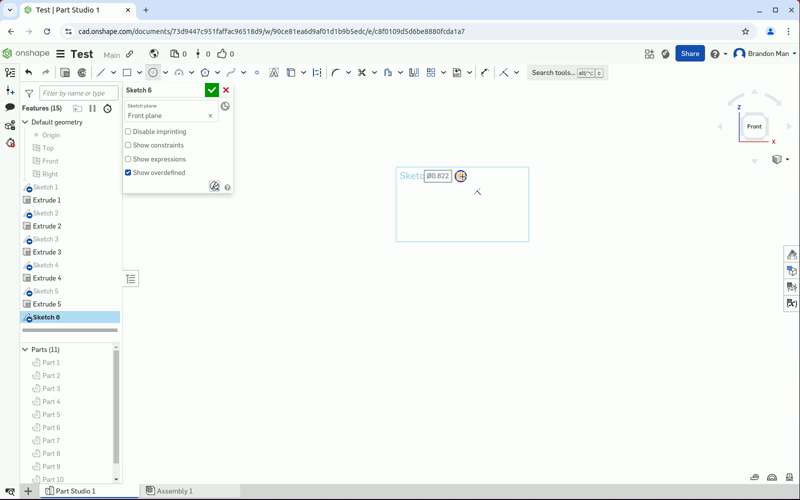
key(esc)
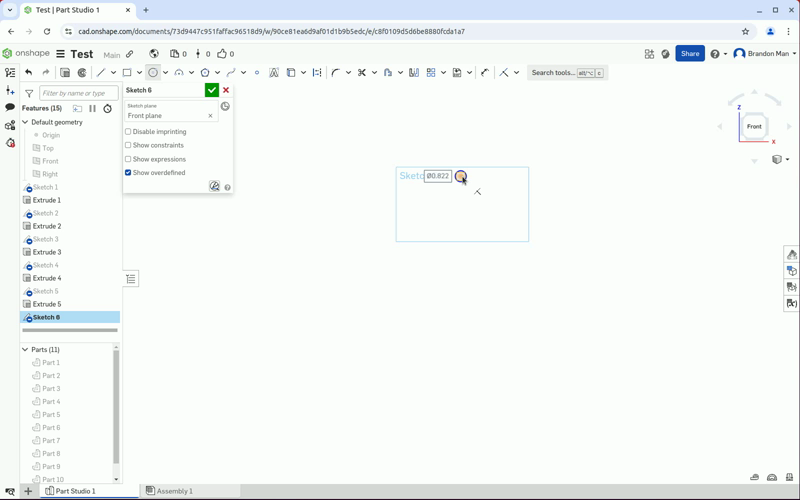
mouse_move(460, 172)
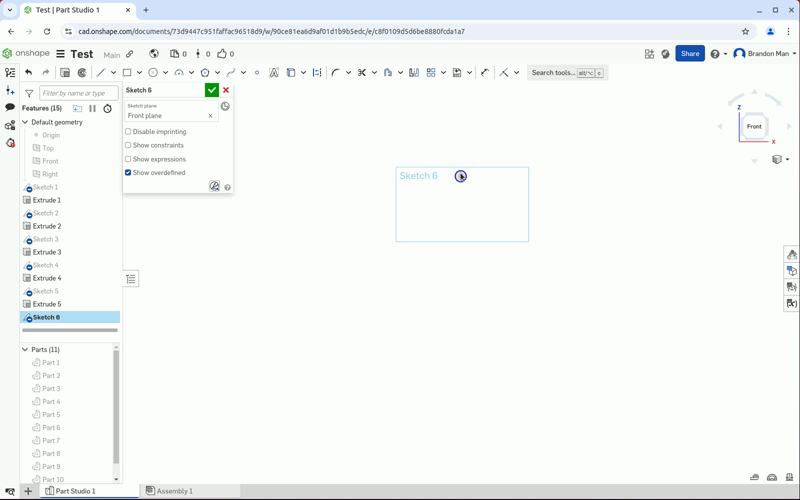
scroll(6)
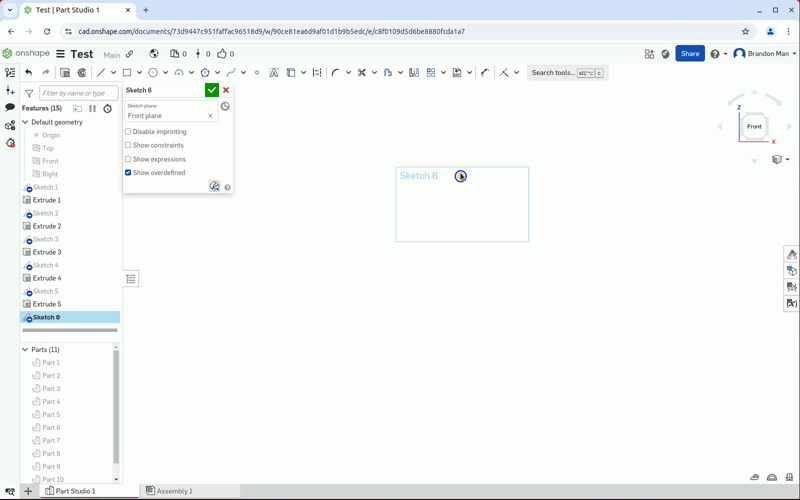
scroll(6)
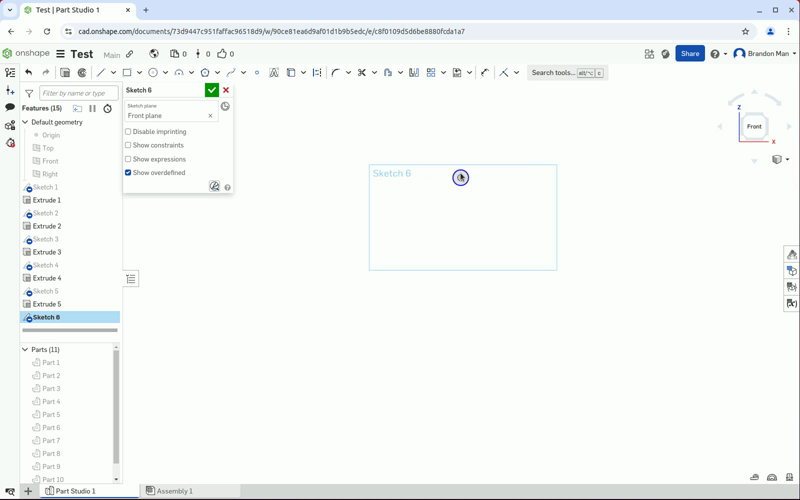
scroll(6)
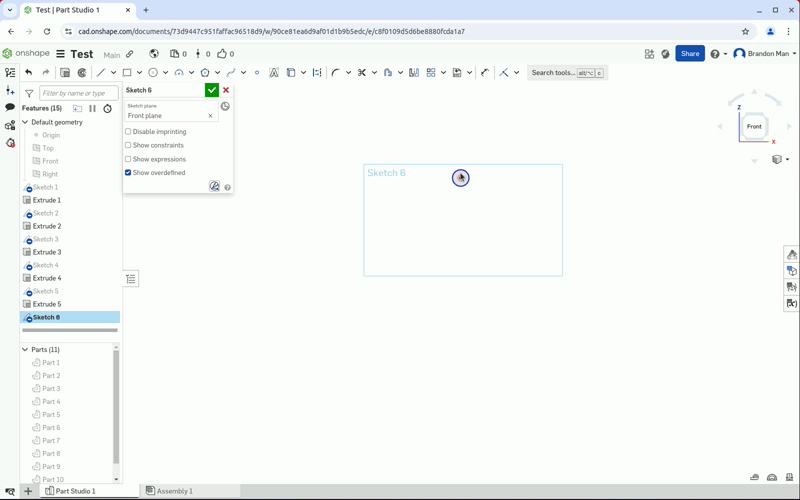
scroll(6)
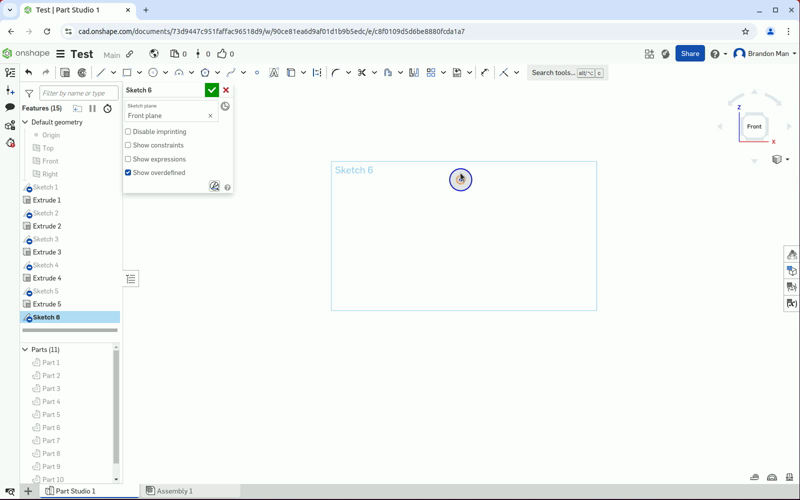
scroll(6)
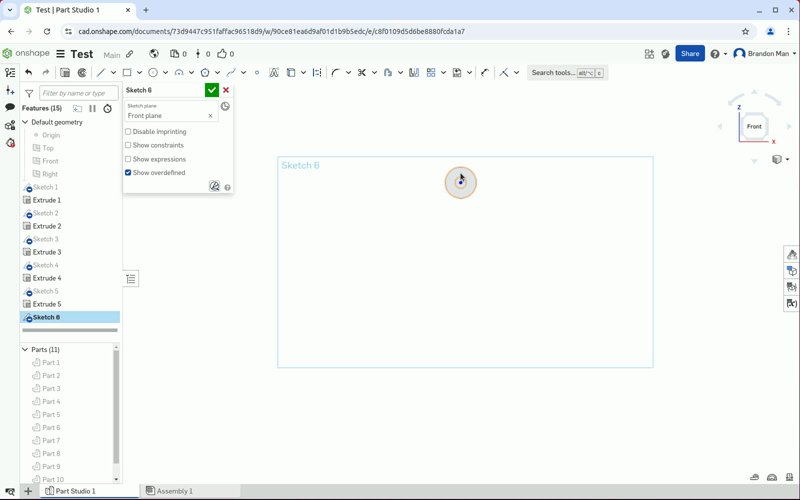
scroll(6)
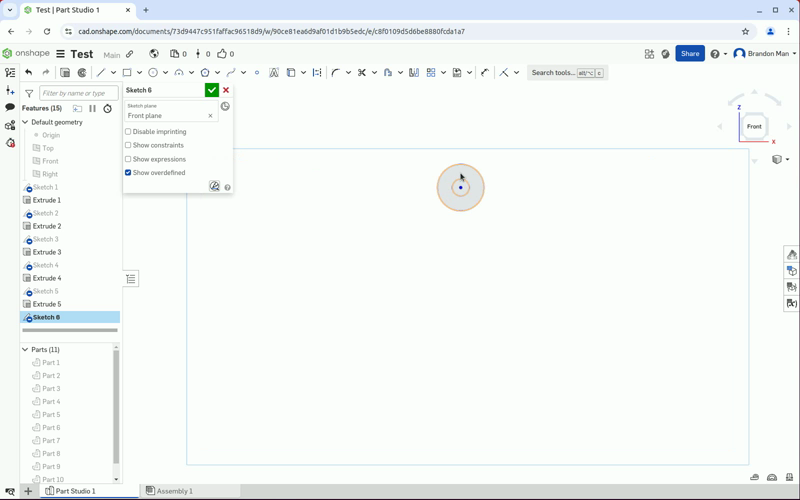
scroll(6)
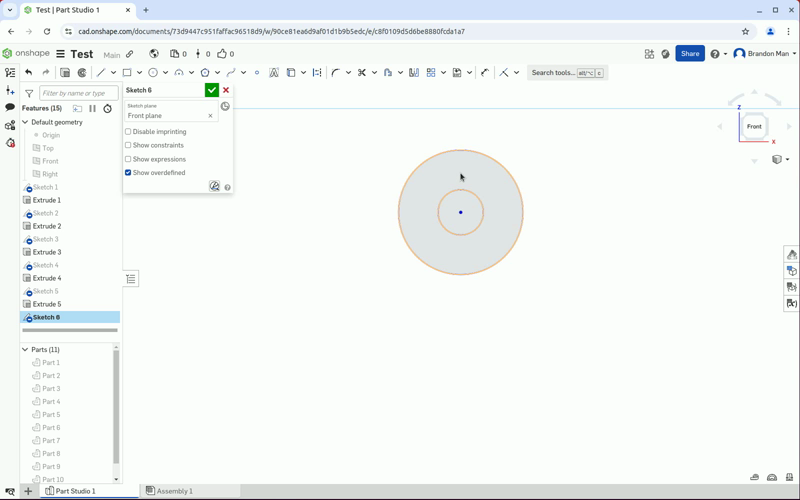
click(460, 172)
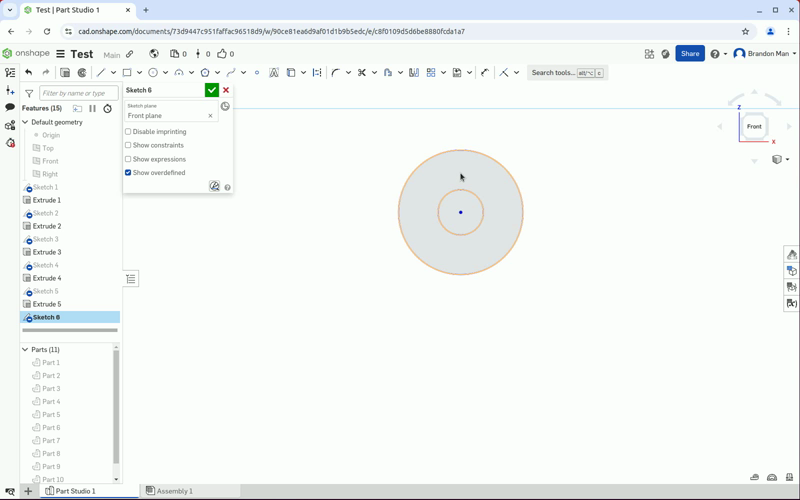
scroll(-6)
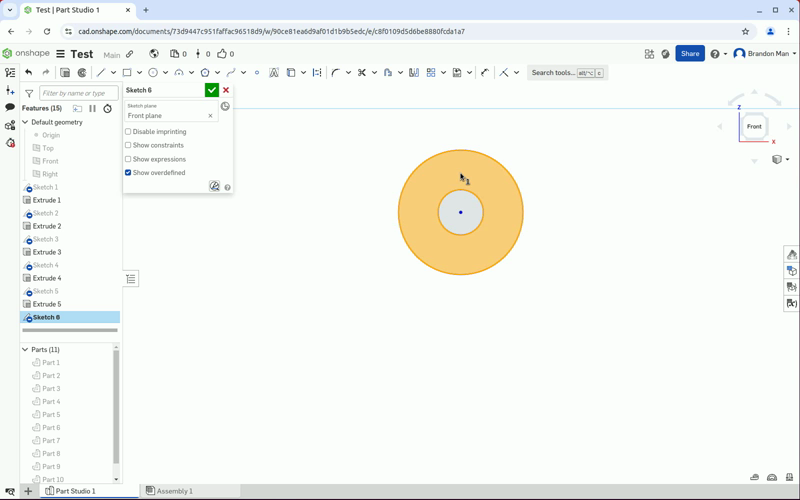
scroll(-6)
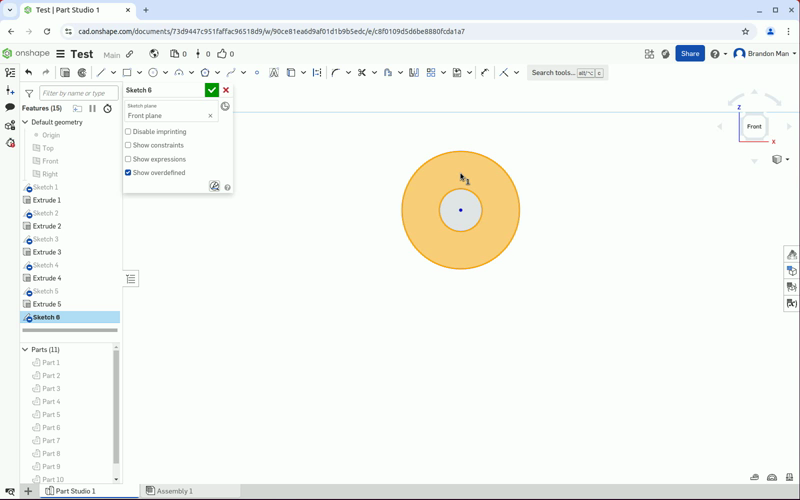
scroll(-6)
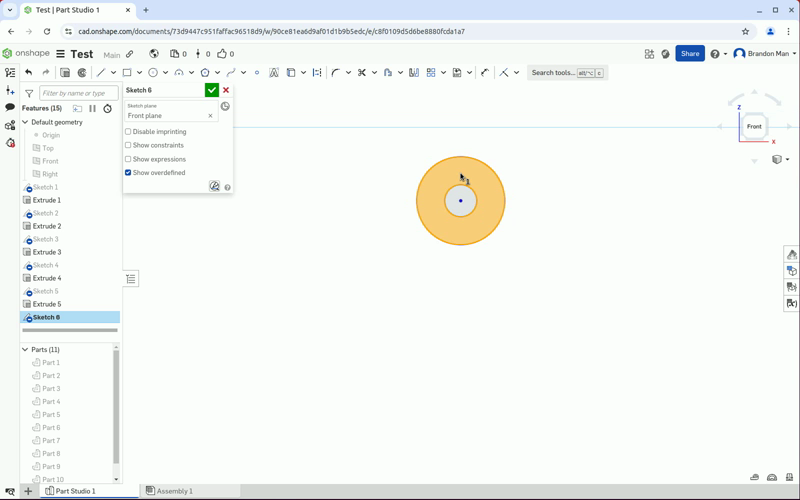
scroll(-6)
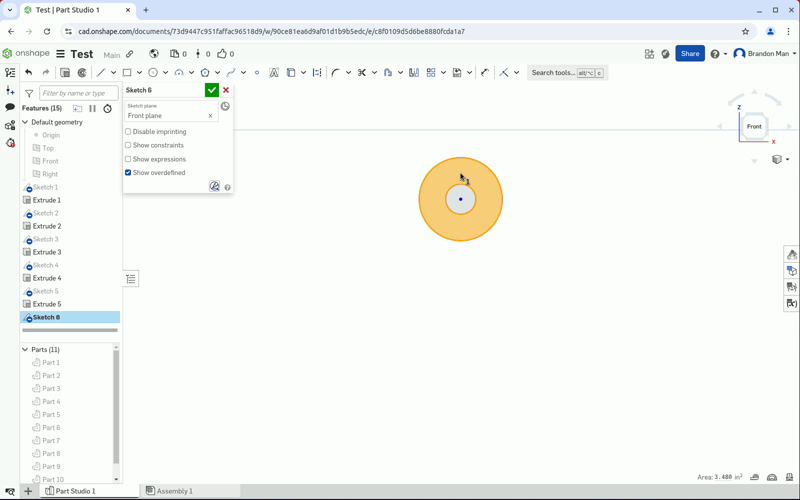
scroll(-6)
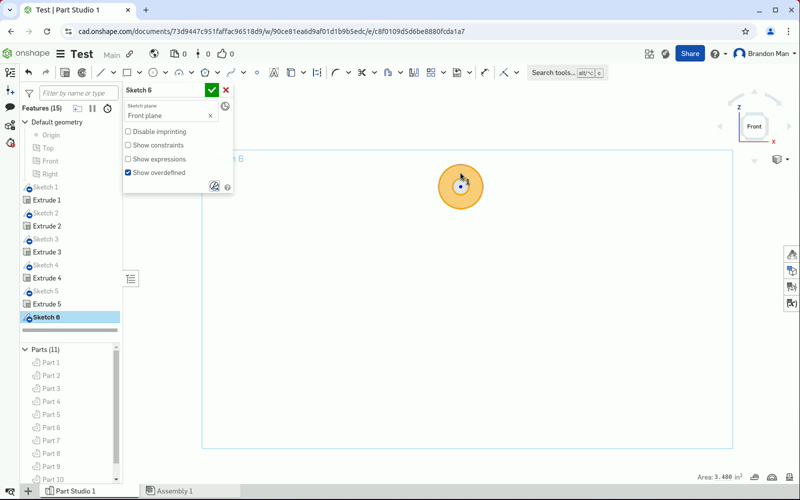
scroll(-6)
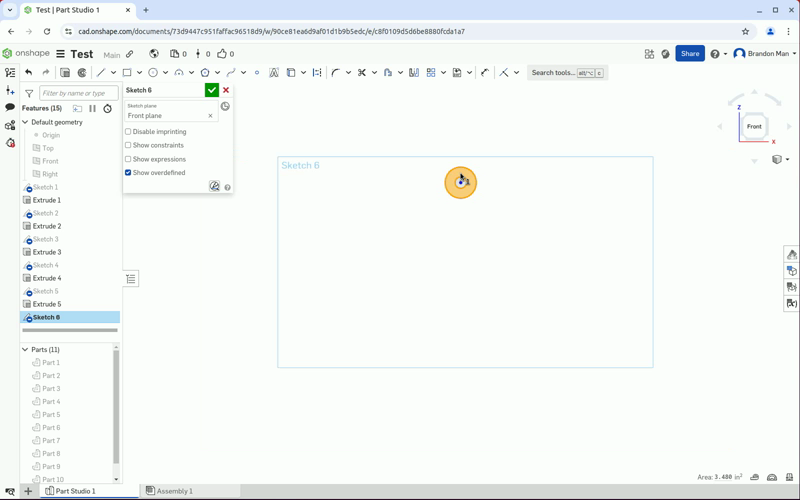
scroll(-6)
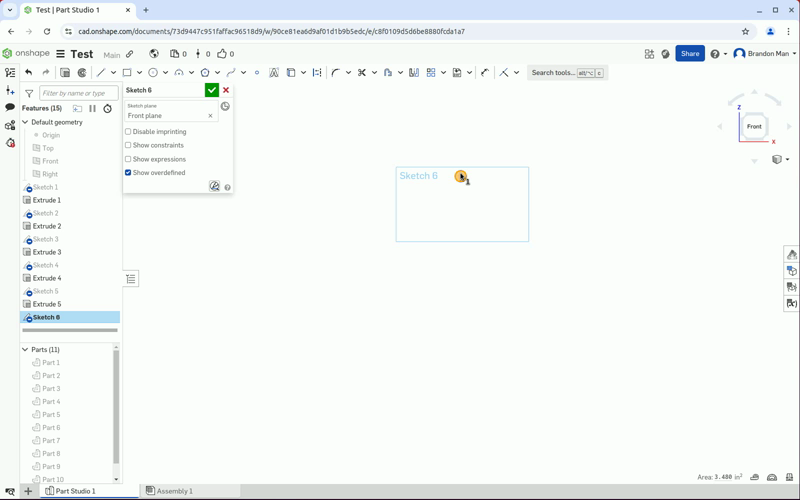
mouse_move(69, 352)
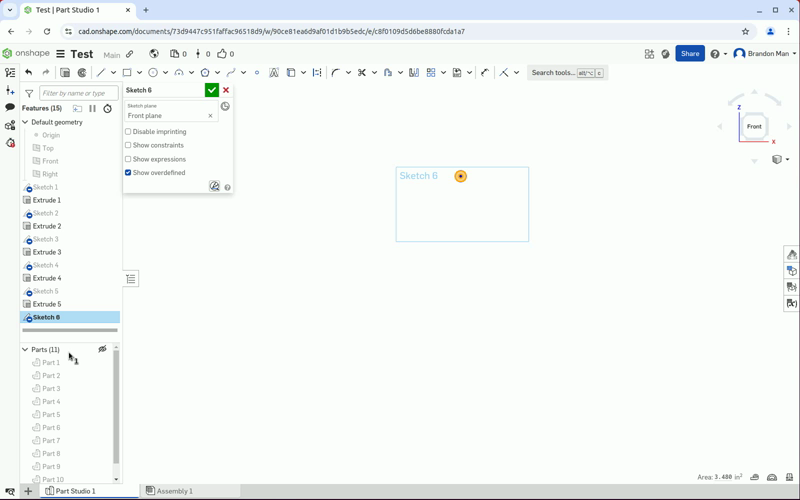
key(shift+y)
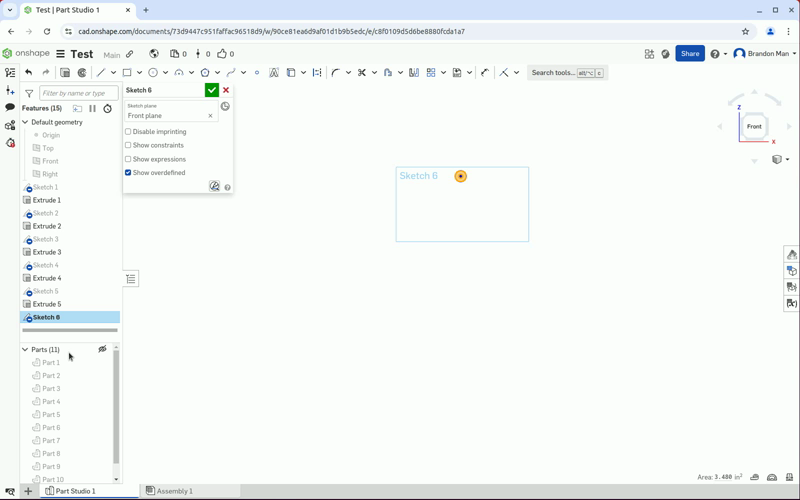
key(shift+e)
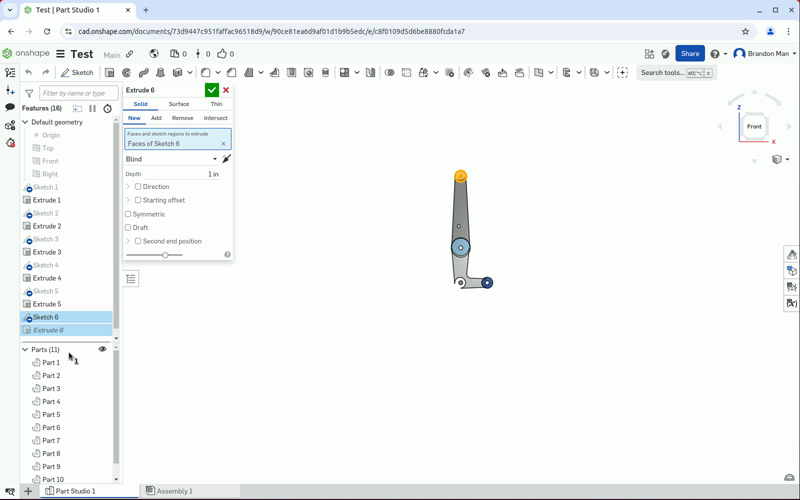
mouse_move(143, 106)
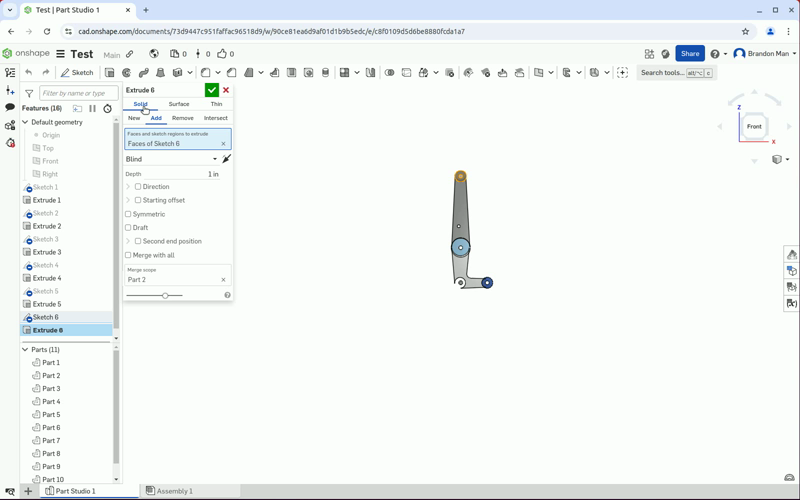
click(143, 106)
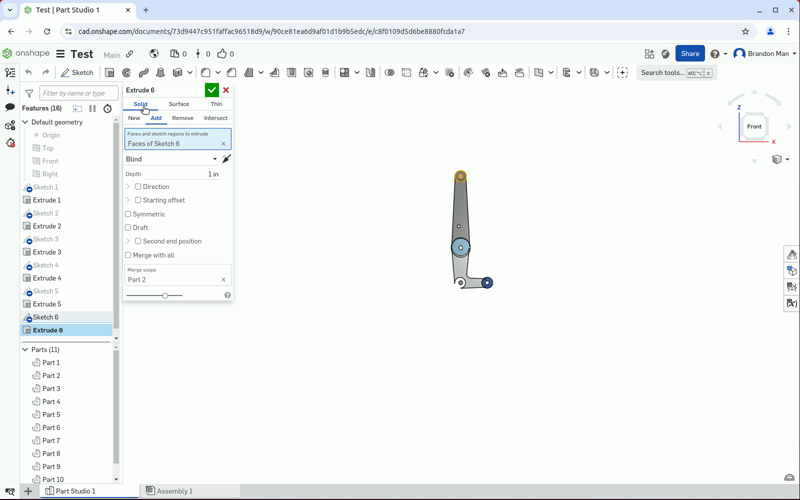
mouse_move(137, 120)
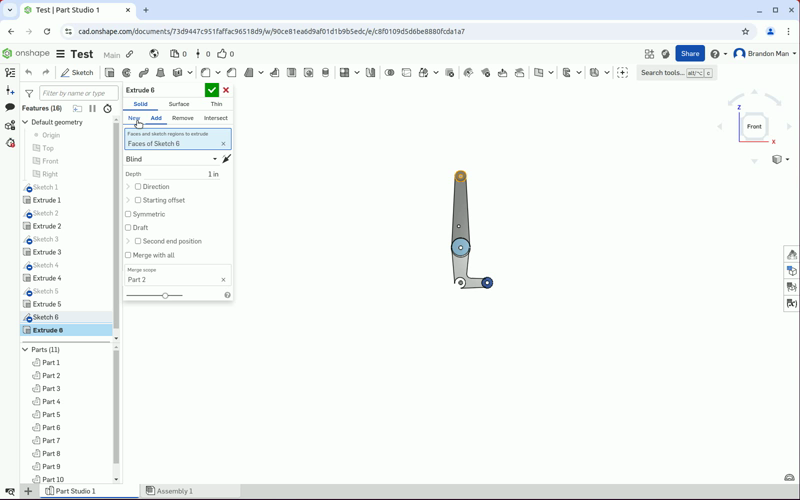
click(137, 120)
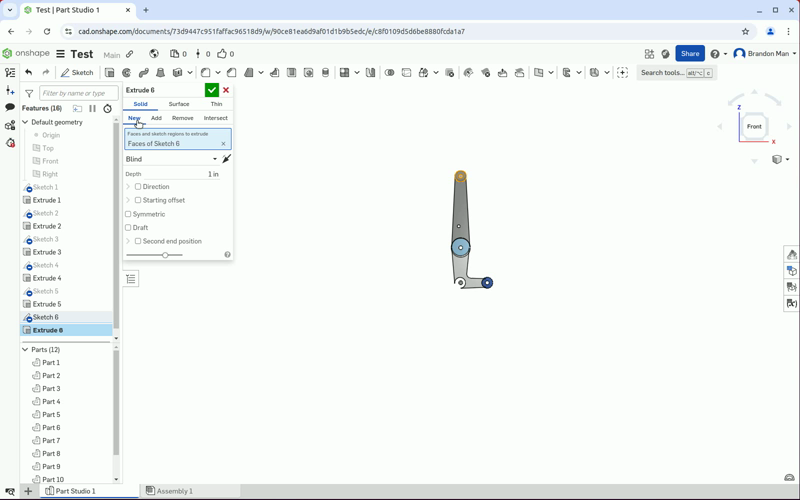
key(tab, 4)
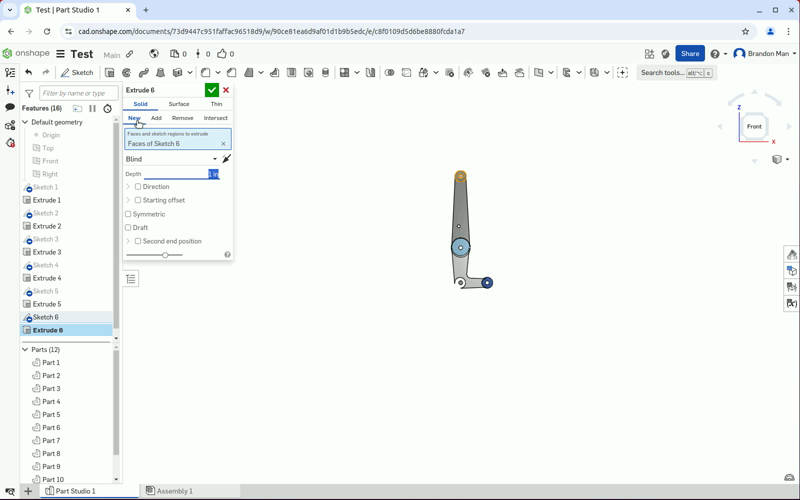
text(0.241)
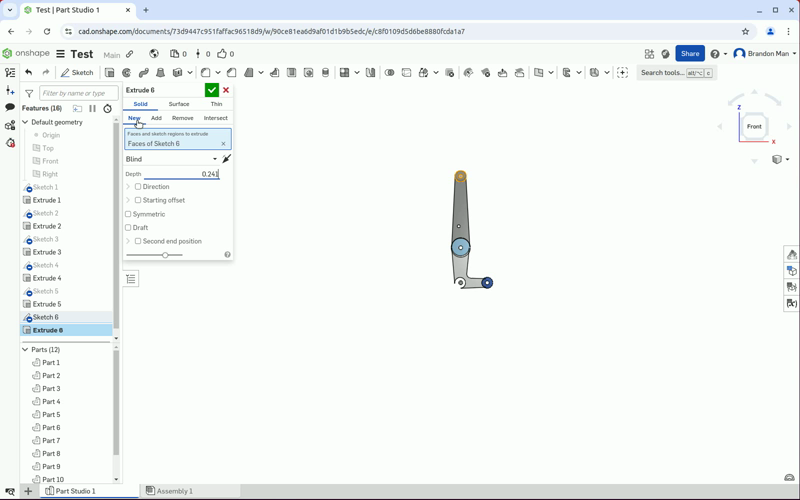
key(enter)
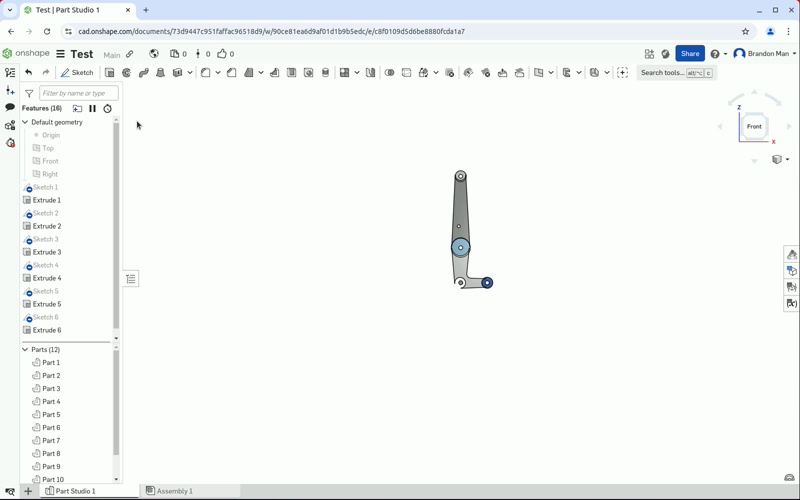
key(shift+h)
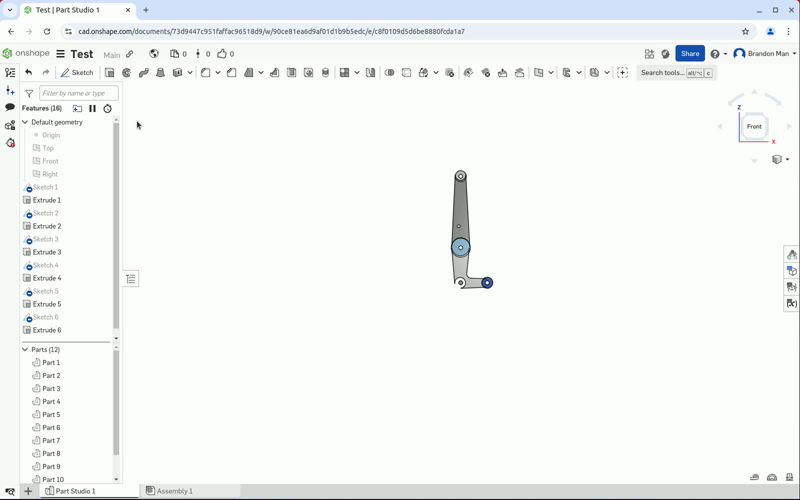
key(shift+h)
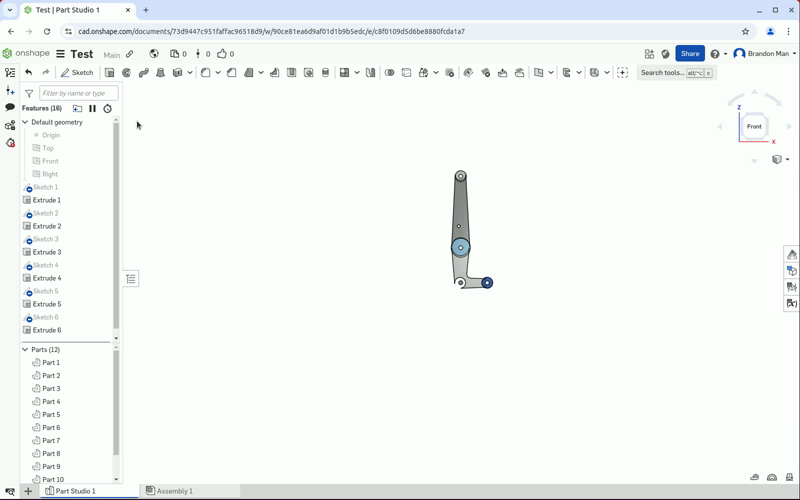
key(shift+7)
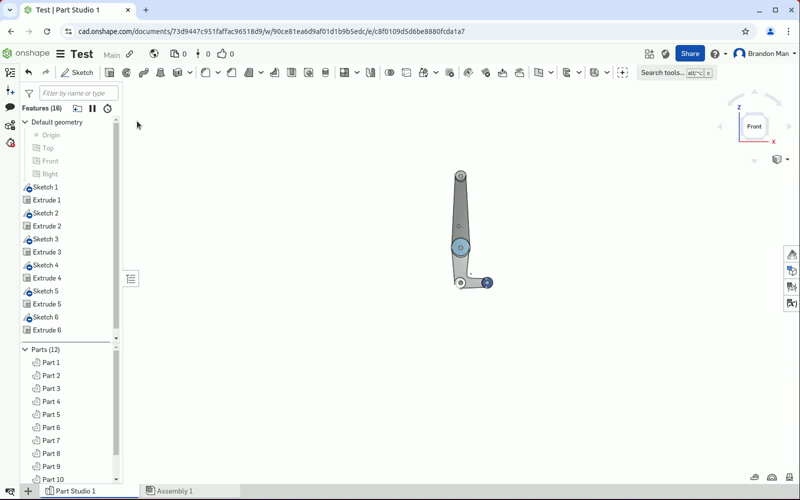
key(left, 2)
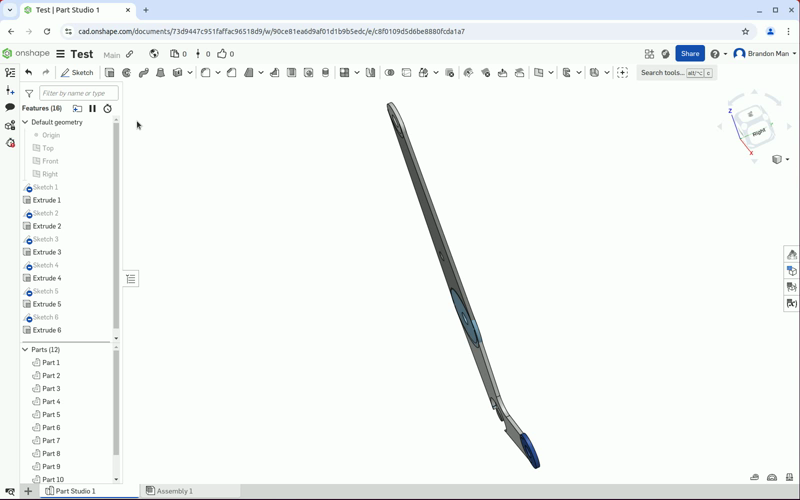
key(down, 2)
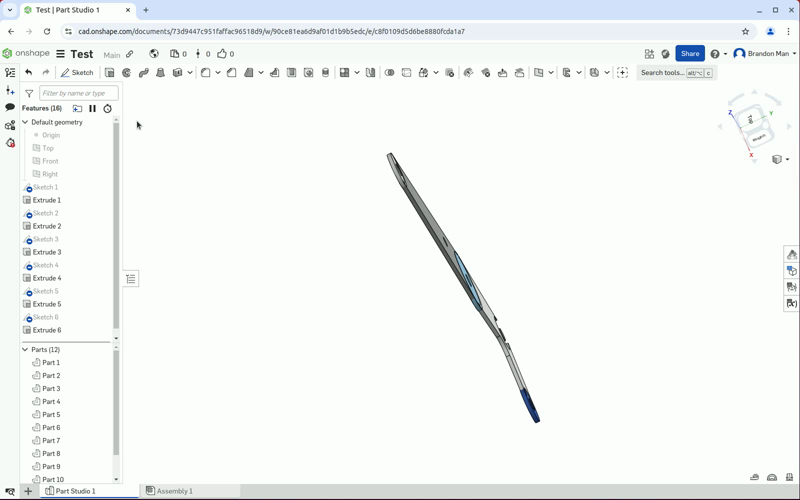
key(up, 2)
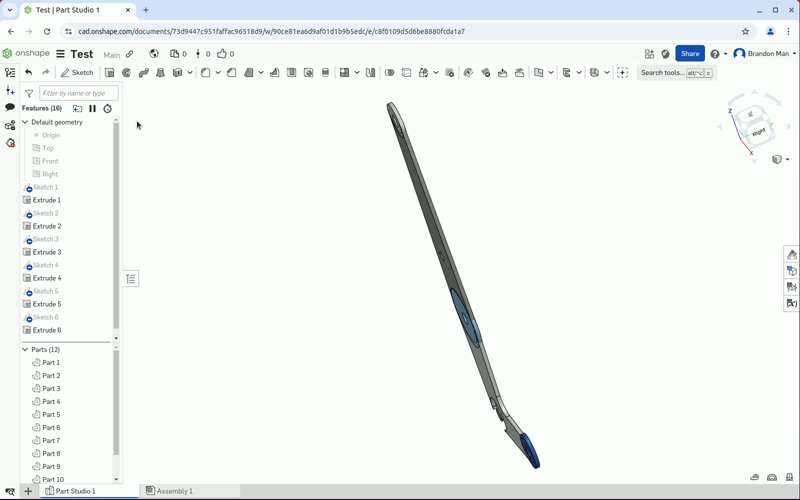
key(right, 2)
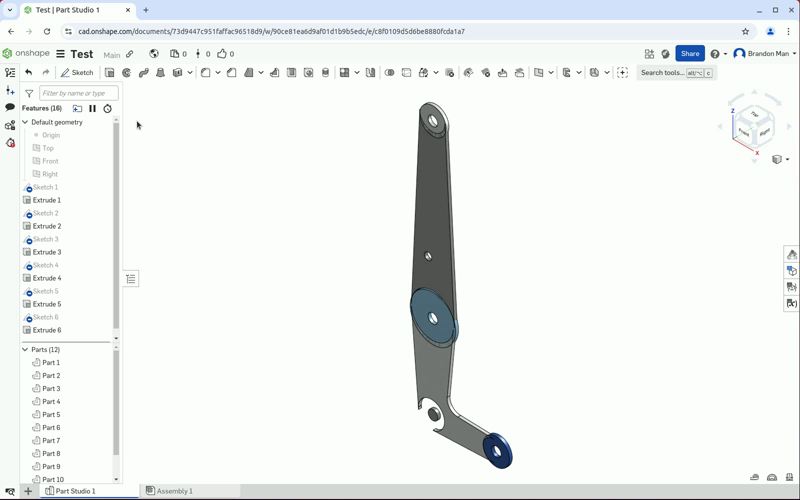
mouse_move(69, 189)
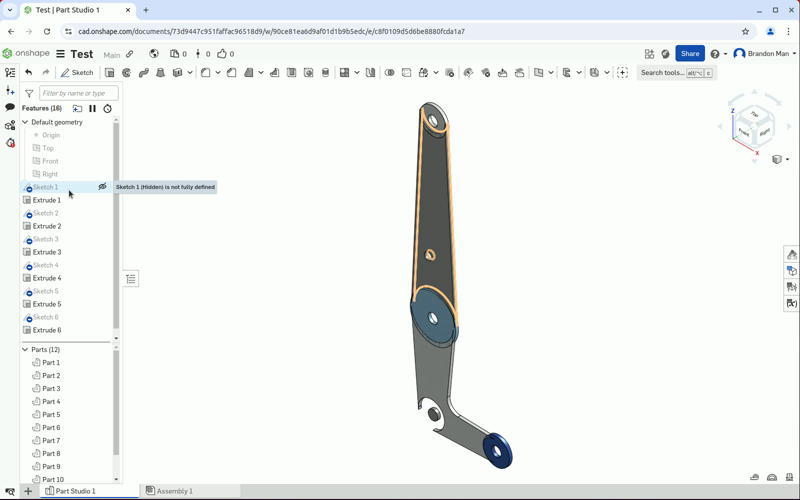
click(69, 189)